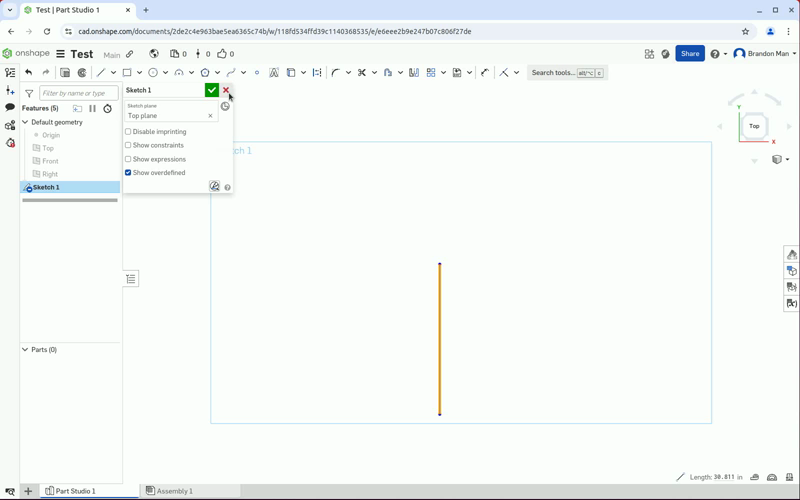
key(shift+h)
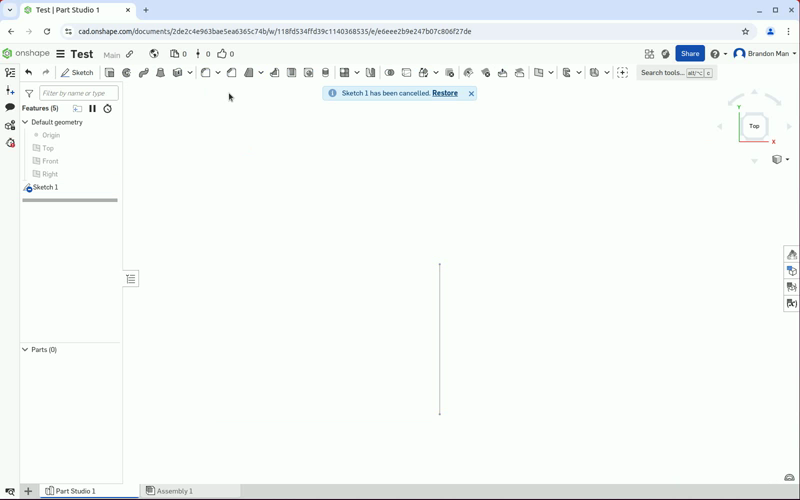
key(shift+s)
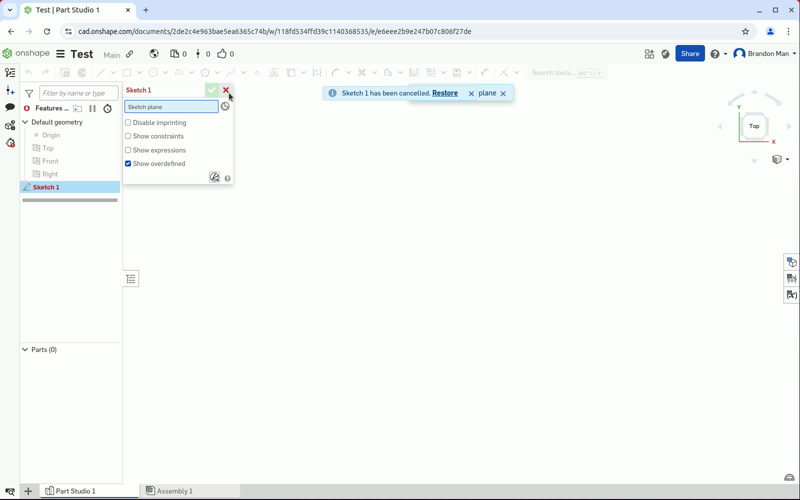
mouse_move(73, 150)
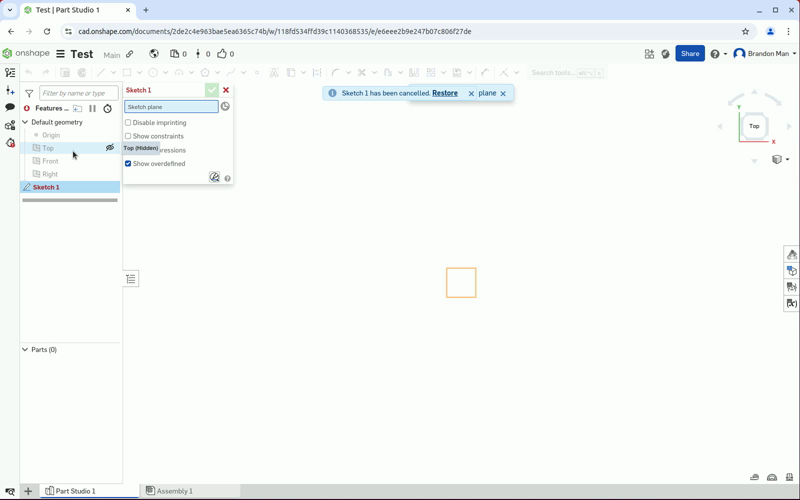
click(73, 150)
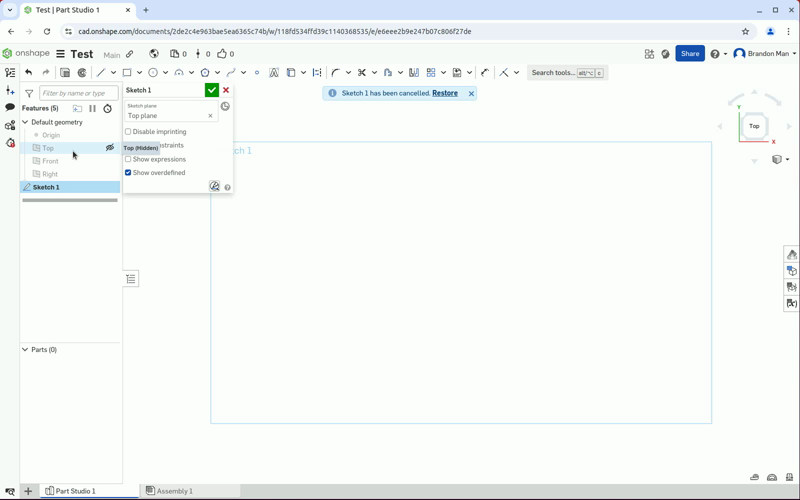
mouse_move(73, 352)
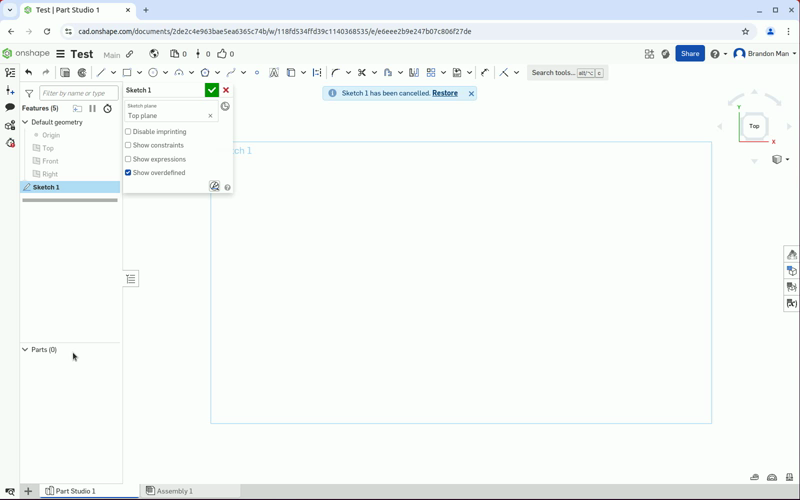
key(y)
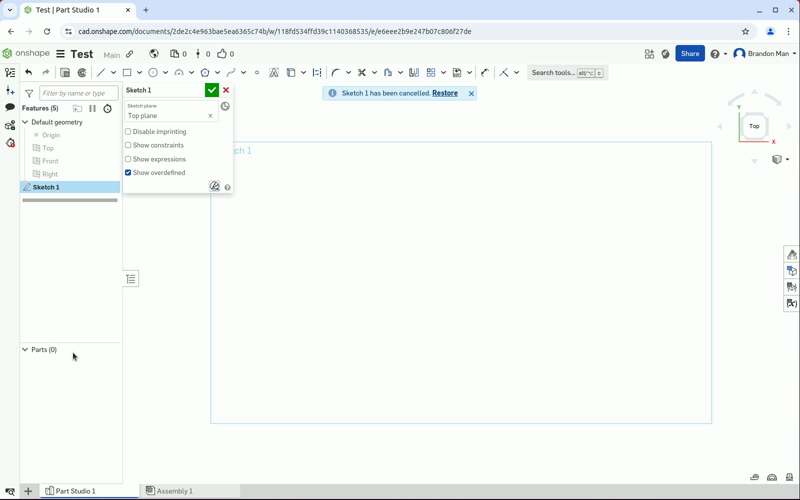
key(a)
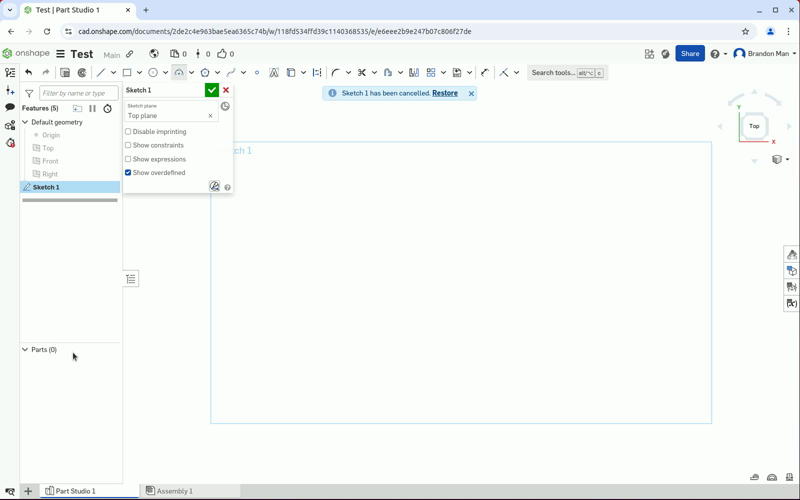
key_down(shift)
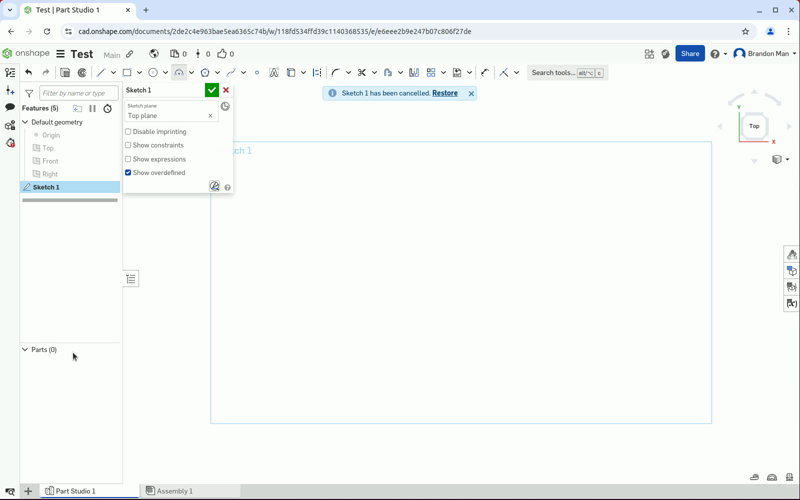
mouse_move(355, 322)
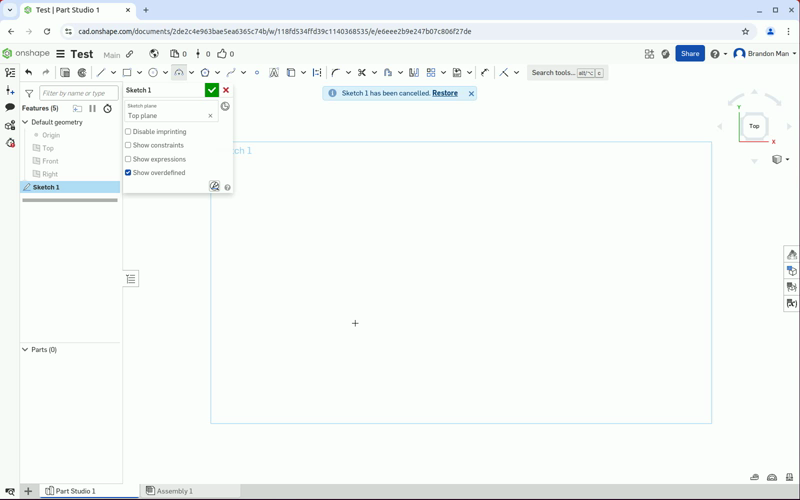
click(355, 322)
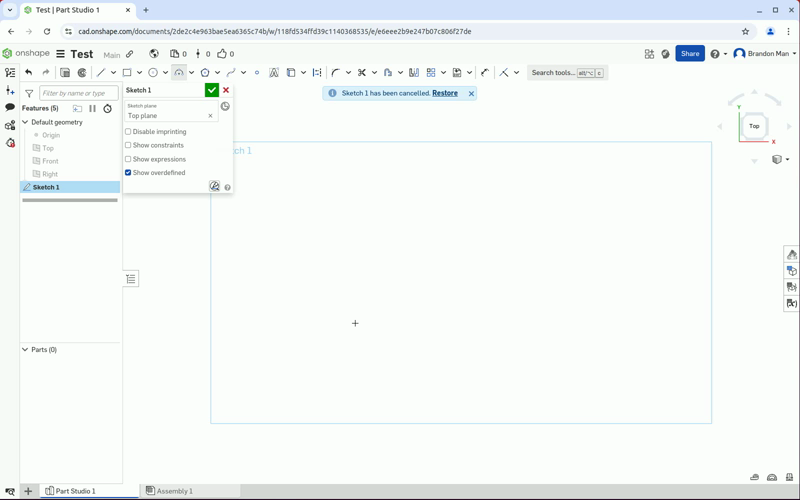
key_up(shift)
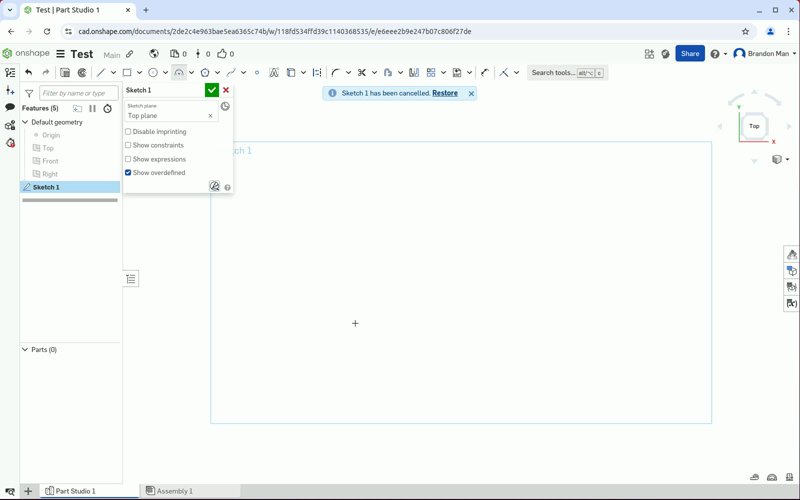
key_down(shift)
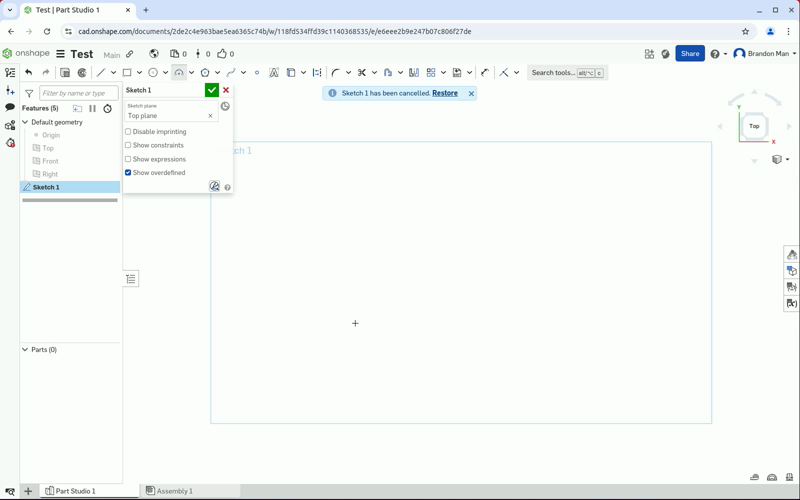
mouse_move(375, 336)
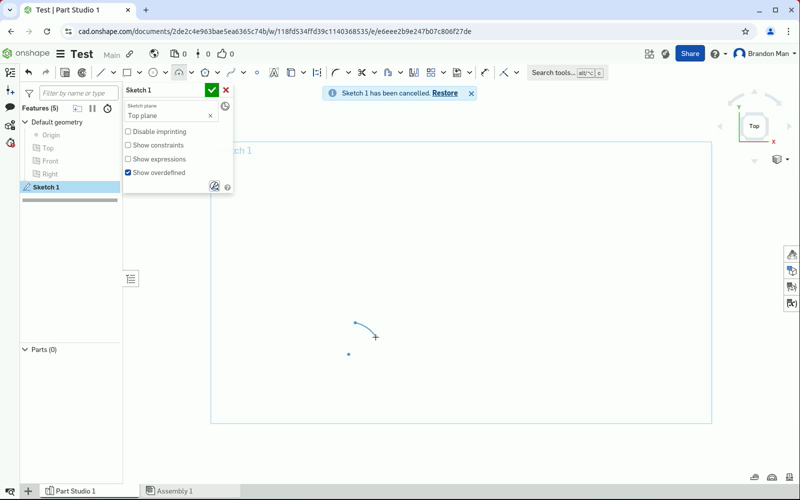
click(375, 336)
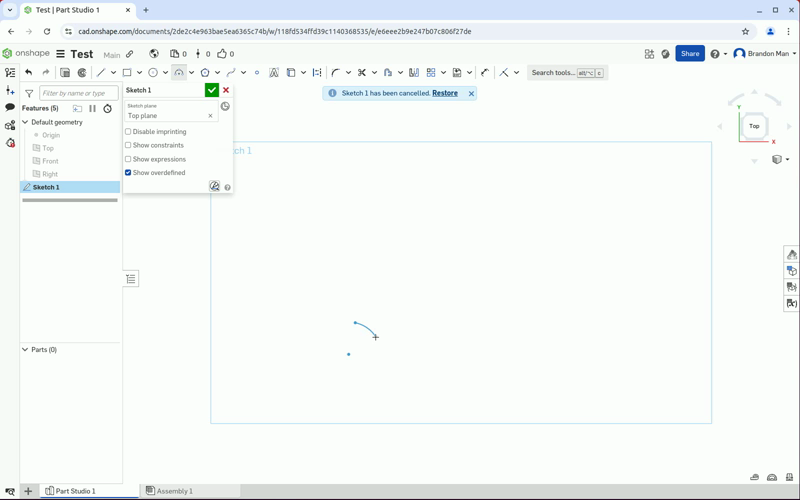
mouse_move(367, 327)
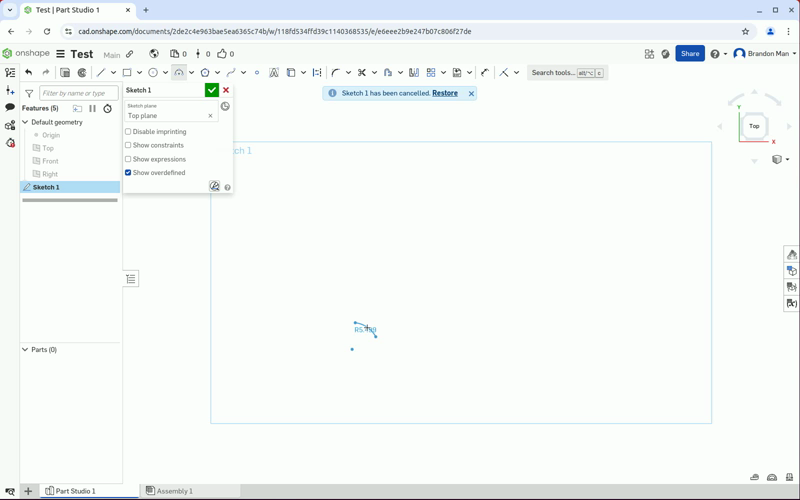
click(367, 327)
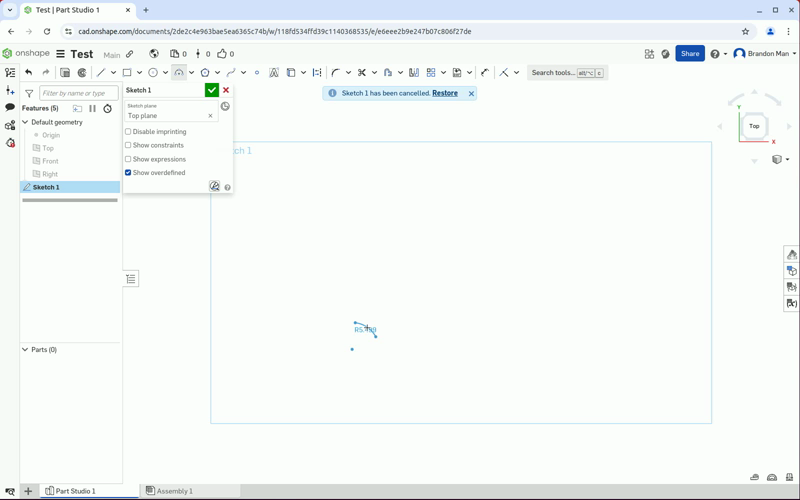
key_up(shift)
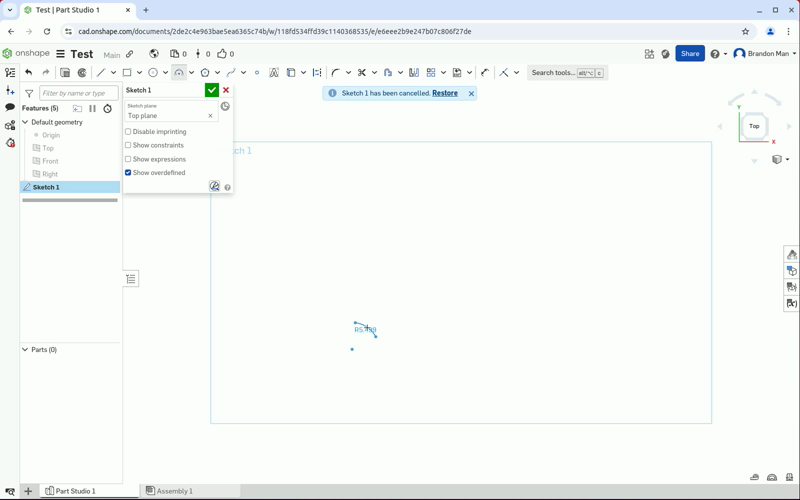
mouse_move(375, 336)
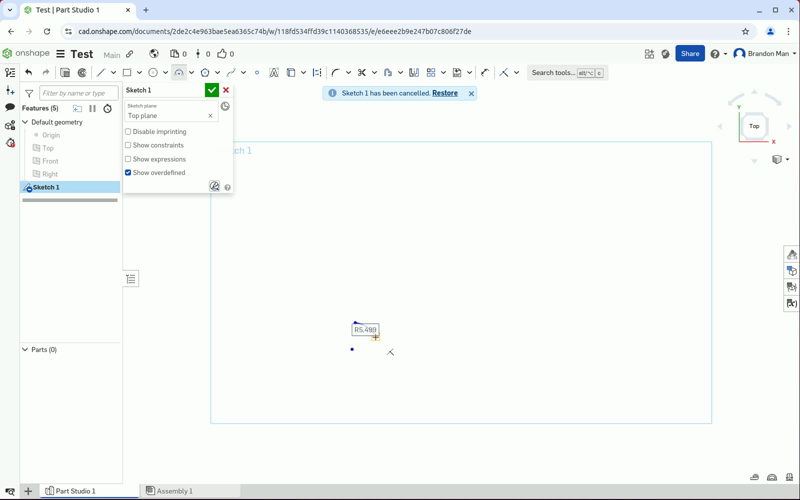
click(375, 336)
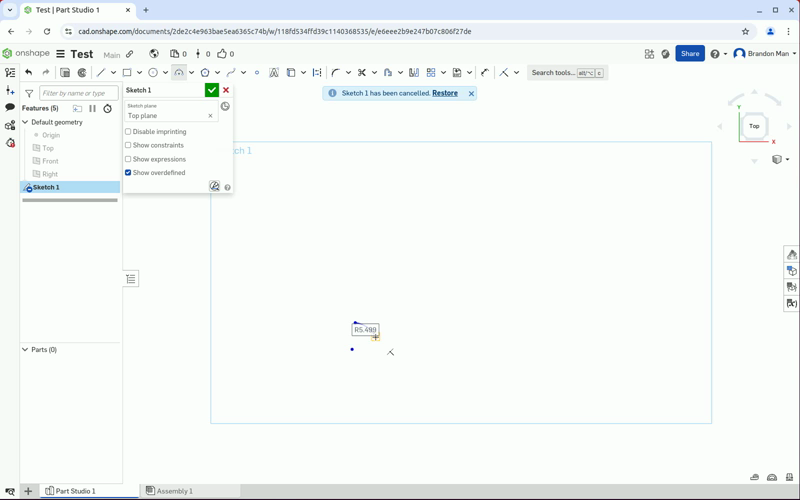
key_down(shift)
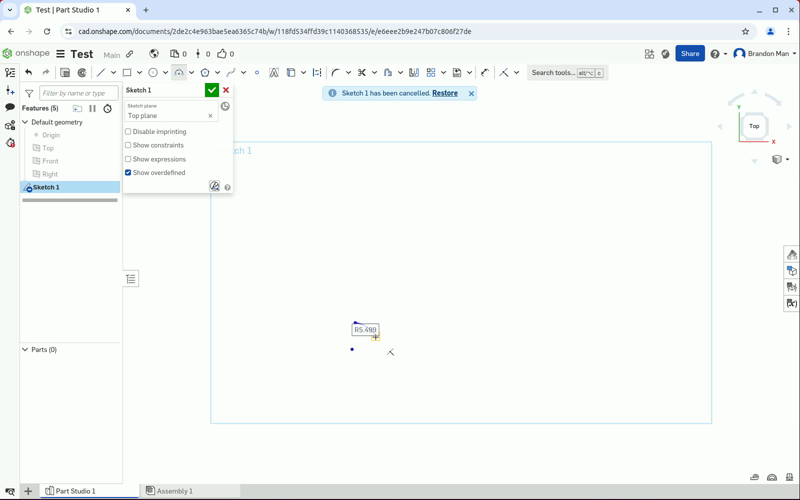
mouse_move(506, 372)
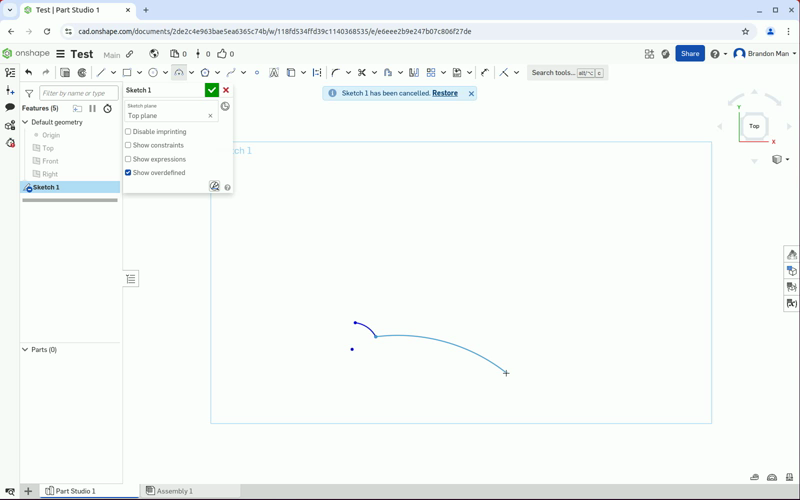
click(506, 372)
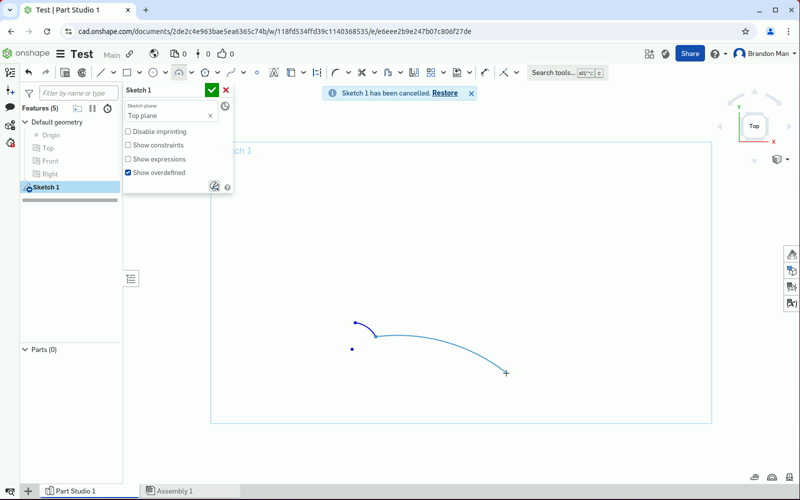
mouse_move(433, 380)
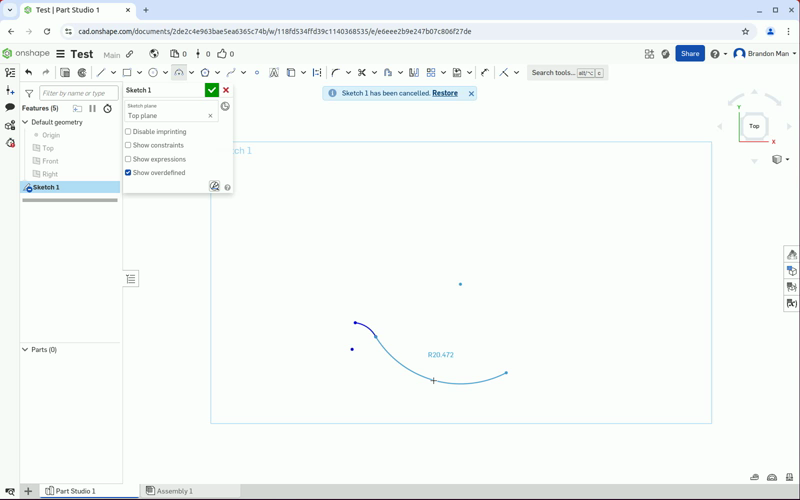
click(433, 380)
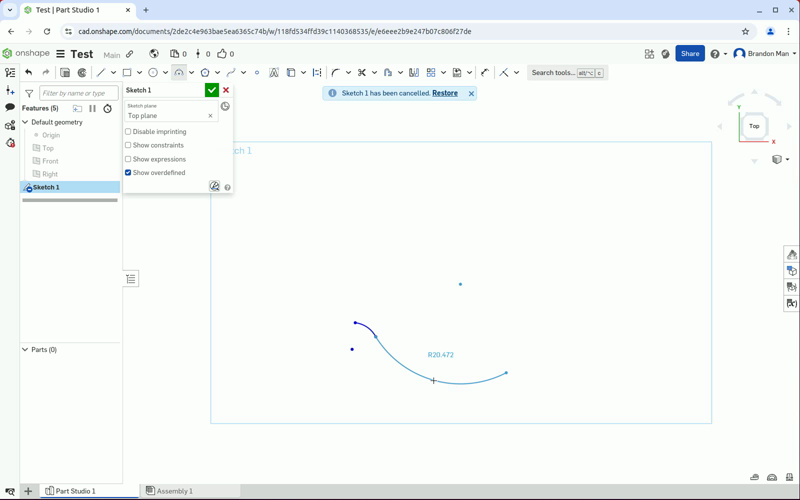
key_up(shift)
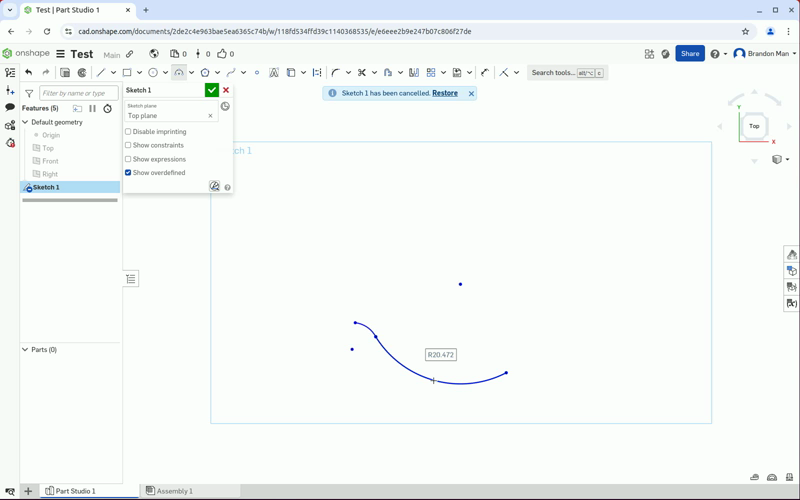
mouse_move(506, 372)
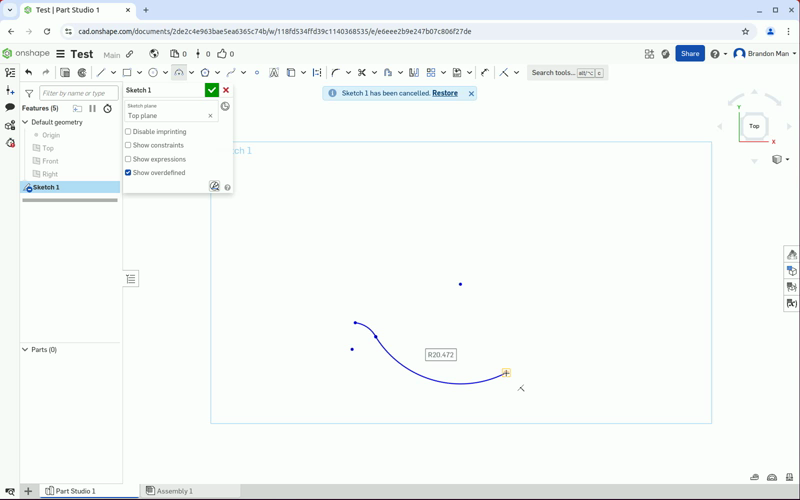
click(506, 372)
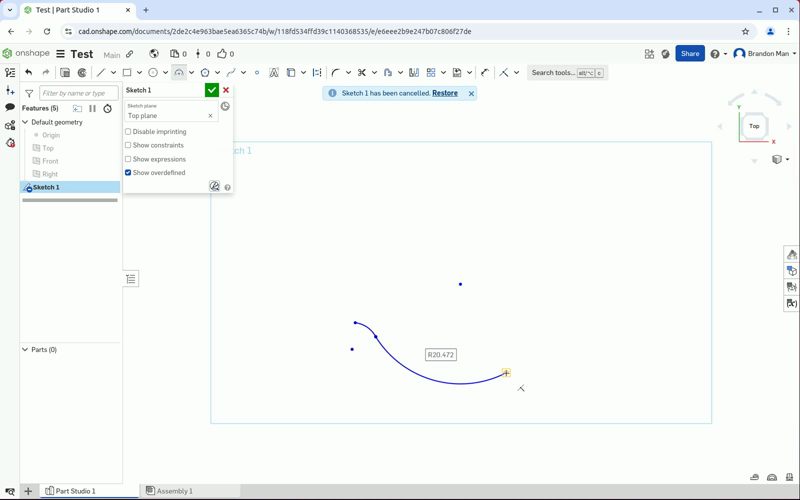
key_down(shift)
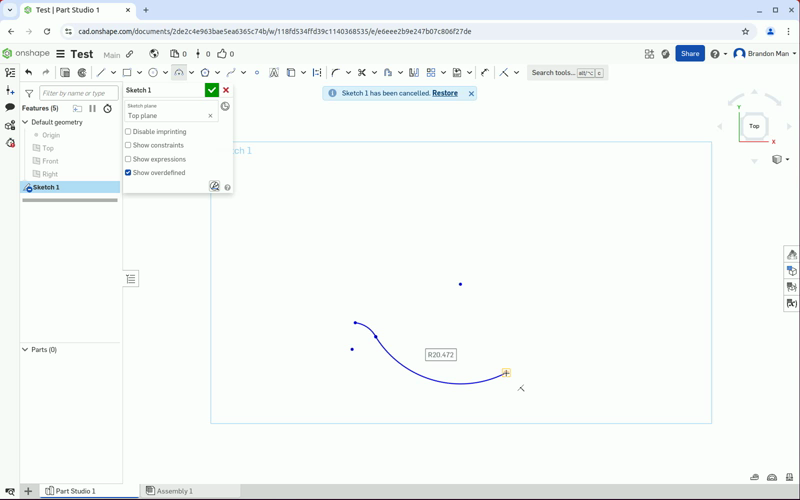
mouse_move(522, 375)
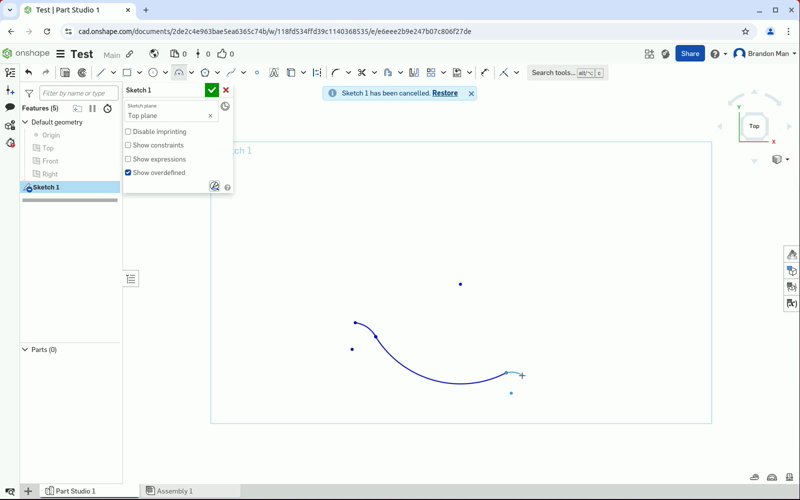
click(522, 375)
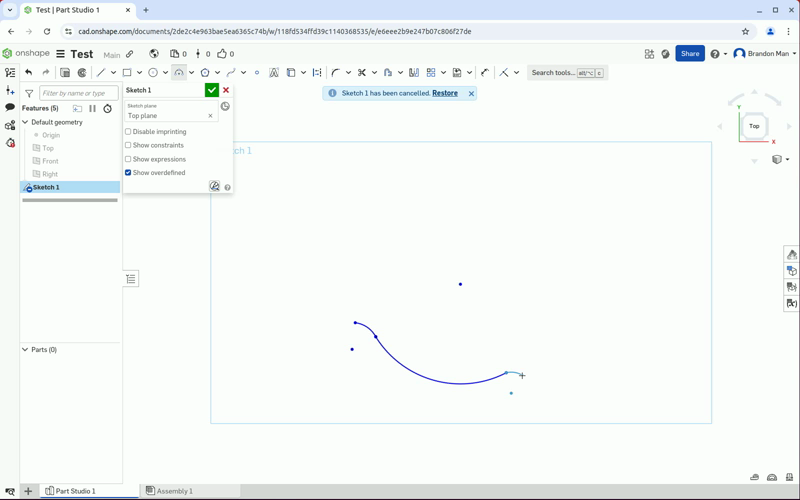
mouse_move(514, 371)
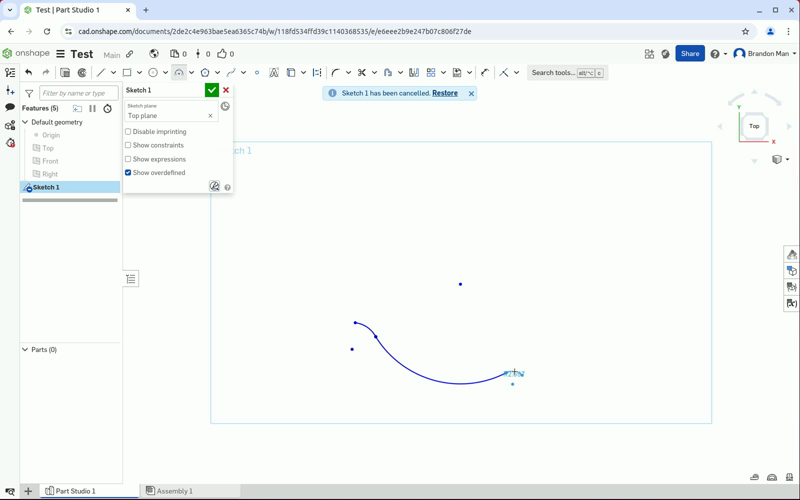
click(514, 371)
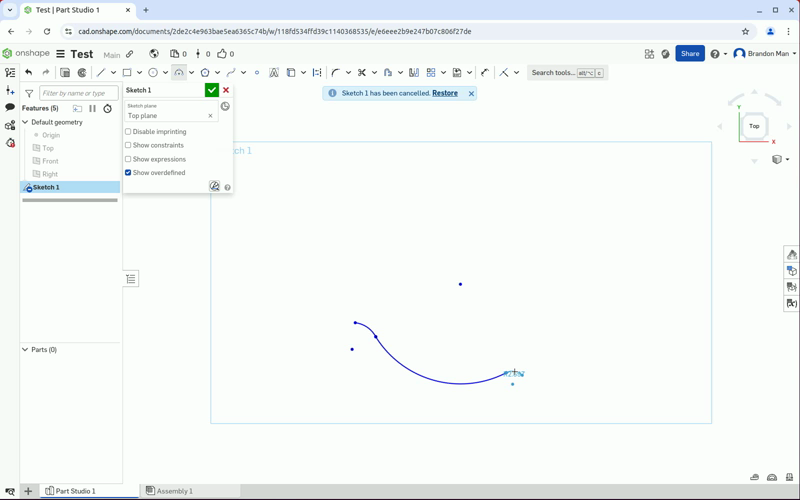
key_up(shift)
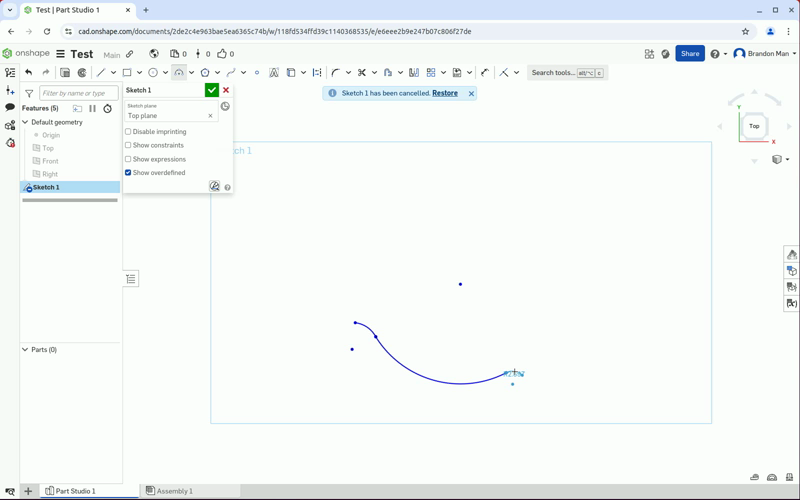
key(esc)
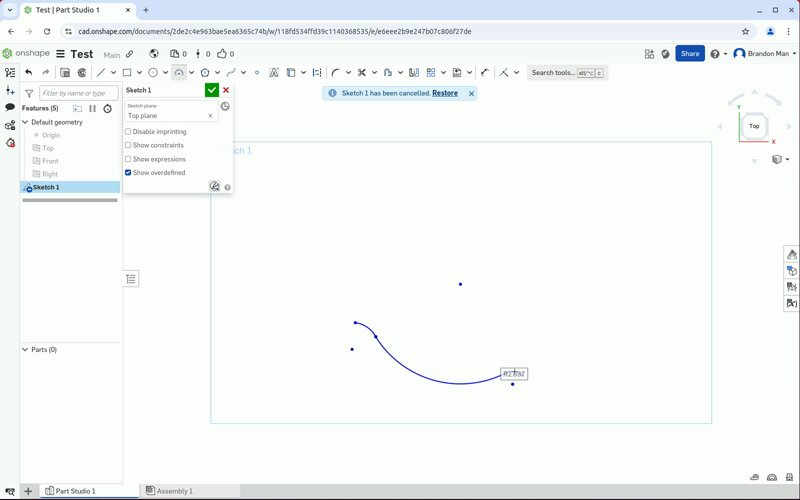
key(l)
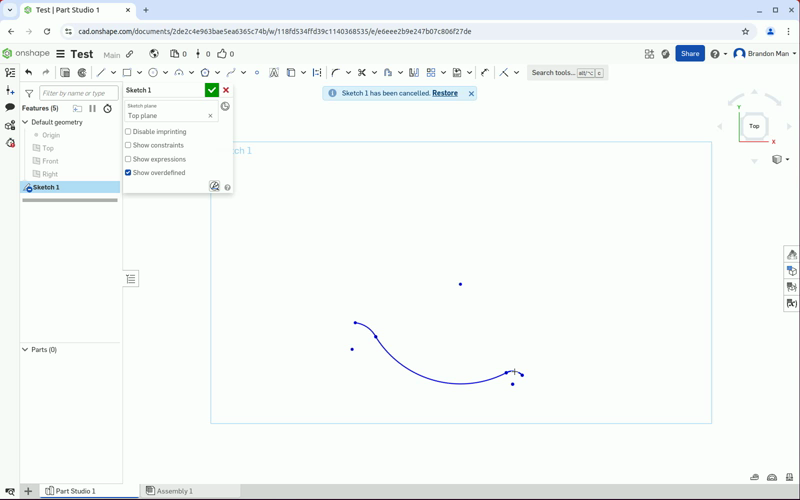
mouse_move(522, 375)
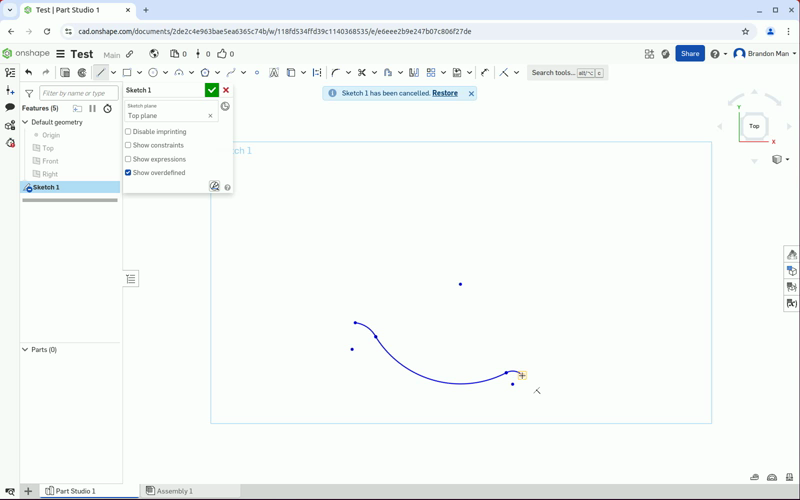
click(522, 375)
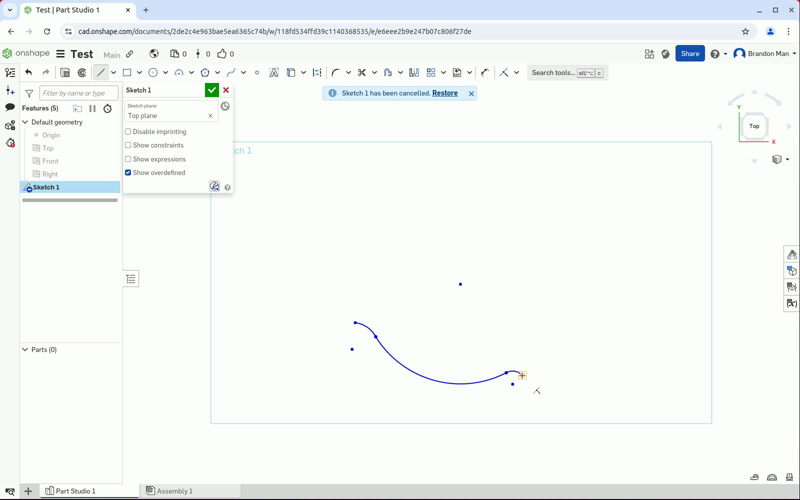
key_down(shift)
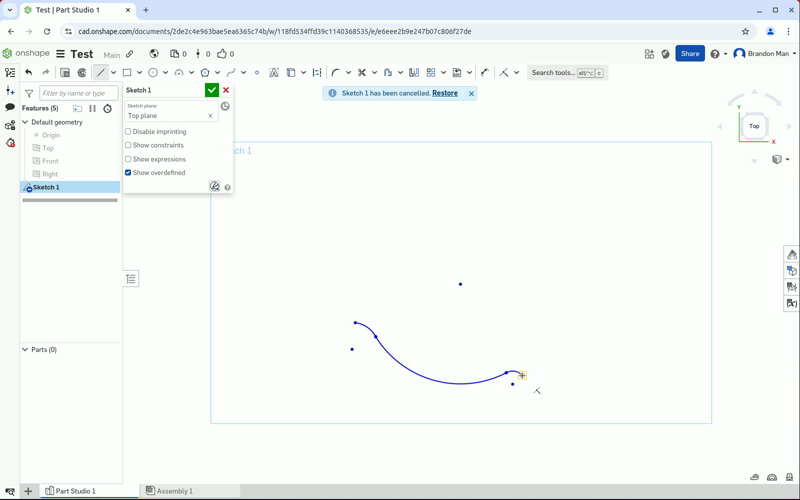
mouse_move(552, 375)
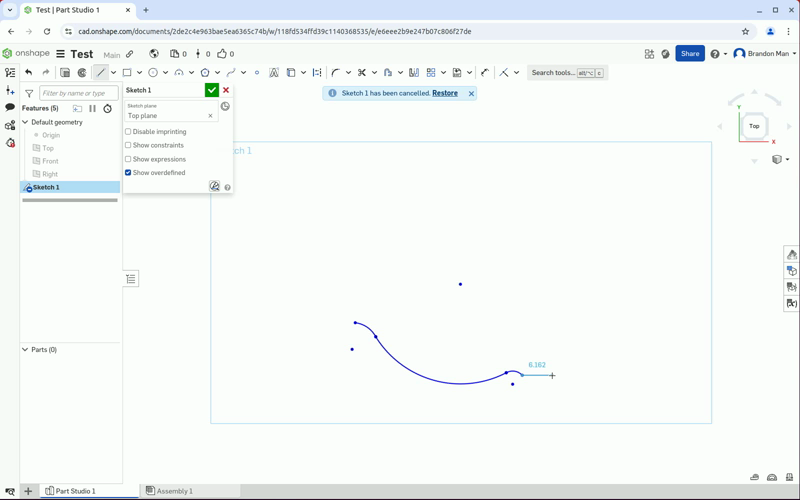
mouse_move(531, 370)
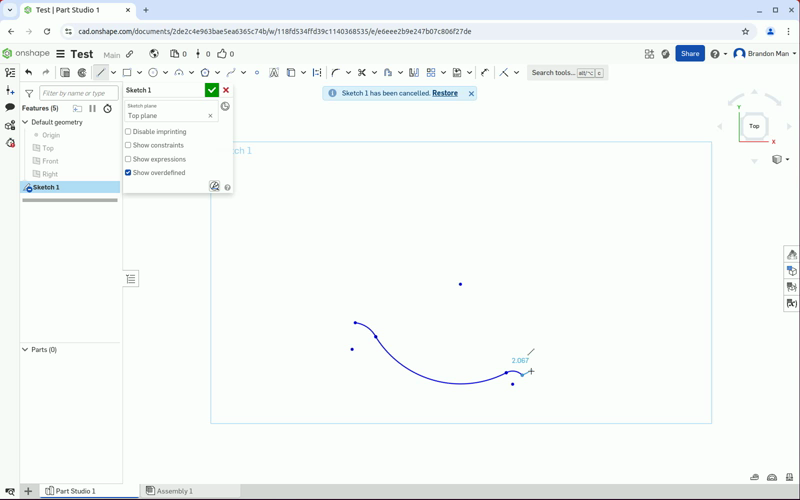
click(531, 370)
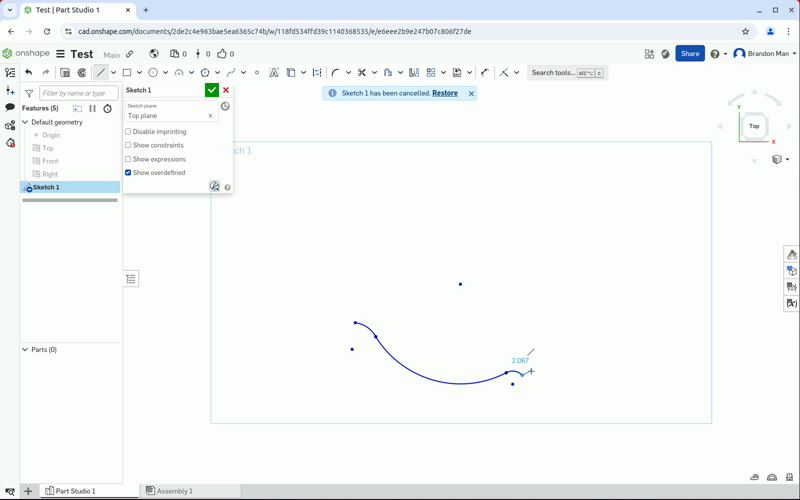
key_up(shift)
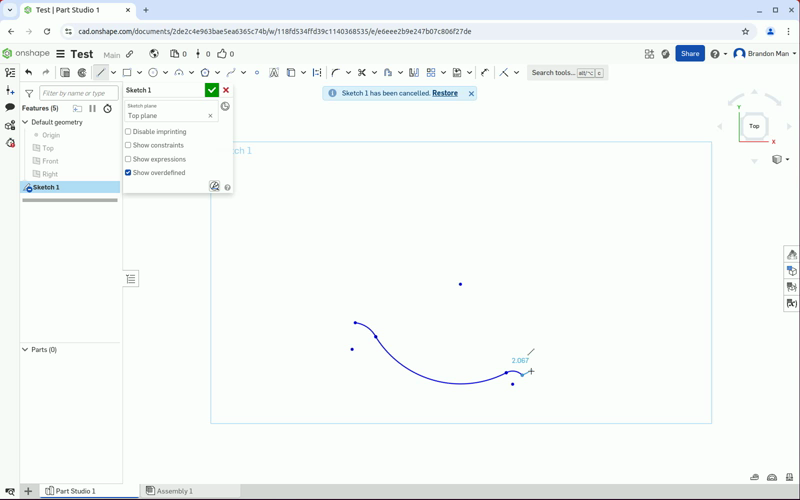
key(esc)
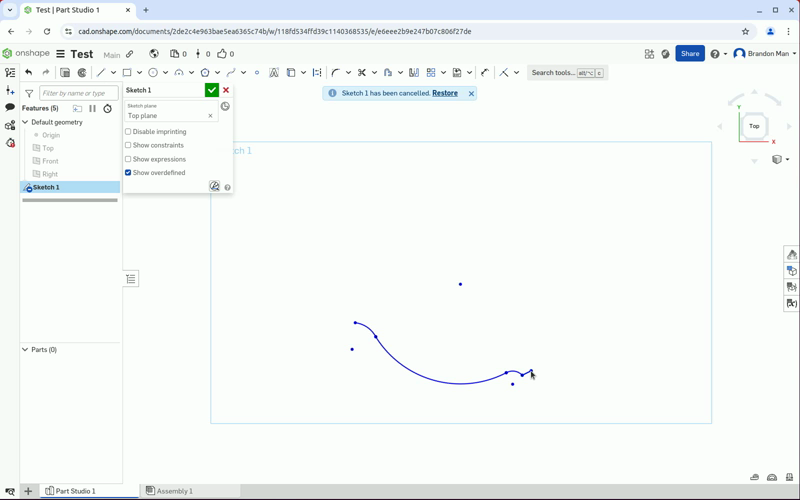
key(a)
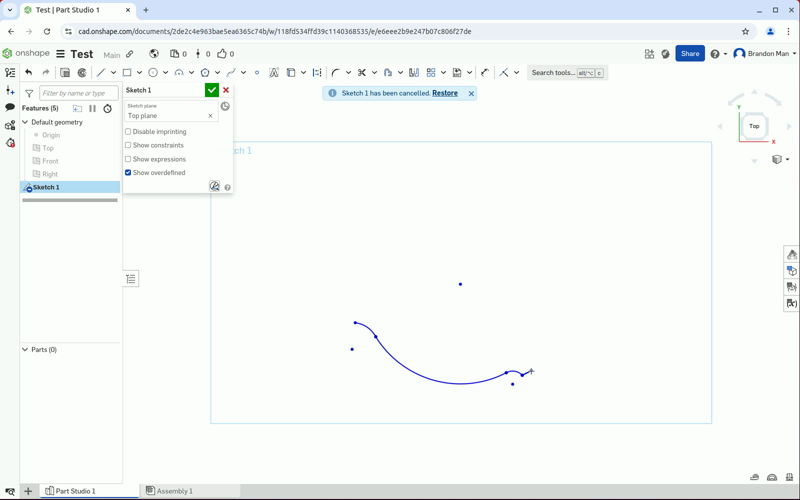
mouse_move(531, 370)
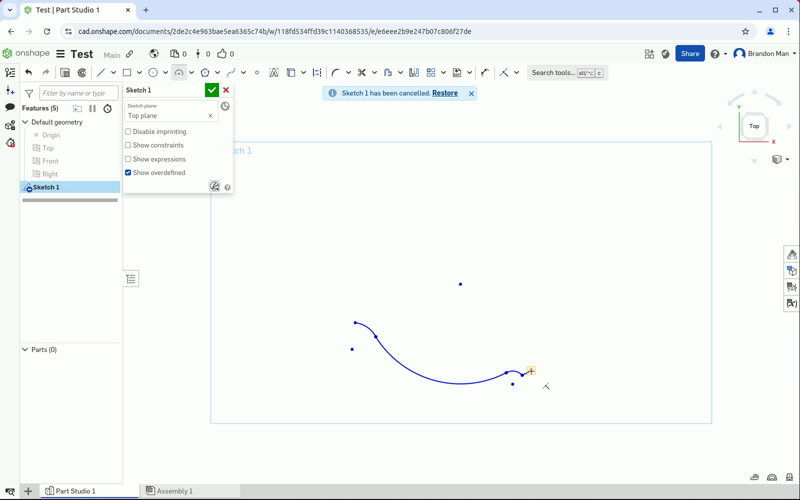
click(531, 370)
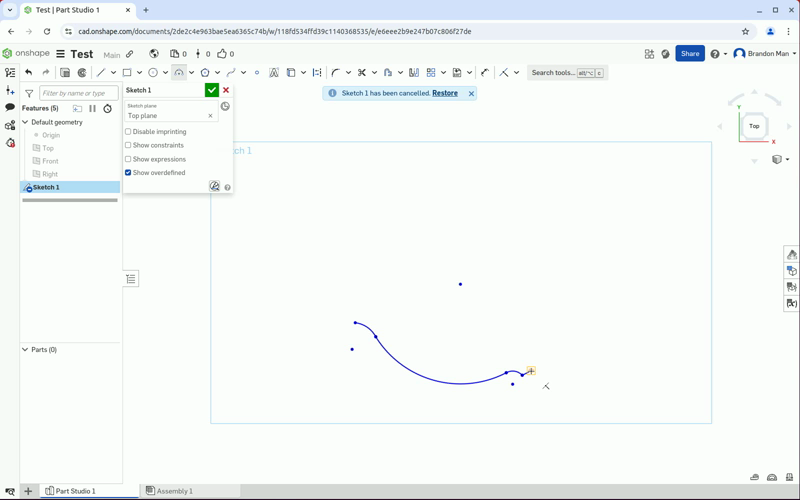
mouse_move(355, 322)
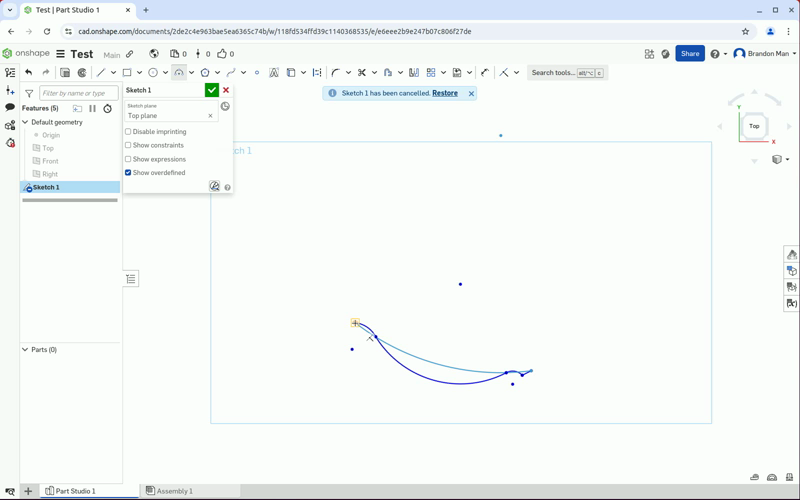
click(355, 322)
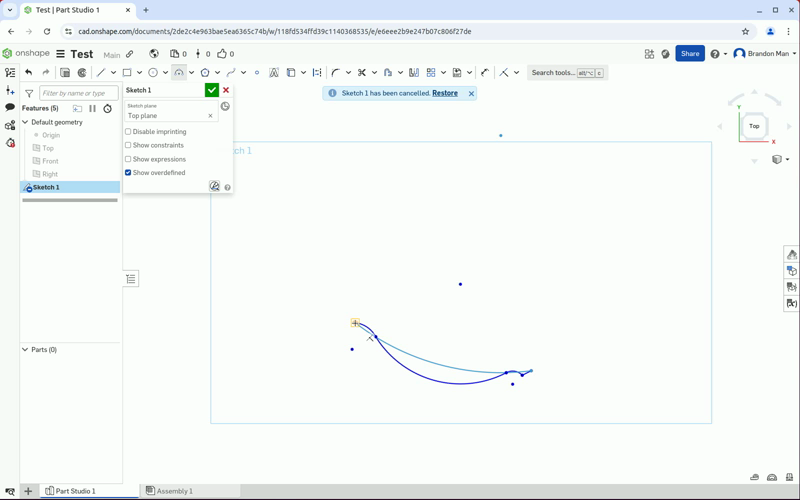
key_down(shift)
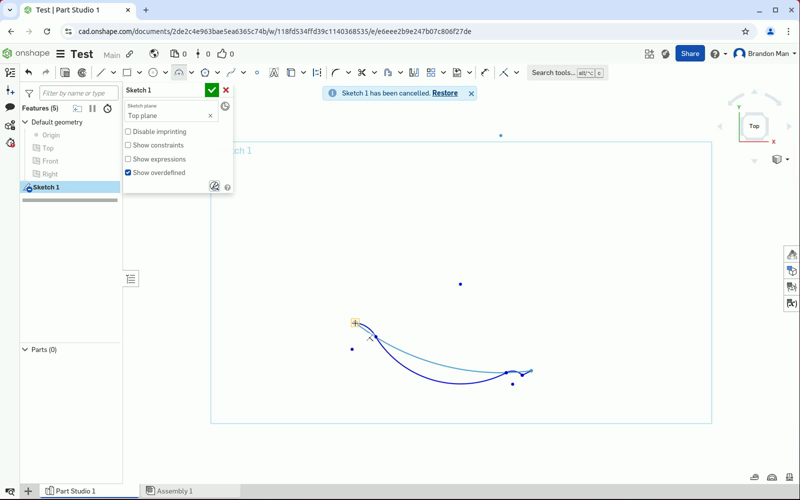
mouse_move(490, 174)
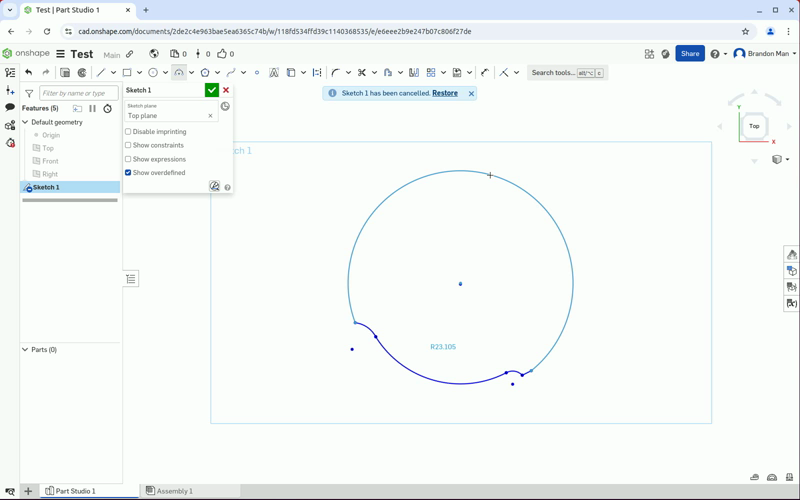
click(490, 174)
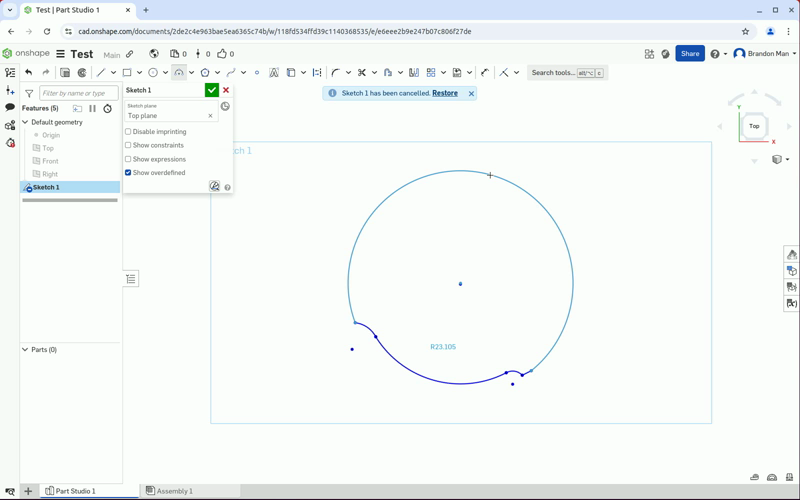
key_up(shift)
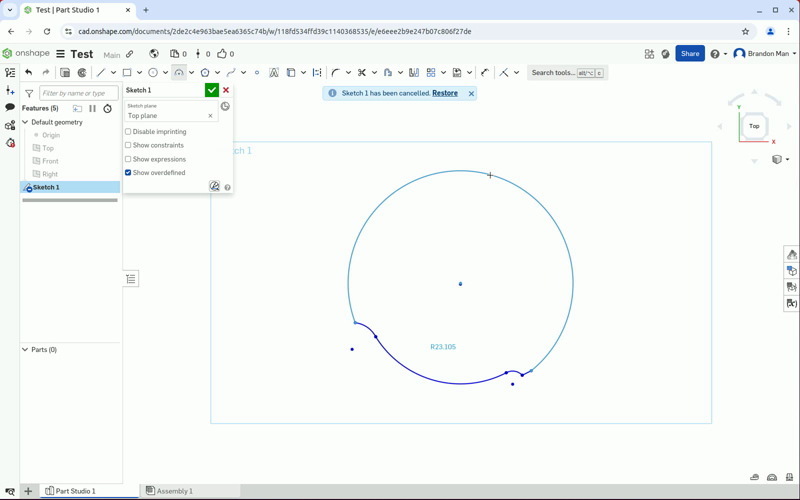
key(esc)
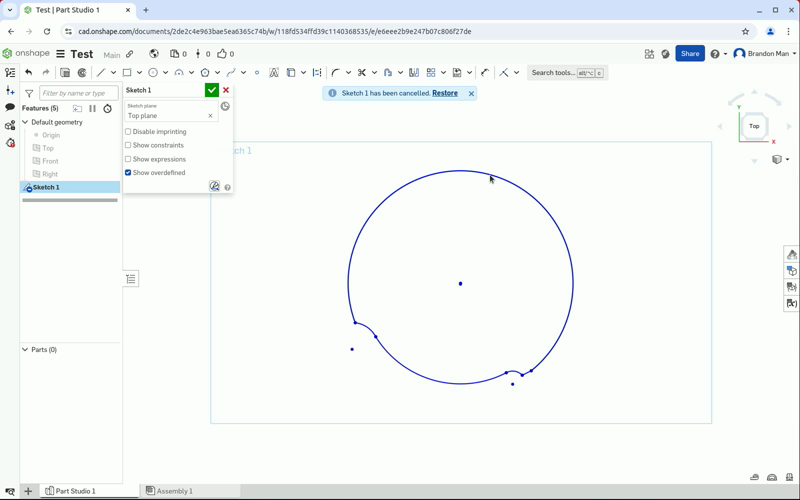
key(l)
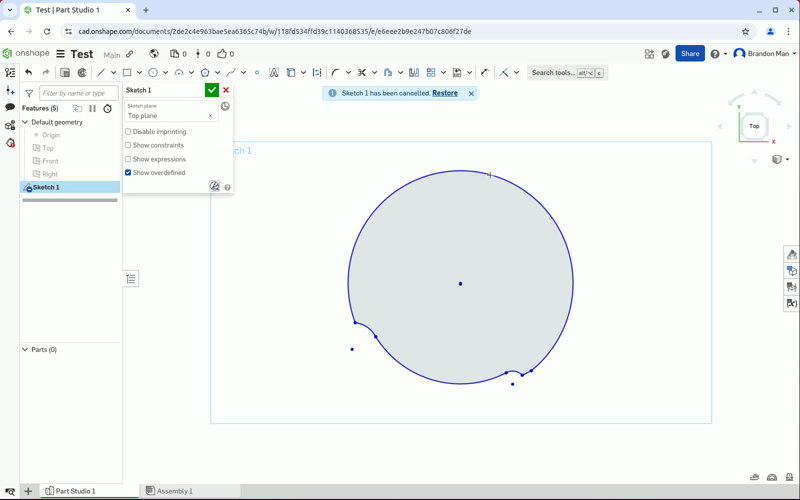
key_down(shift)
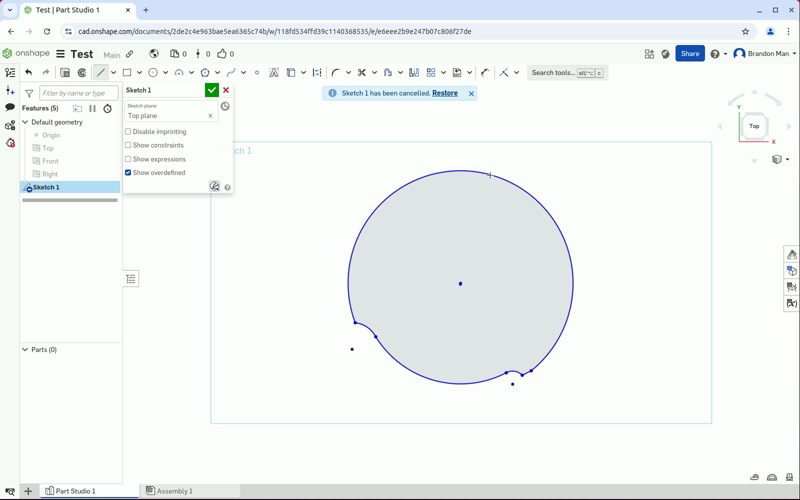
mouse_move(446, 222)
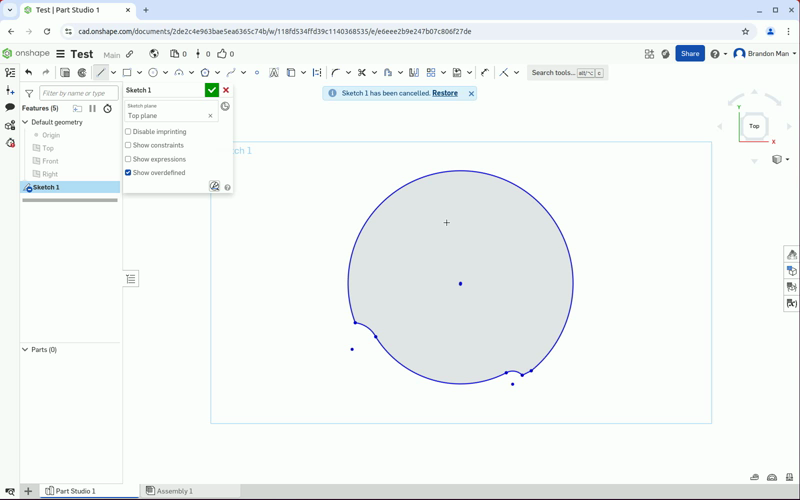
click(446, 222)
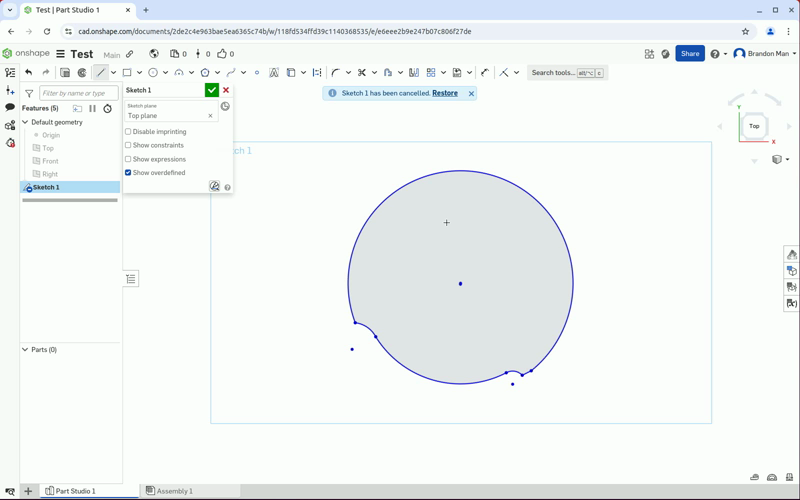
key_up(shift)
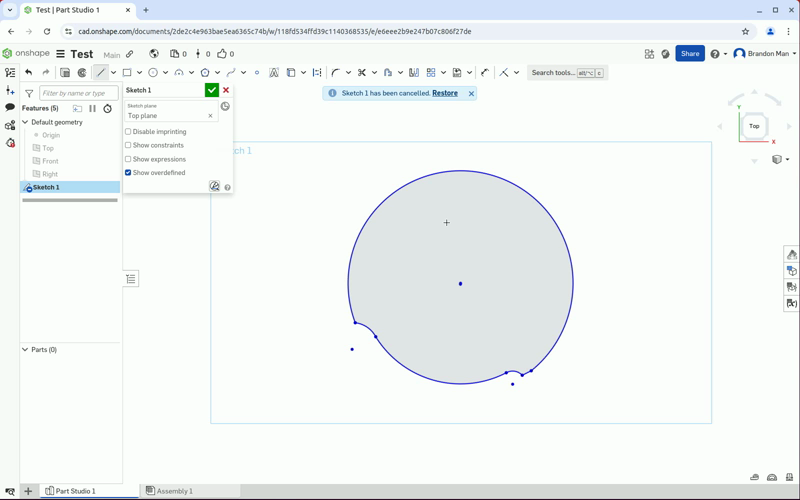
key_down(shift)
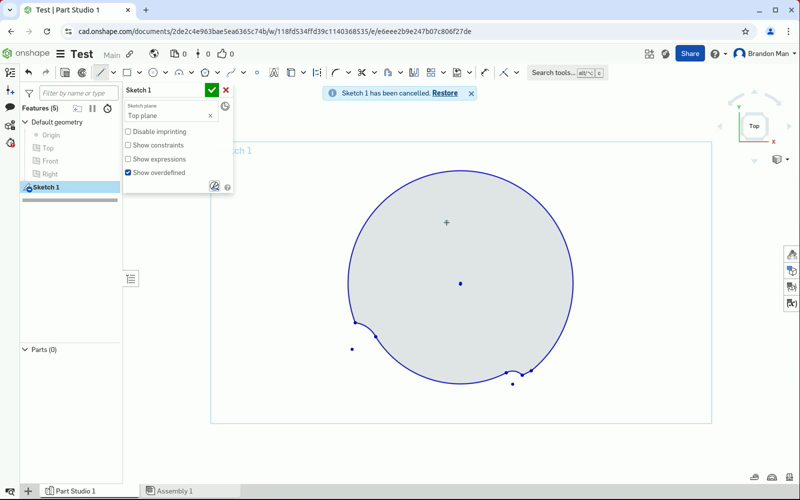
mouse_move(476, 222)
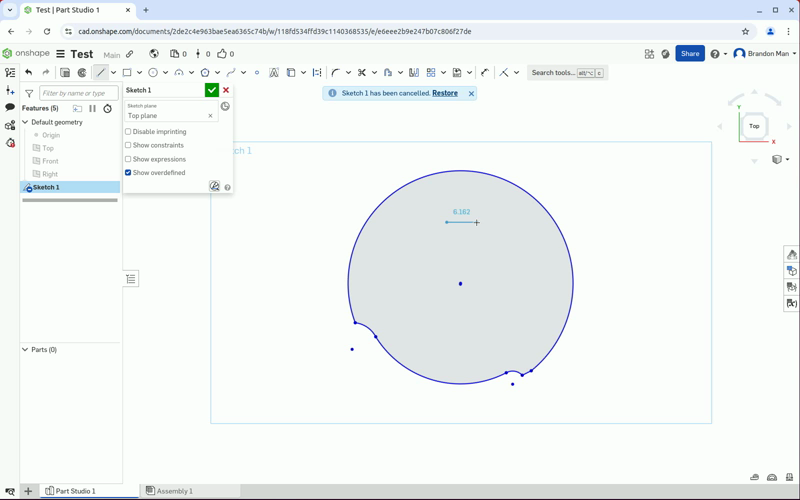
mouse_move(474, 222)
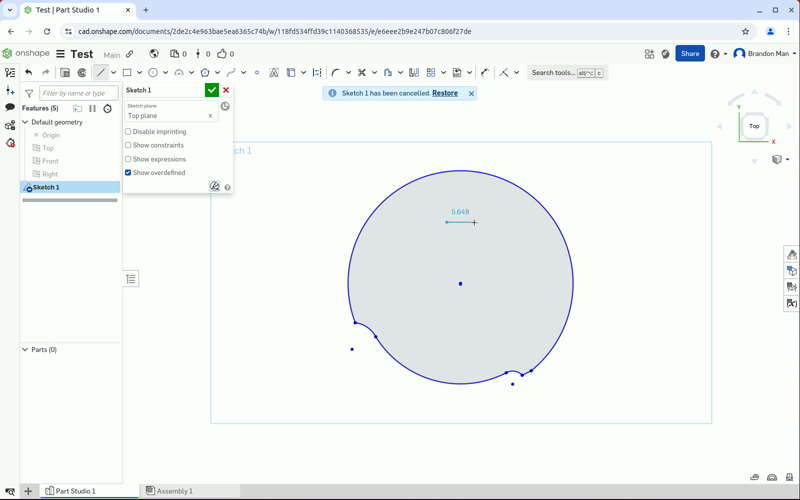
click(474, 222)
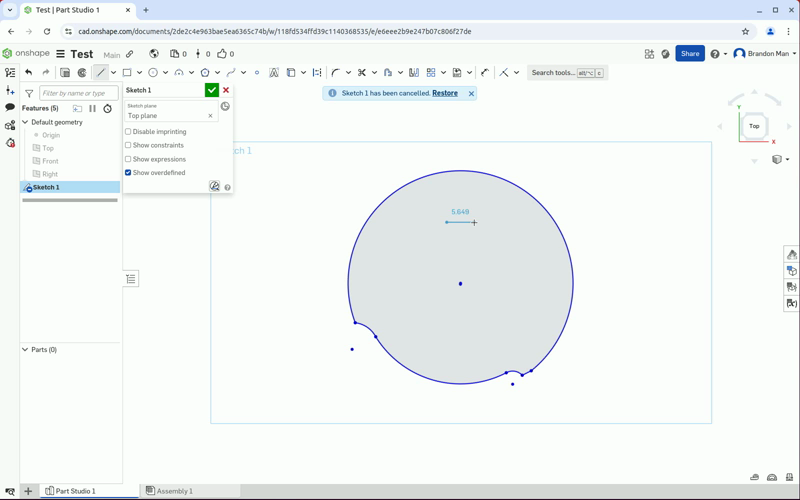
key_up(shift)
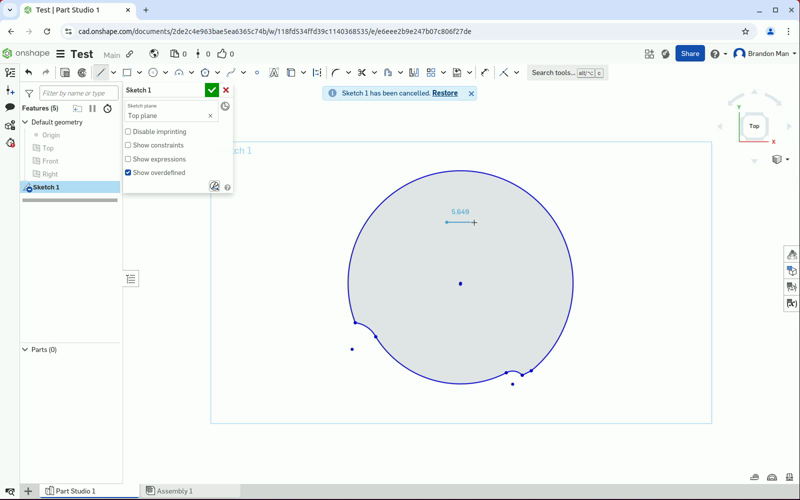
key_down(shift)
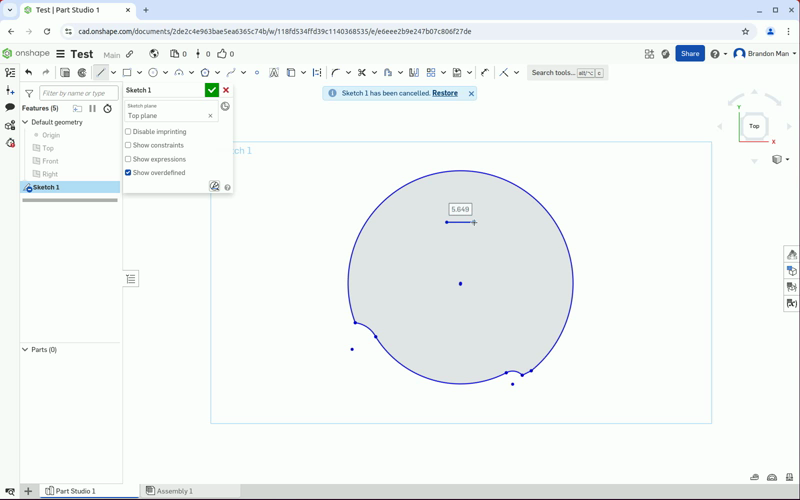
mouse_move(504, 222)
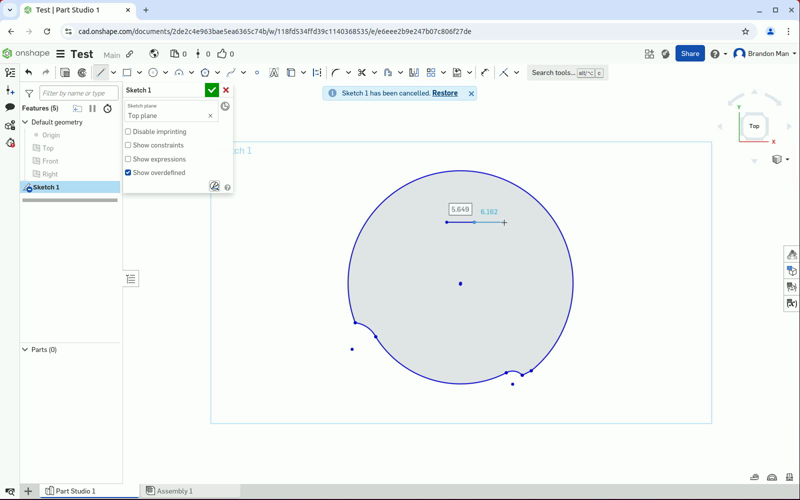
mouse_move(474, 208)
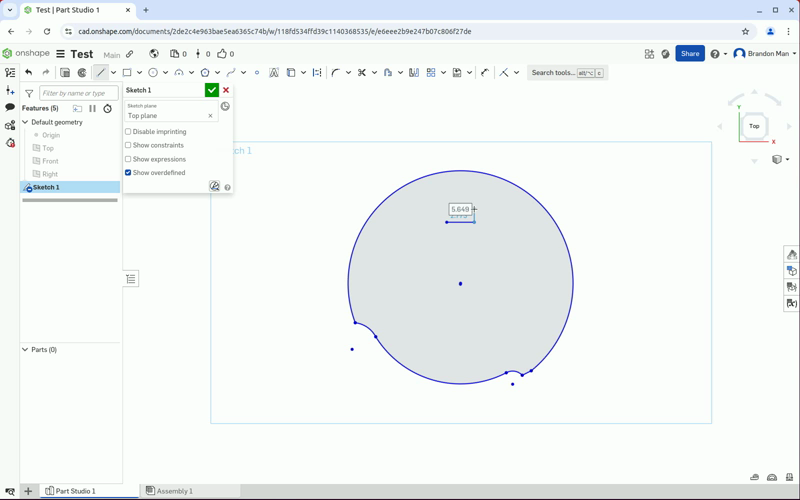
click(474, 208)
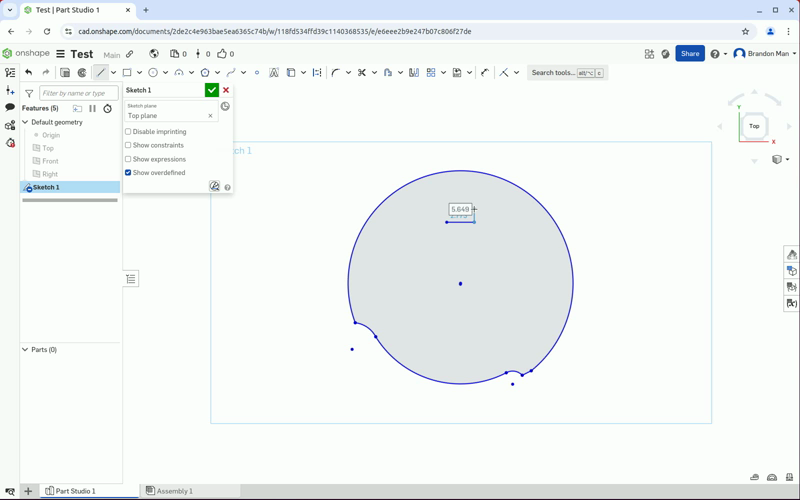
key_up(shift)
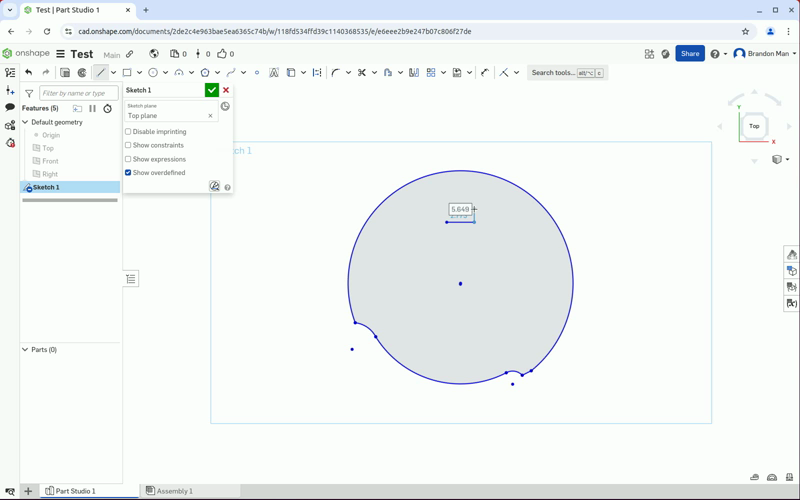
key(esc)
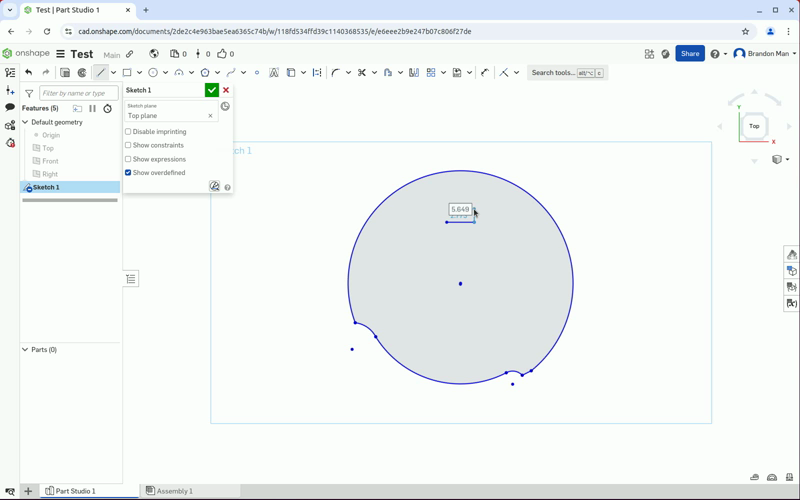
key(a)
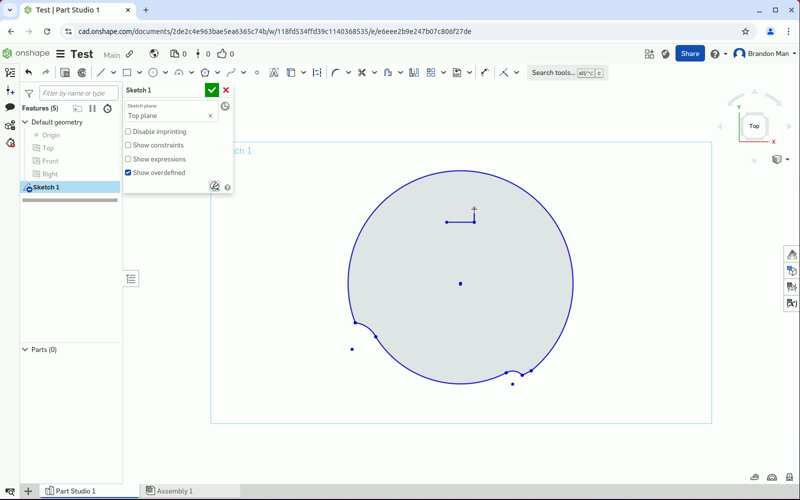
mouse_move(474, 208)
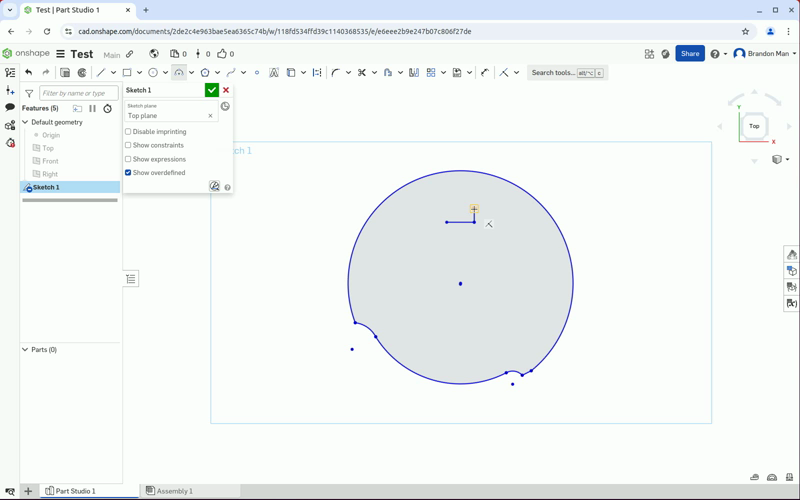
click(474, 208)
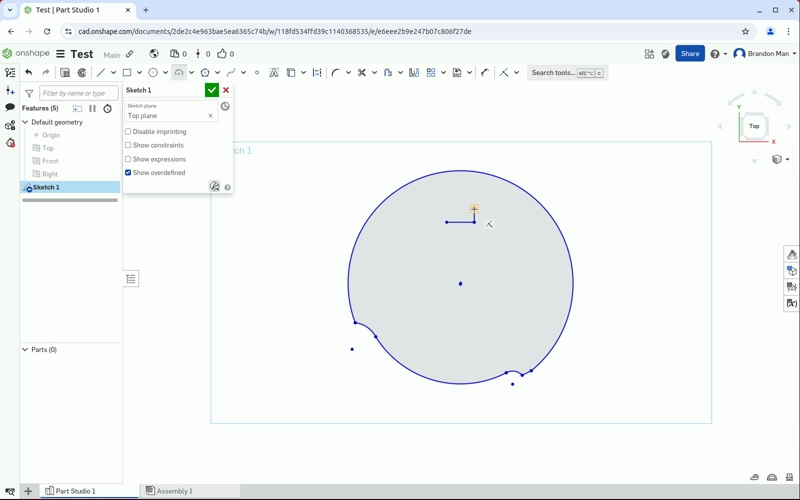
key_down(shift)
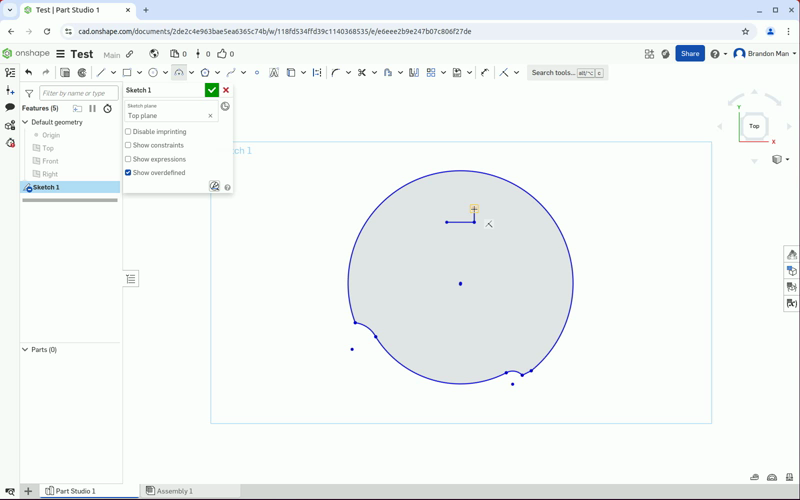
mouse_move(446, 208)
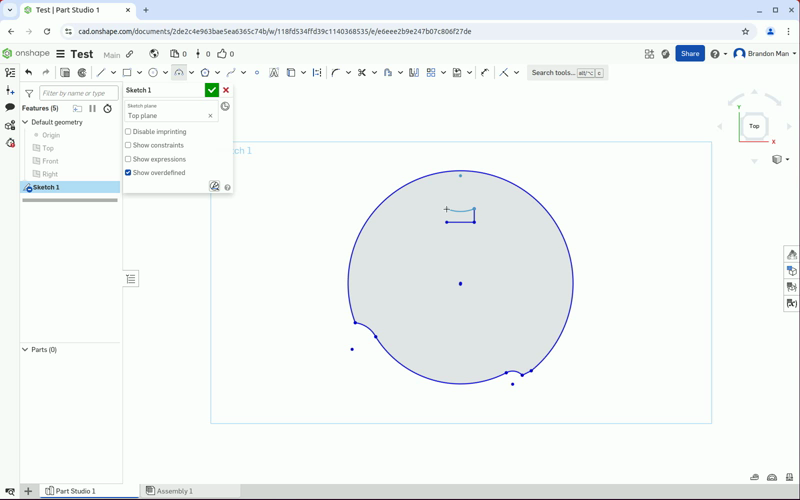
click(446, 208)
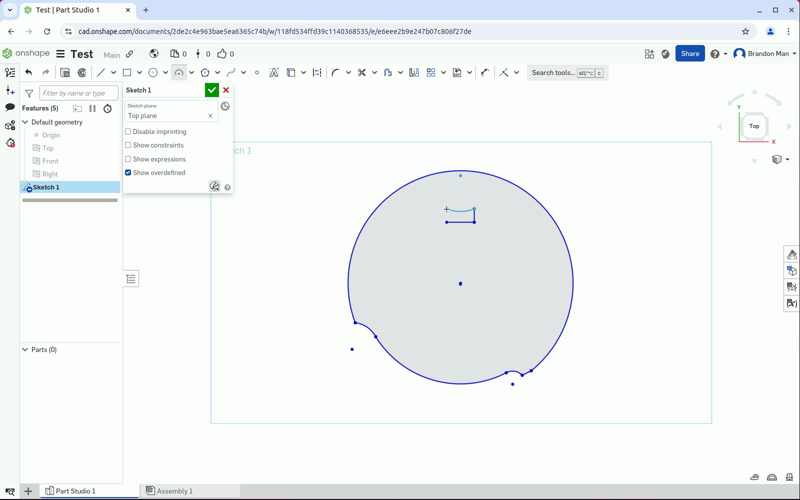
mouse_move(460, 357)
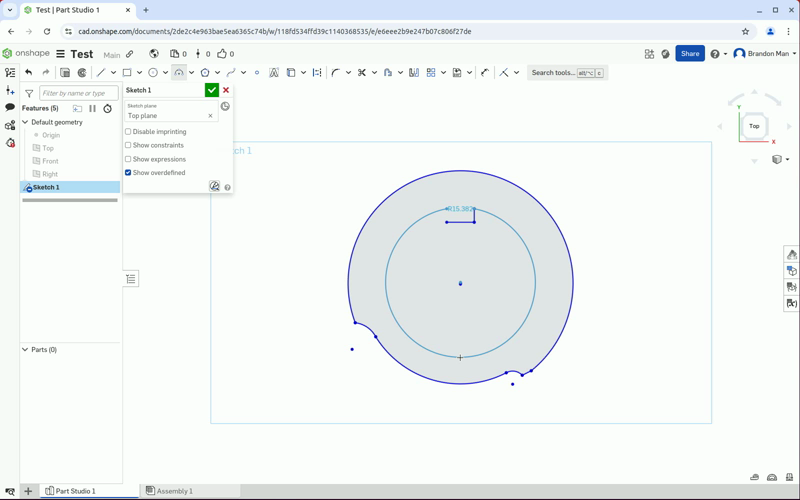
click(460, 357)
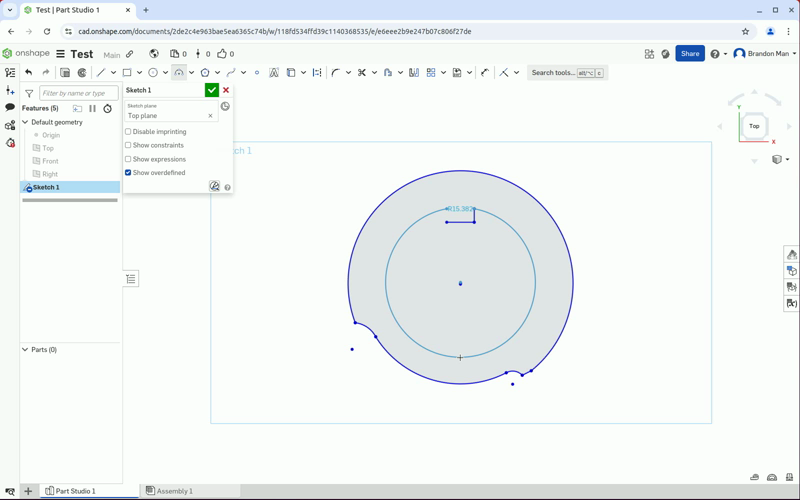
key_up(shift)
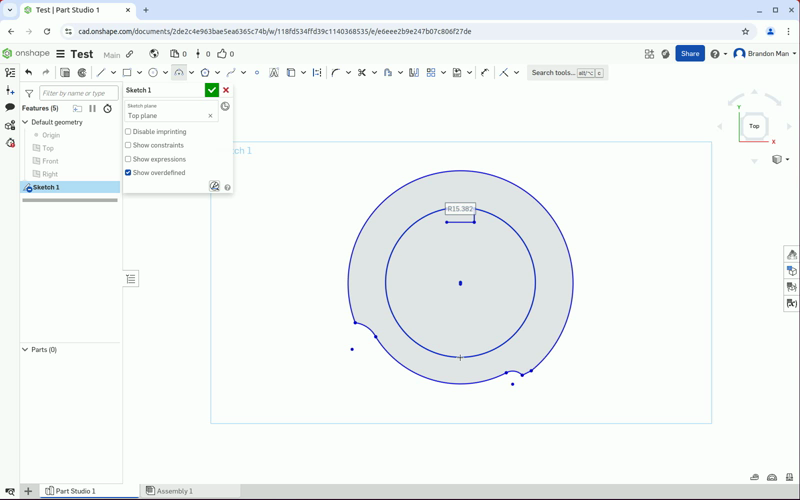
key(esc)
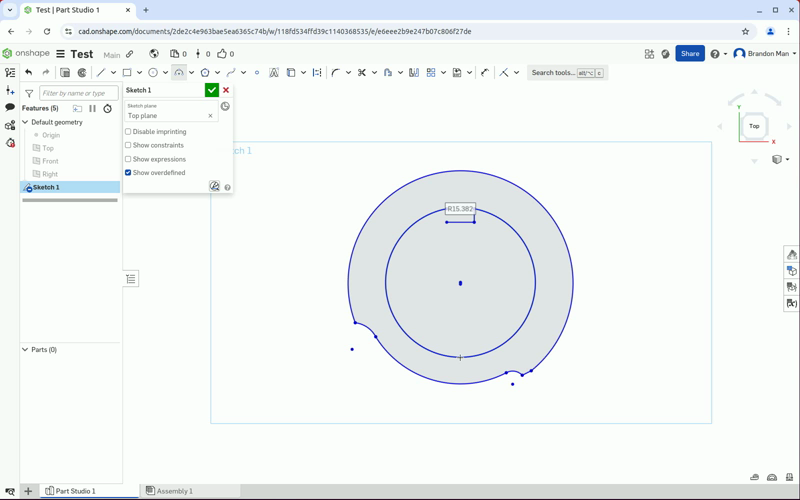
key(l)
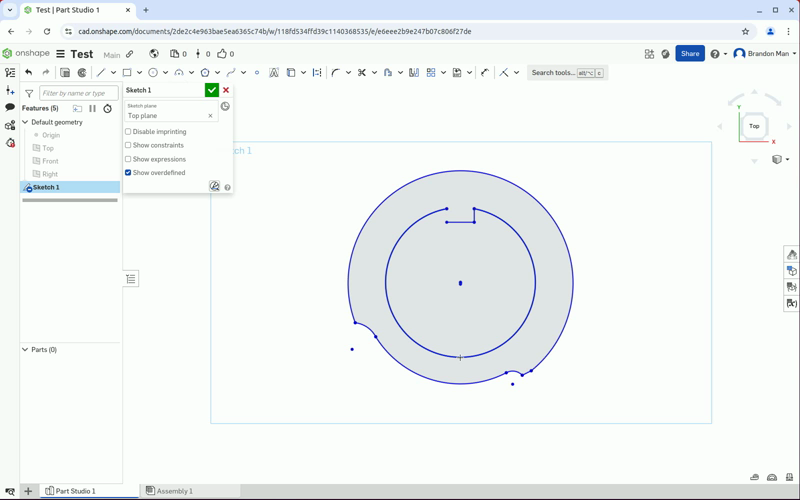
mouse_move(446, 208)
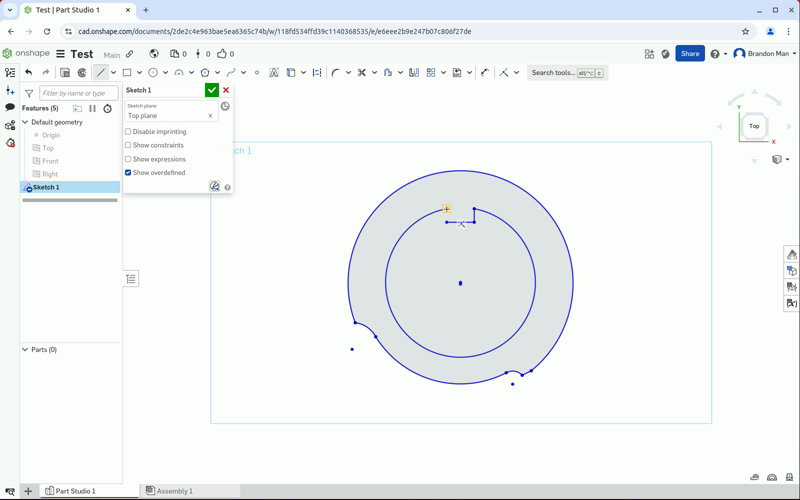
click(446, 208)
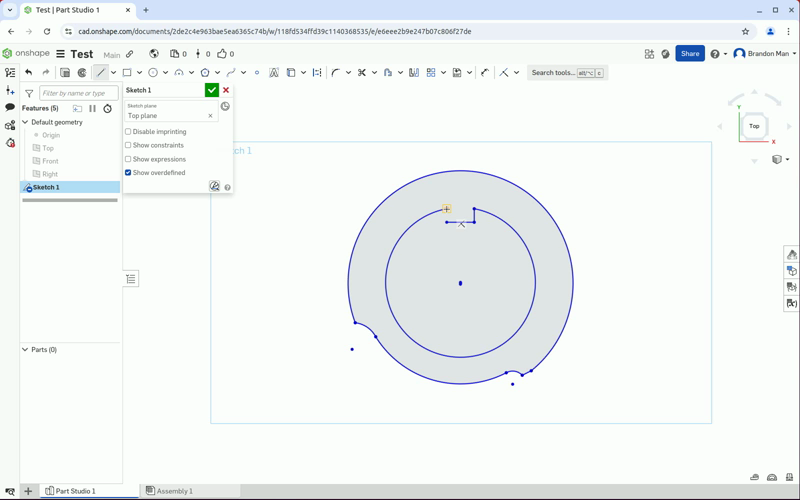
mouse_move(476, 208)
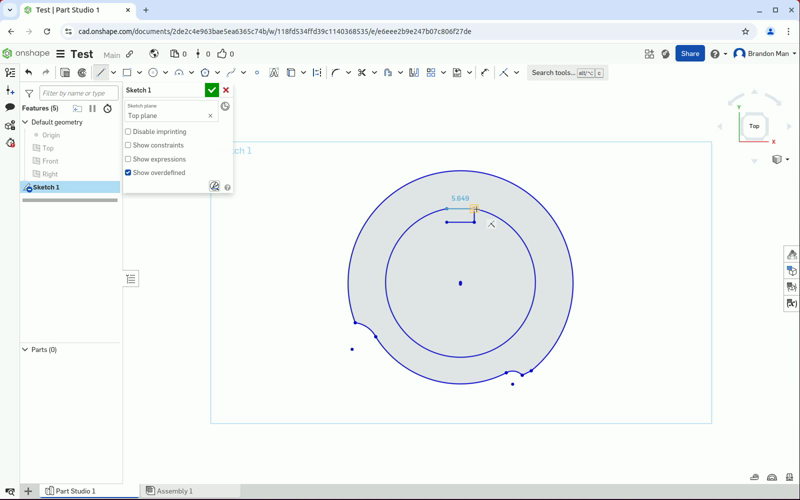
key_down(shift)
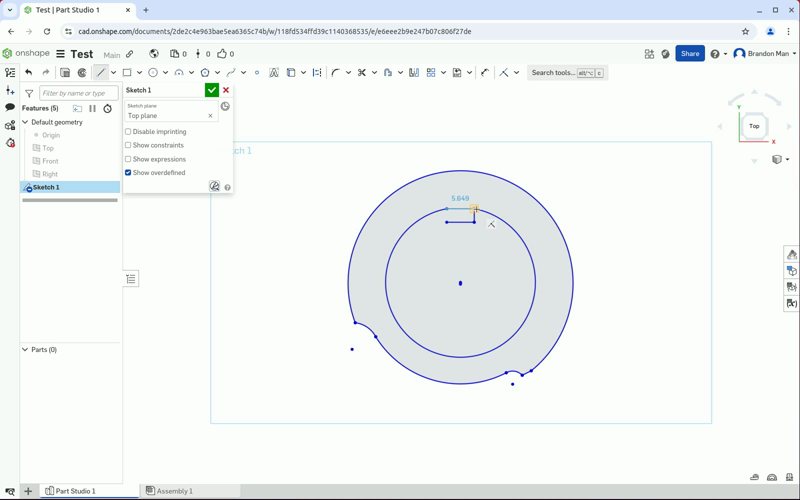
mouse_move(446, 222)
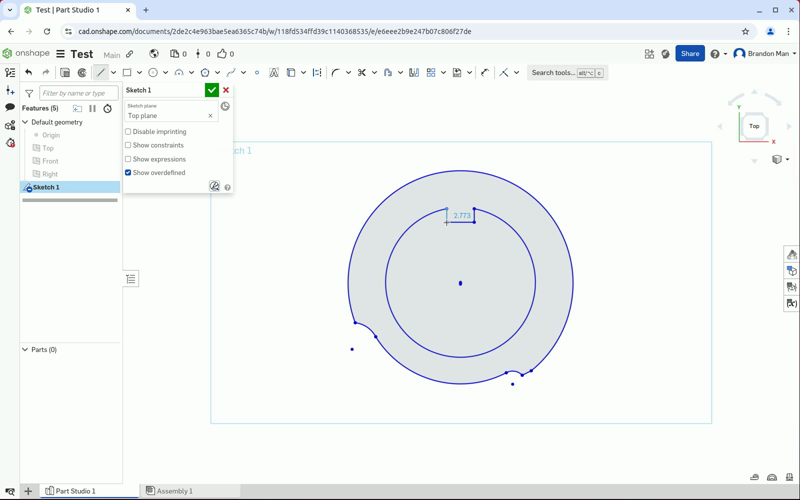
key_up(shift)
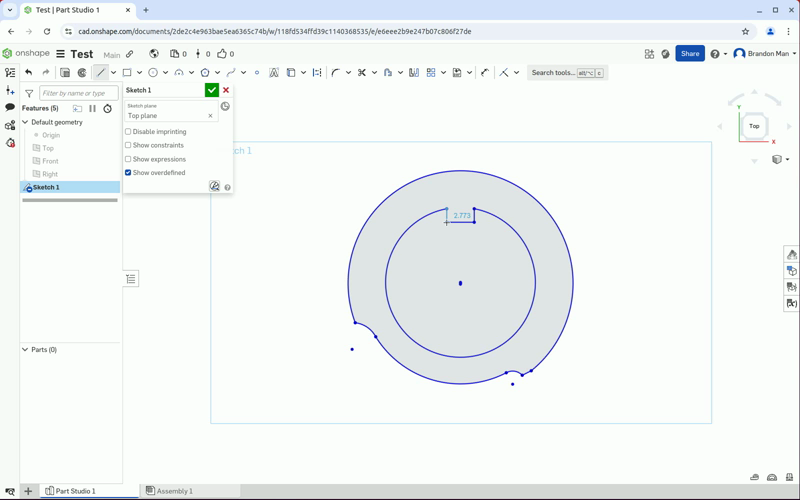
click(446, 222)
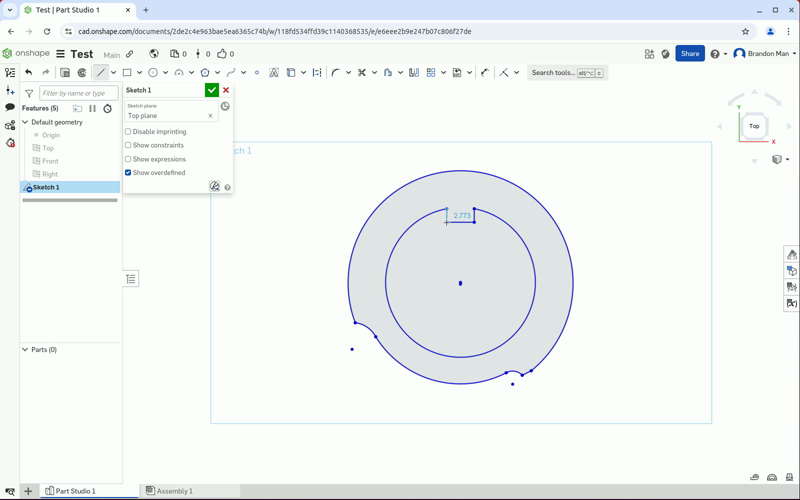
key(esc)
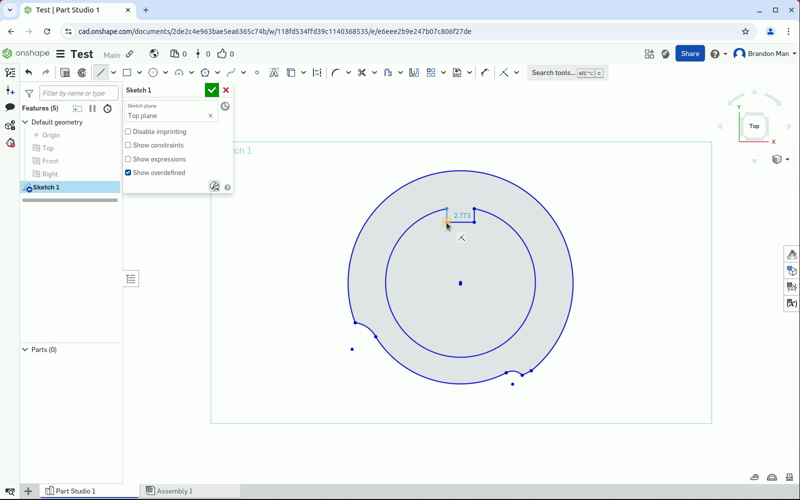
mouse_move(391, 224)
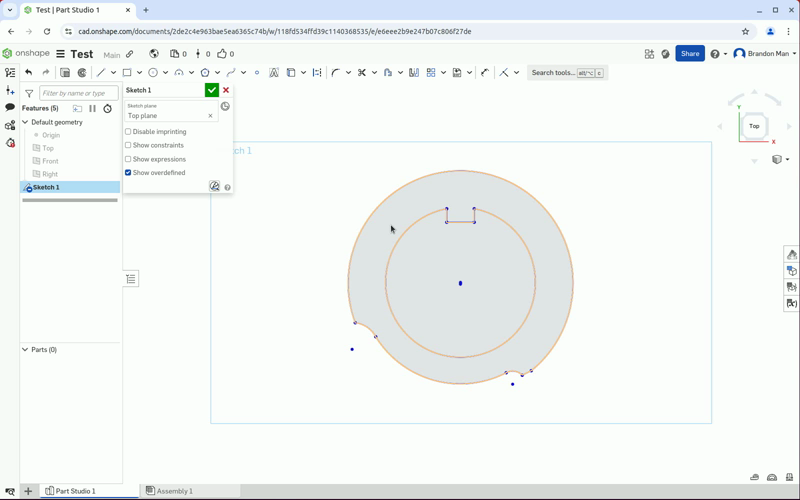
click(391, 224)
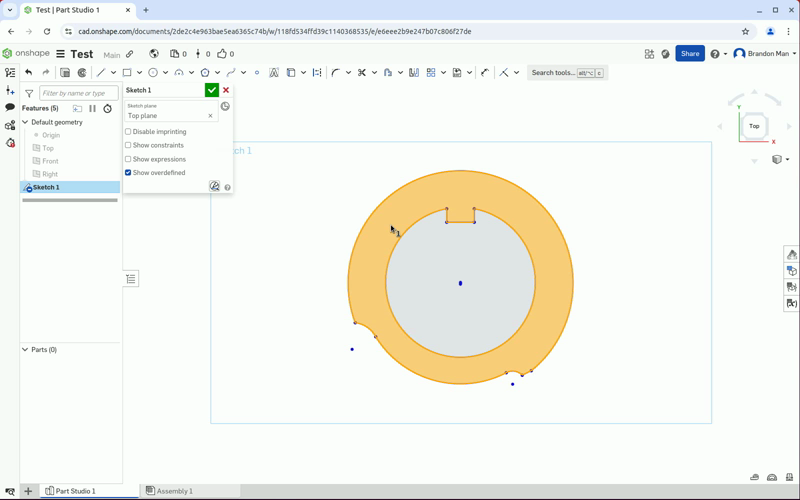
mouse_move(73, 352)
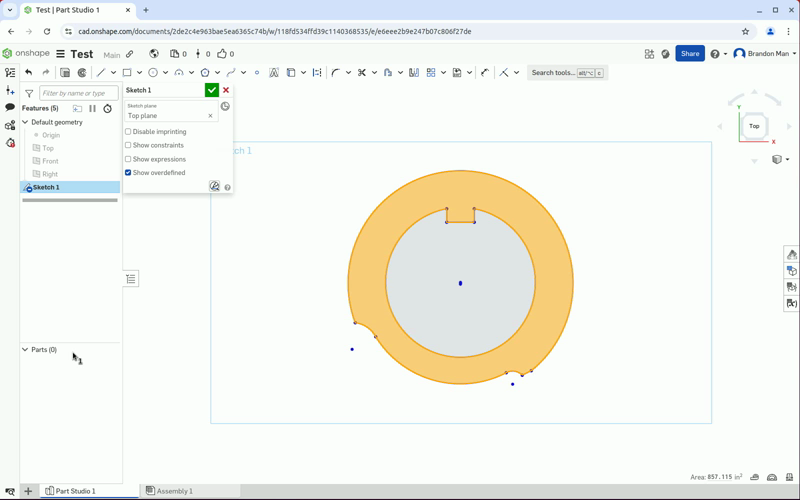
key(shift+y)
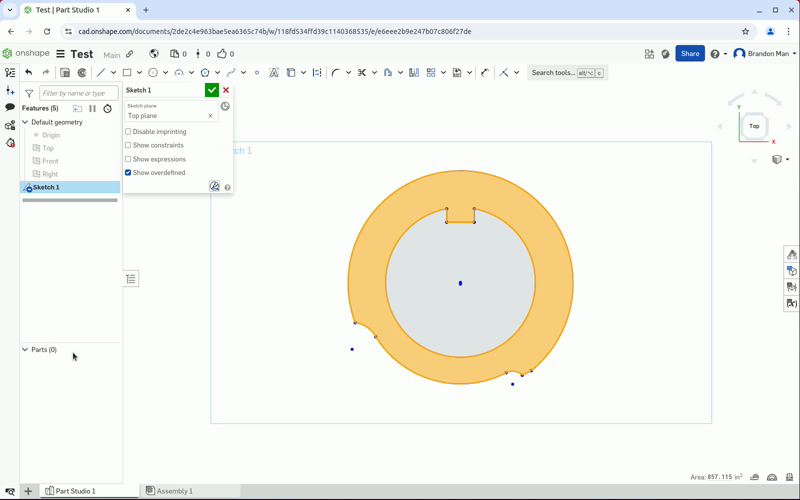
key(shift+e)
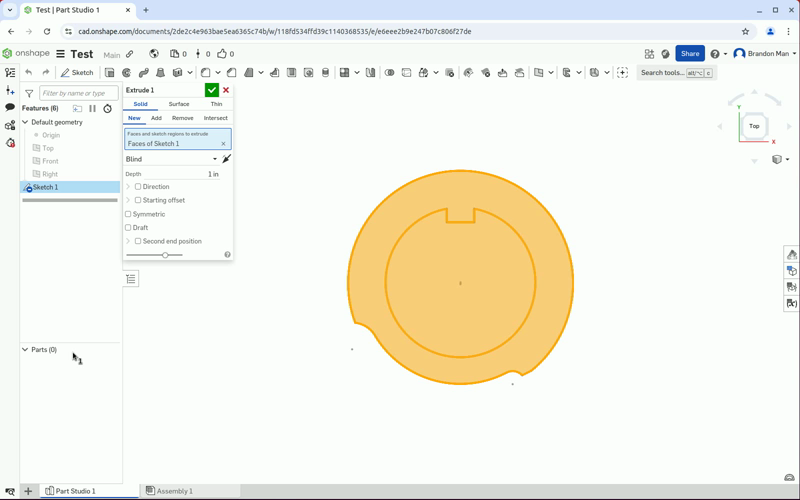
mouse_move(143, 106)
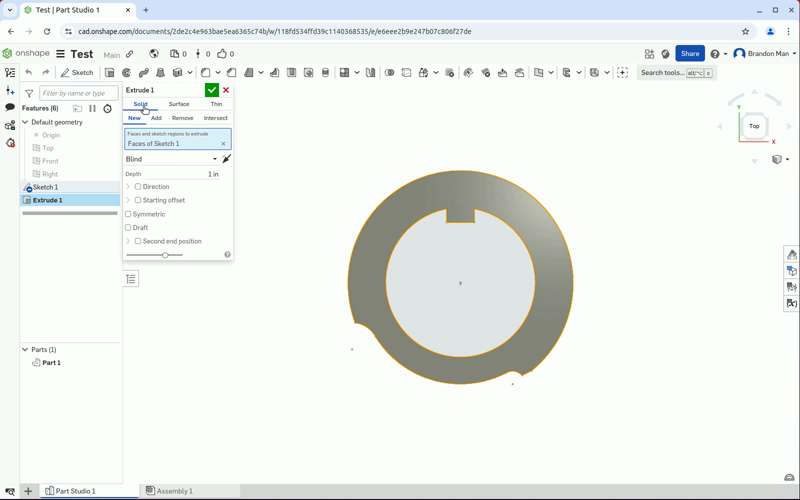
click(143, 106)
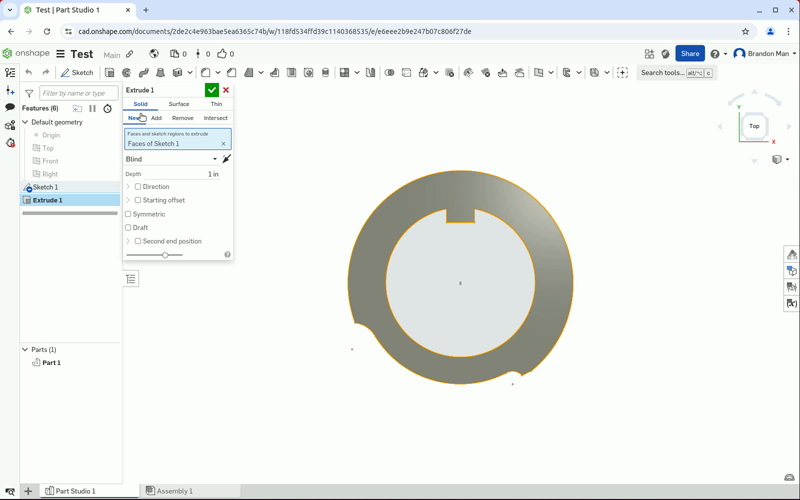
mouse_move(137, 120)
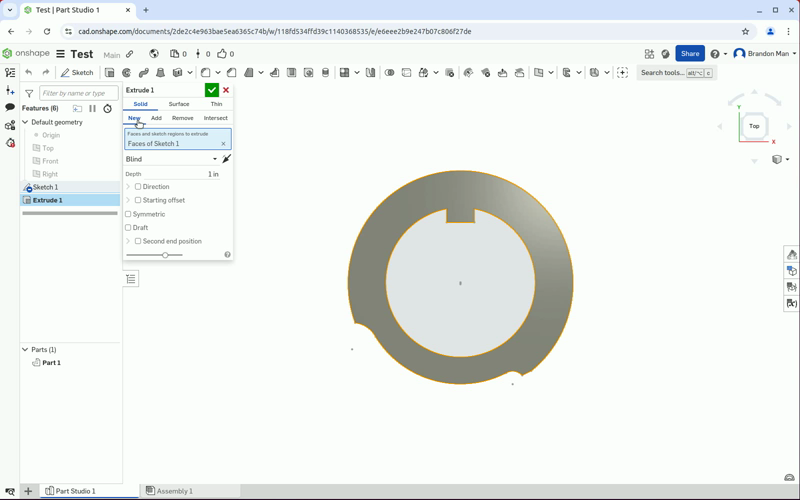
click(137, 120)
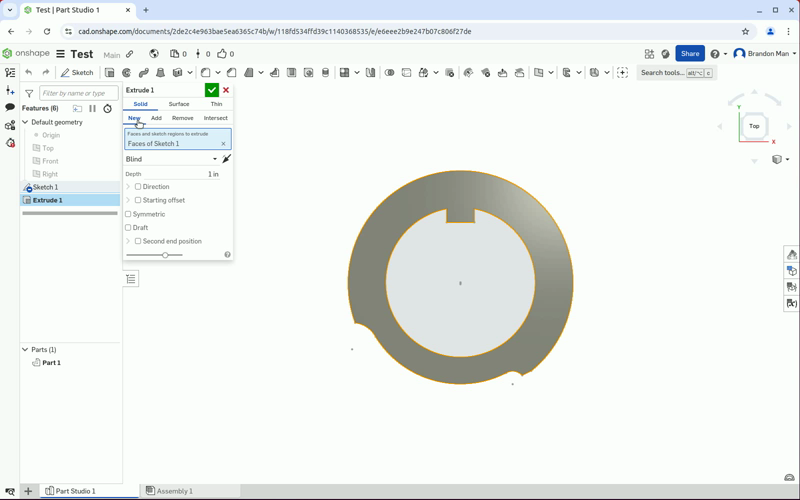
key(tab, 4)
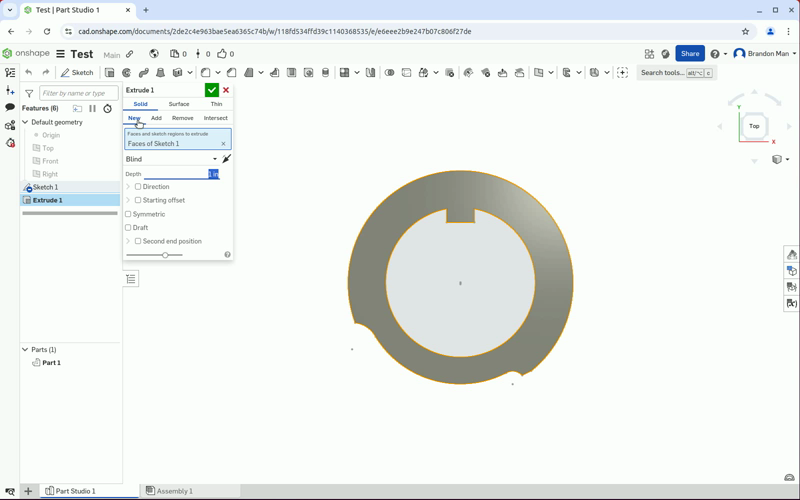
text(0.963)
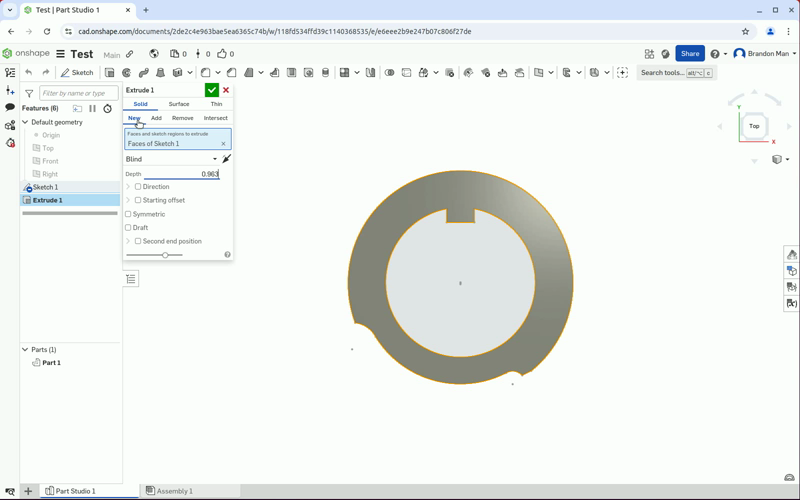
key(enter)
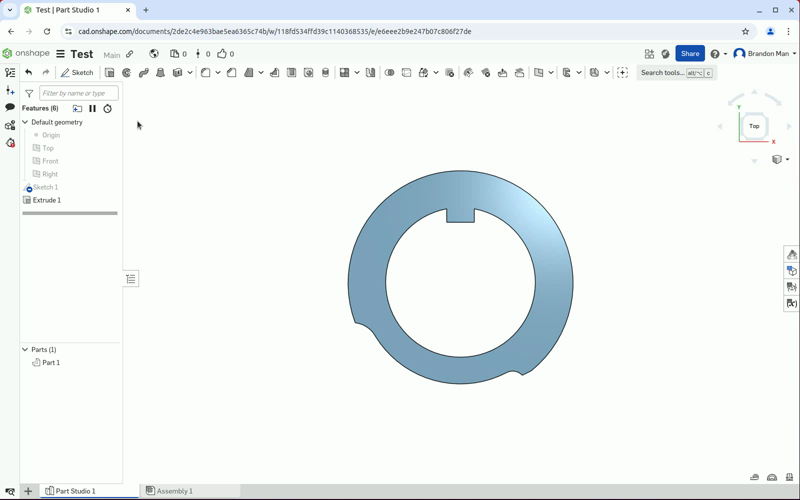
key(shift+h)
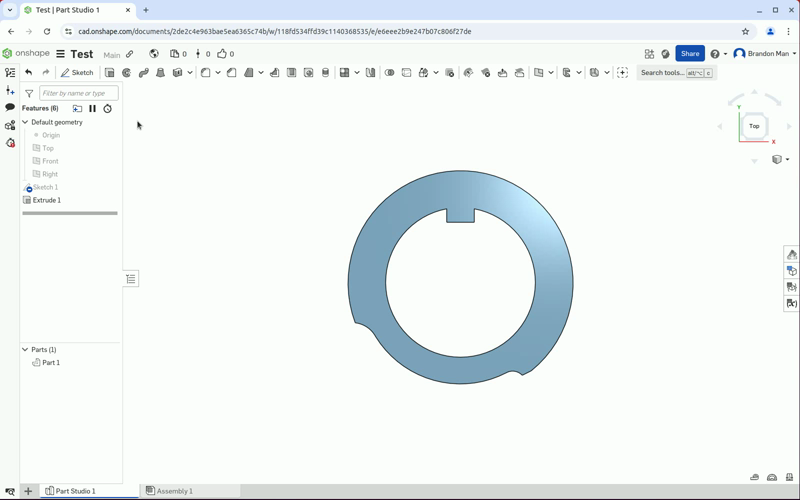
key(shift+h)
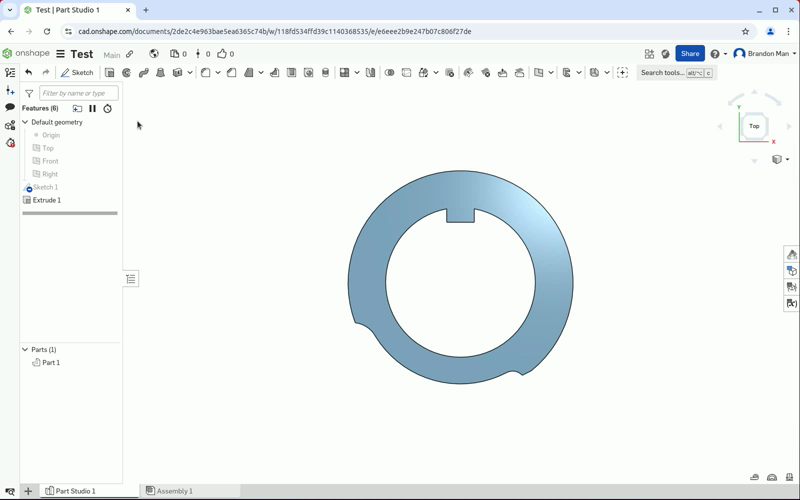
mouse_move(73, 189)
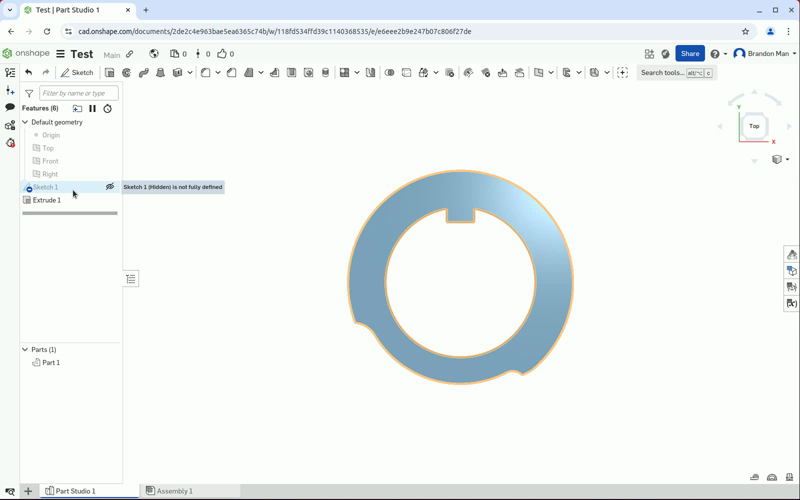
click(73, 189)
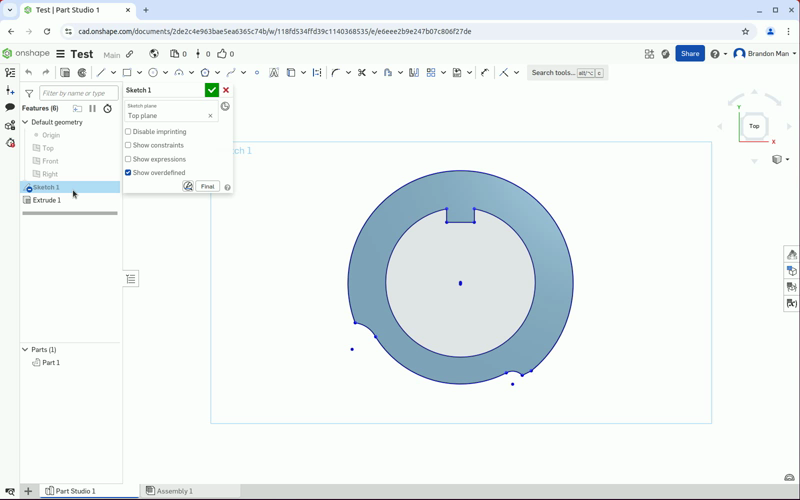
mouse_move(229, 92)
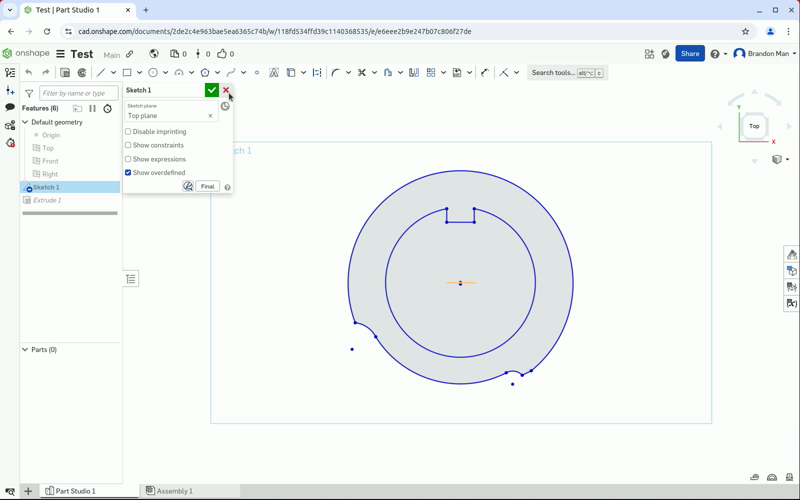
click(229, 92)
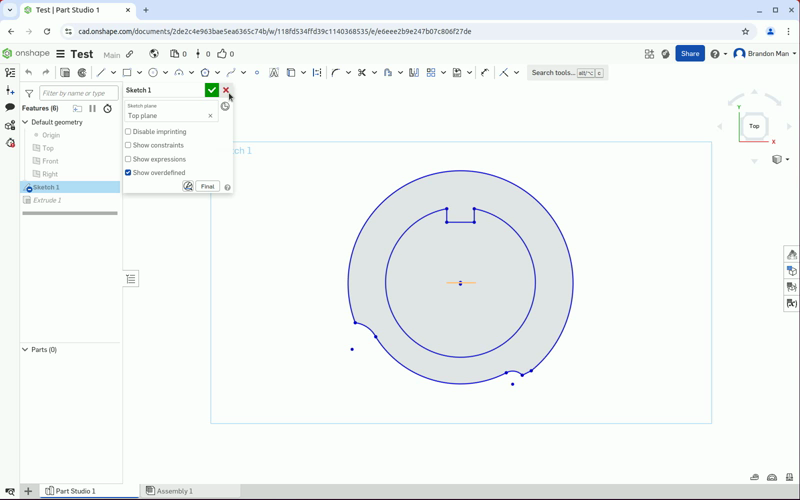
key(shift+s)
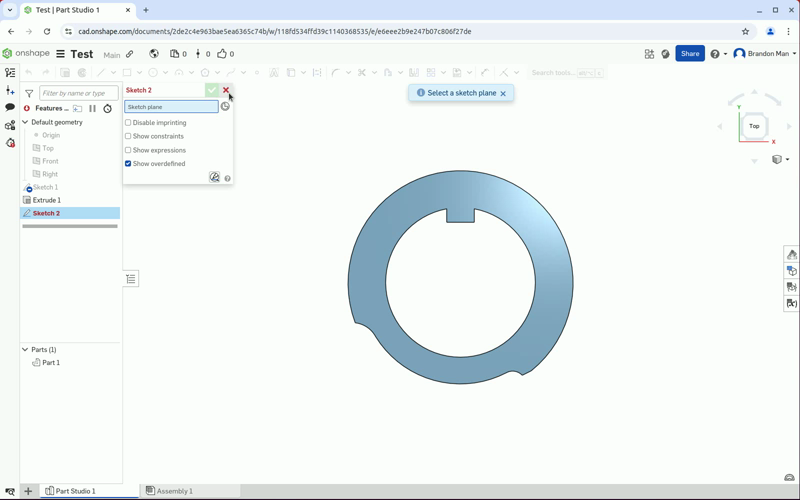
mouse_move(73, 150)
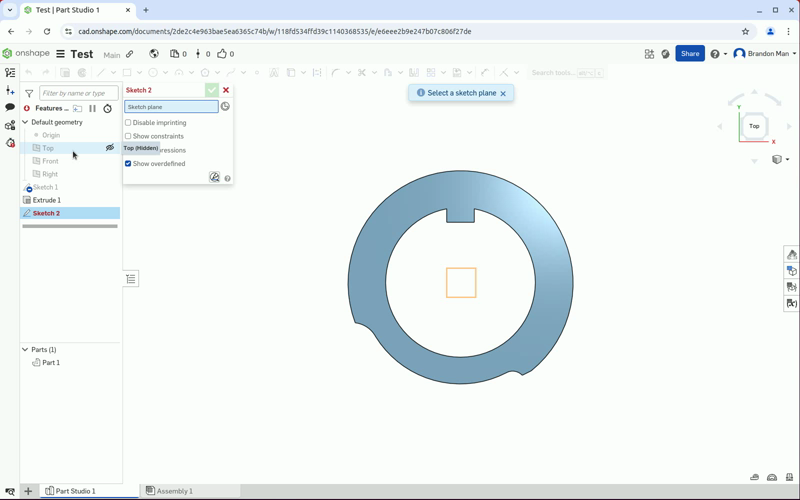
click(73, 150)
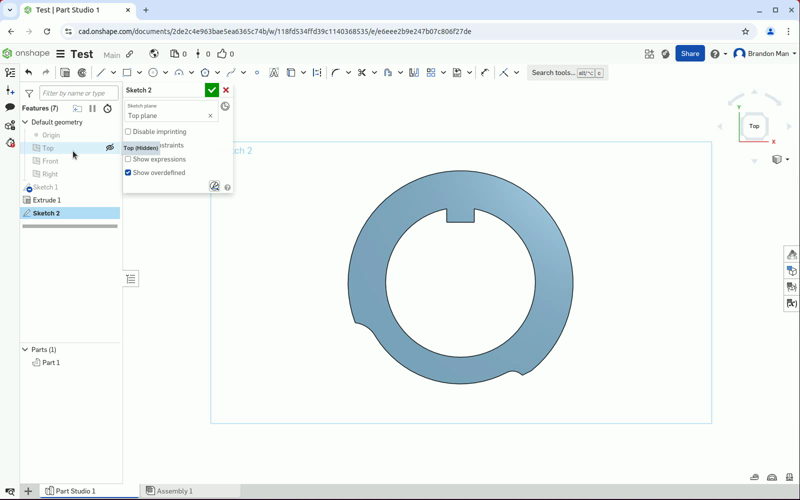
mouse_move(73, 352)
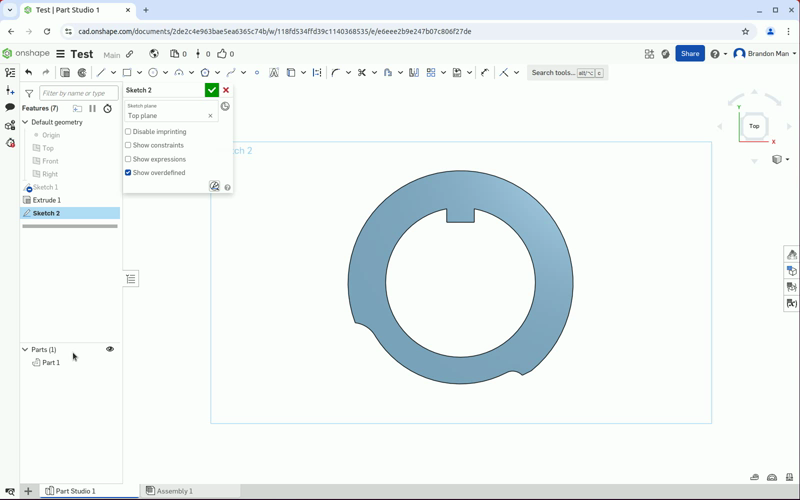
key(y)
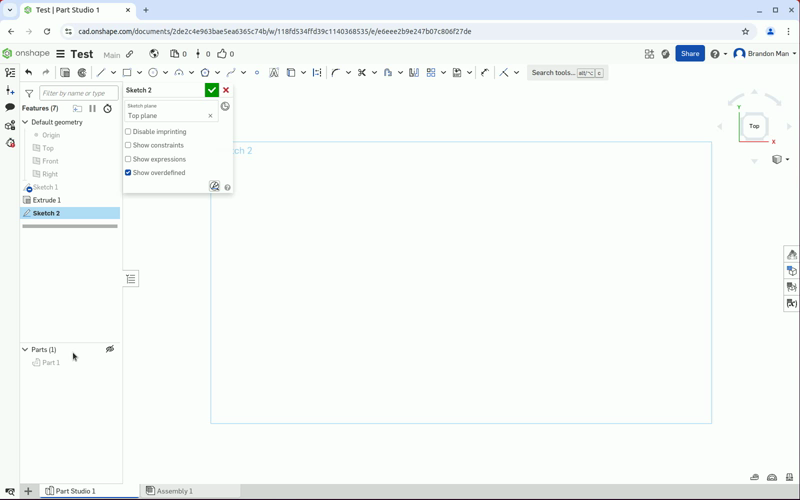
key(a)
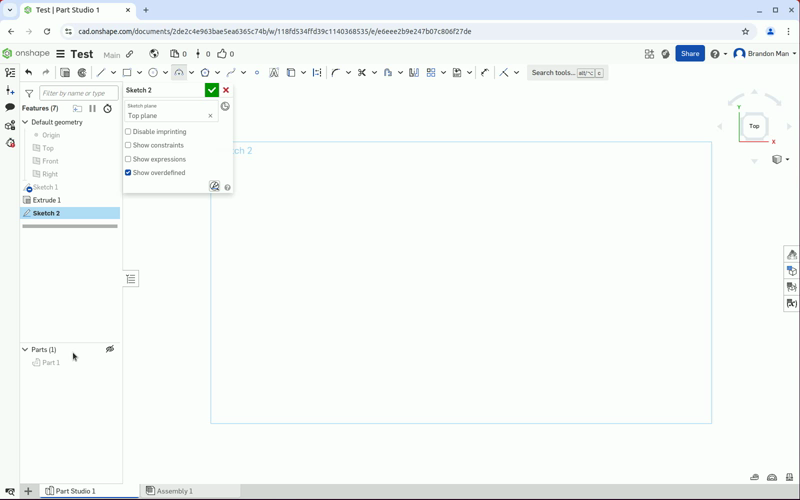
key_down(shift)
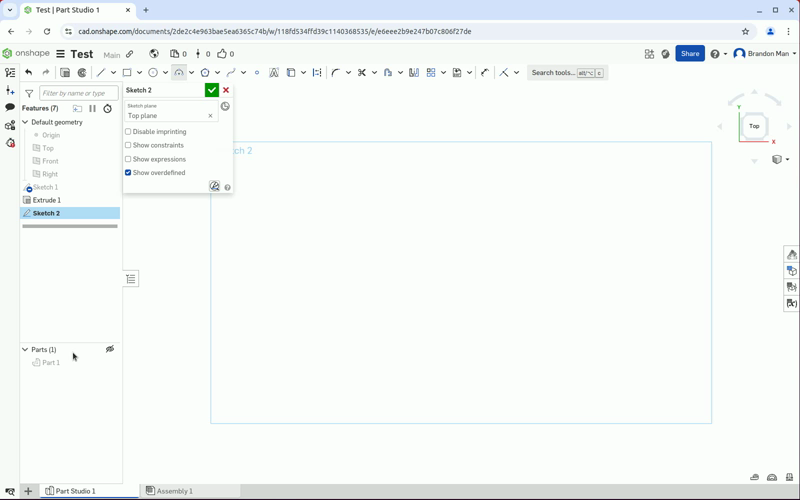
mouse_move(356, 326)
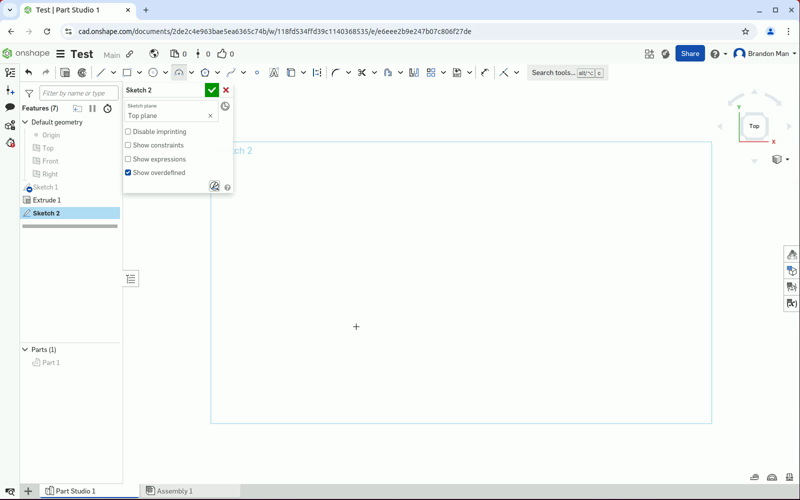
click(356, 326)
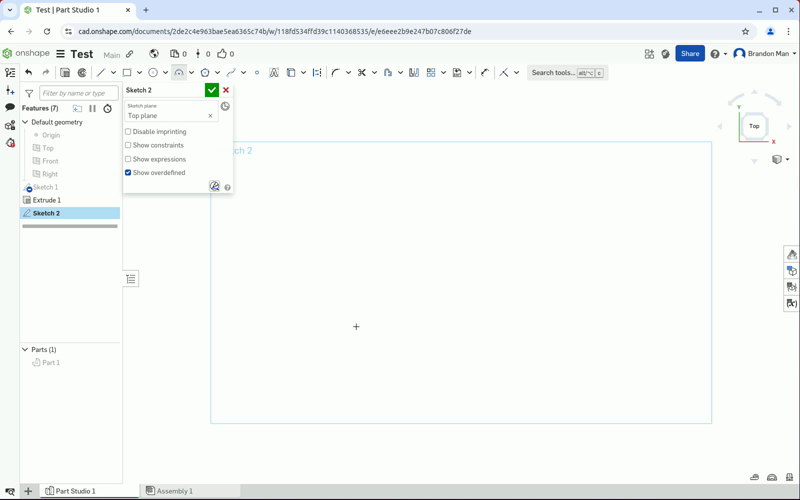
key_up(shift)
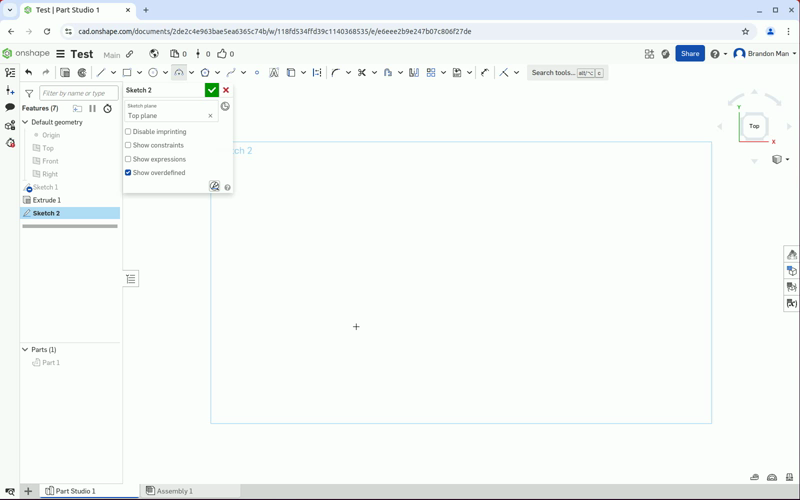
key_down(shift)
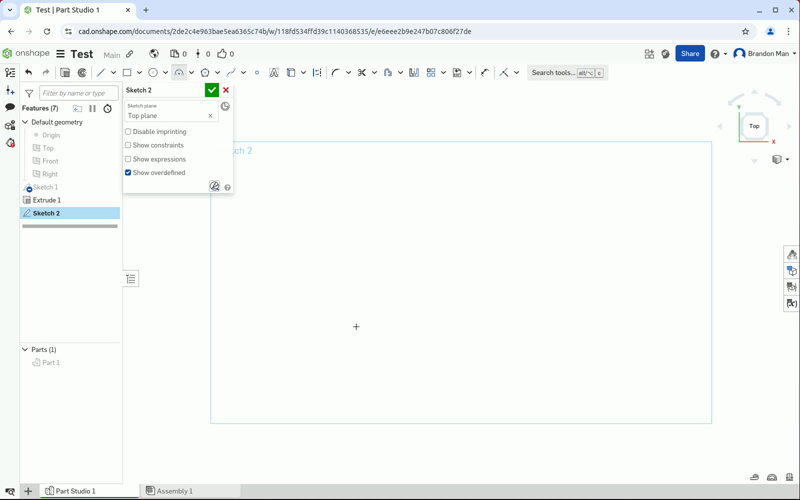
mouse_move(377, 339)
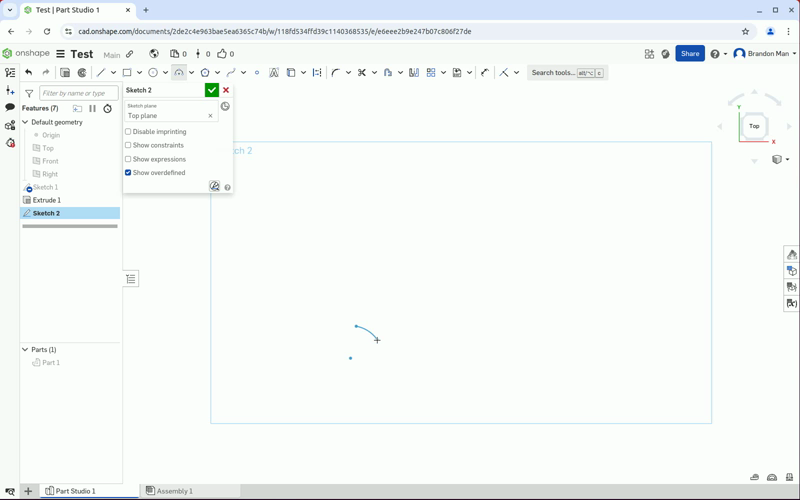
click(377, 339)
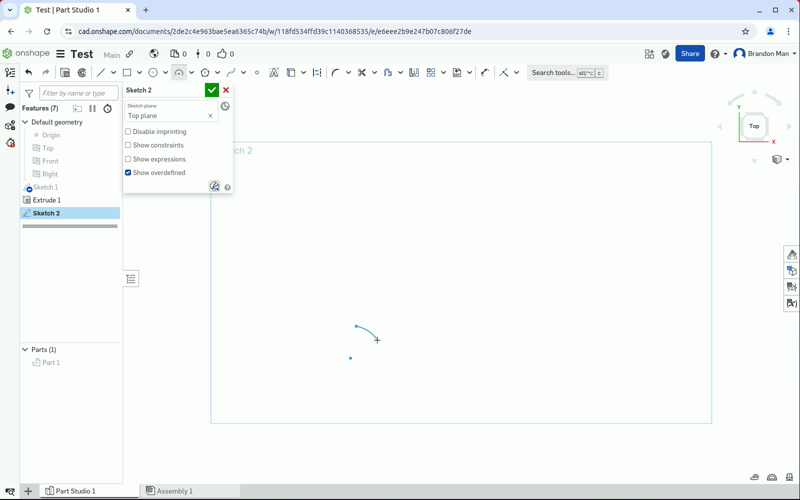
mouse_move(368, 330)
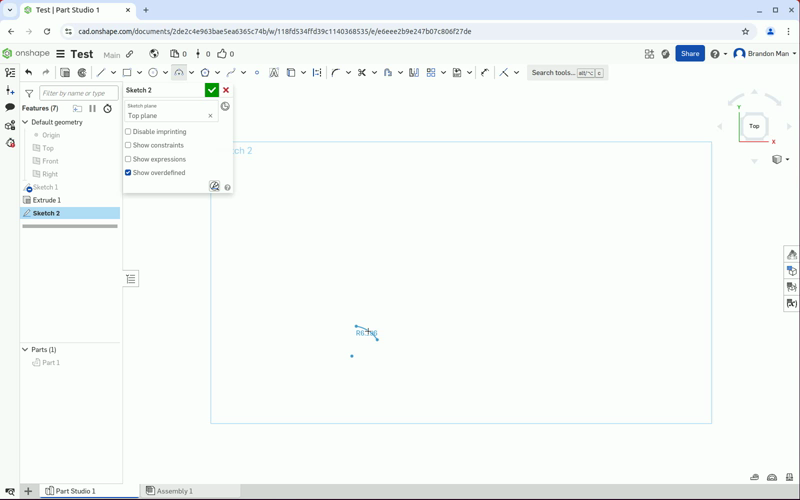
click(368, 330)
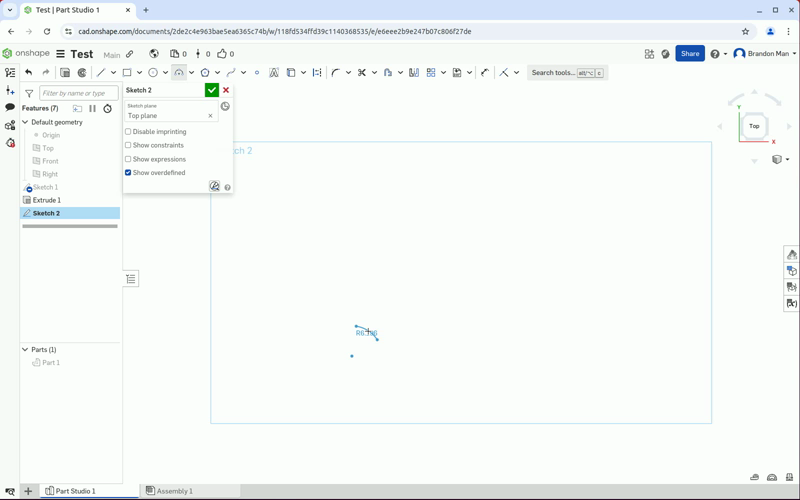
key_up(shift)
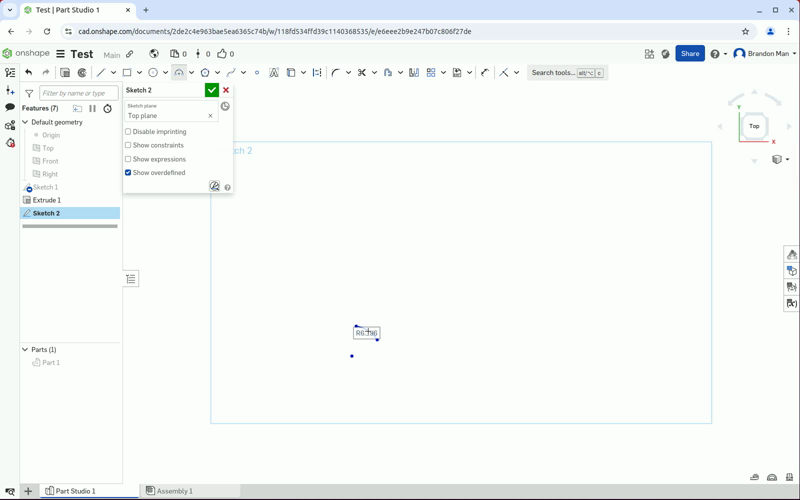
mouse_move(377, 339)
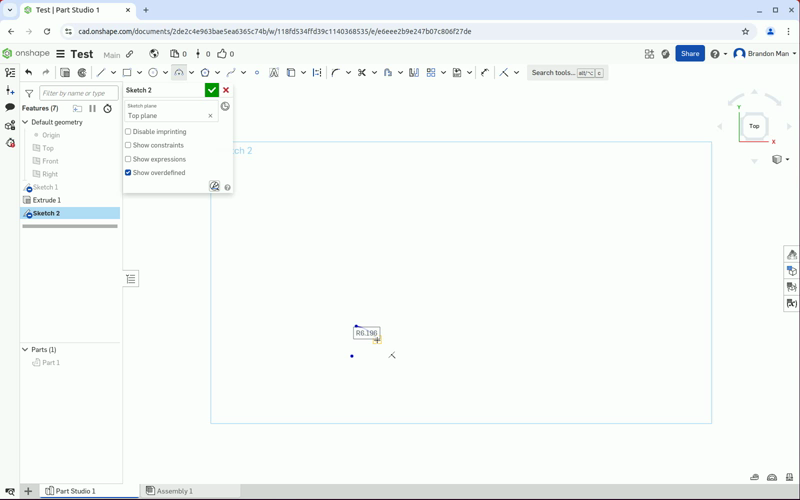
click(377, 339)
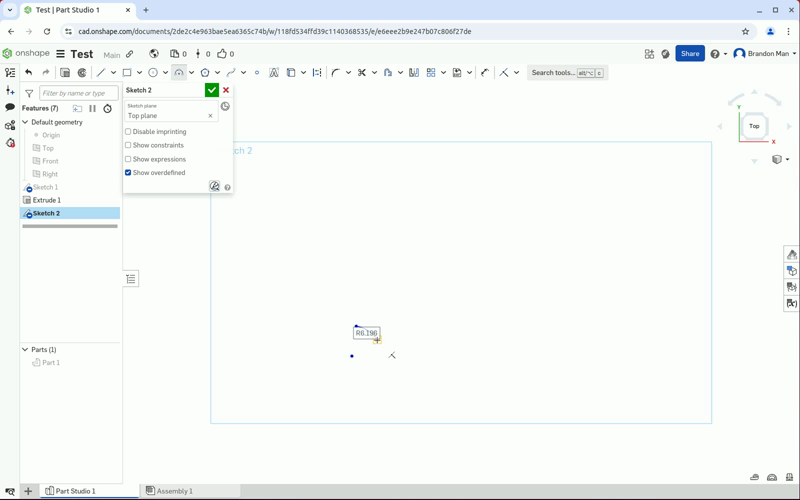
key_down(shift)
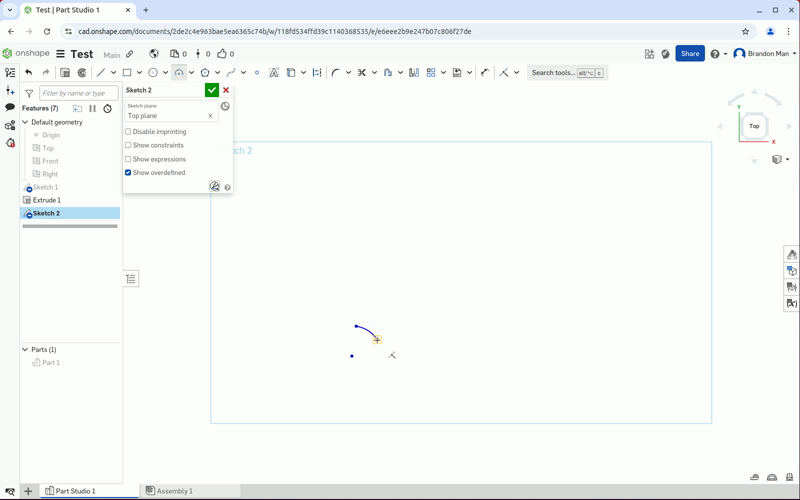
mouse_move(519, 362)
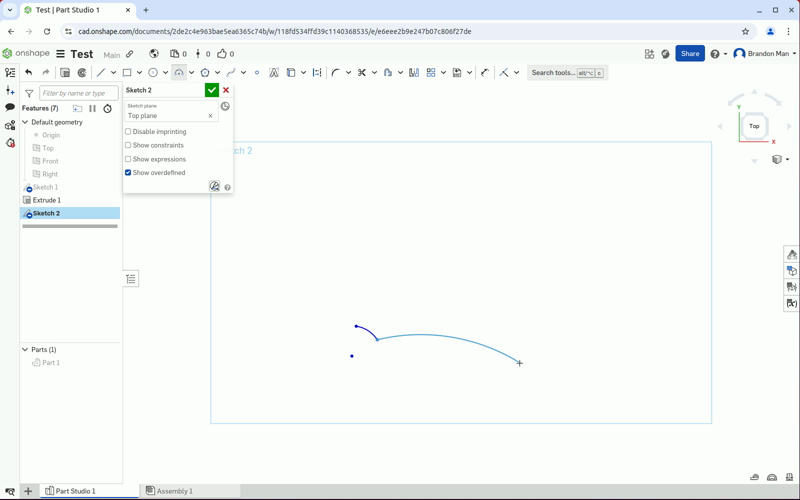
click(519, 362)
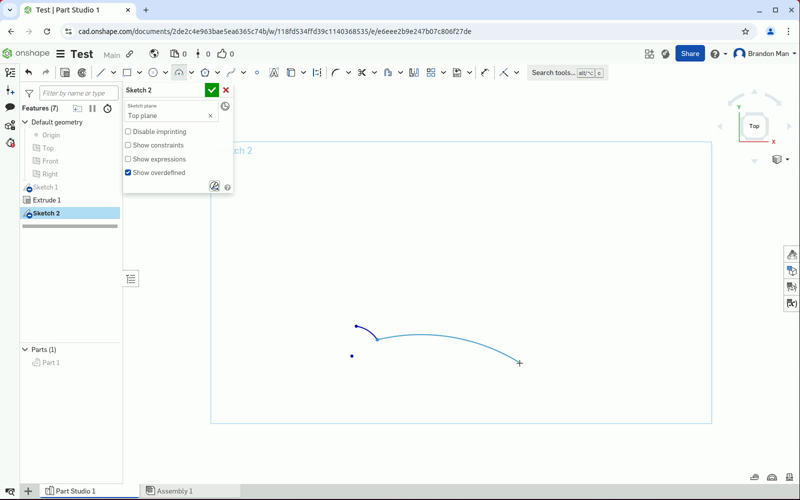
mouse_move(443, 381)
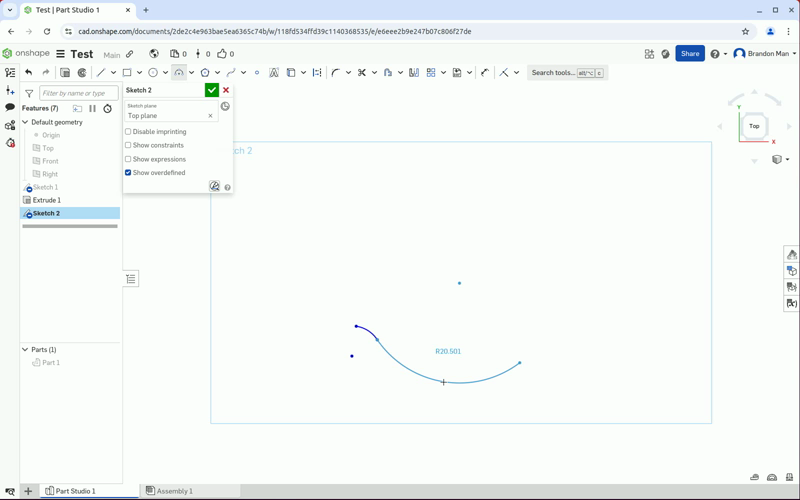
click(443, 381)
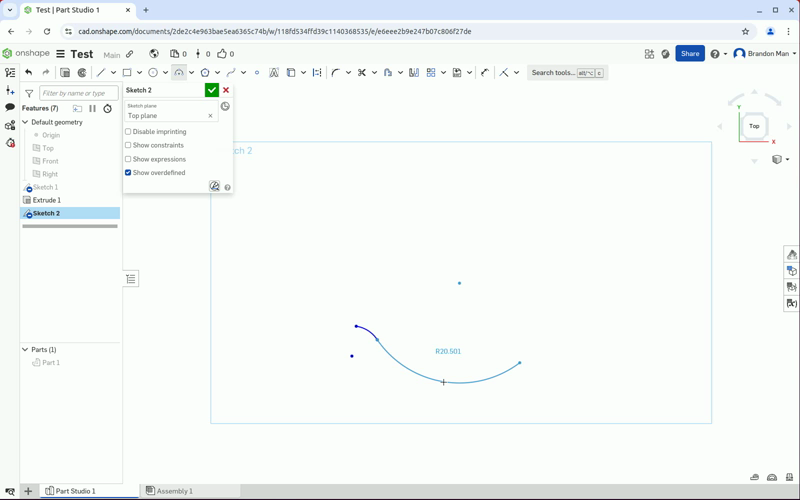
key_up(shift)
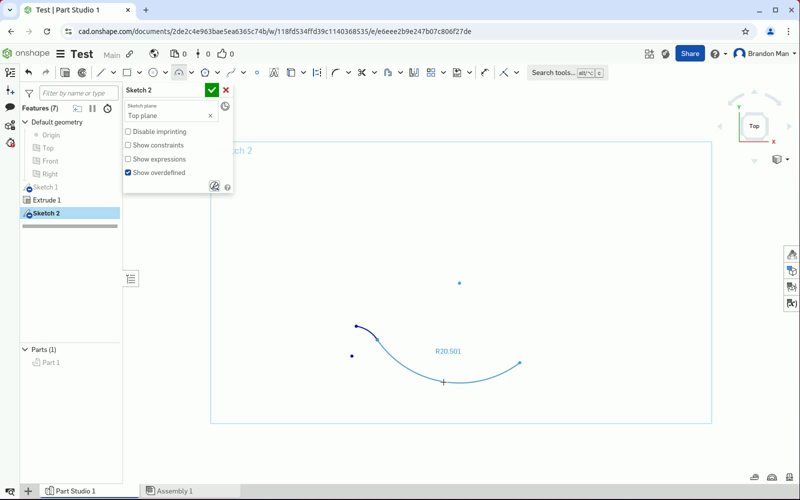
mouse_move(519, 362)
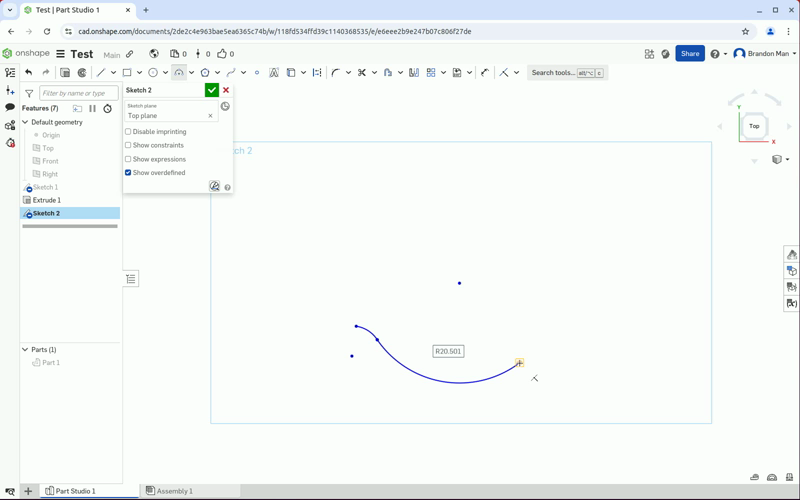
click(519, 362)
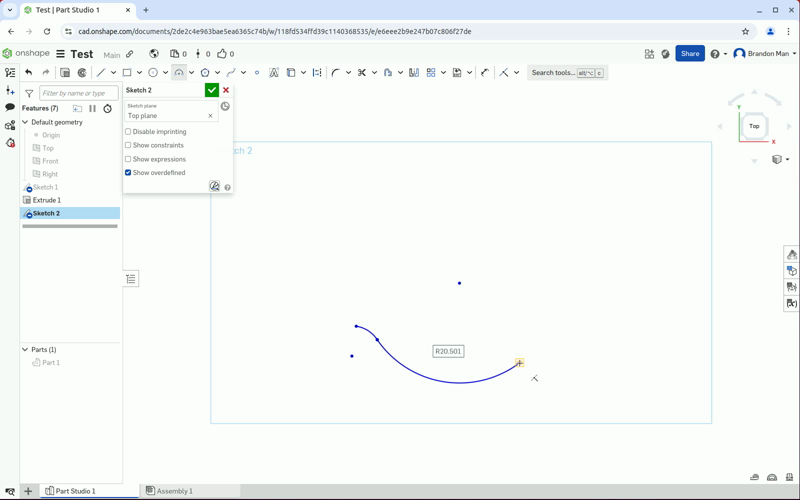
key_down(shift)
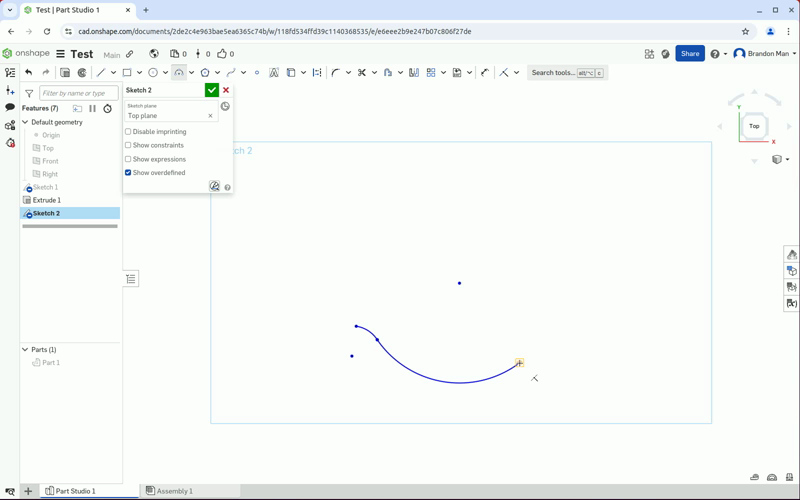
mouse_move(542, 357)
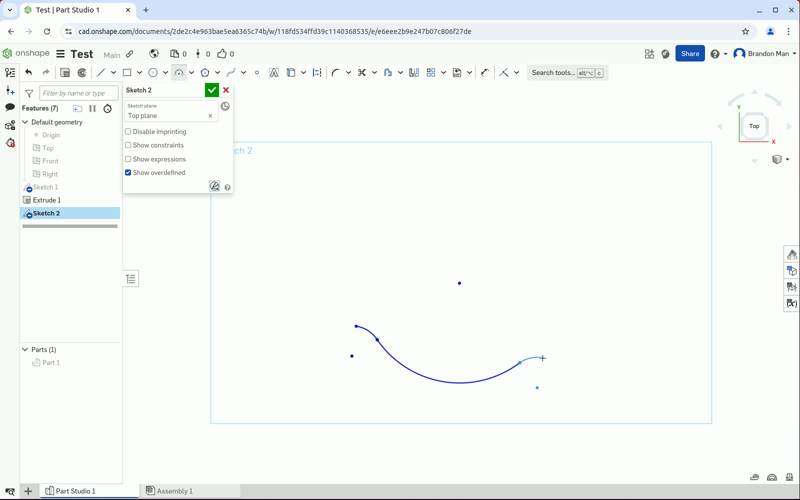
click(542, 357)
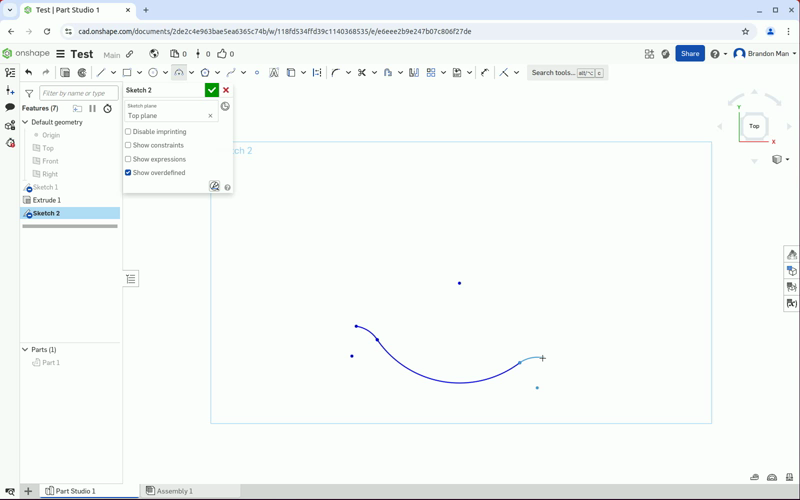
mouse_move(531, 357)
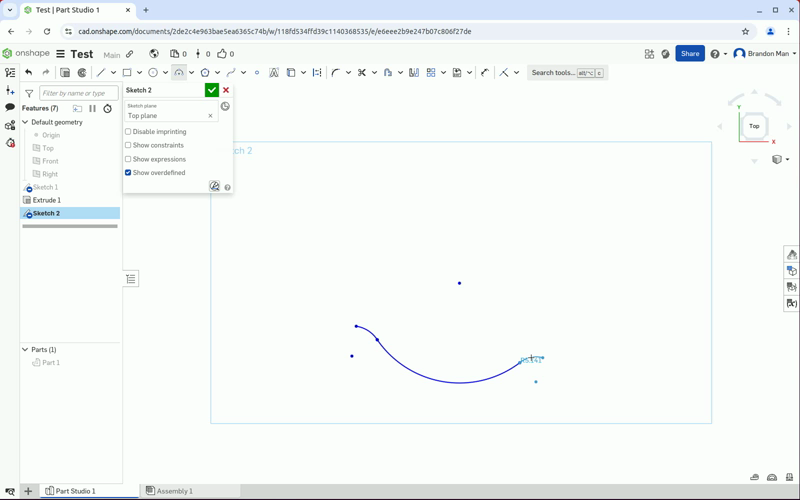
click(531, 357)
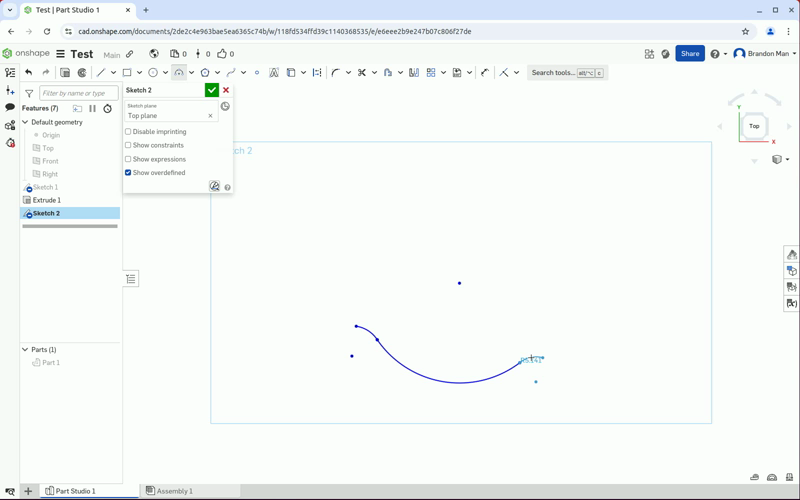
key_up(shift)
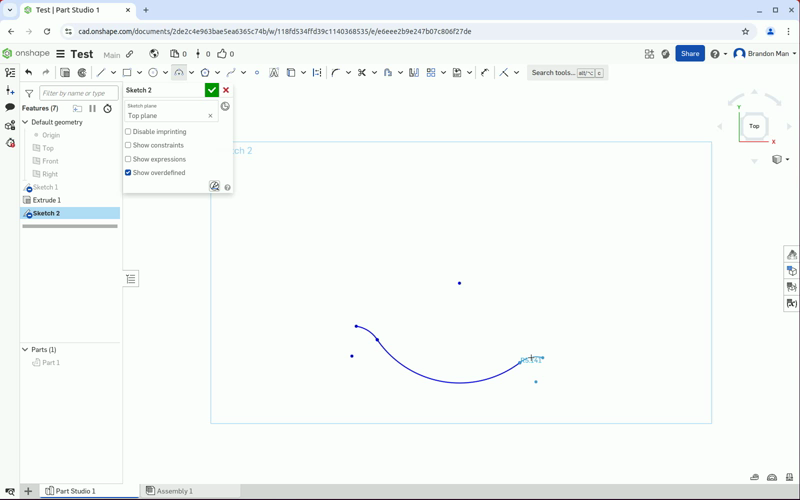
mouse_move(542, 357)
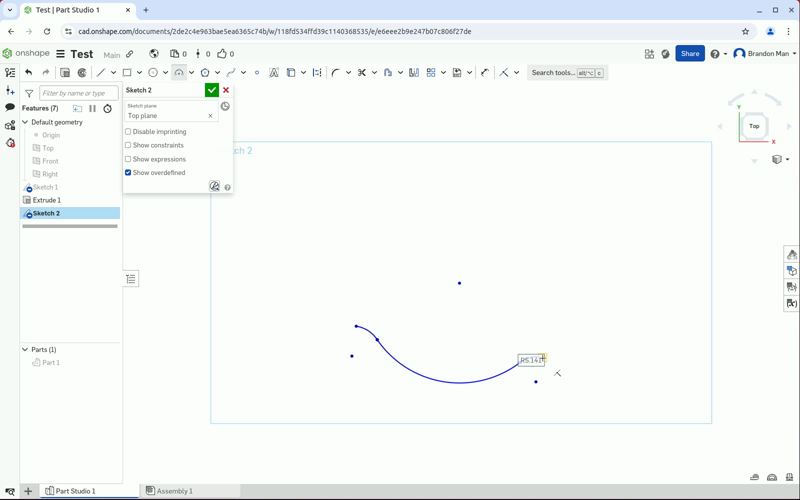
click(542, 357)
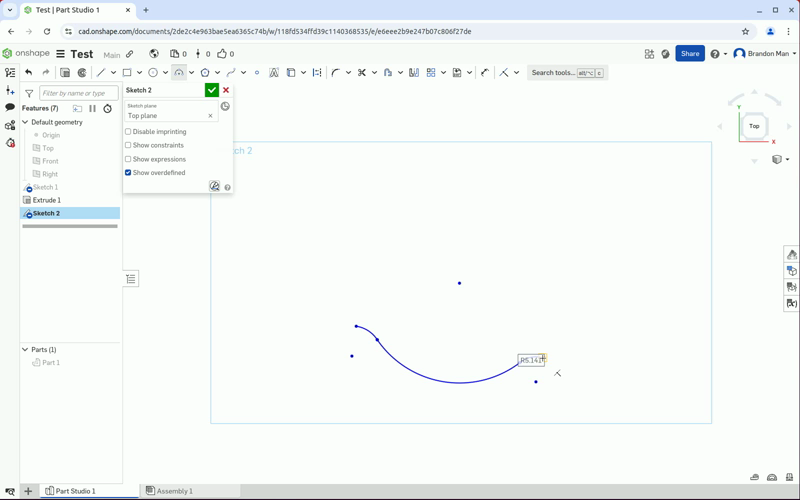
mouse_move(356, 326)
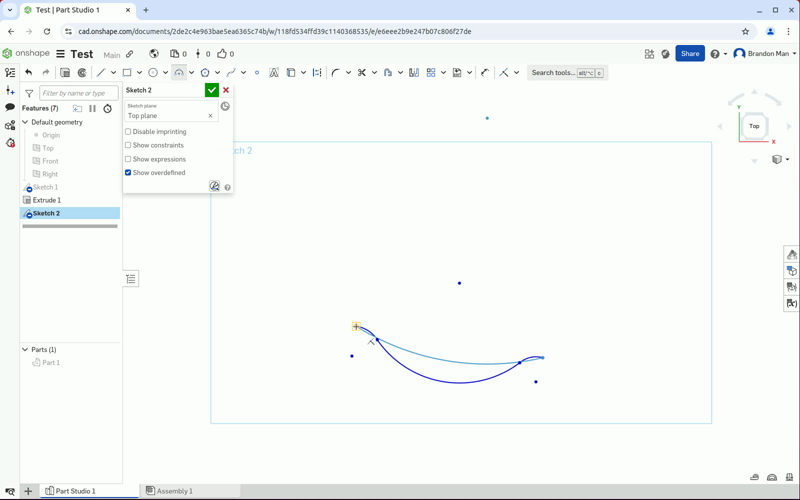
click(356, 326)
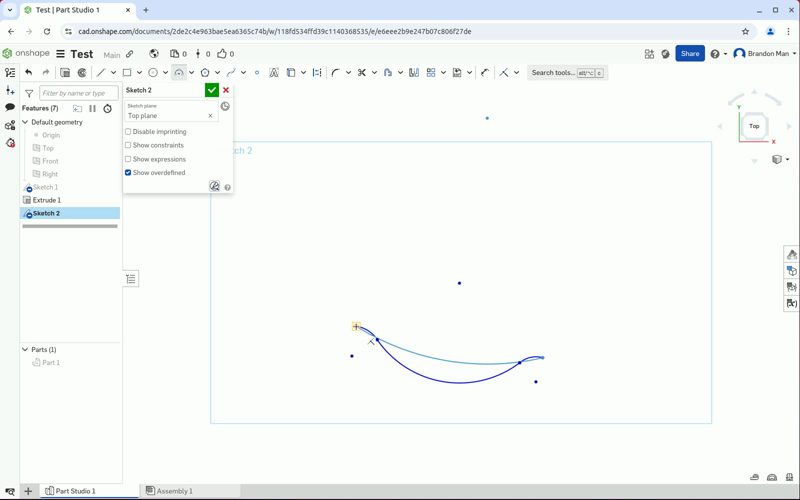
key_down(shift)
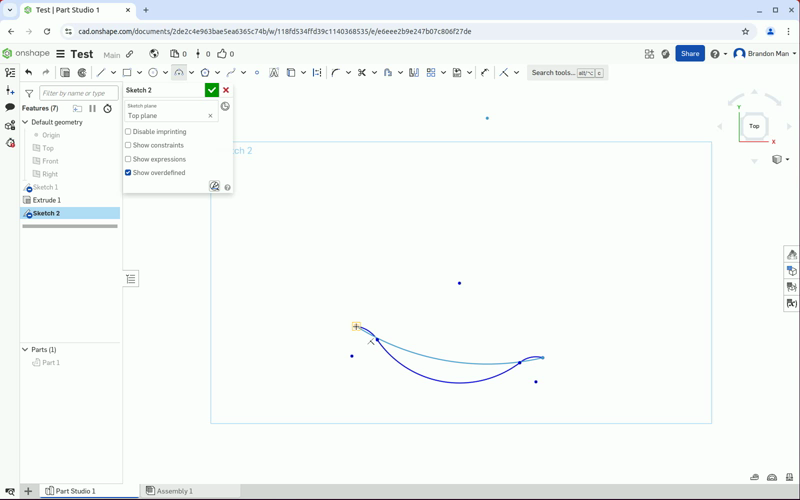
mouse_move(478, 173)
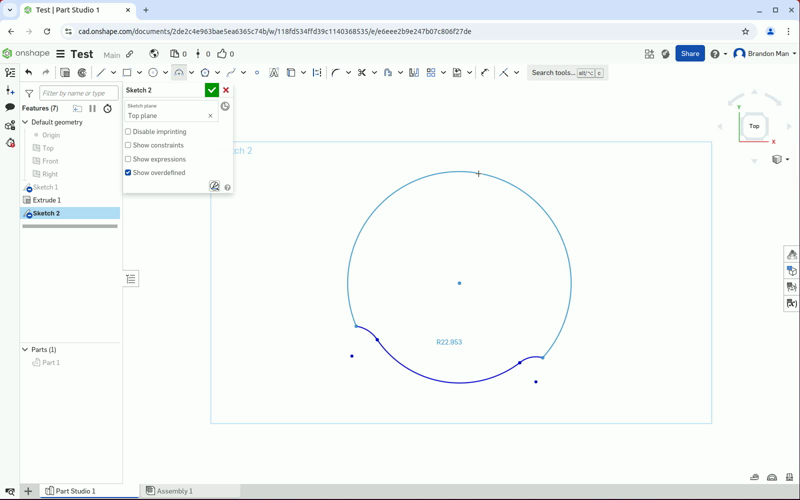
click(478, 173)
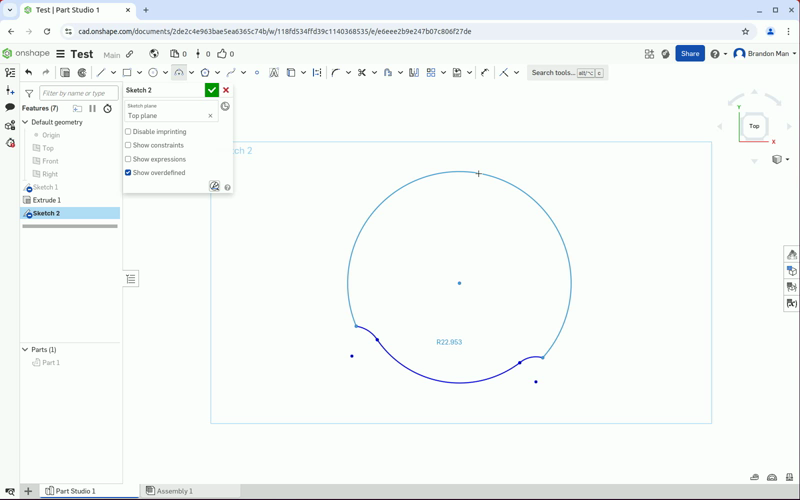
key_up(shift)
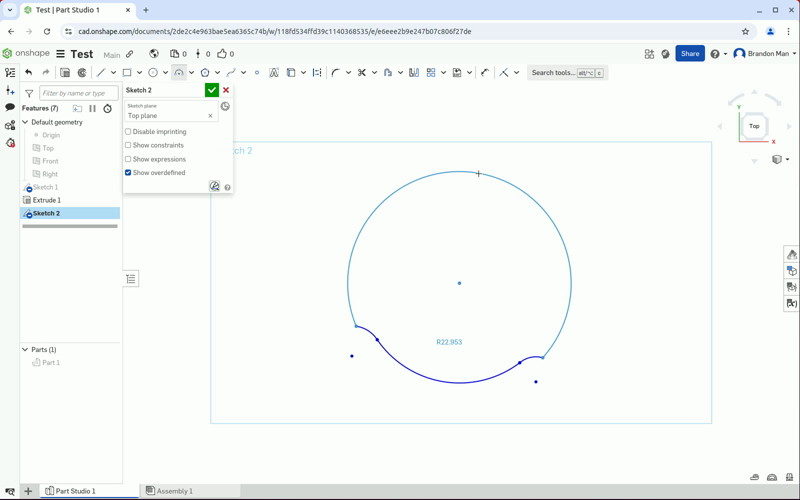
key(esc)
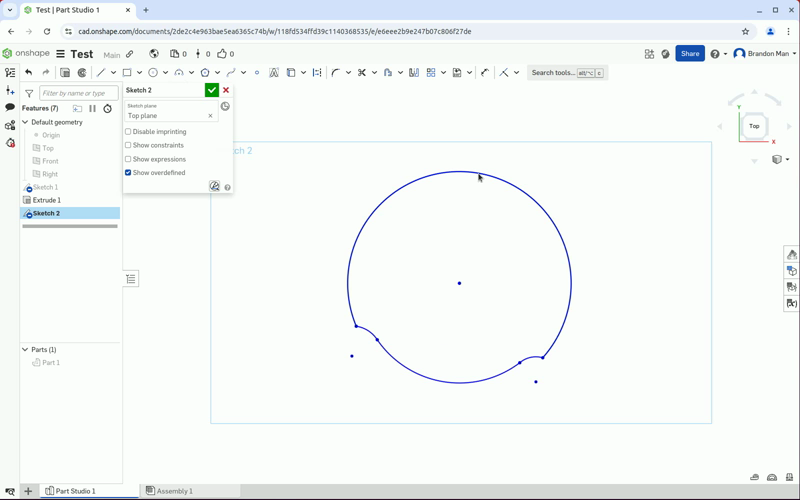
key(l)
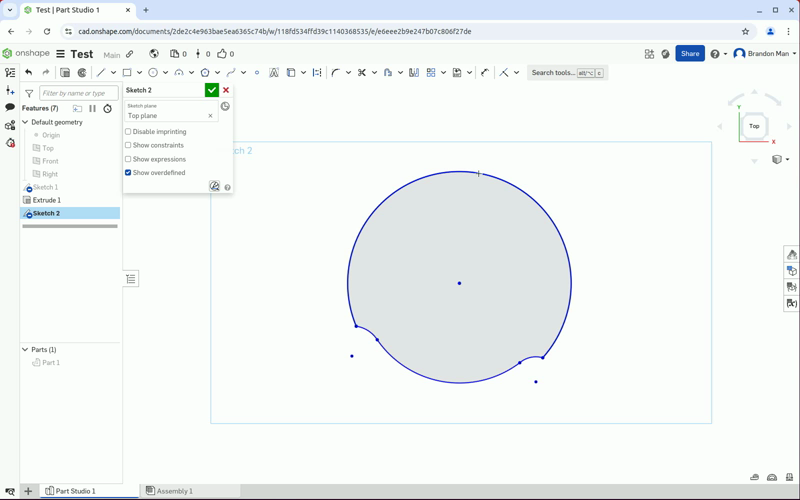
key_down(shift)
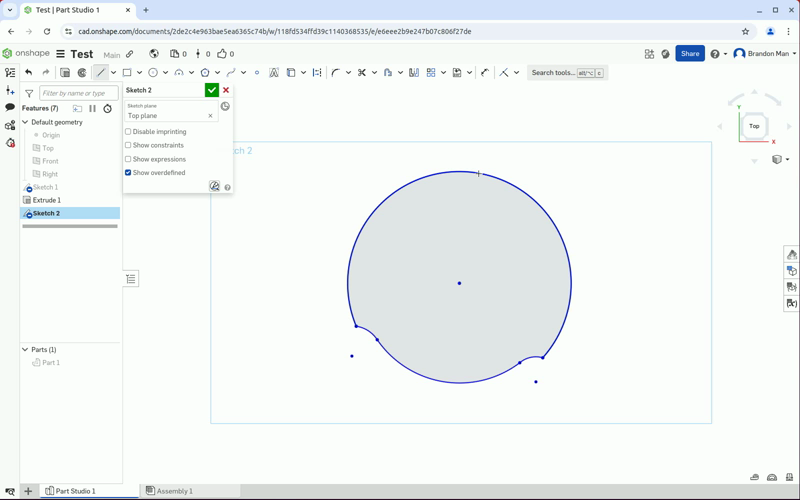
mouse_move(445, 221)
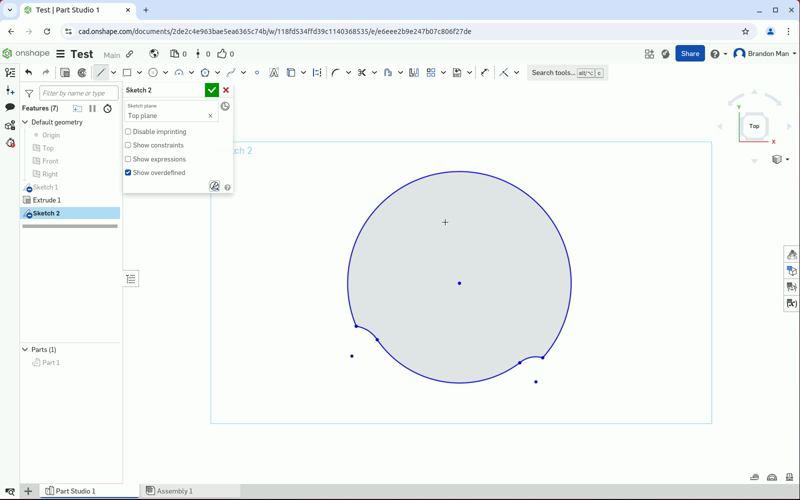
click(445, 221)
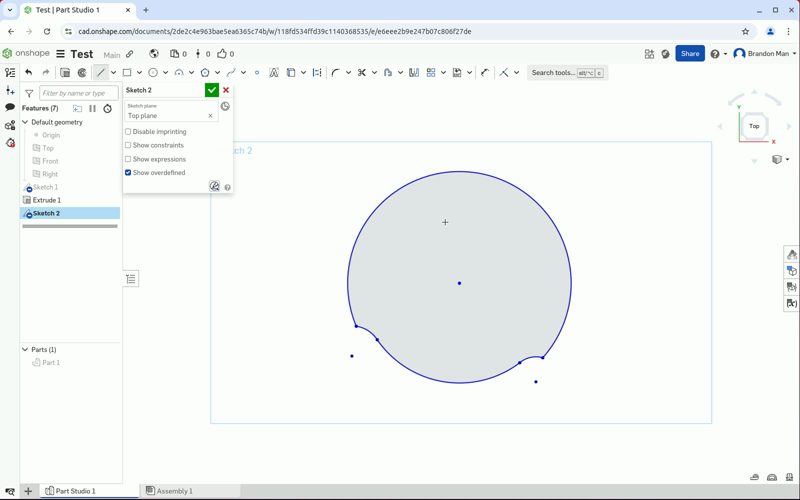
key_up(shift)
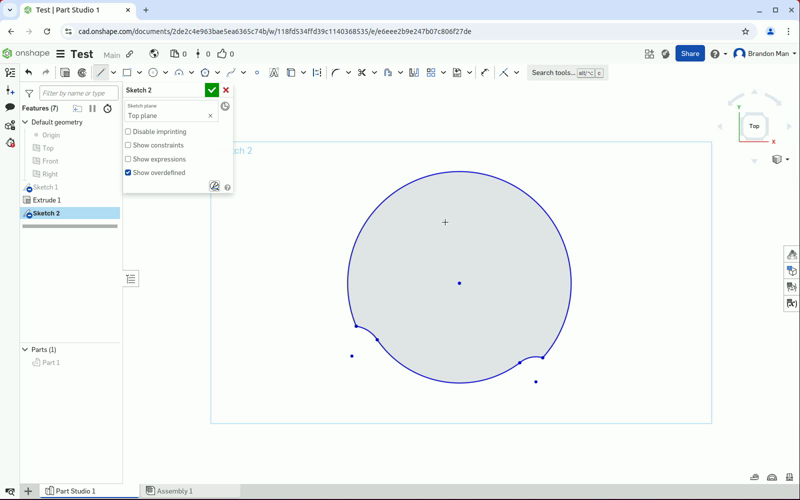
key_down(shift)
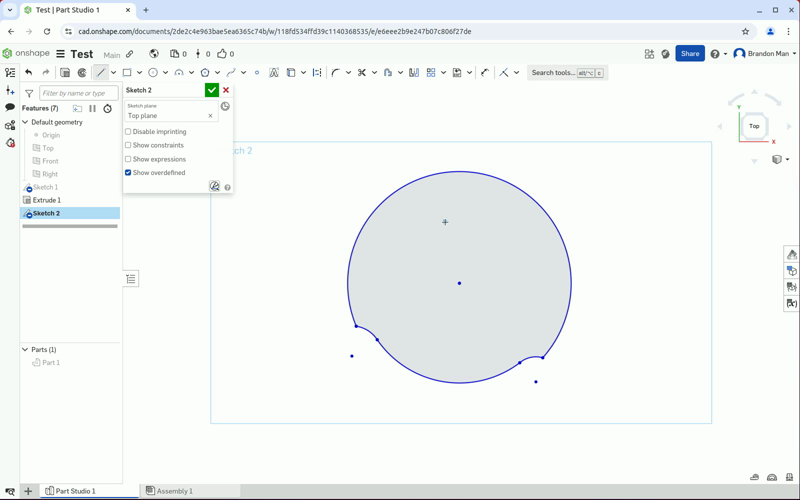
mouse_move(475, 221)
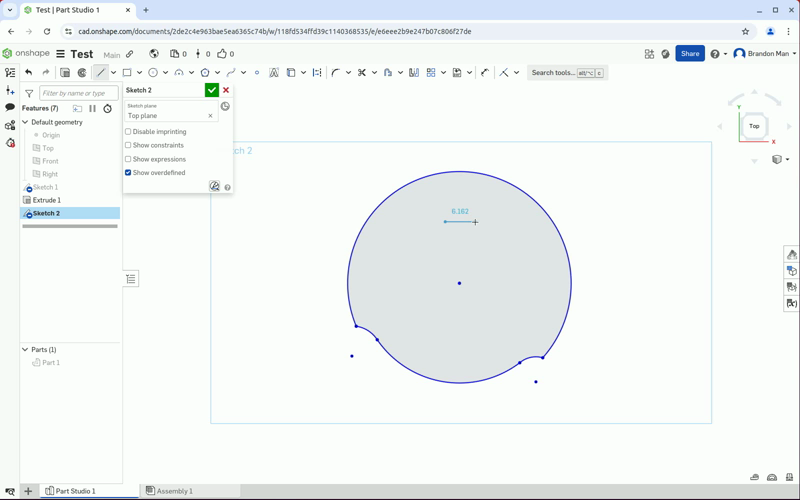
mouse_move(474, 221)
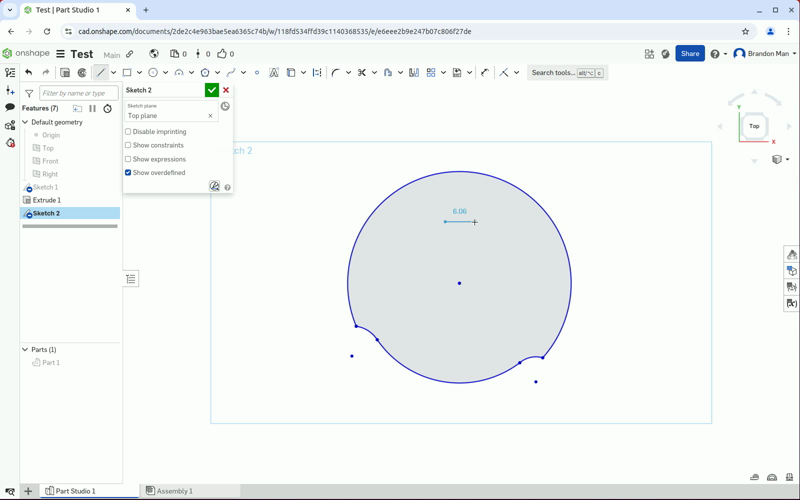
click(474, 221)
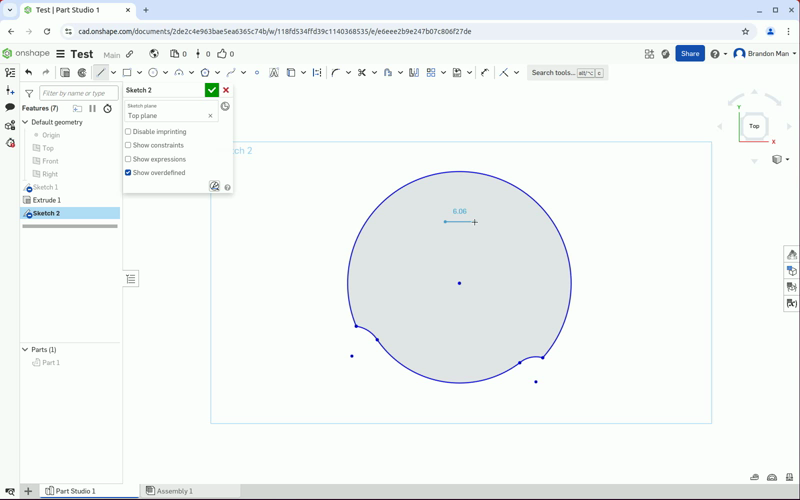
key_up(shift)
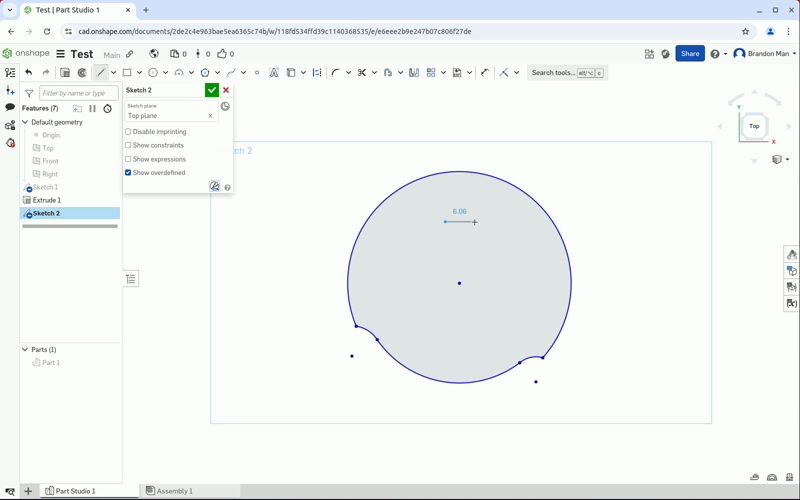
key_down(shift)
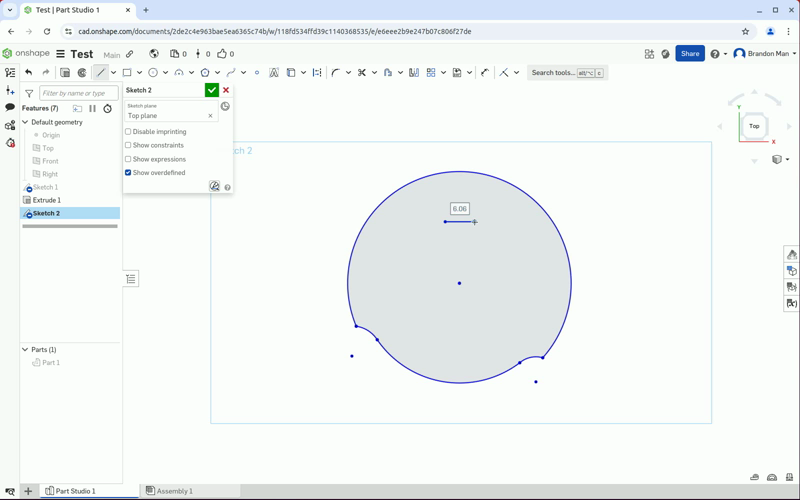
mouse_move(504, 221)
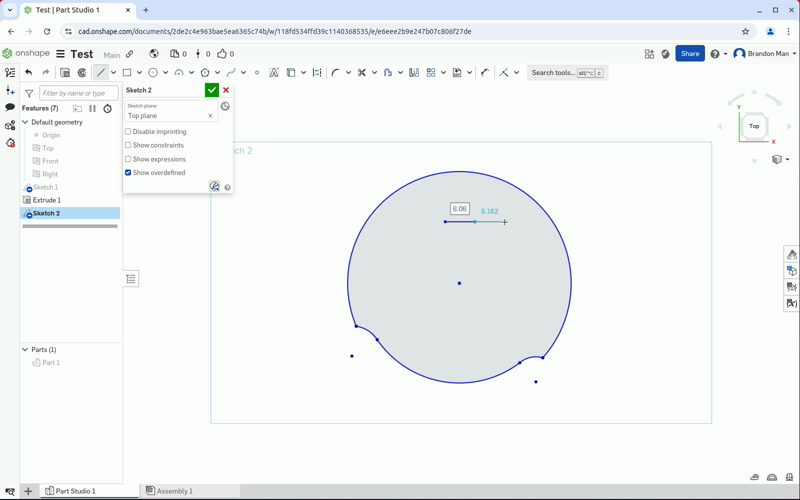
mouse_move(474, 208)
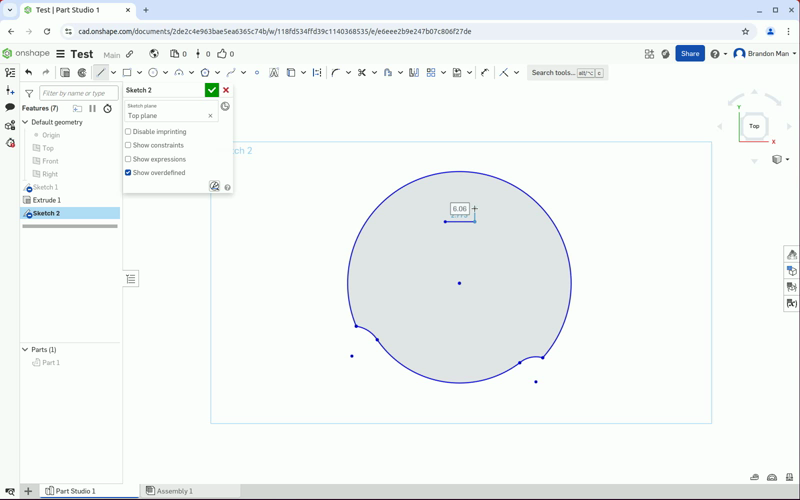
click(474, 208)
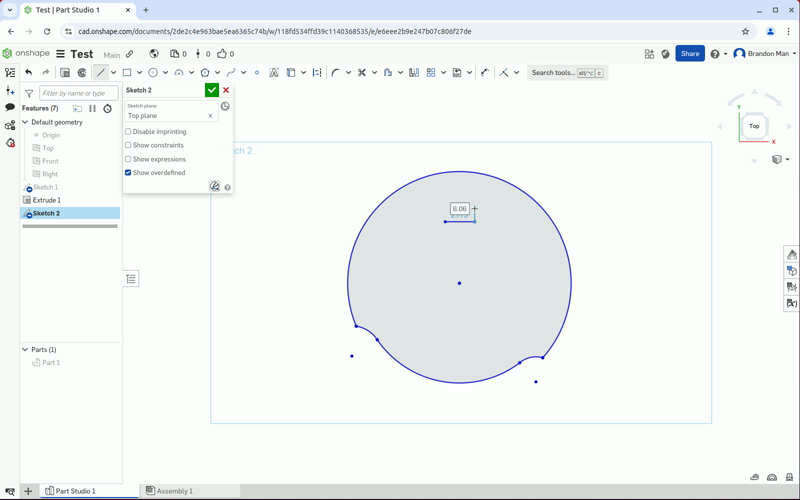
key_up(shift)
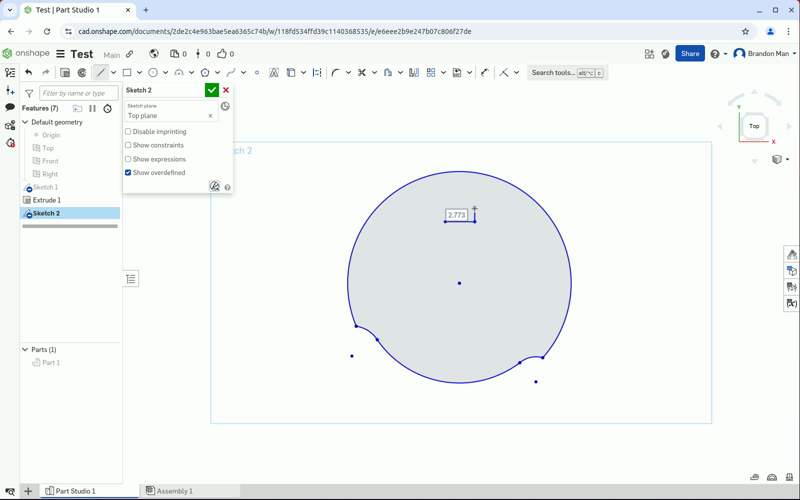
key(esc)
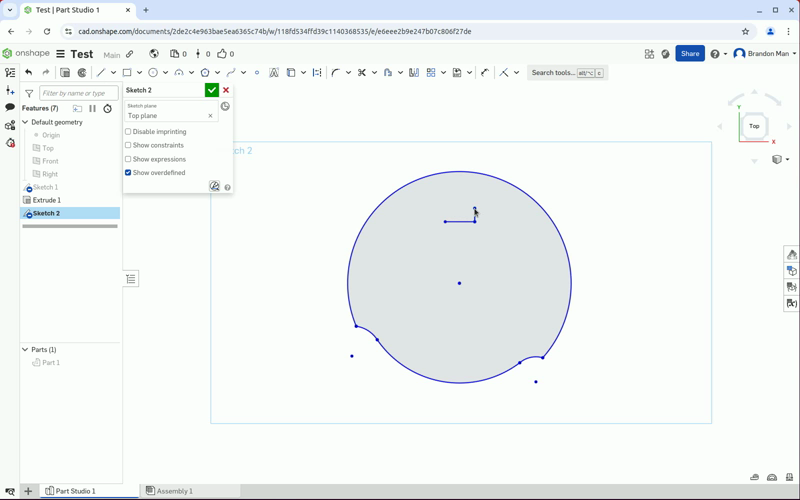
key(a)
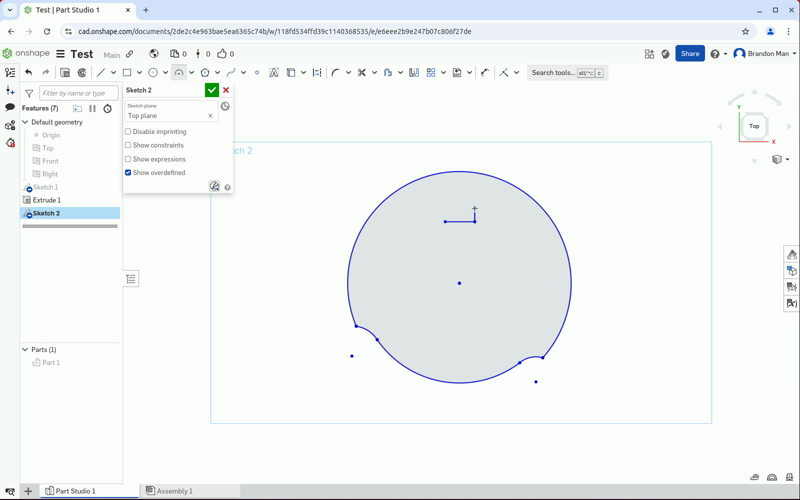
mouse_move(474, 208)
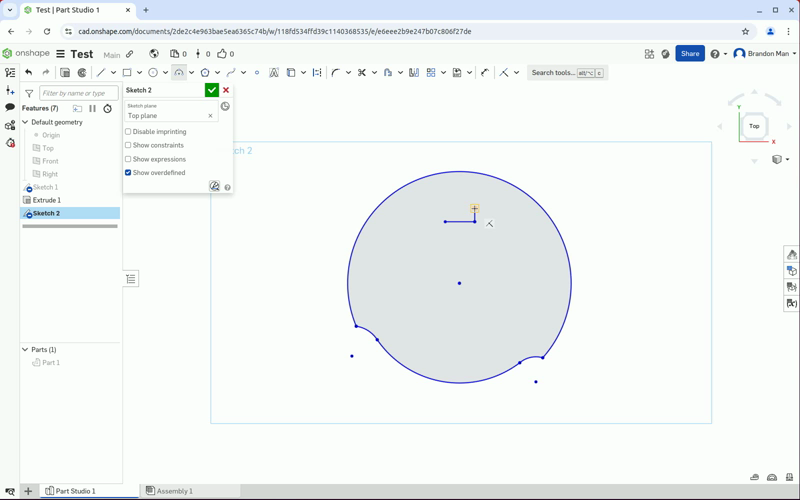
click(474, 208)
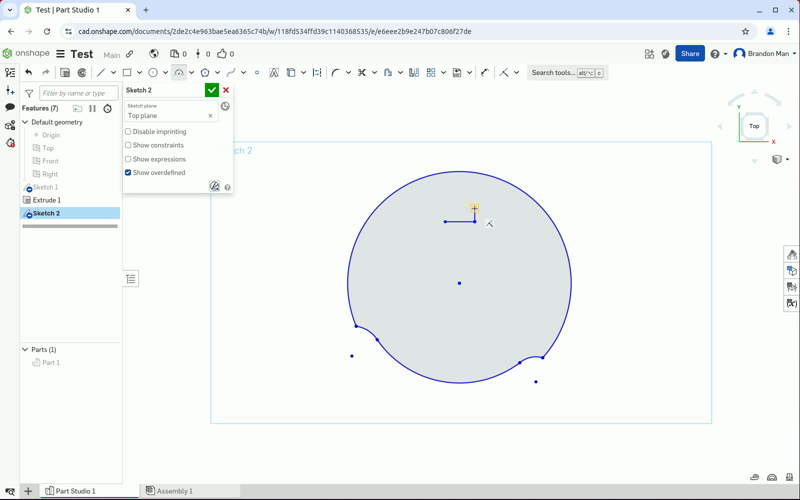
key_down(shift)
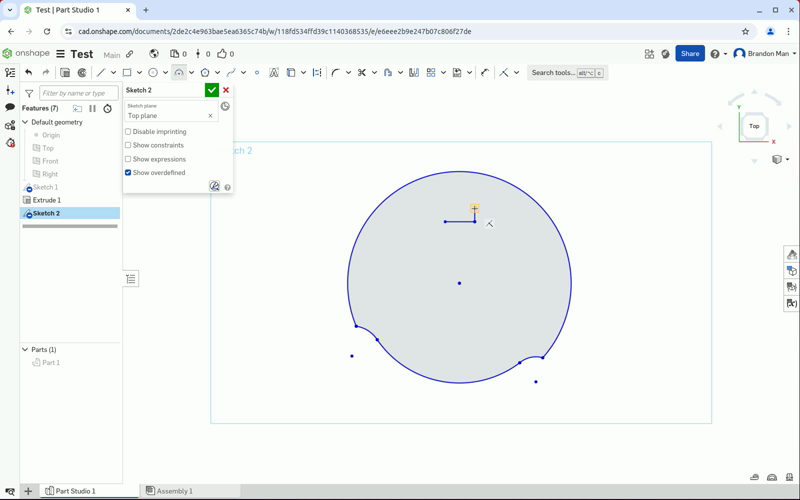
mouse_move(445, 208)
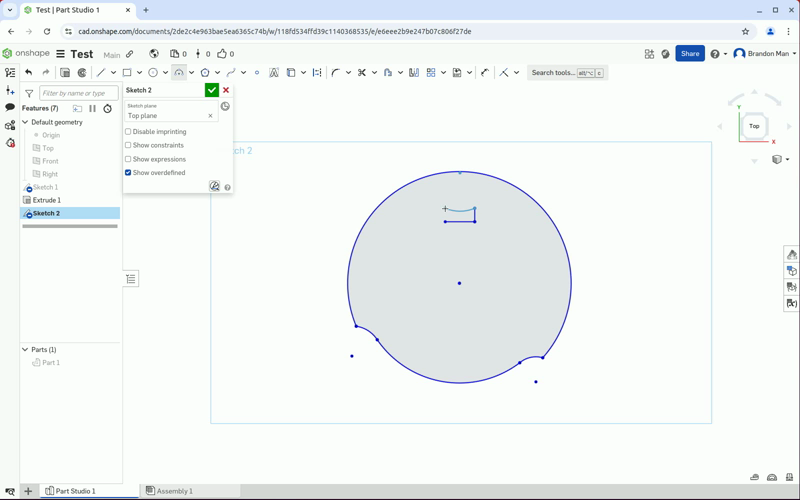
click(445, 208)
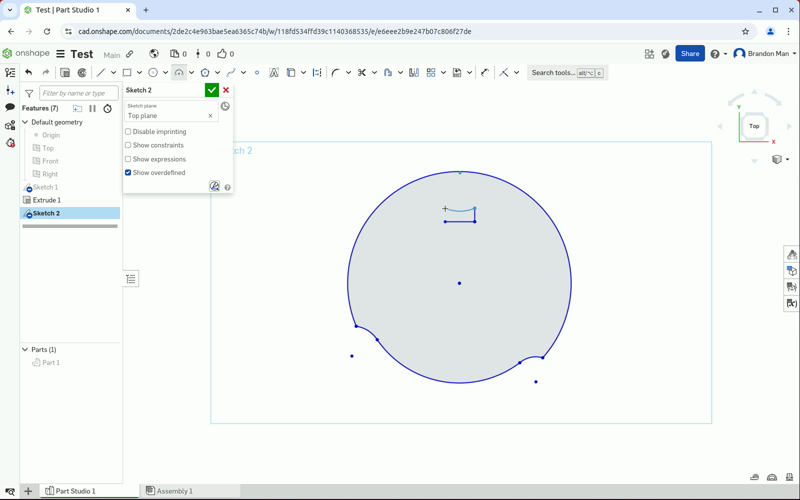
mouse_move(459, 368)
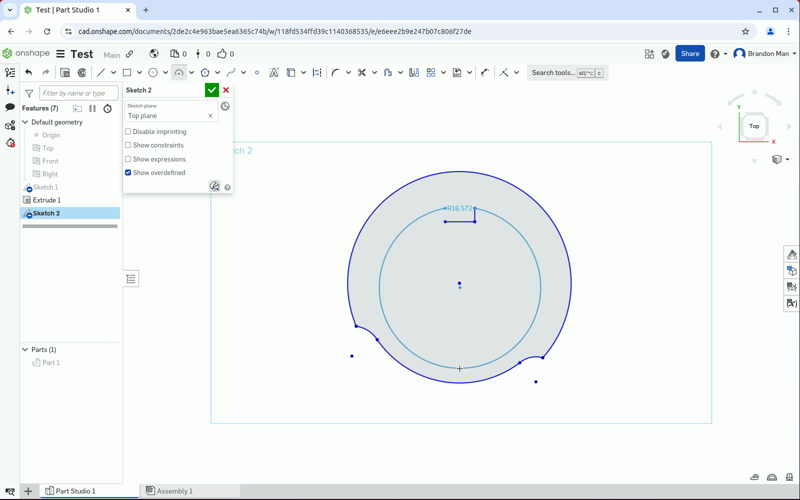
click(459, 368)
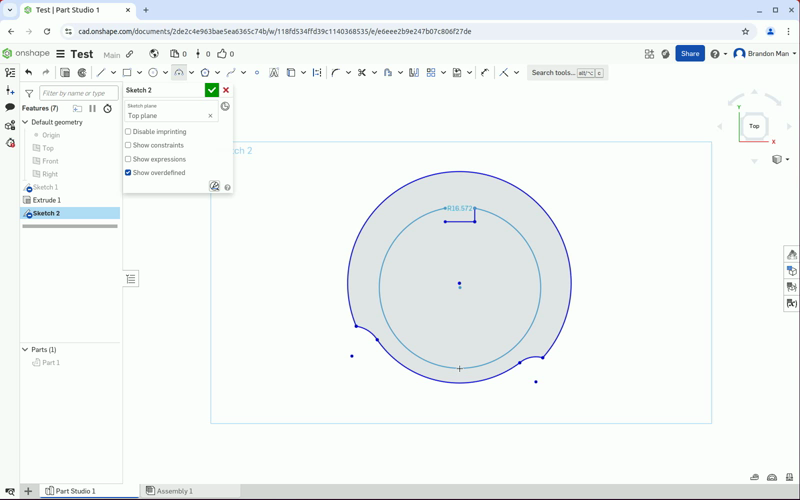
key_up(shift)
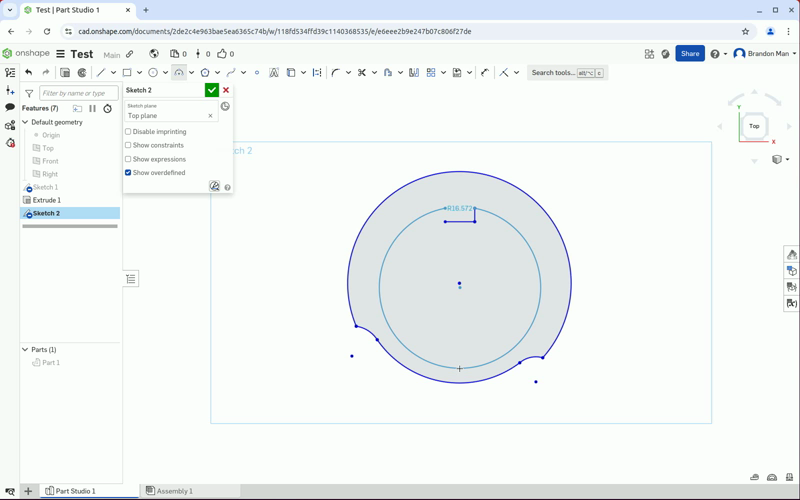
key(esc)
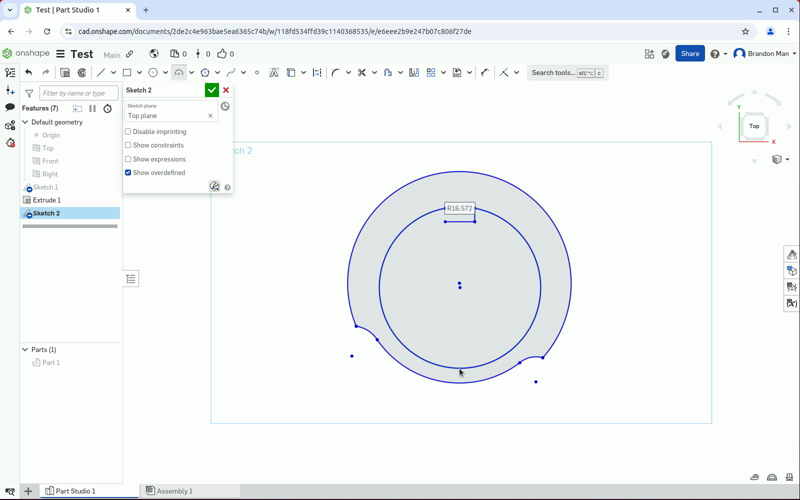
key(l)
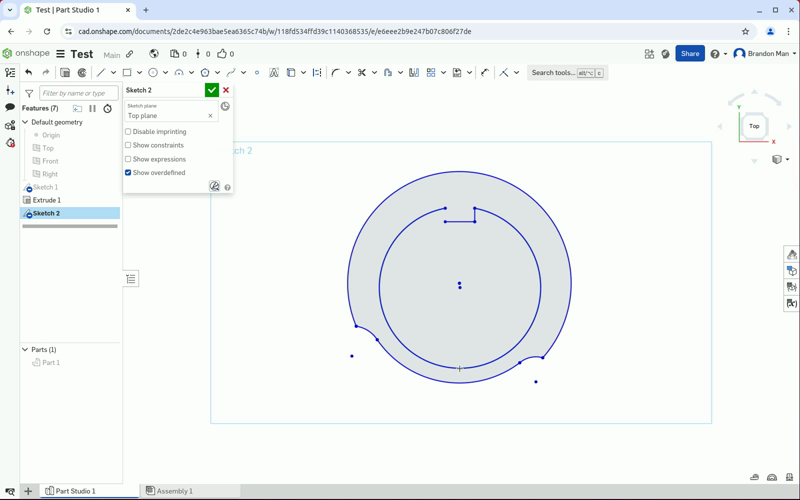
mouse_move(445, 208)
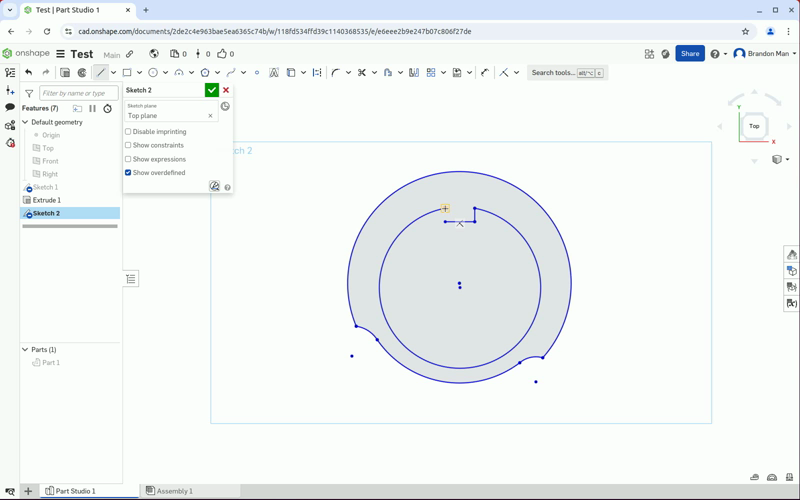
click(445, 208)
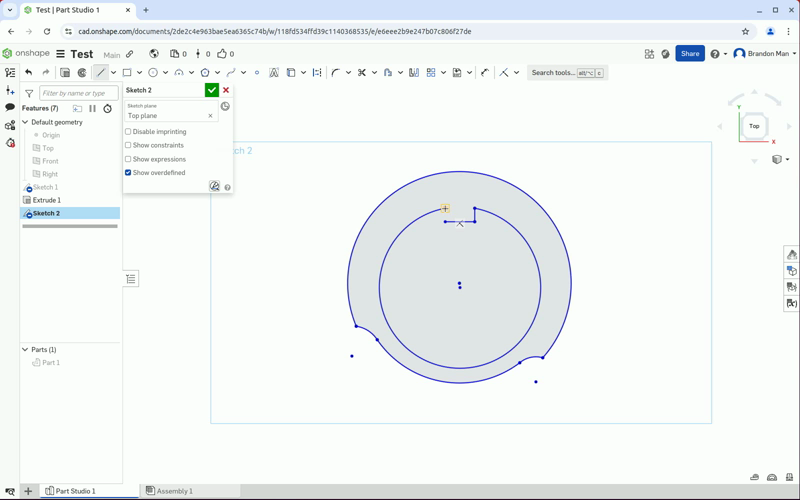
mouse_move(475, 208)
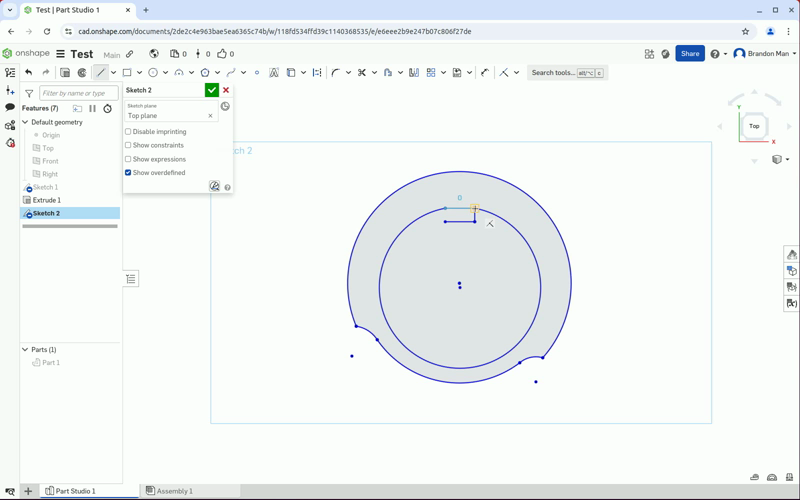
key_down(shift)
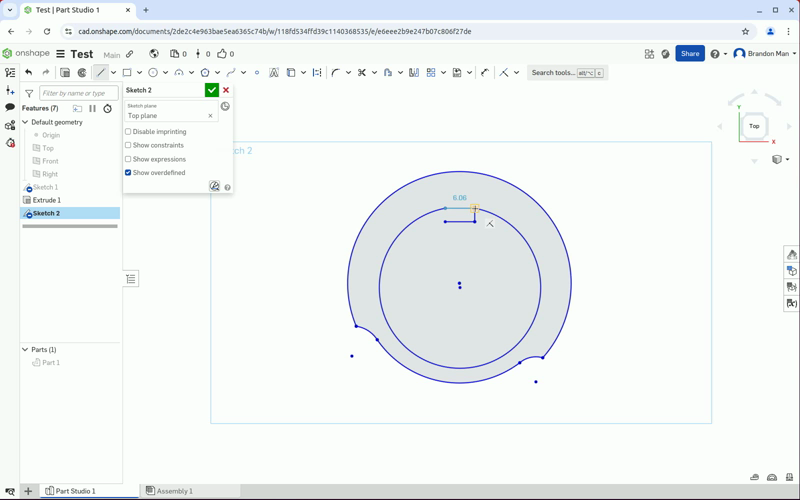
mouse_move(445, 221)
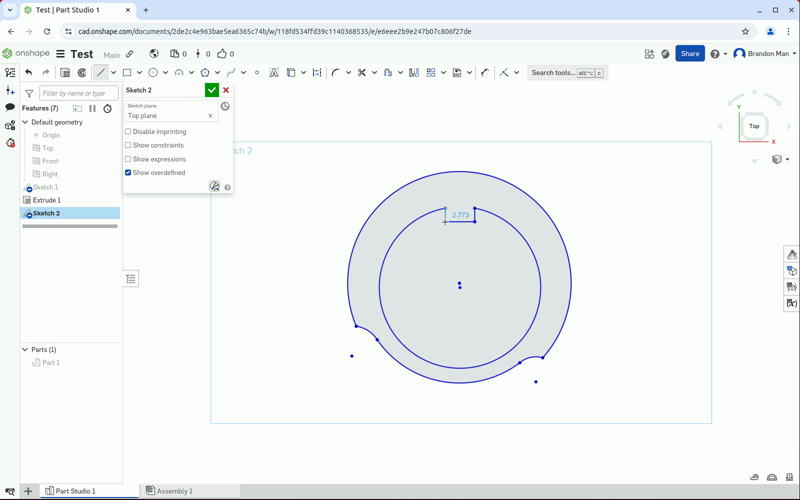
key_up(shift)
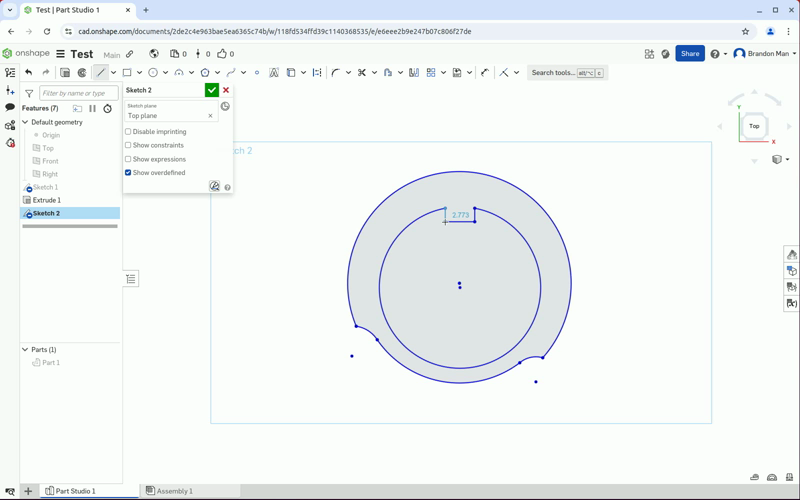
click(445, 221)
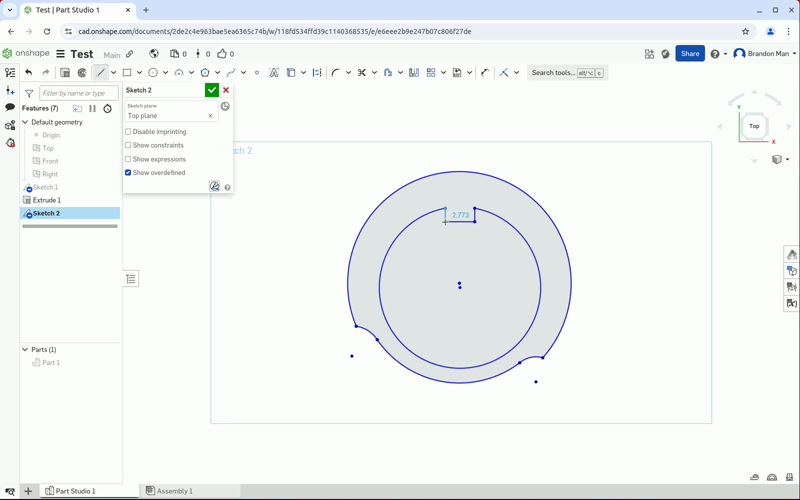
key(esc)
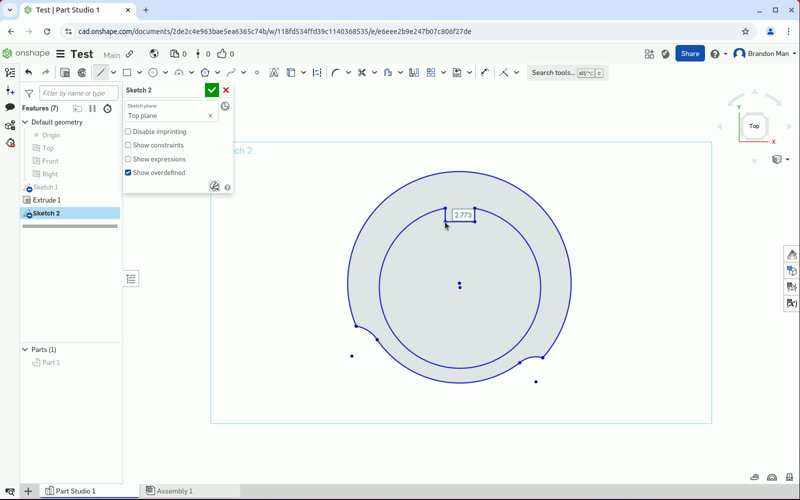
mouse_move(371, 250)
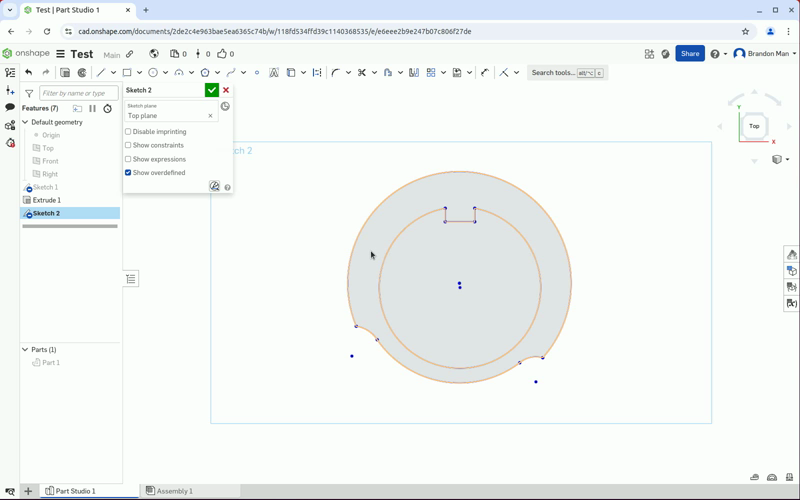
click(371, 250)
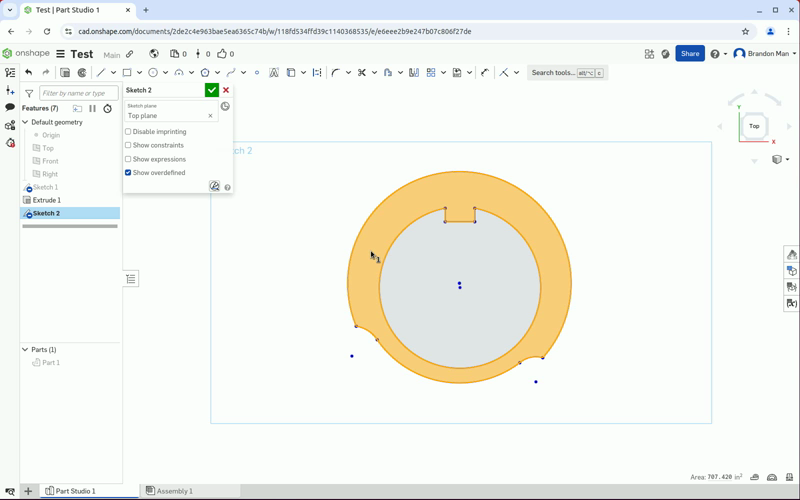
mouse_move(73, 352)
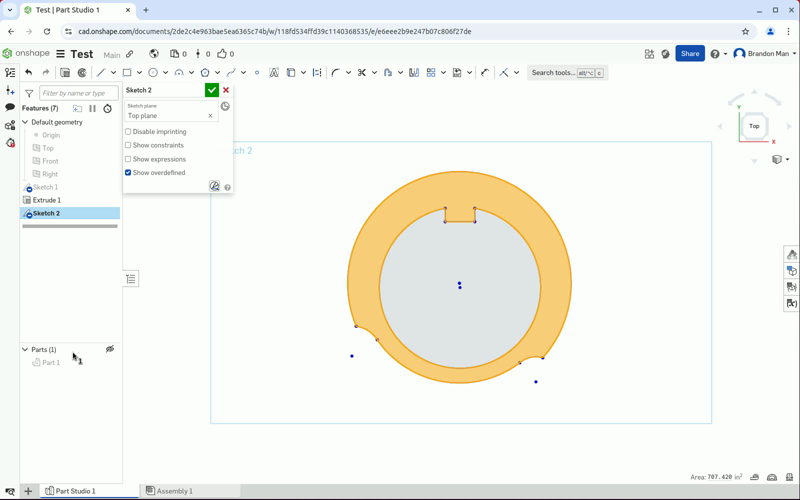
key(shift+y)
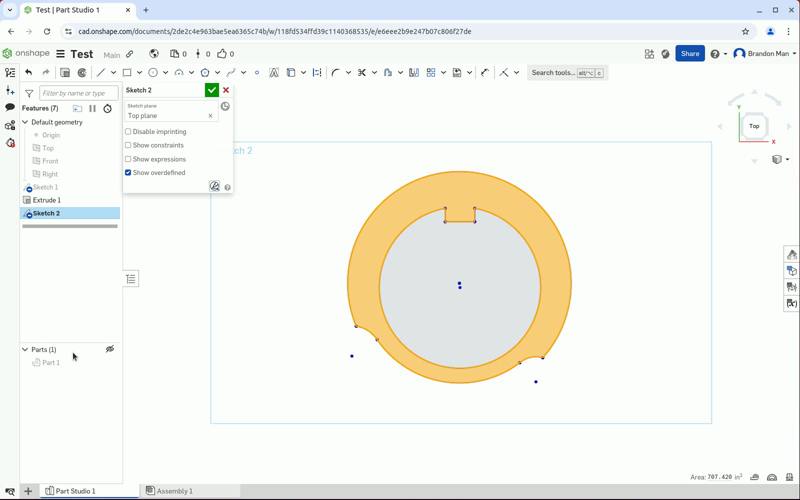
key(shift+e)
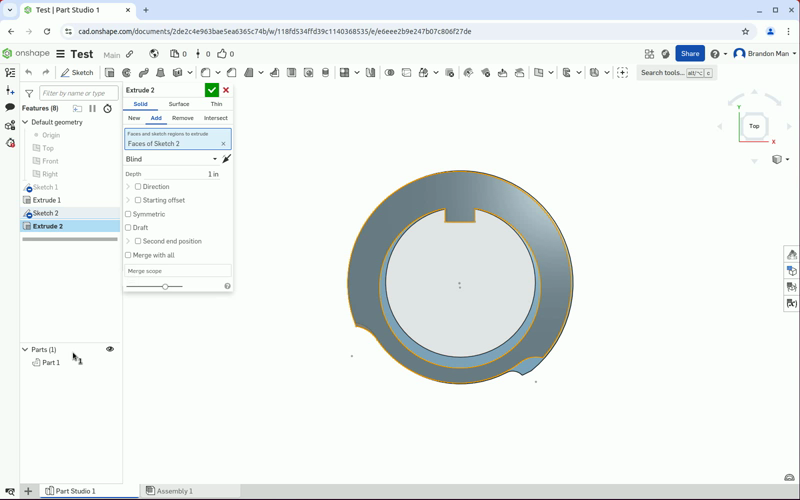
mouse_move(143, 106)
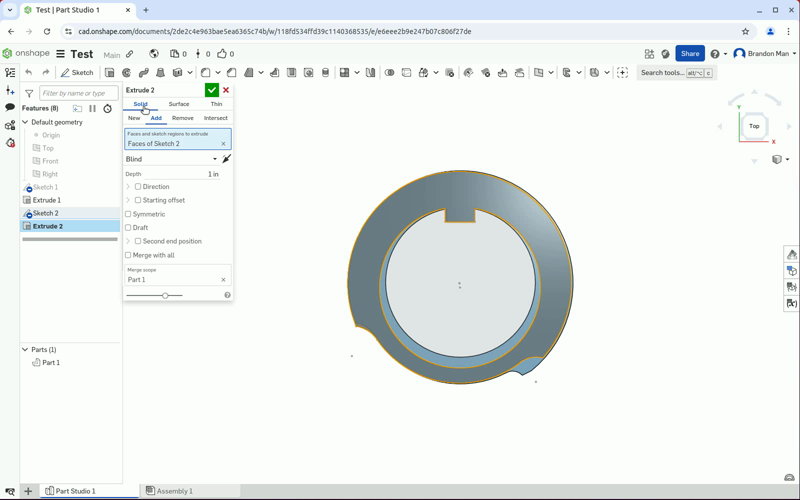
click(143, 106)
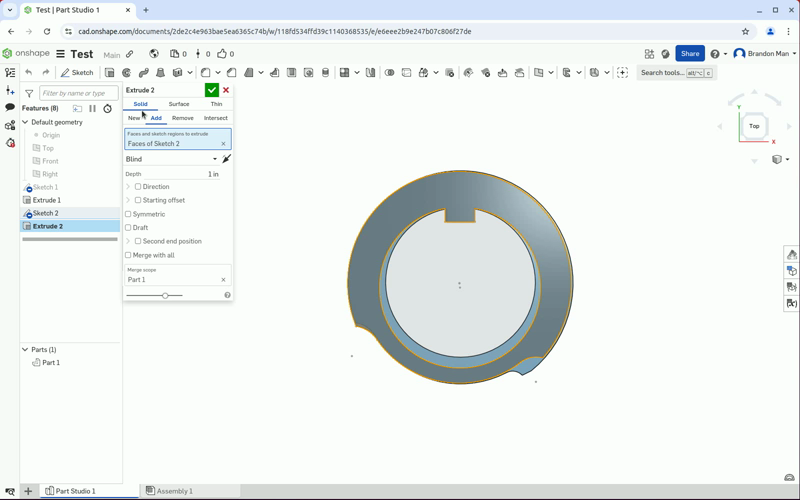
mouse_move(137, 120)
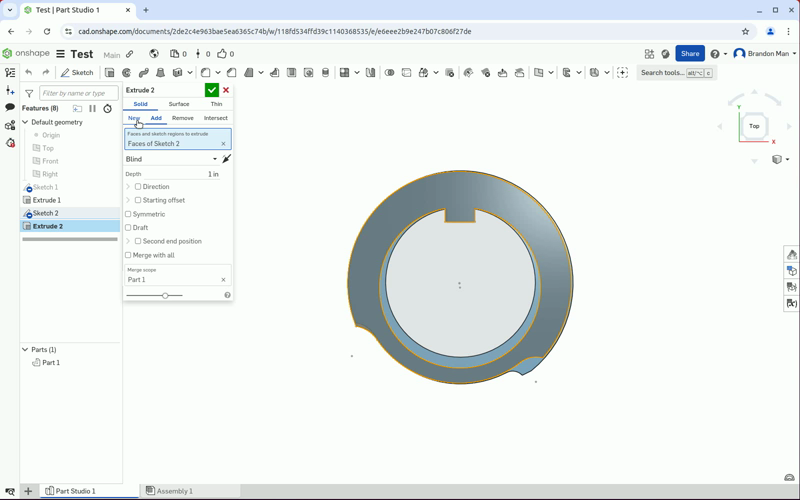
click(137, 120)
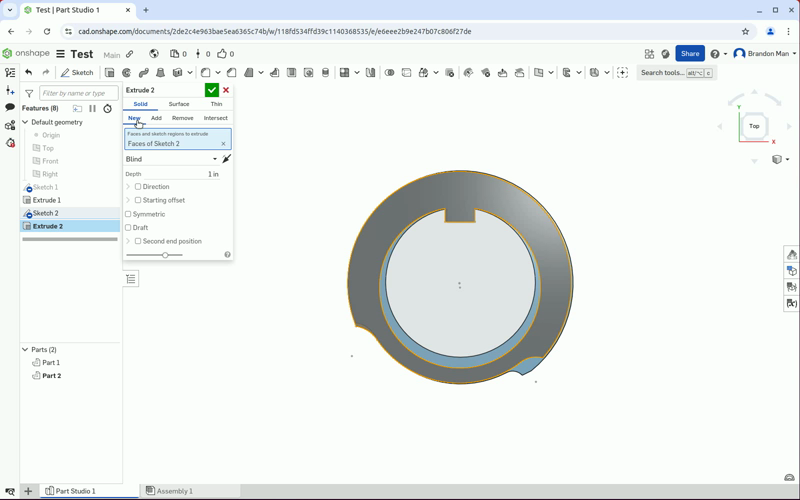
key(tab, 4)
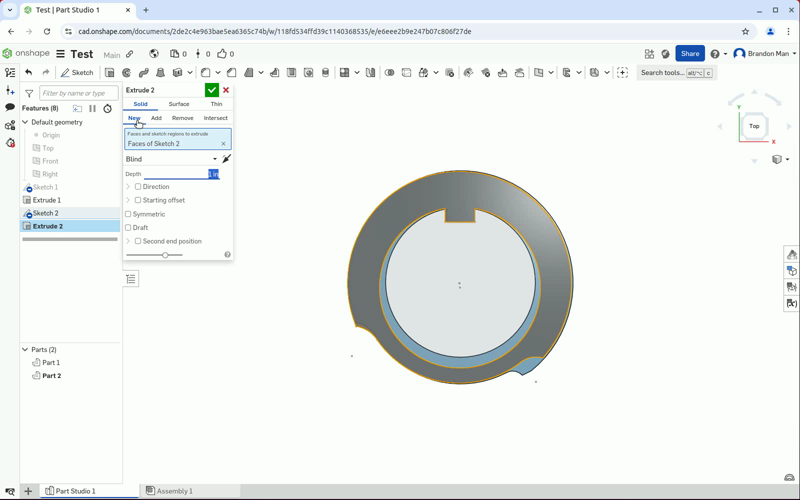
text(1.685)
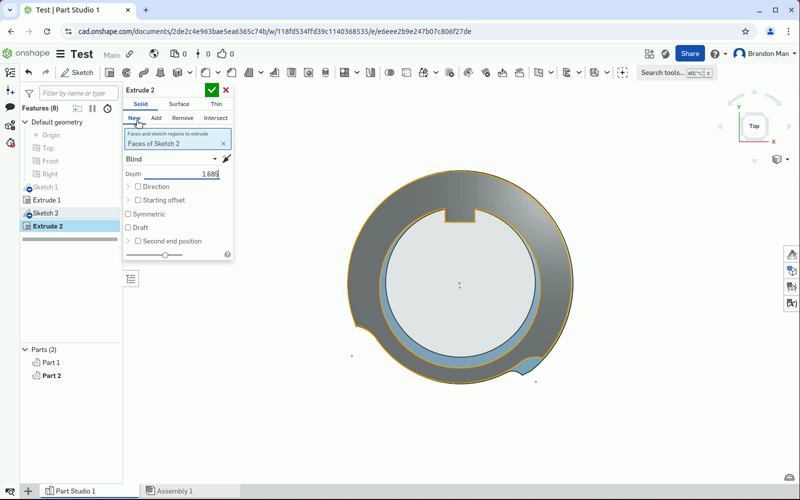
key(enter)
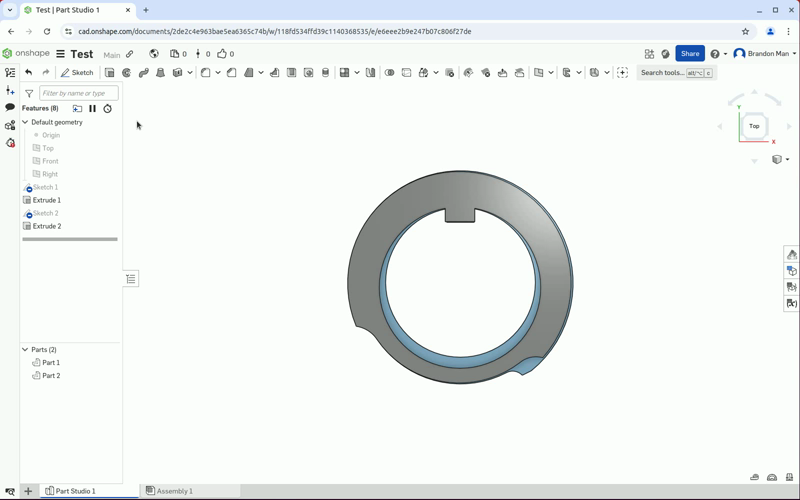
key(shift+h)
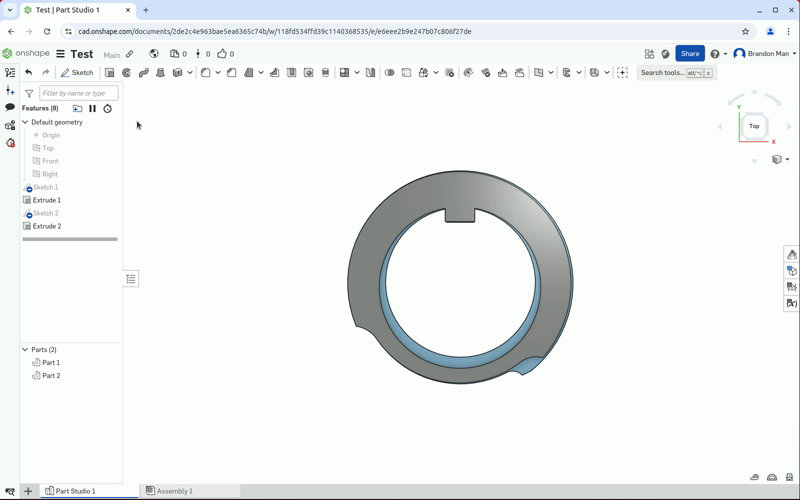
key(shift+h)
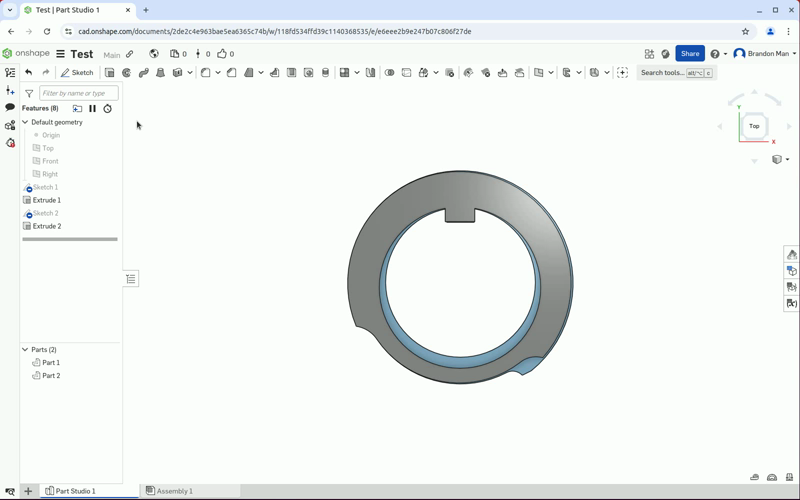
mouse_move(73, 189)
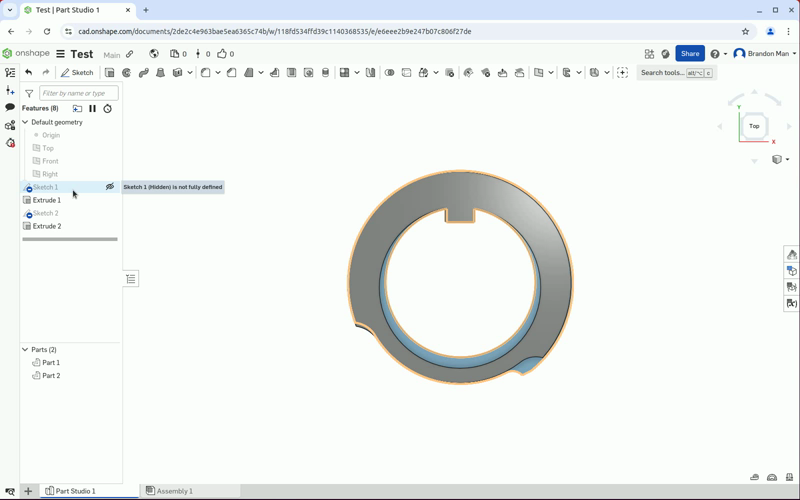
click(73, 189)
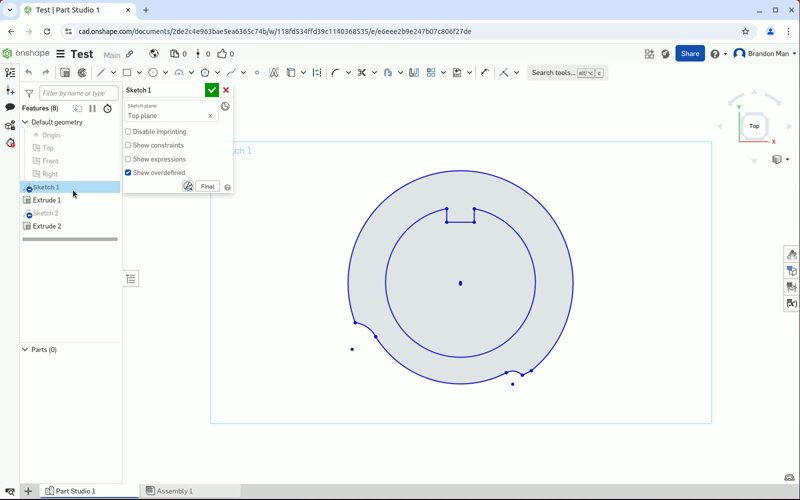
mouse_move(229, 92)
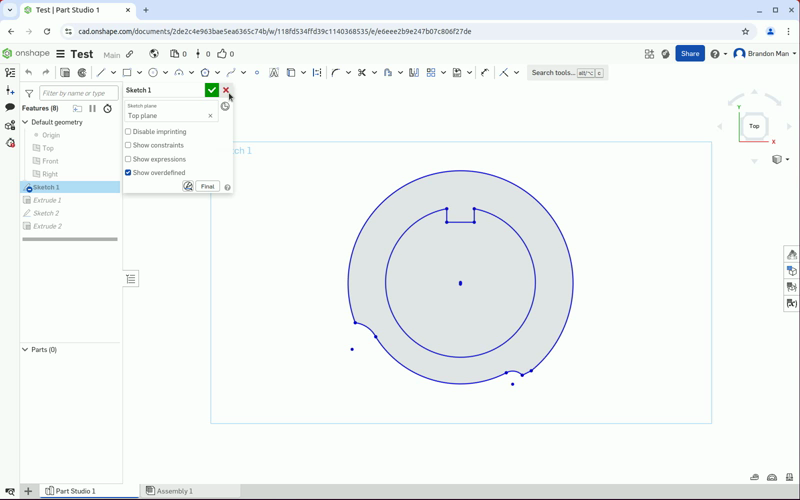
click(229, 92)
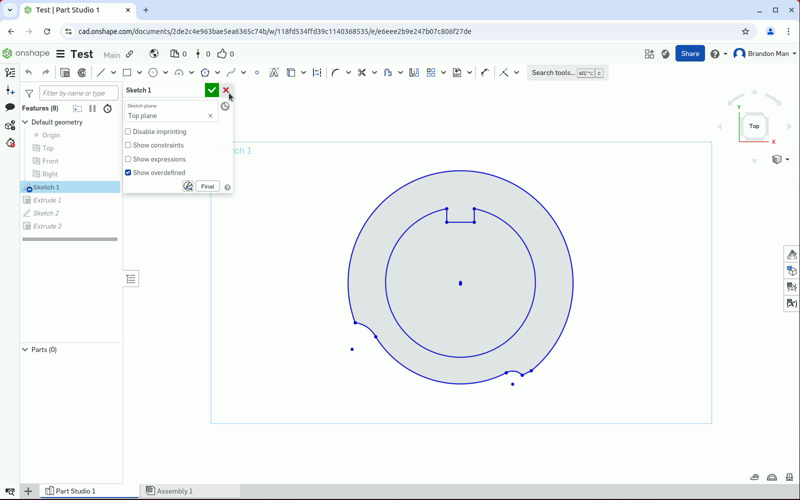
key(shift+s)
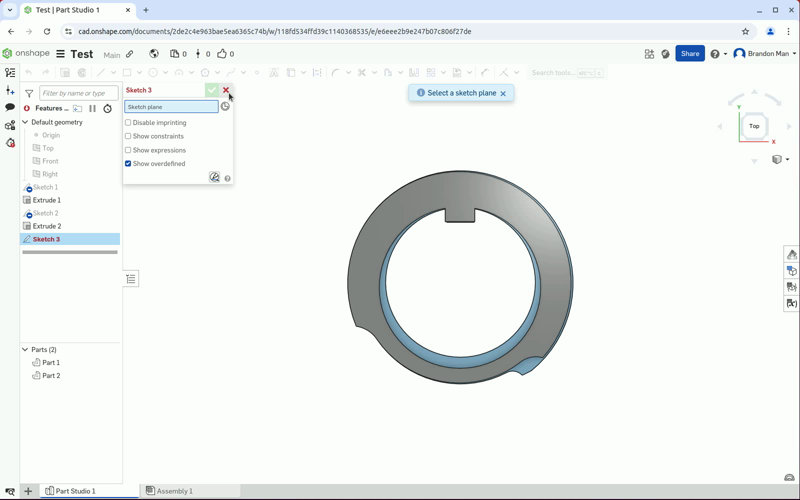
mouse_move(73, 150)
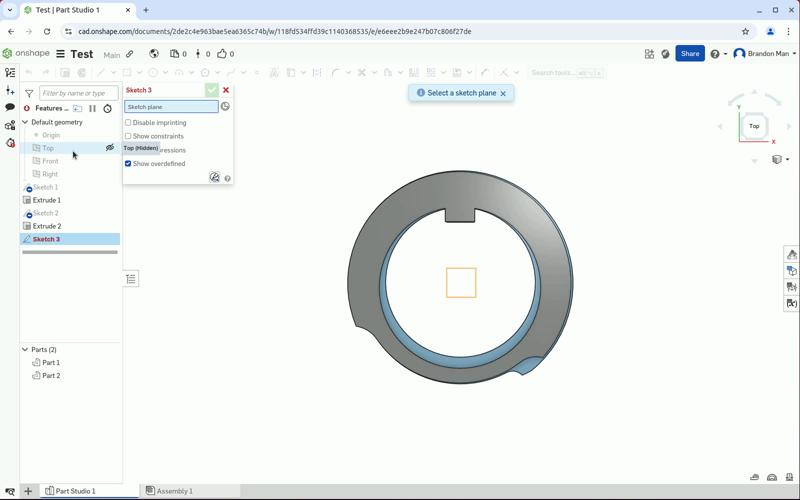
click(73, 150)
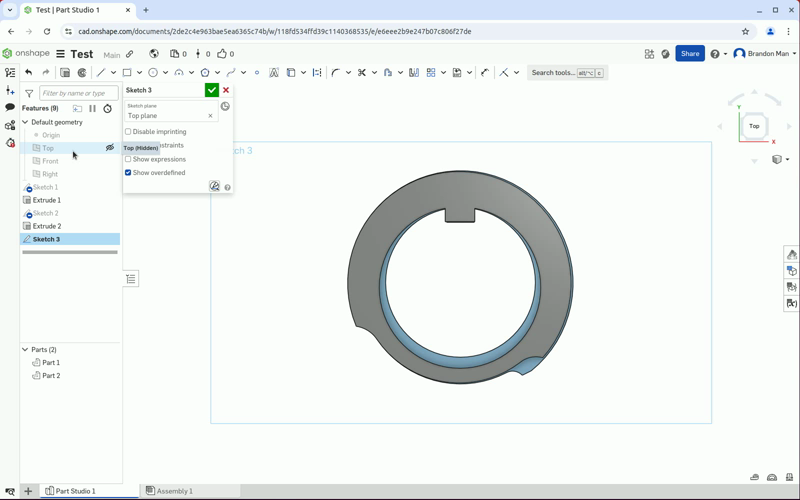
mouse_move(73, 352)
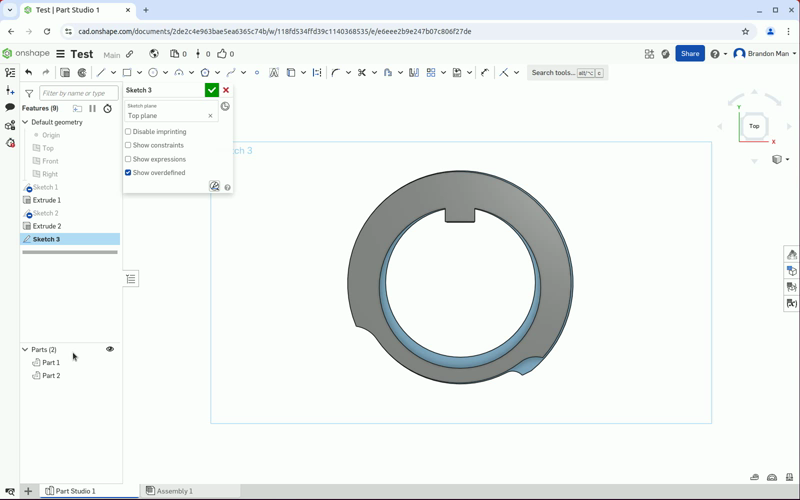
key(y)
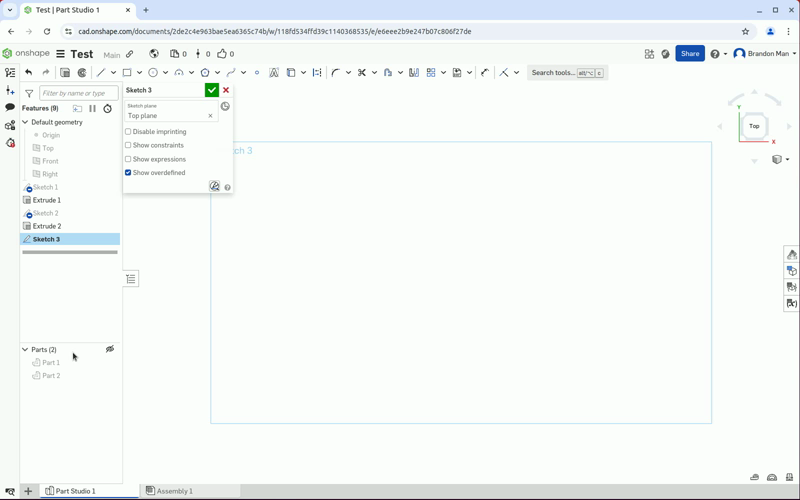
key(a)
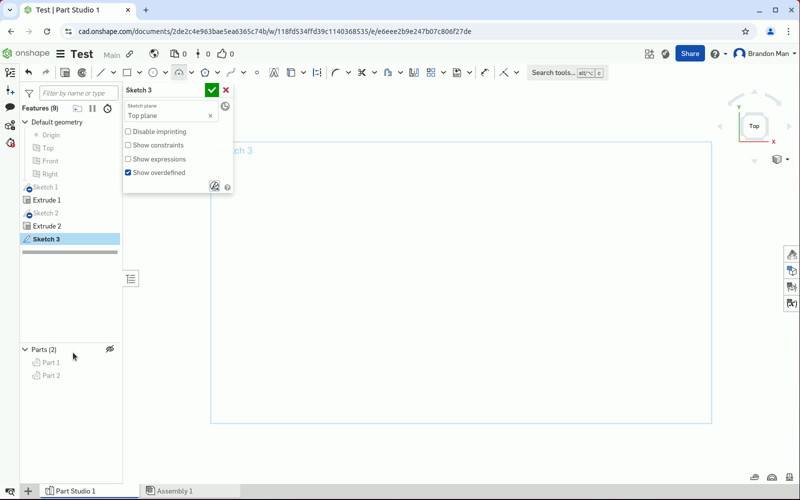
key_down(shift)
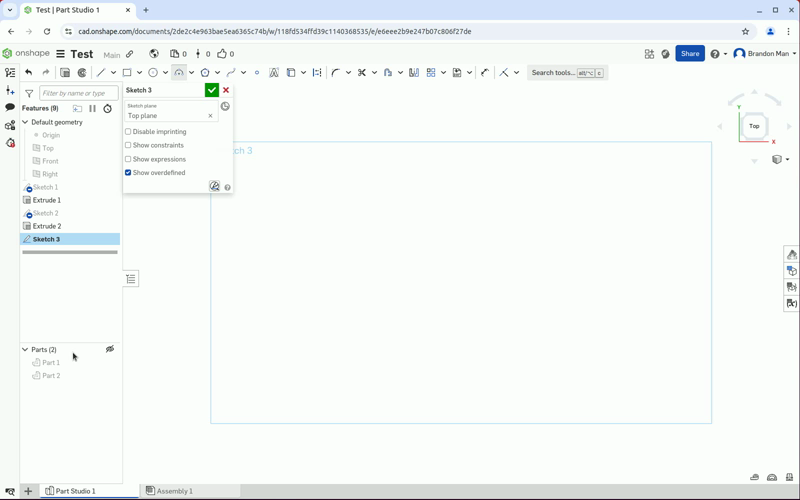
mouse_move(390, 195)
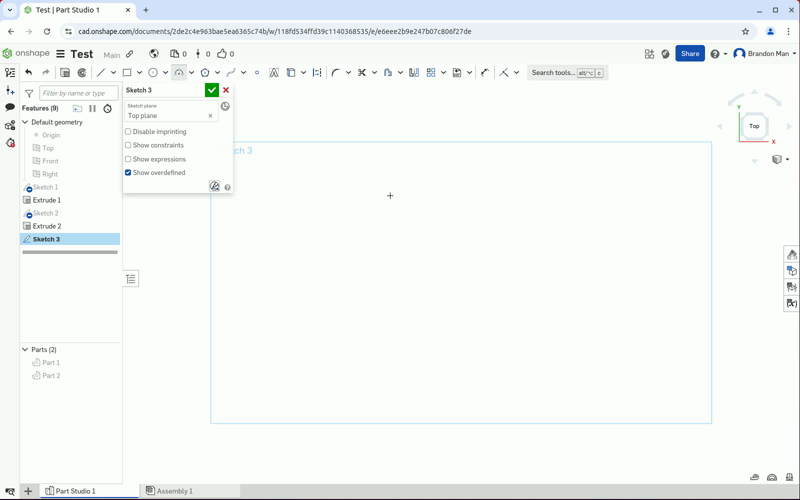
click(390, 195)
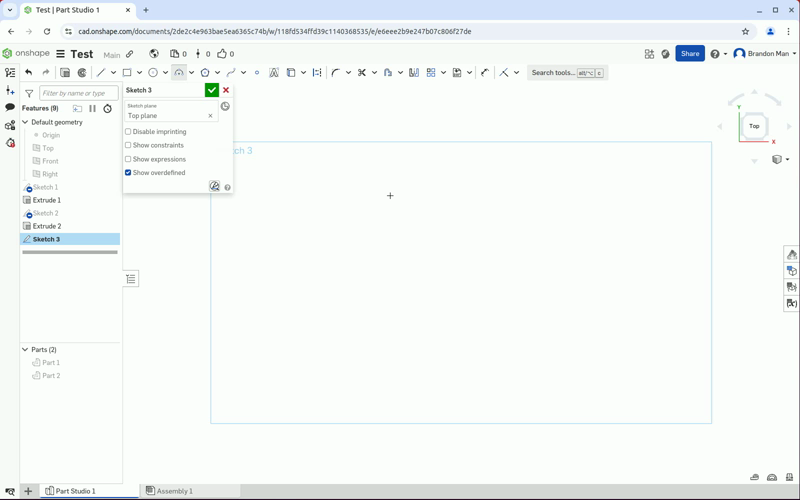
key_up(shift)
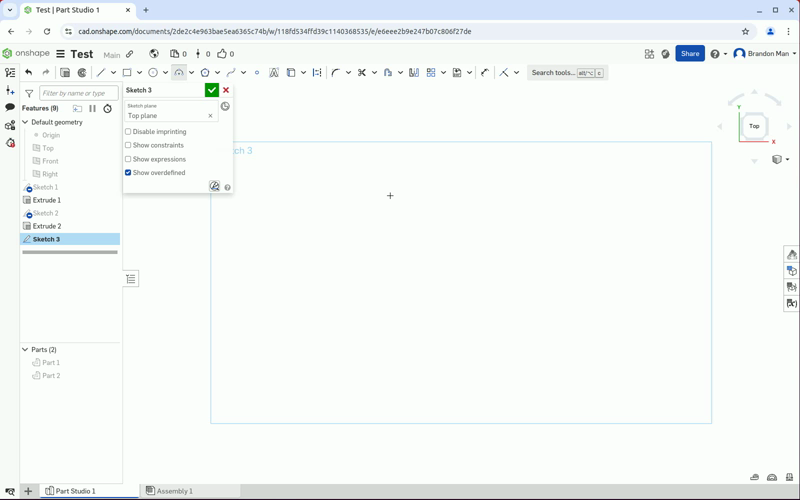
key_down(shift)
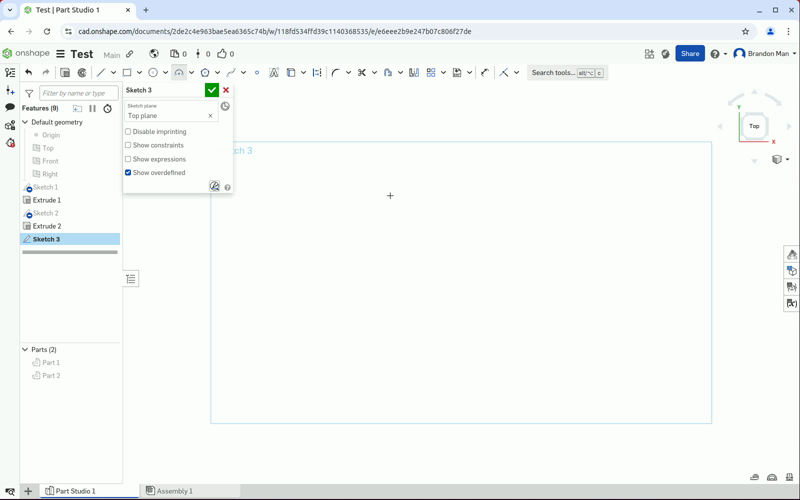
mouse_move(570, 266)
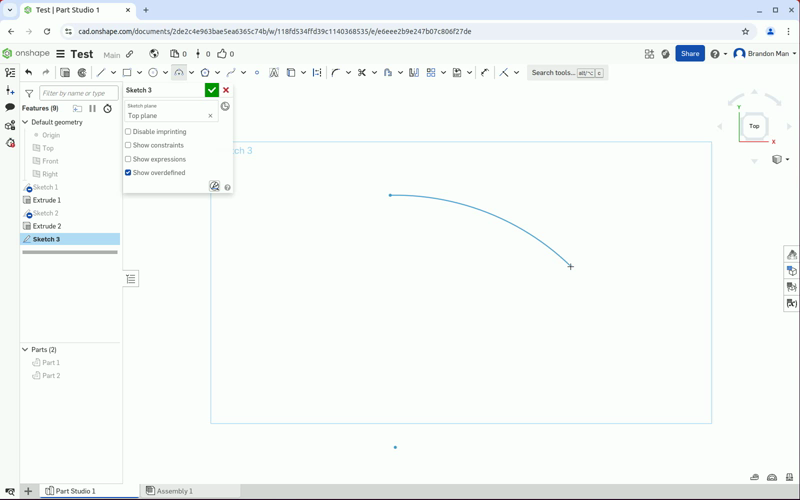
click(570, 266)
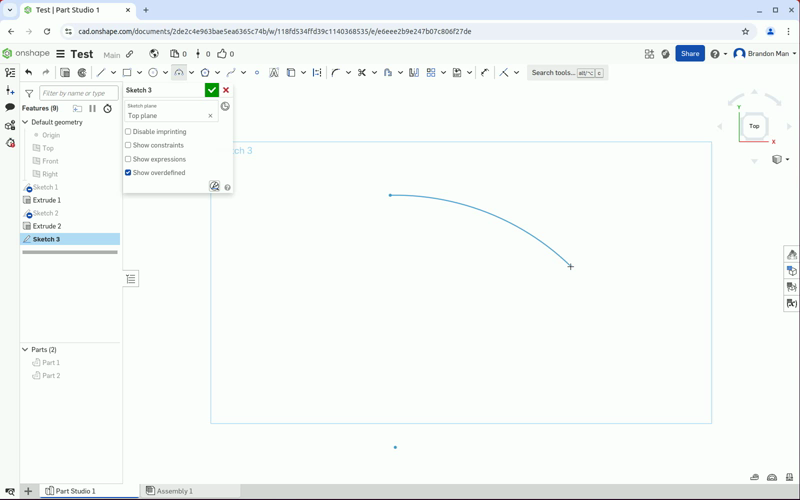
mouse_move(419, 385)
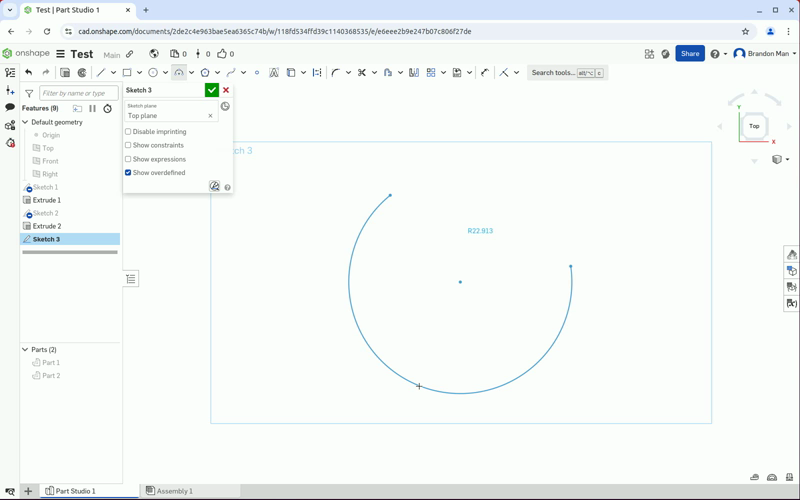
click(419, 385)
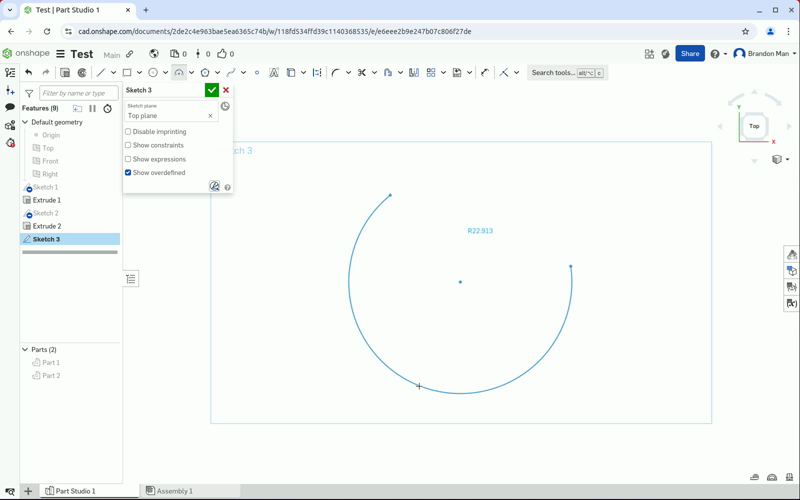
key_up(shift)
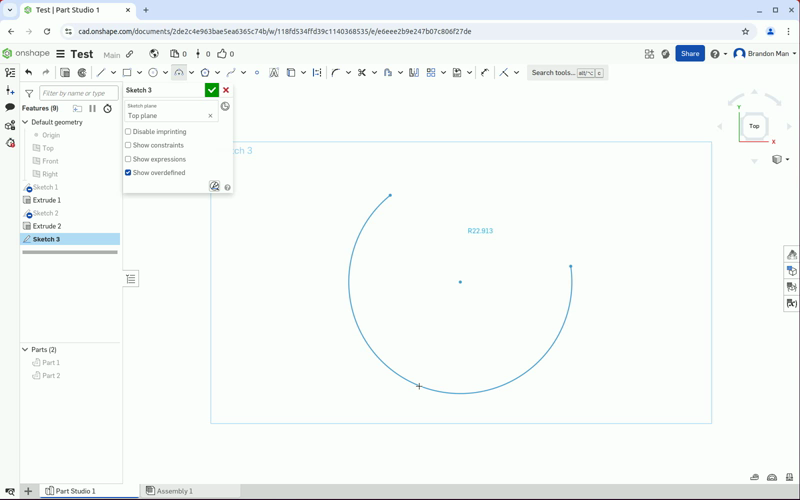
mouse_move(570, 266)
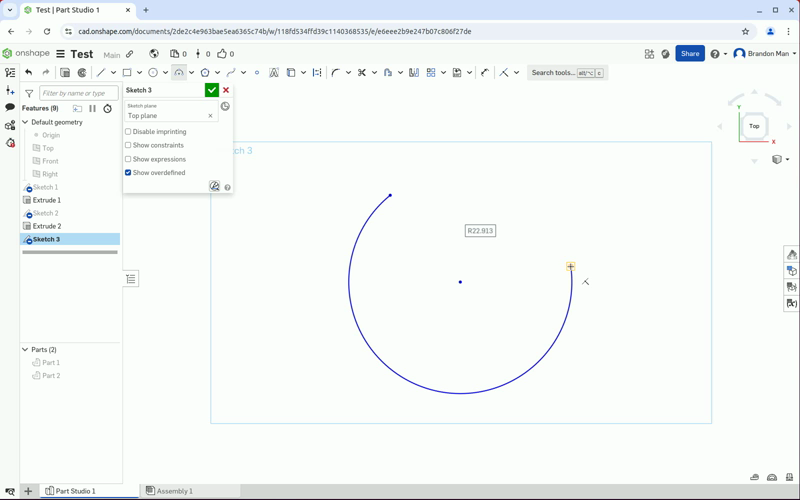
click(570, 266)
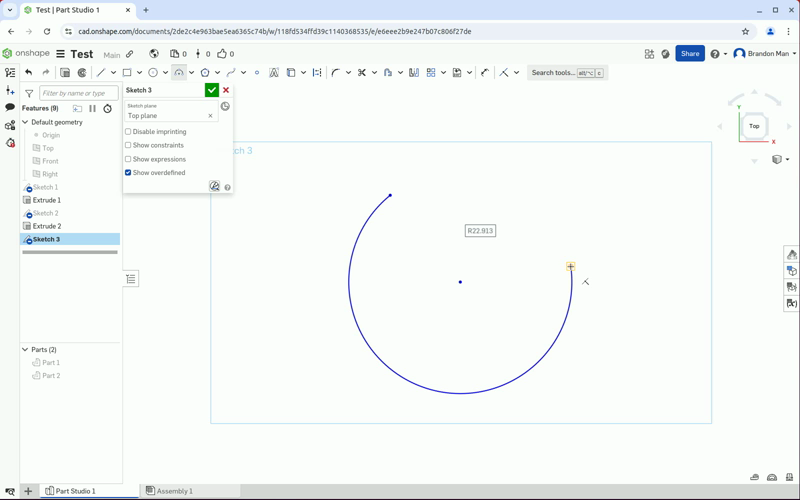
key_down(shift)
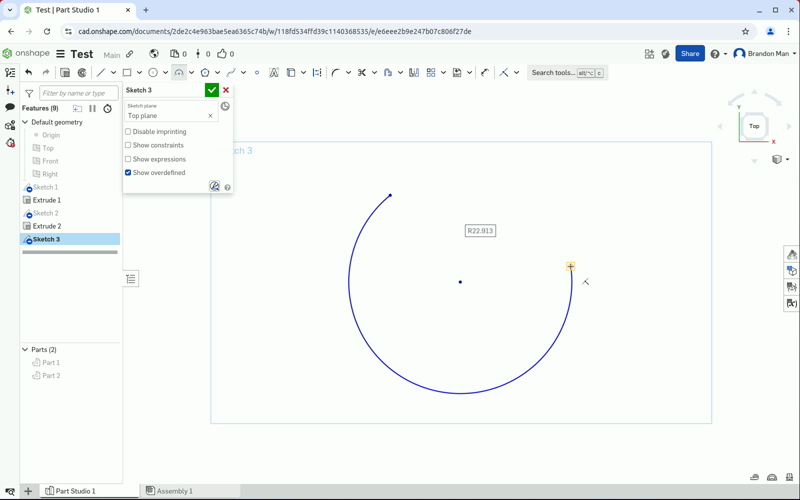
mouse_move(554, 249)
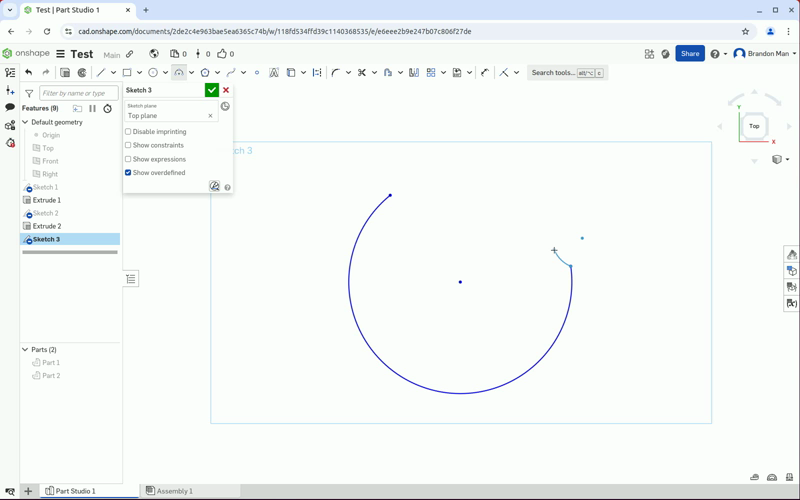
click(554, 249)
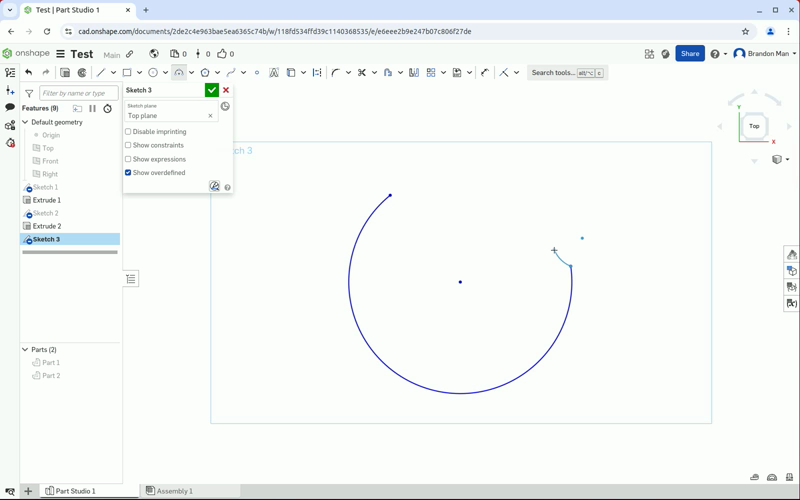
mouse_move(560, 259)
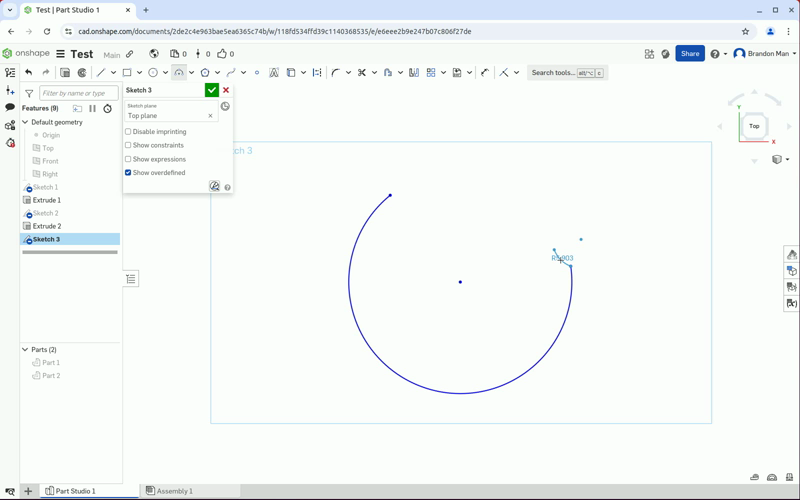
click(560, 259)
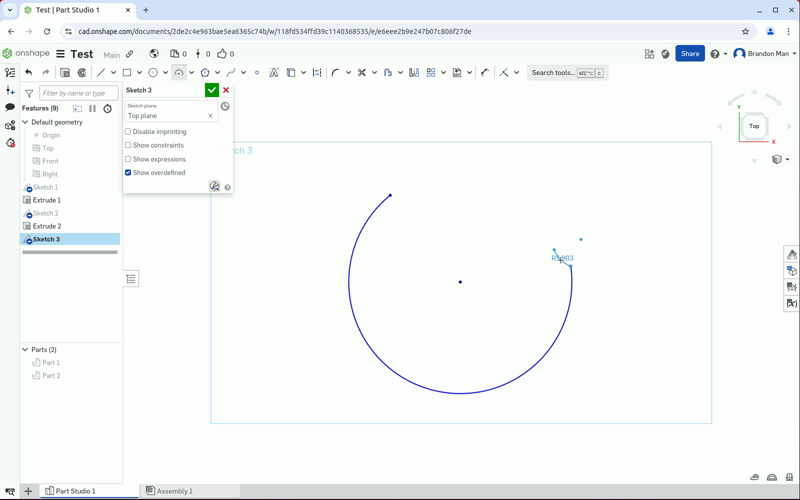
key_up(shift)
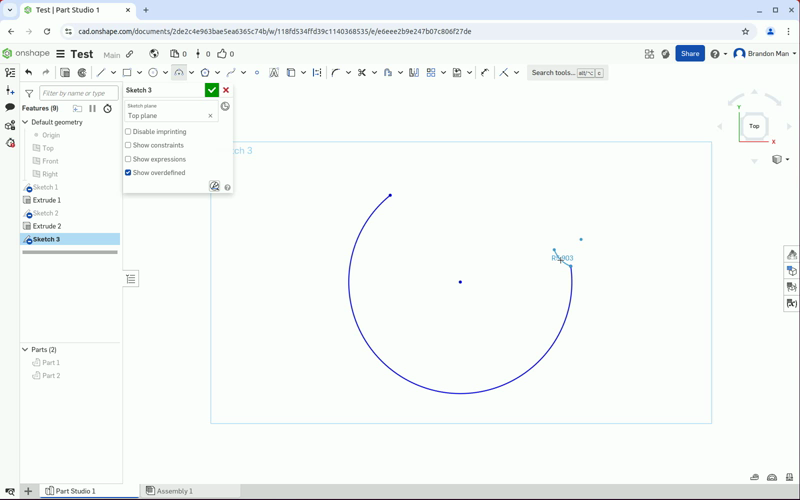
mouse_move(554, 249)
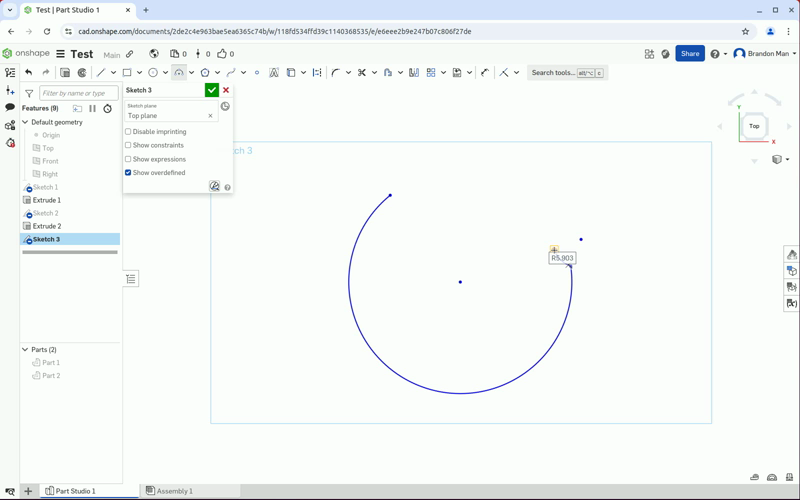
click(554, 249)
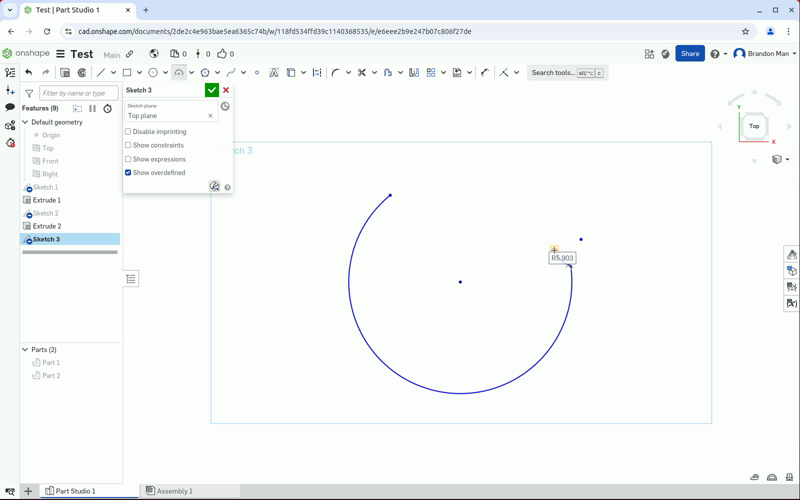
key_down(shift)
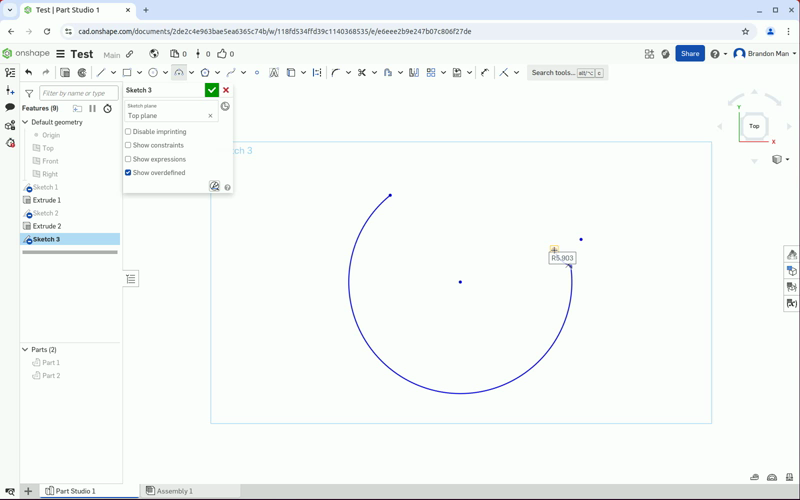
mouse_move(413, 195)
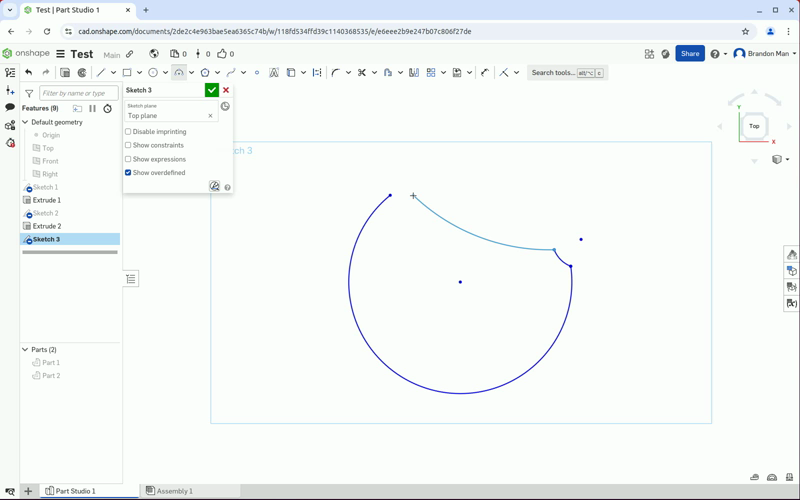
click(413, 195)
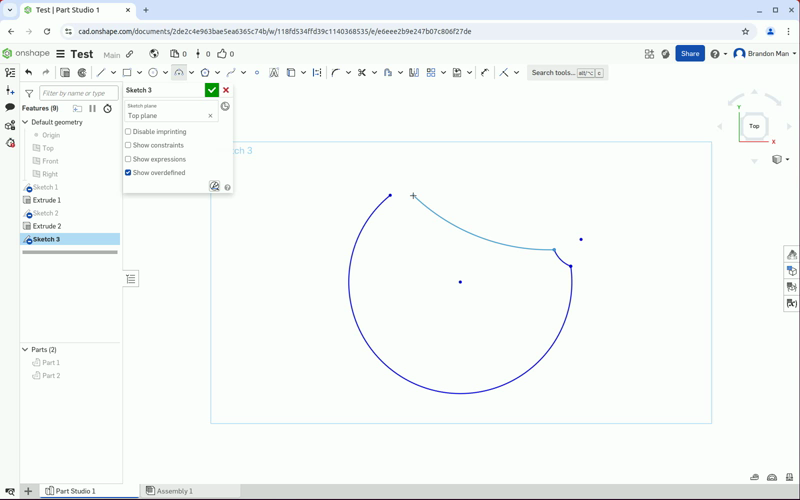
mouse_move(496, 190)
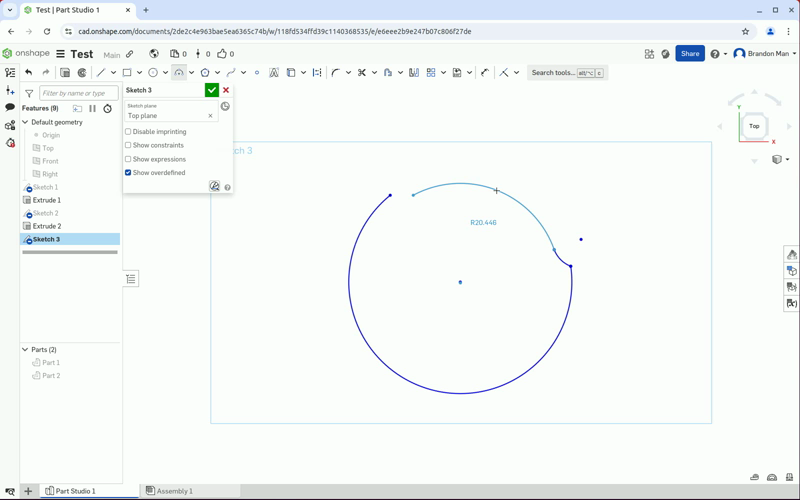
click(496, 190)
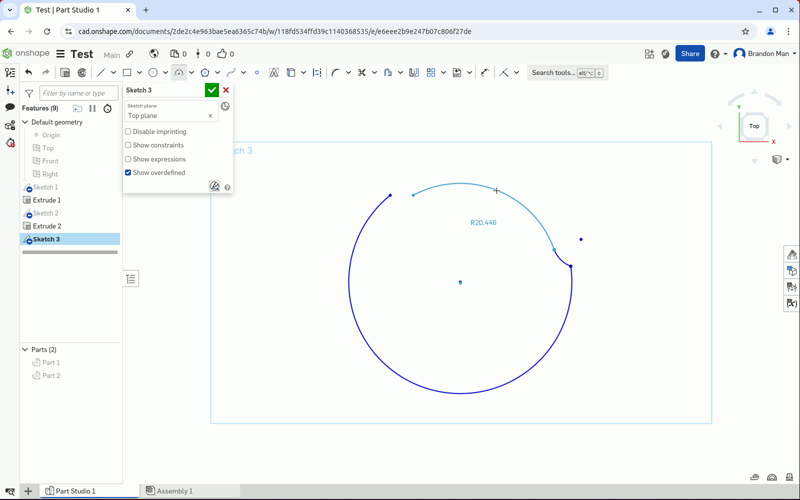
key_up(shift)
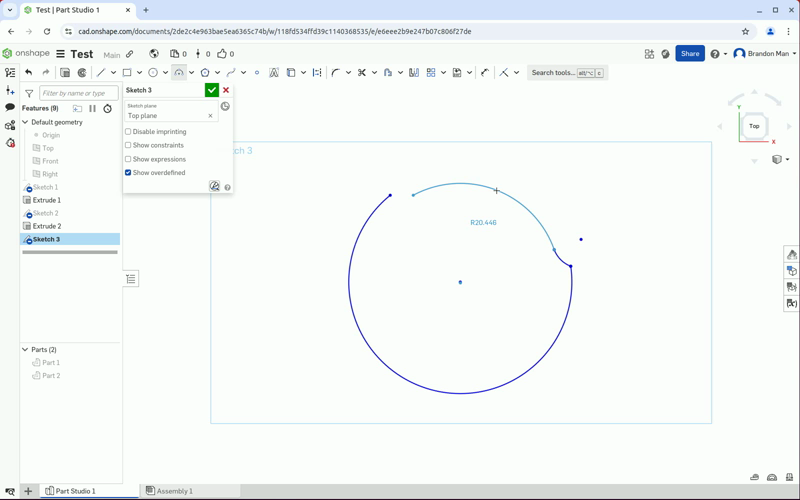
mouse_move(413, 195)
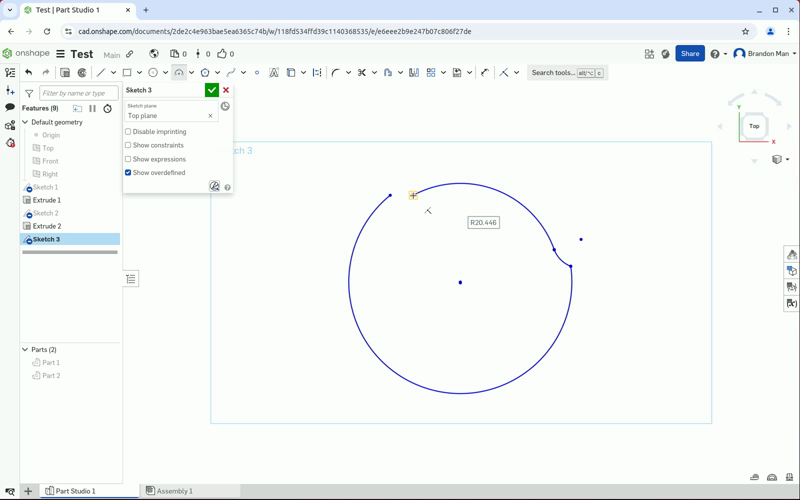
click(413, 195)
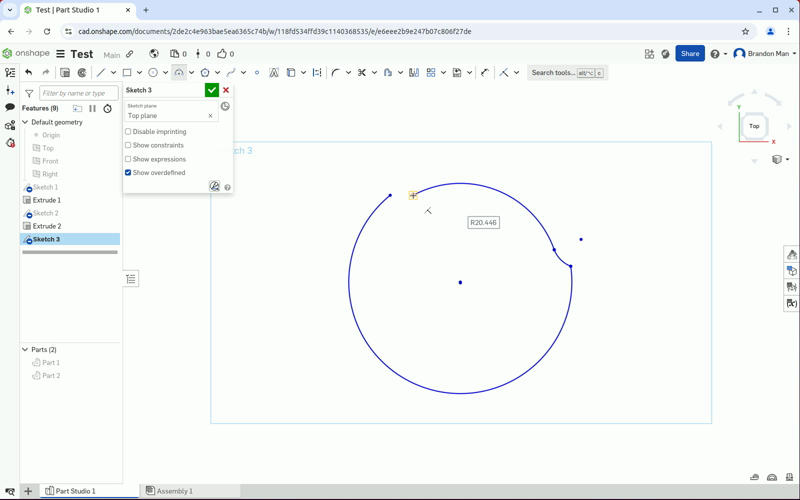
key_down(shift)
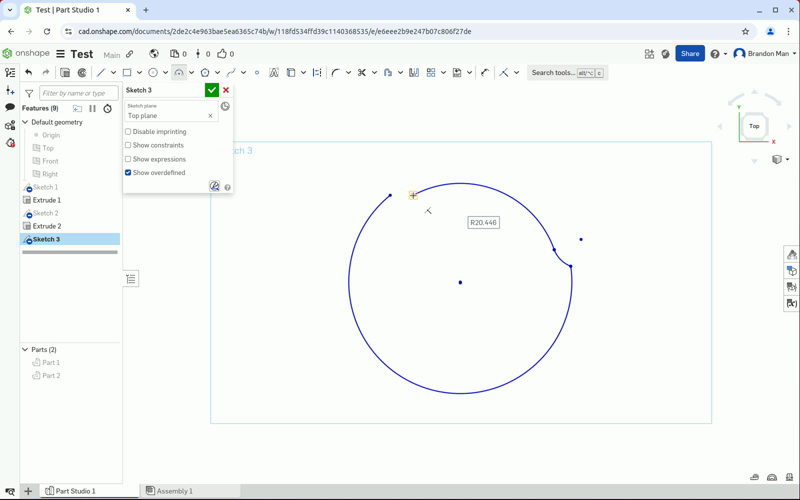
mouse_move(400, 190)
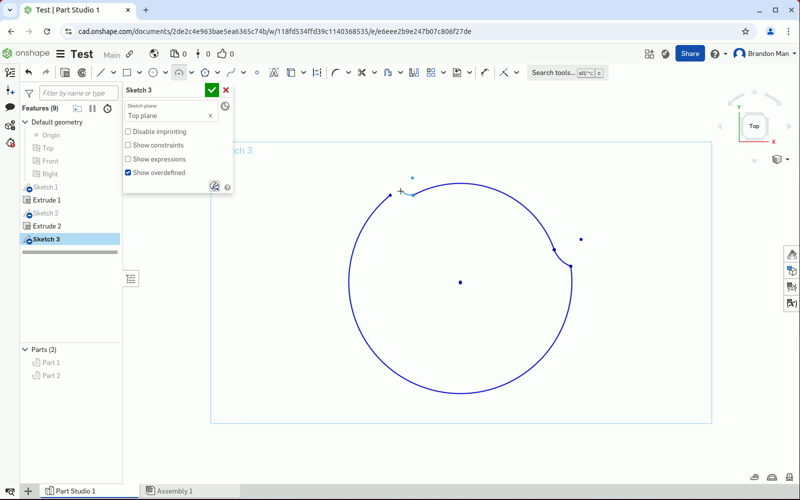
click(400, 190)
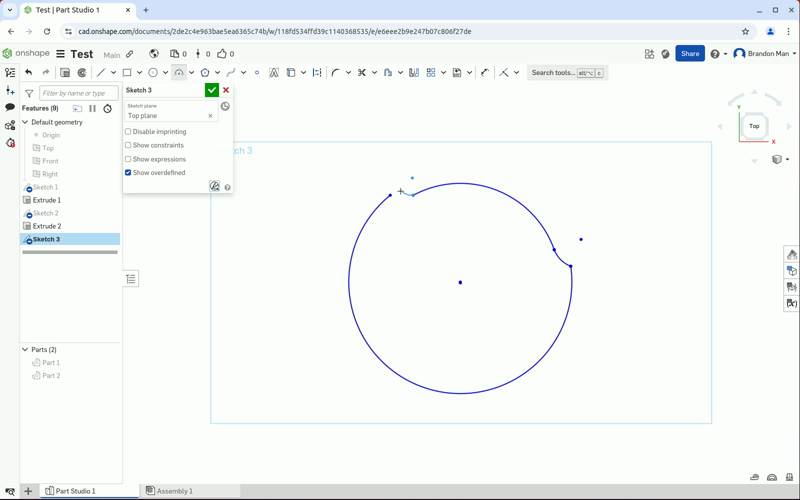
mouse_move(406, 195)
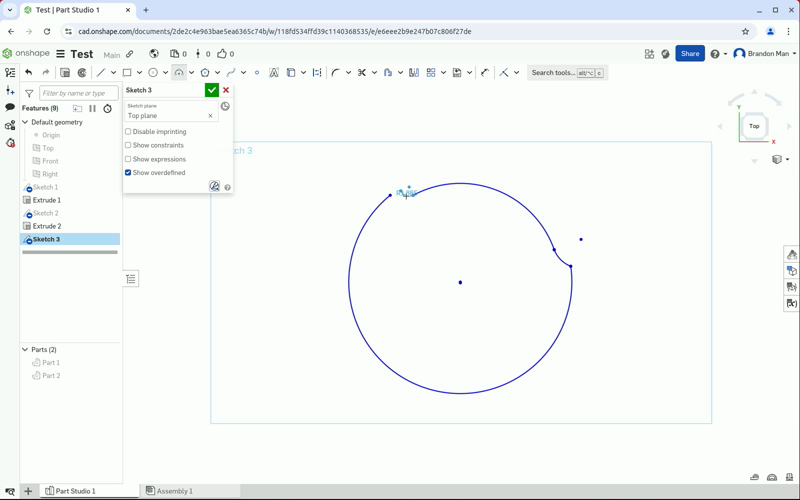
click(406, 195)
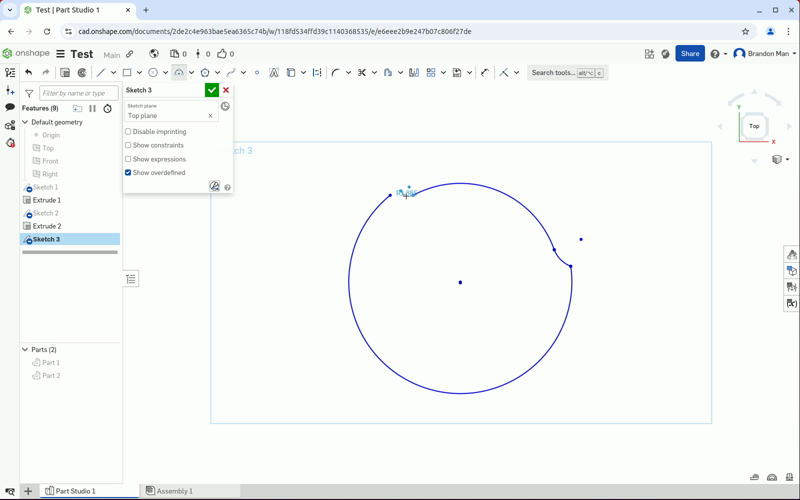
key_up(shift)
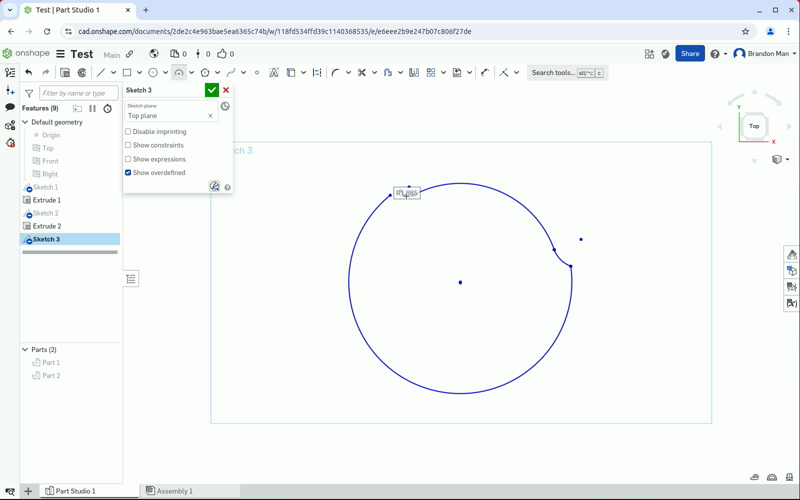
key(esc)
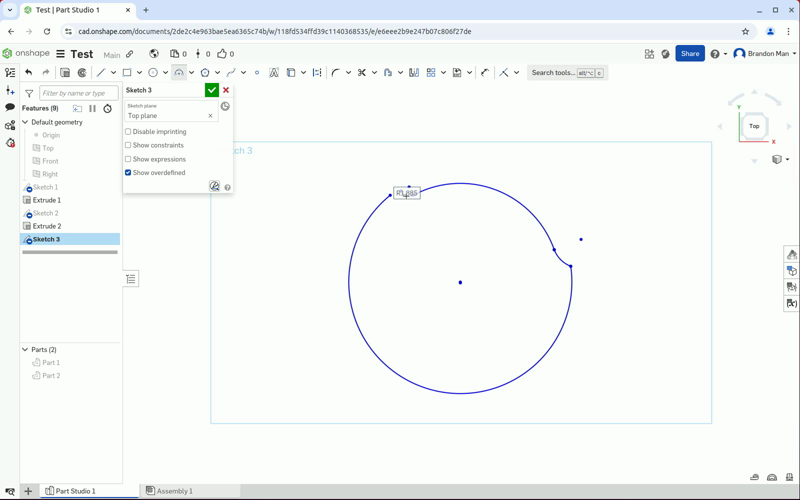
key(l)
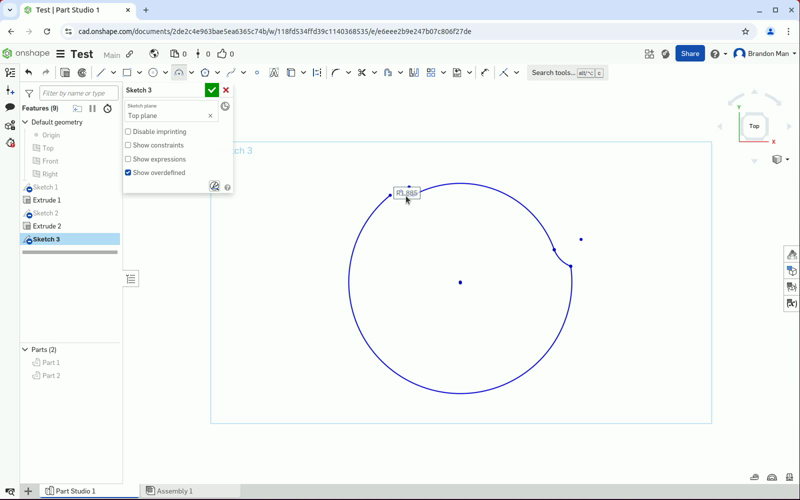
mouse_move(400, 190)
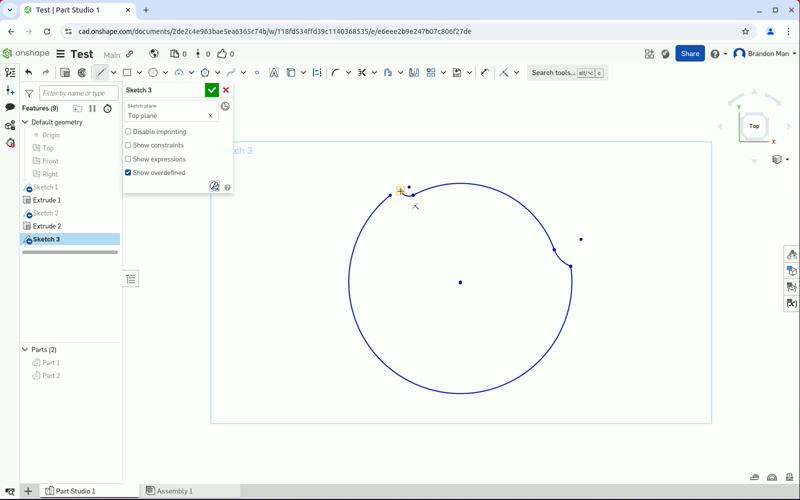
click(400, 190)
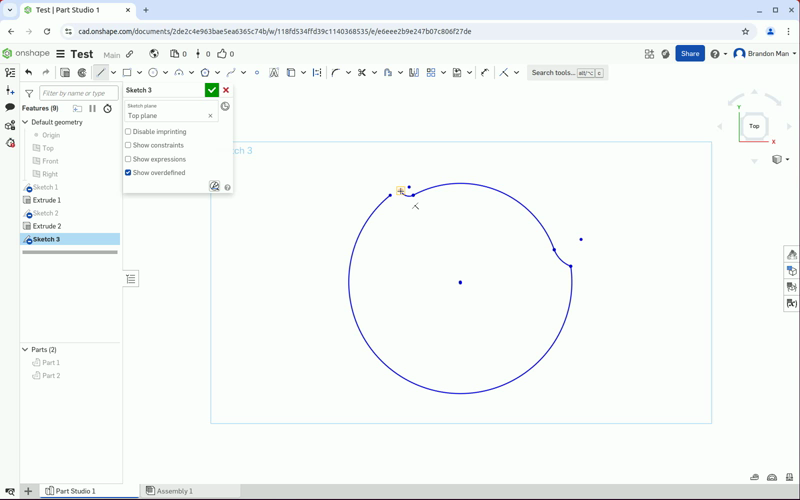
mouse_move(430, 190)
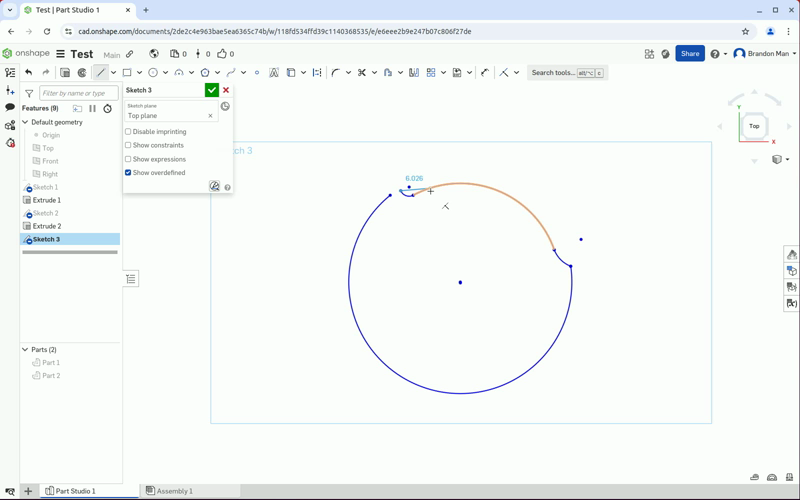
key_down(shift)
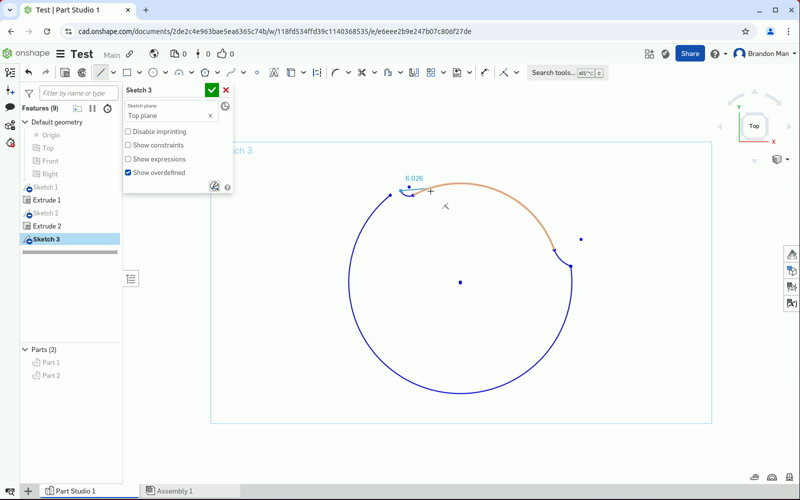
mouse_move(390, 195)
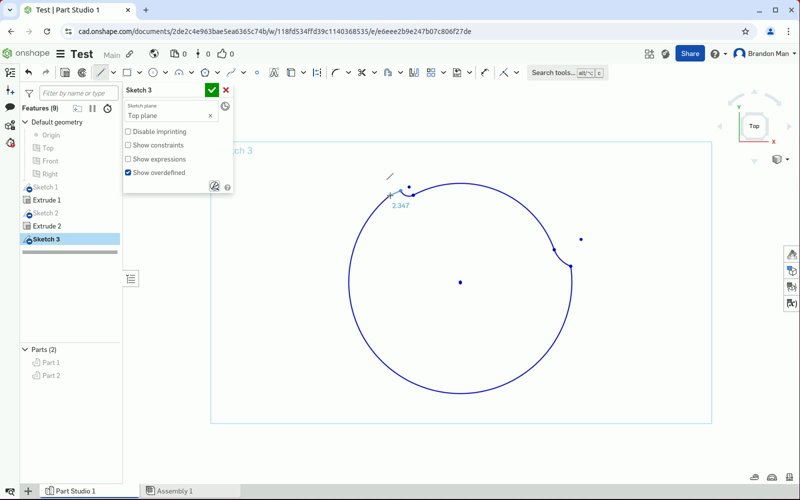
key_up(shift)
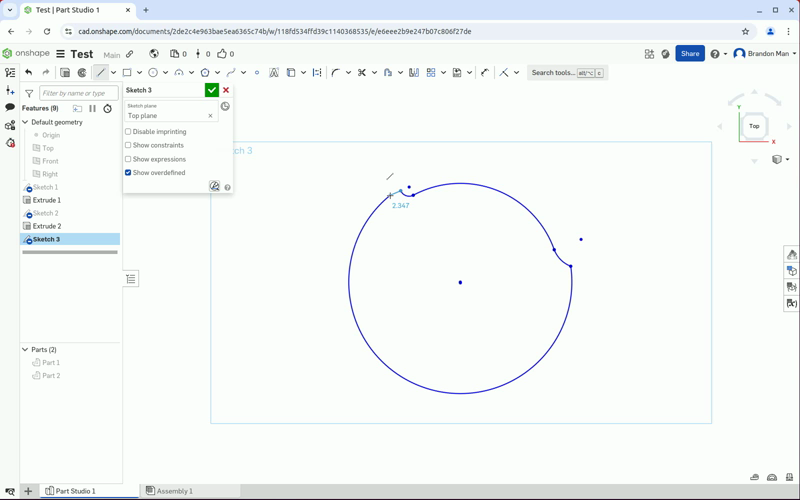
click(390, 195)
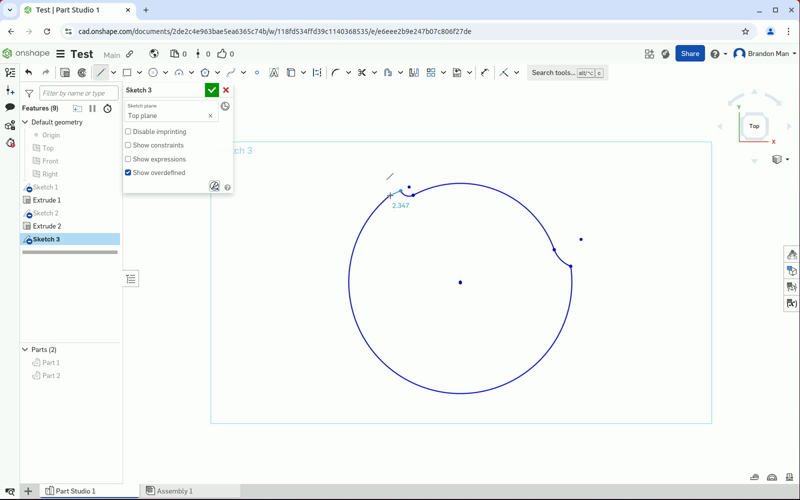
key(esc)
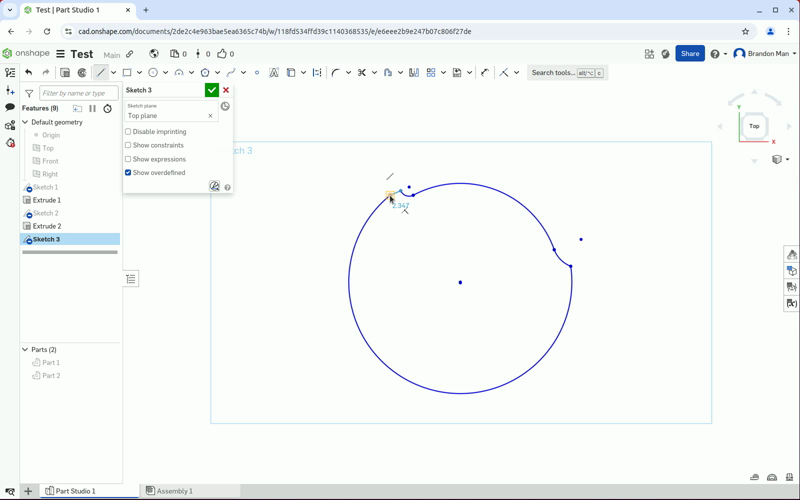
key(l)
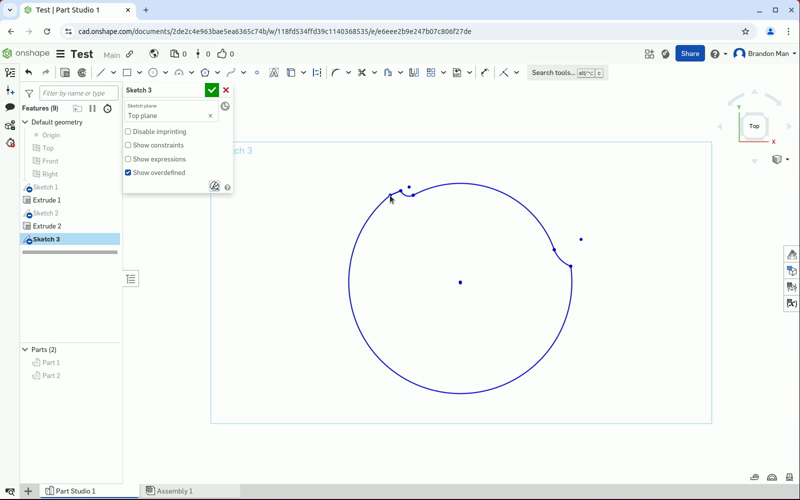
key_down(shift)
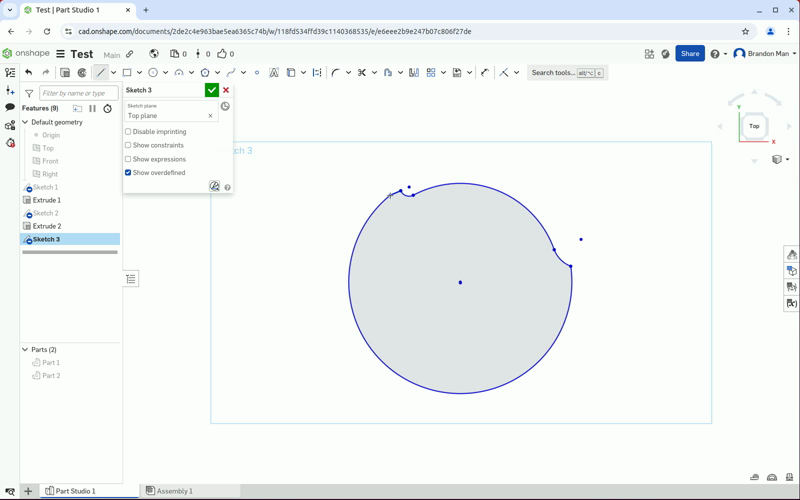
mouse_move(447, 220)
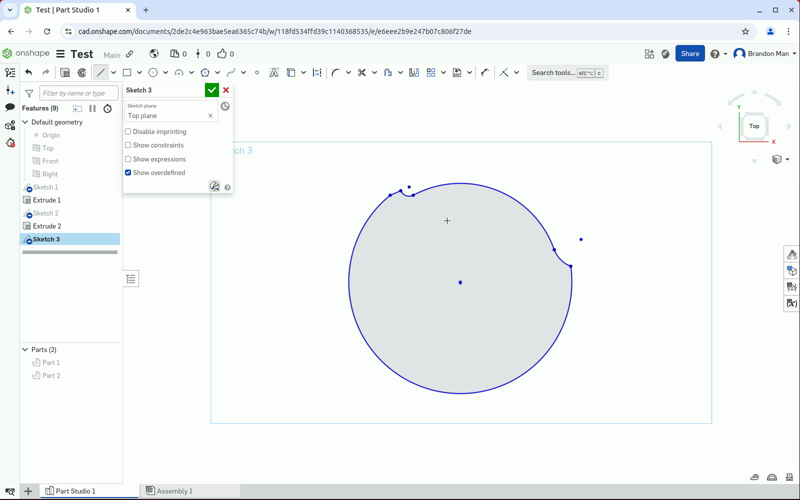
click(447, 220)
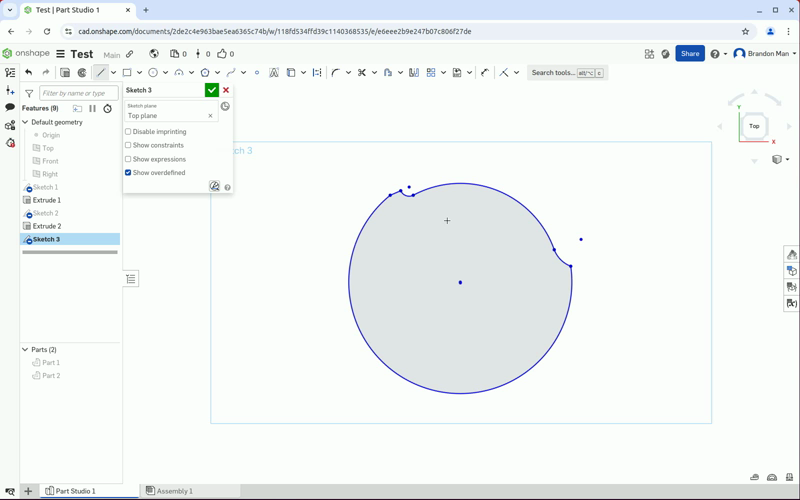
key_up(shift)
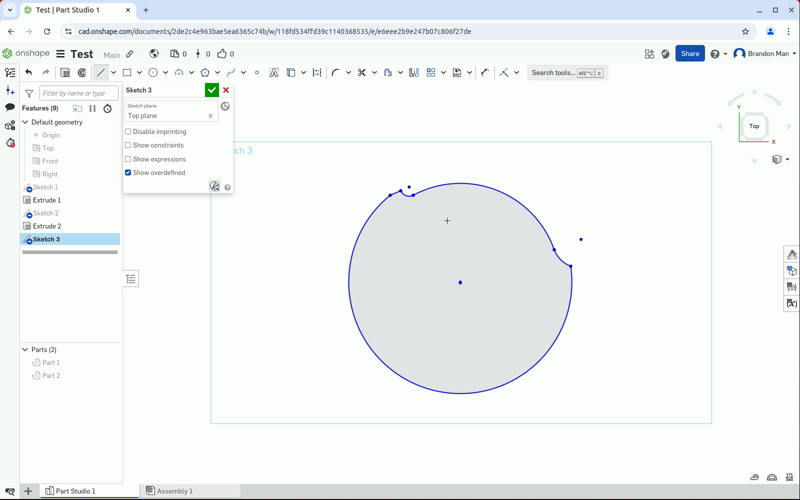
key_down(shift)
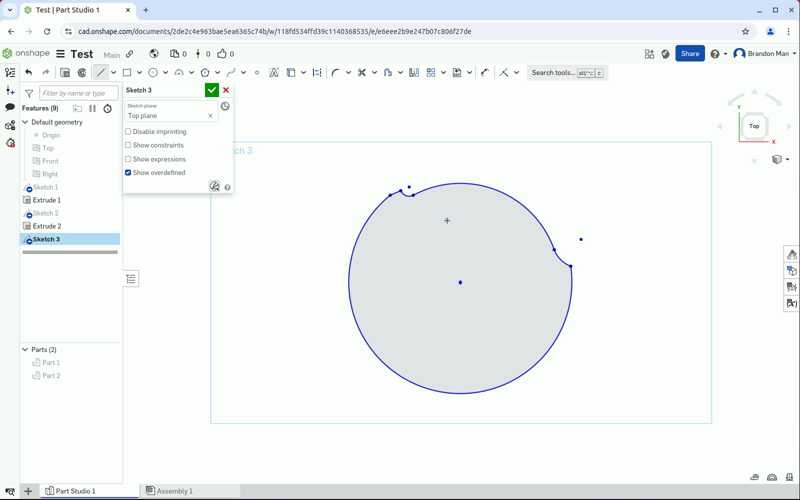
mouse_move(477, 220)
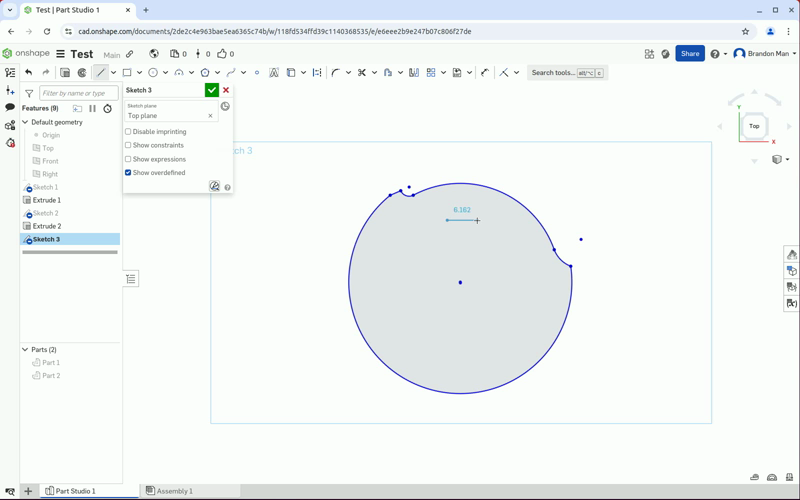
mouse_move(474, 220)
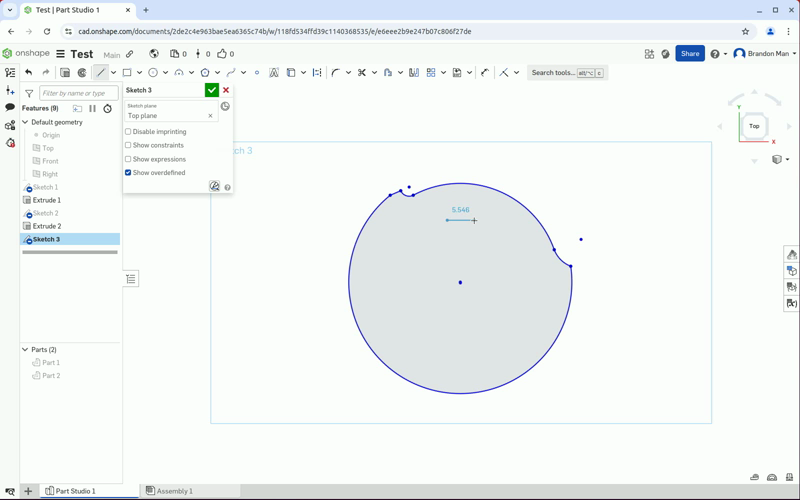
click(474, 220)
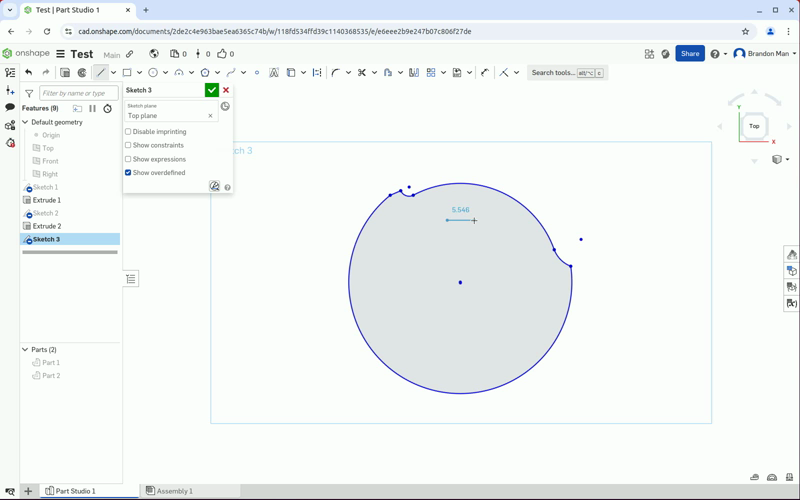
key_up(shift)
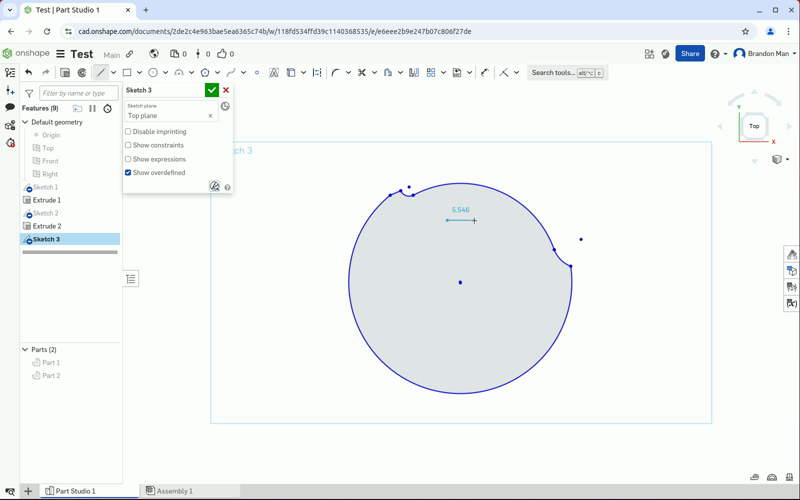
key_down(shift)
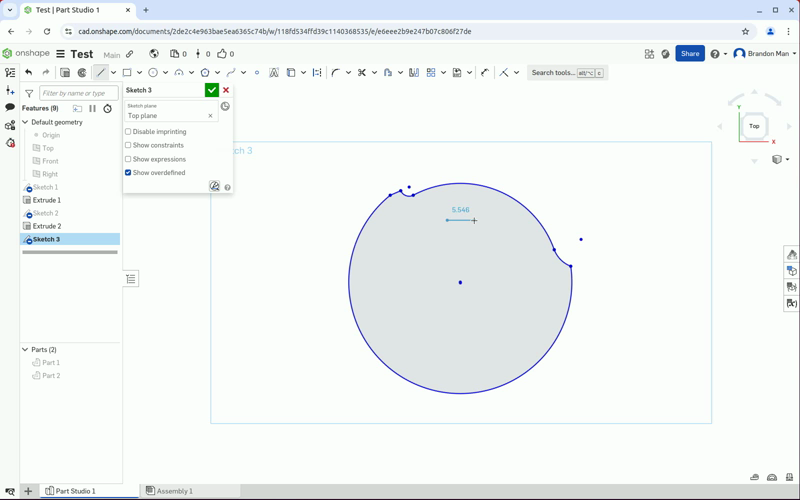
mouse_move(504, 220)
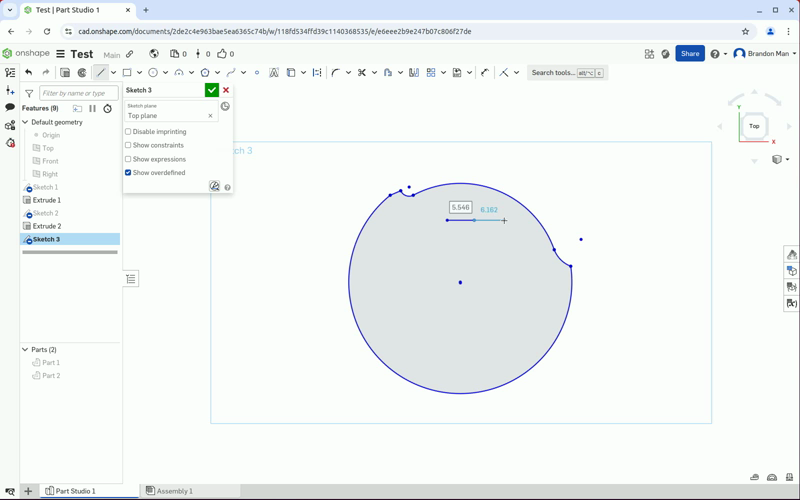
mouse_move(474, 207)
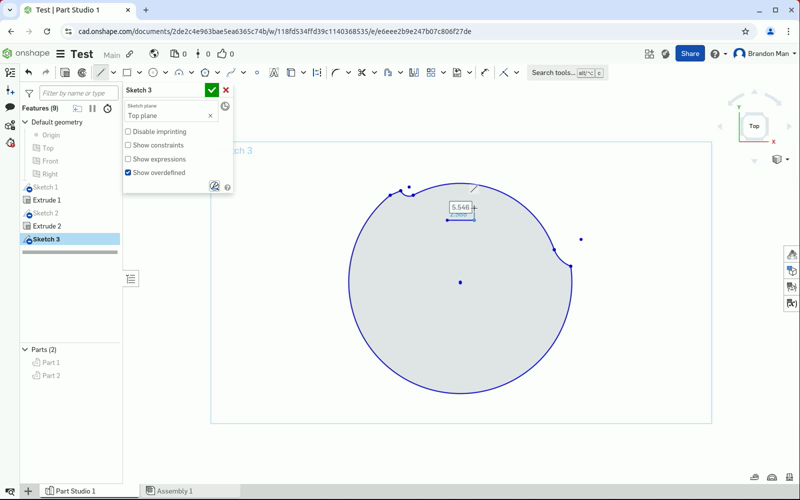
click(474, 207)
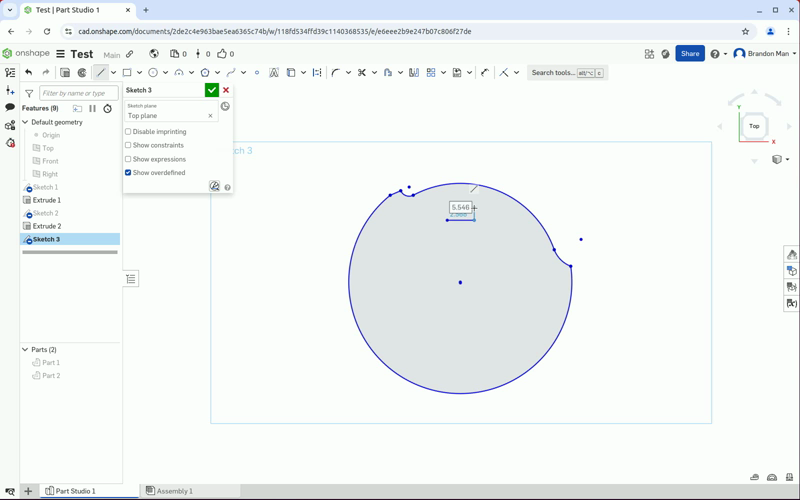
key_up(shift)
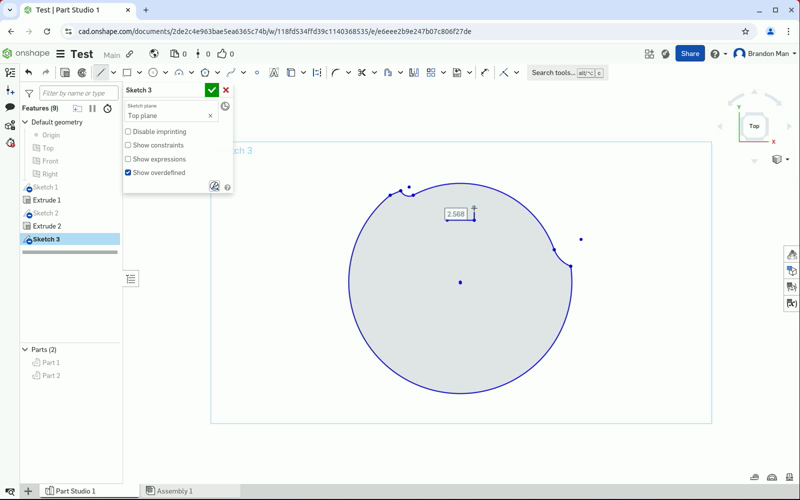
key(esc)
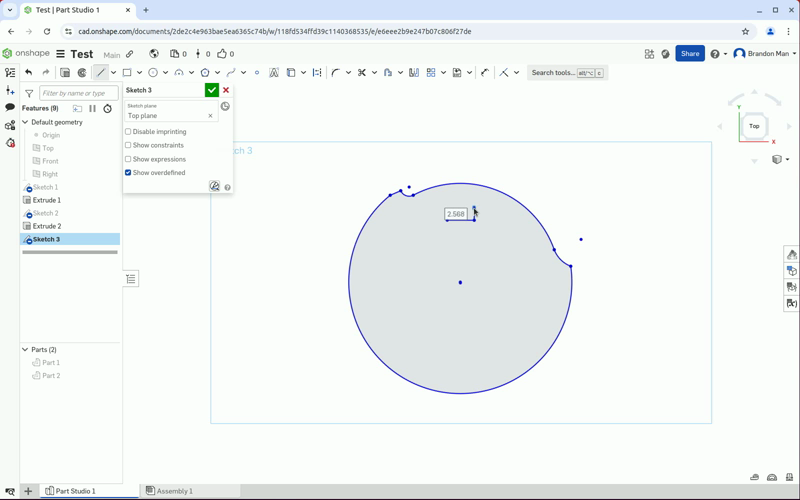
key(a)
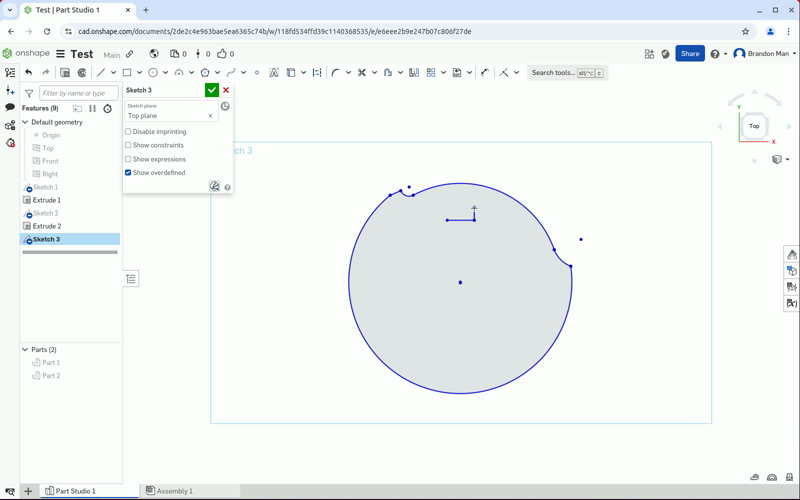
mouse_move(474, 207)
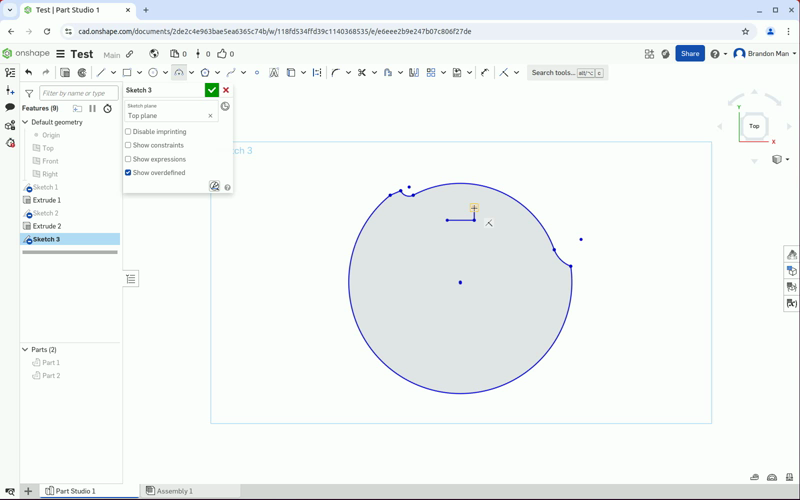
click(474, 207)
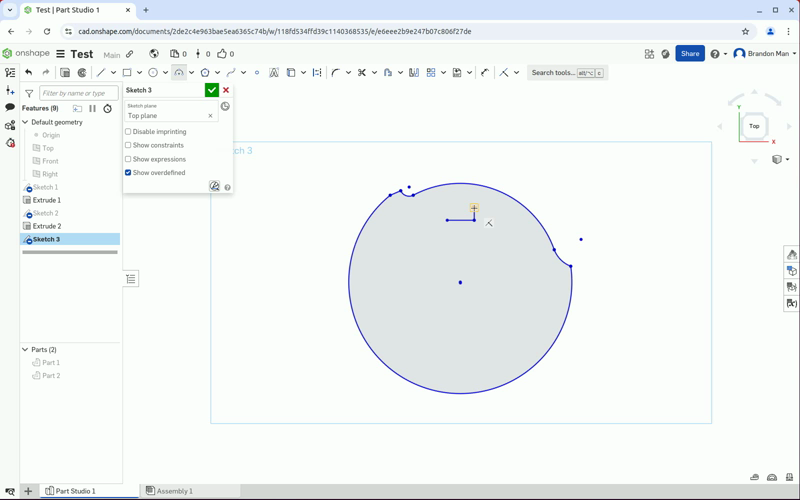
key_down(shift)
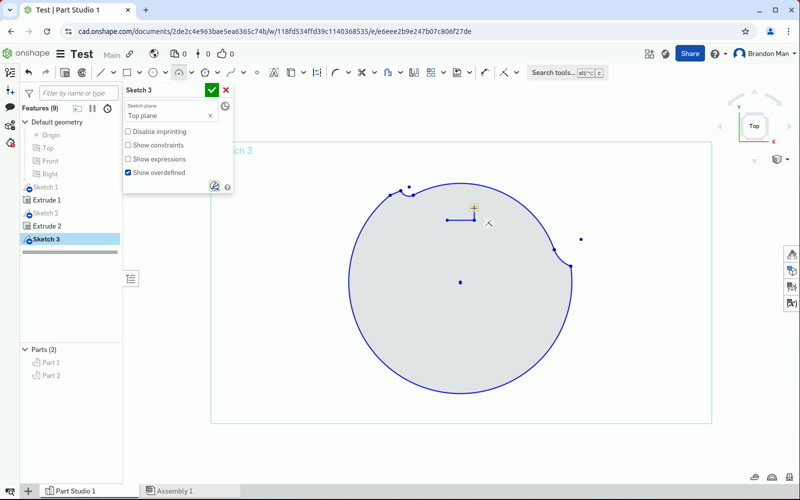
mouse_move(447, 207)
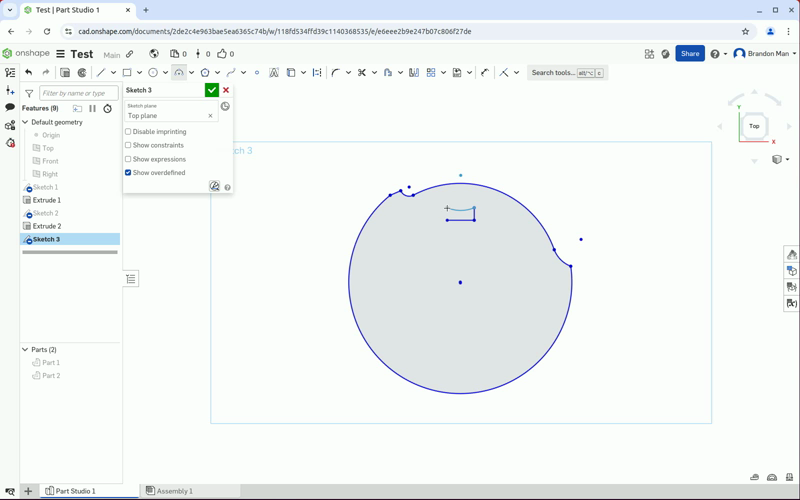
click(447, 207)
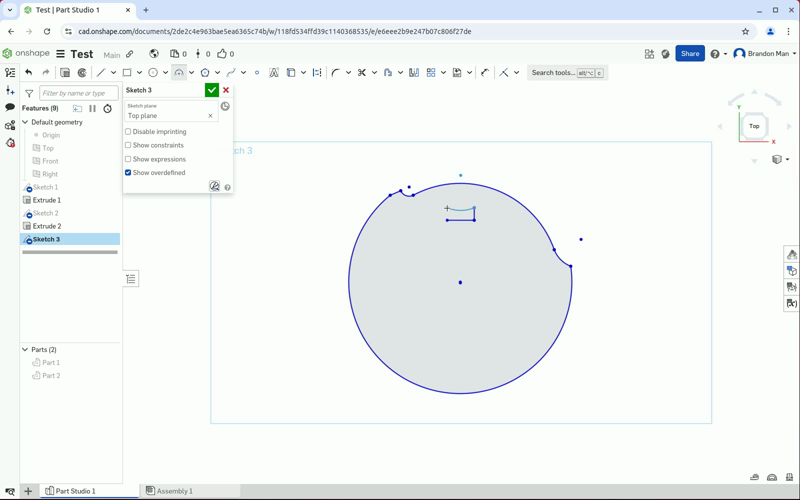
mouse_move(460, 355)
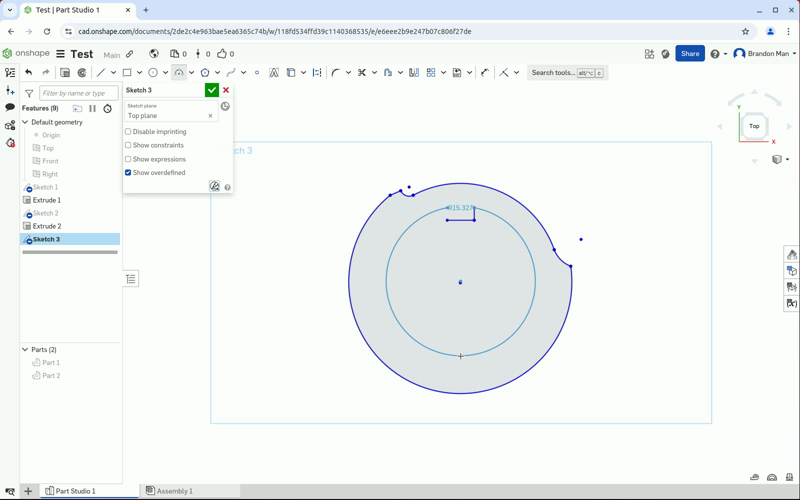
click(460, 355)
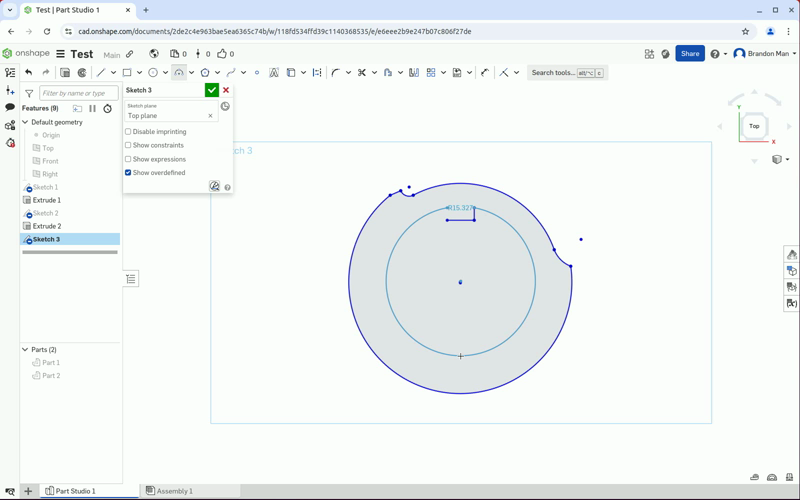
key_up(shift)
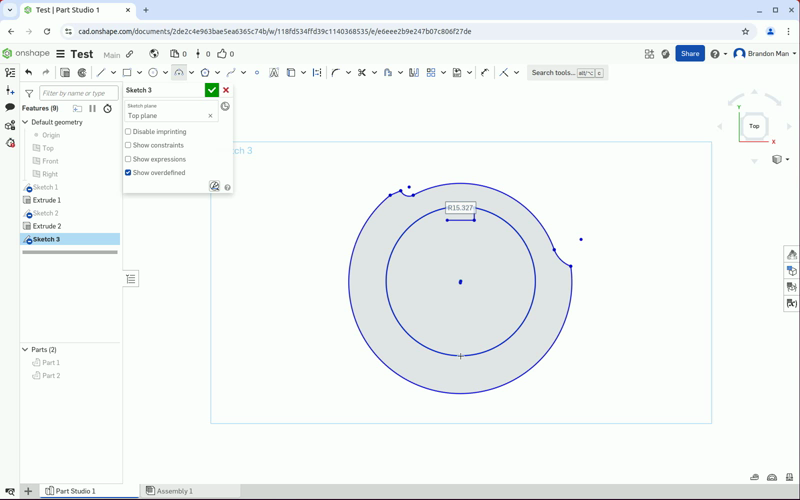
key(esc)
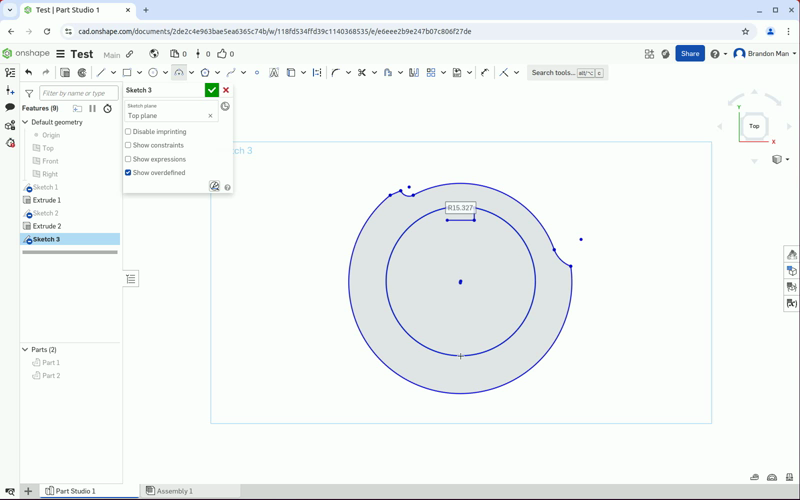
key(l)
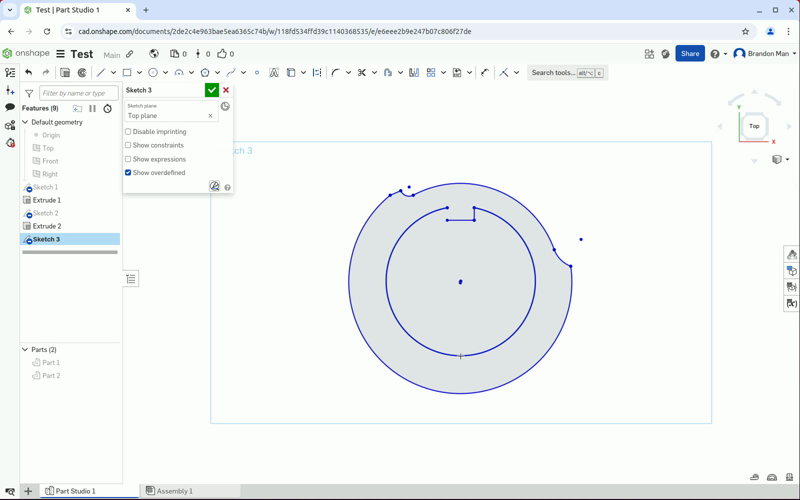
mouse_move(447, 207)
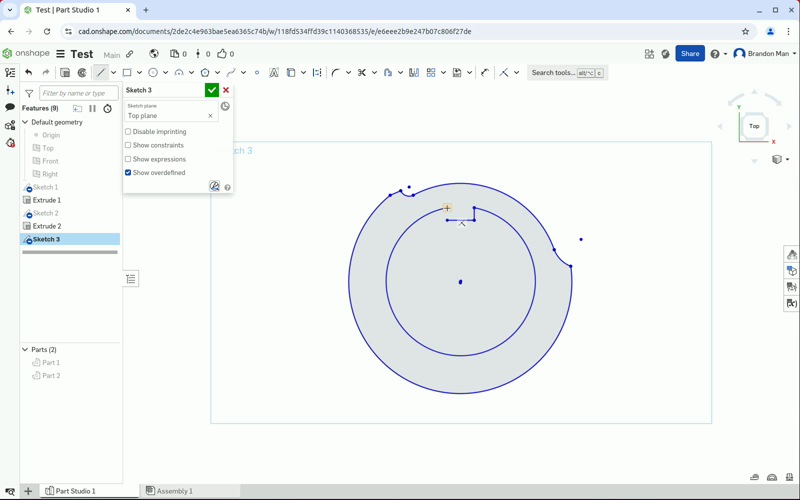
click(447, 207)
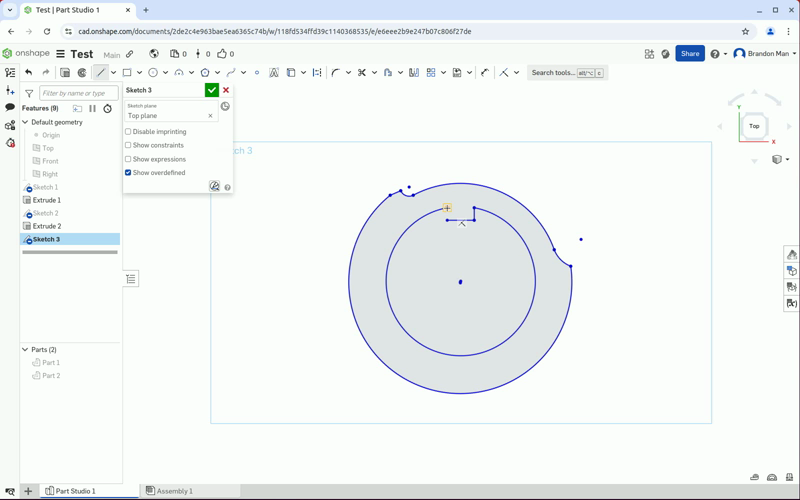
mouse_move(477, 207)
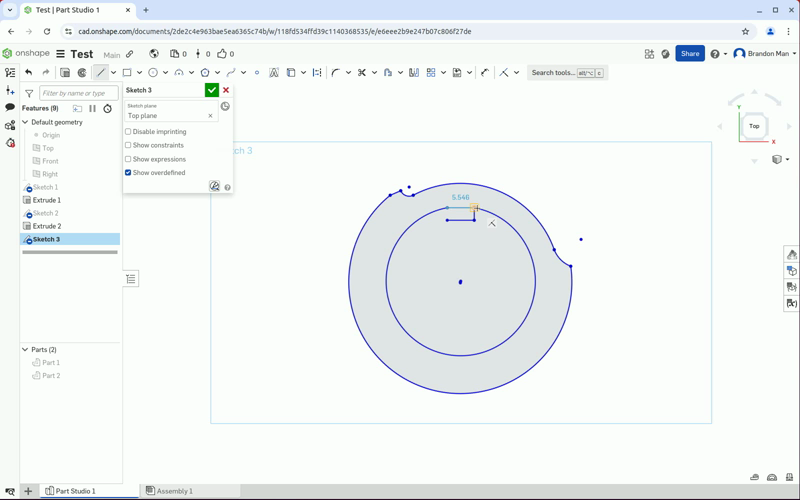
key_down(shift)
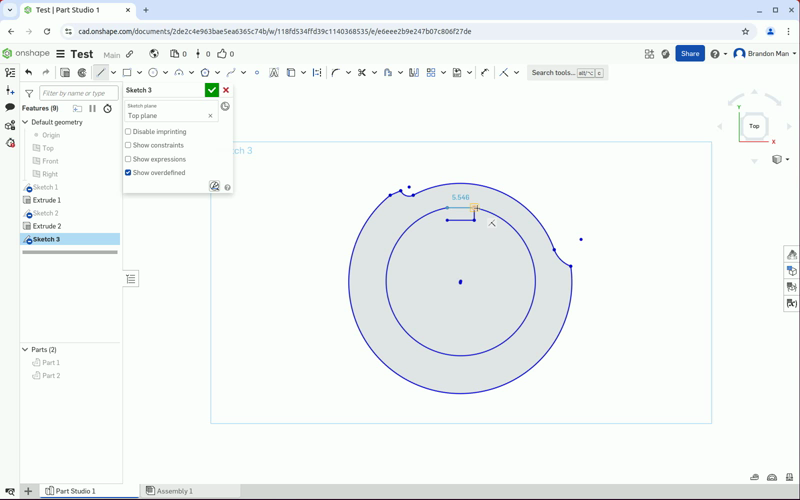
mouse_move(447, 220)
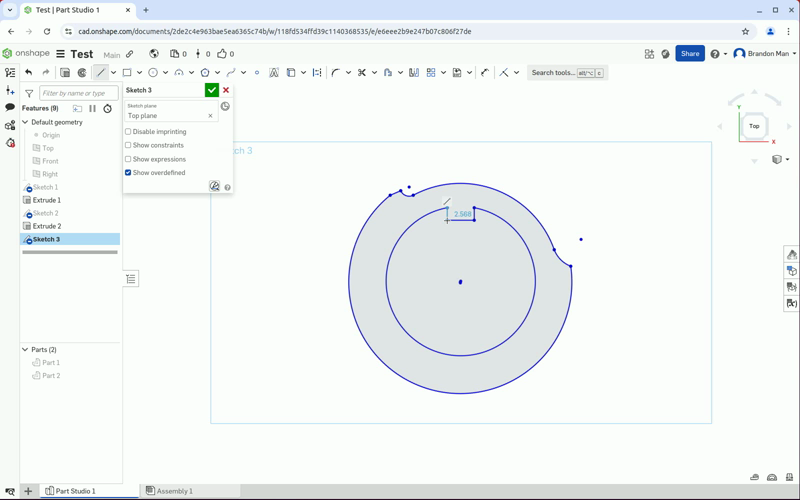
key_up(shift)
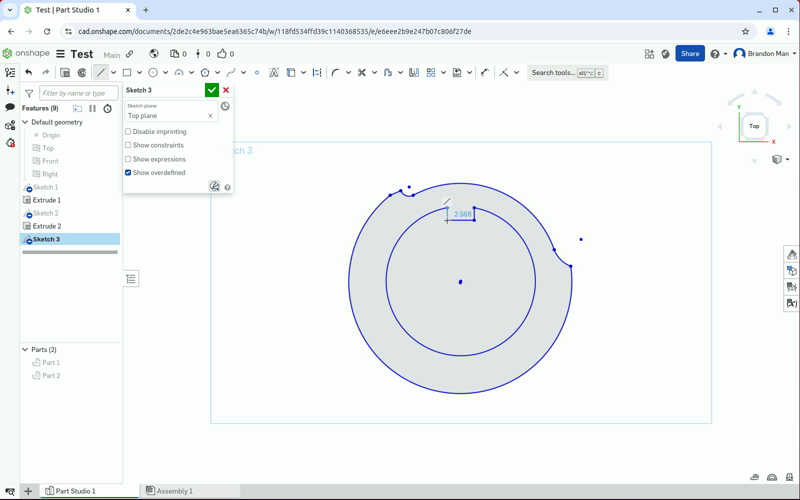
click(447, 220)
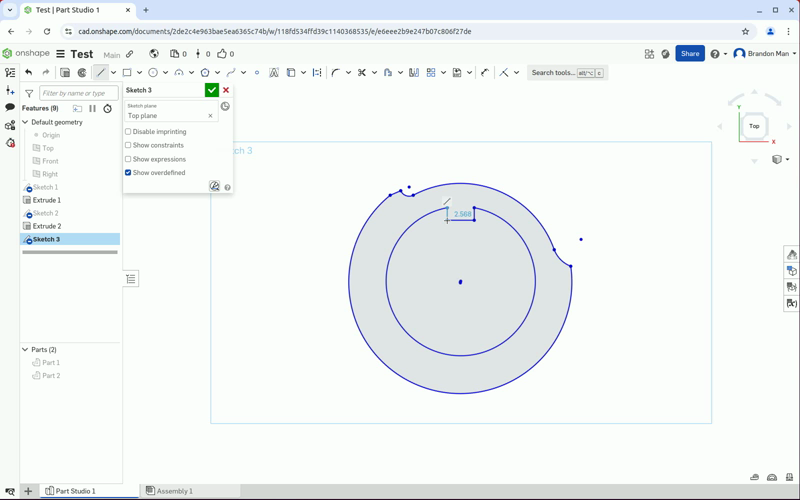
key(esc)
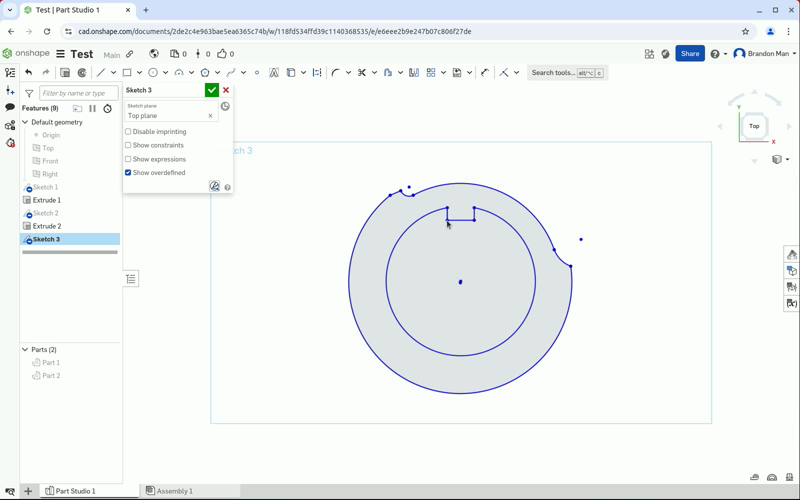
mouse_move(383, 333)
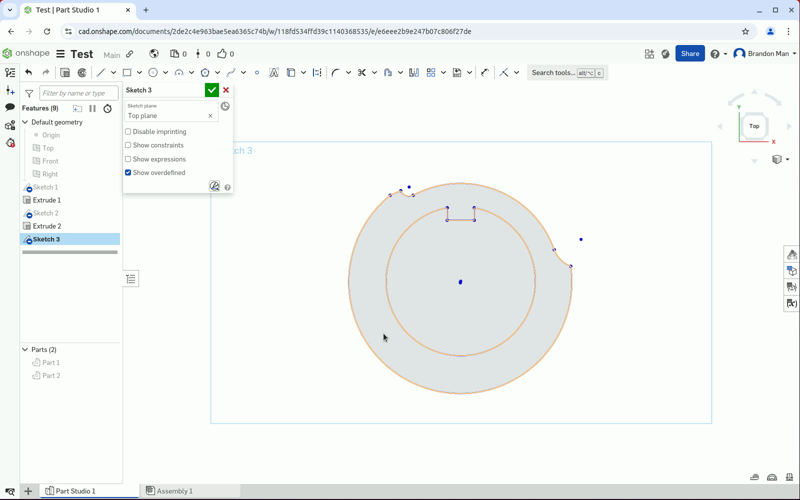
click(383, 333)
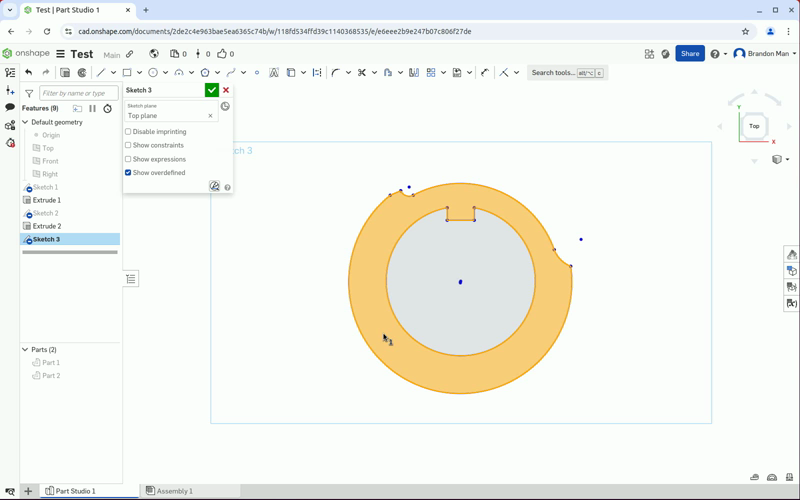
mouse_move(73, 352)
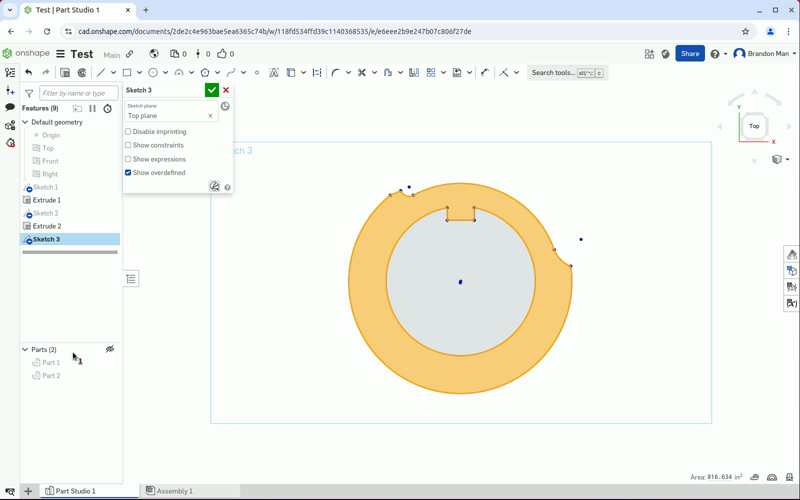
key(shift+y)
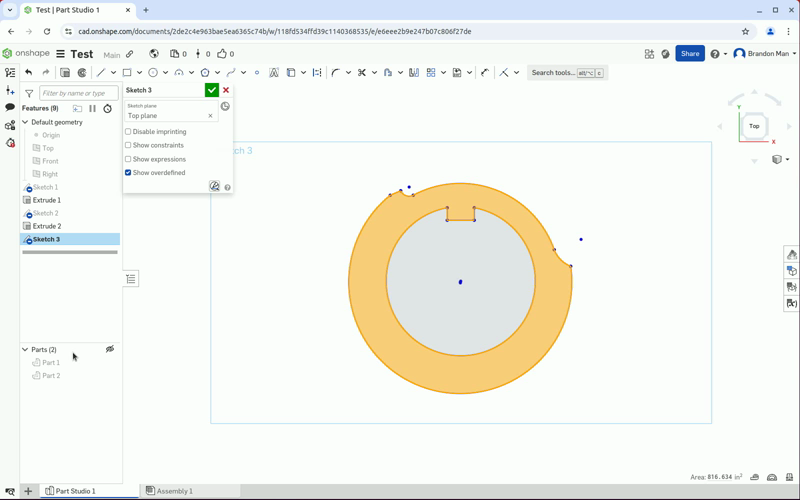
key(shift+e)
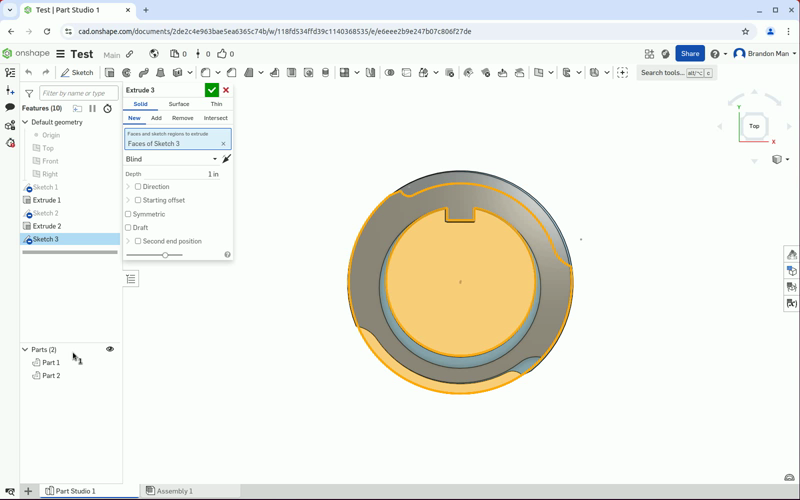
mouse_move(143, 106)
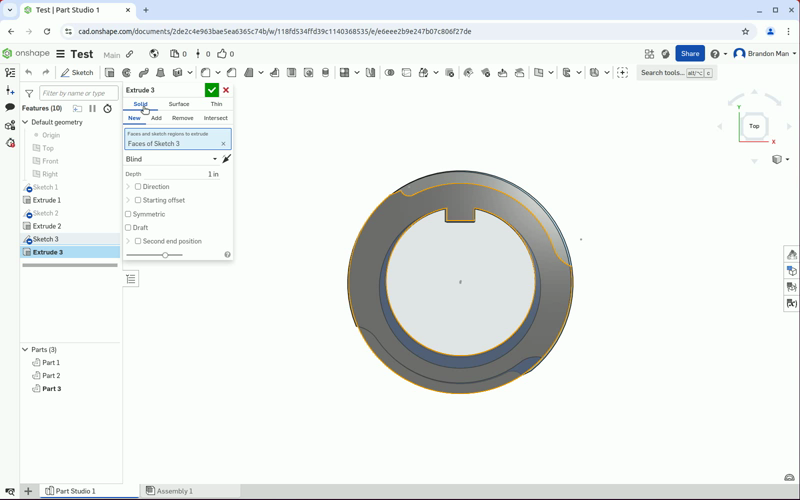
click(143, 106)
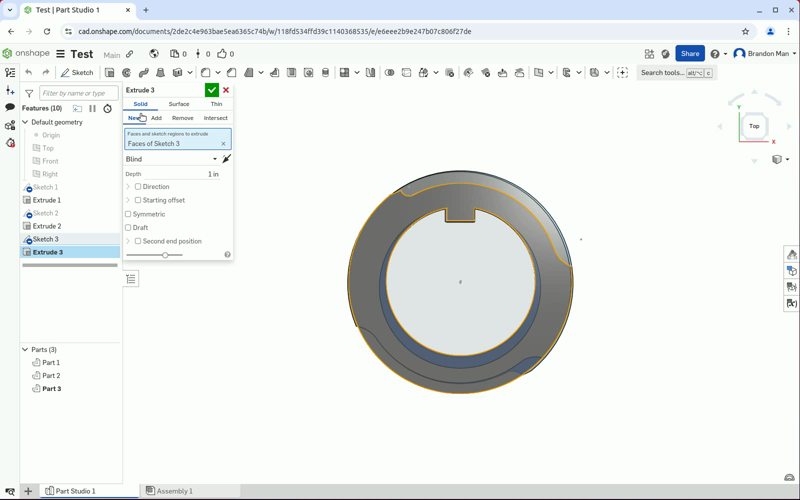
mouse_move(137, 120)
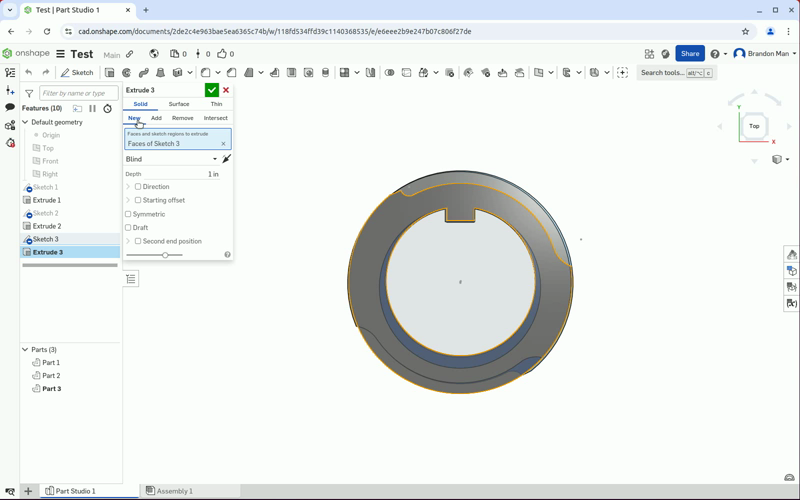
click(137, 120)
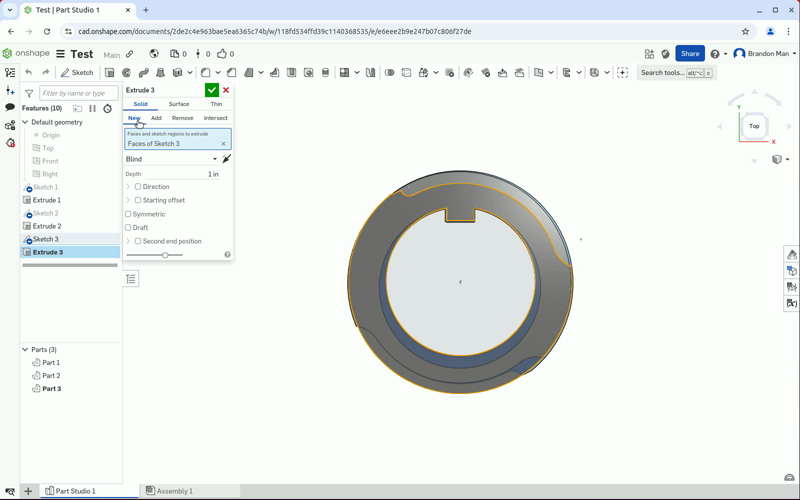
key(tab, 4)
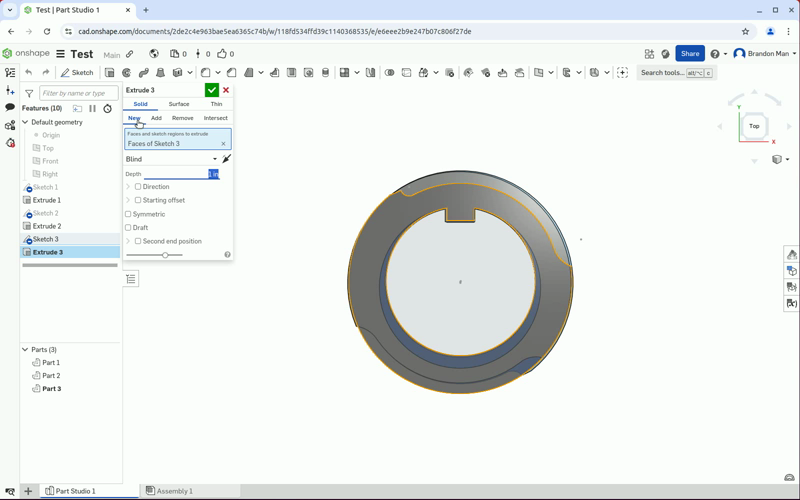
text(0.963)
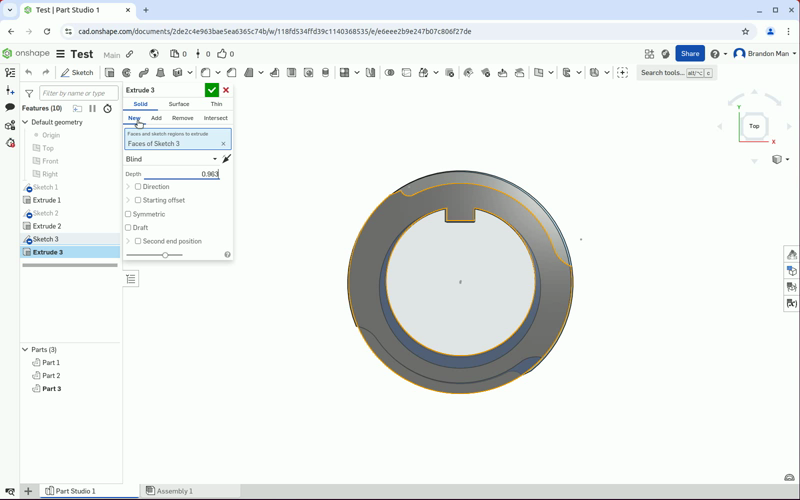
key(enter)
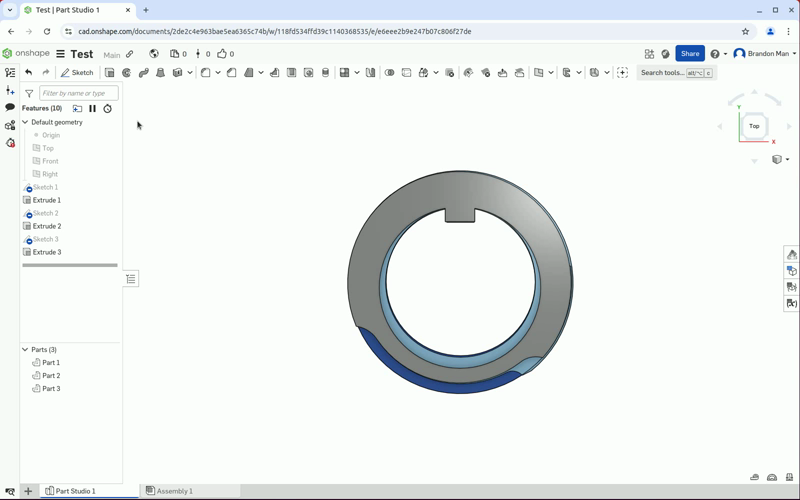
key(shift+h)
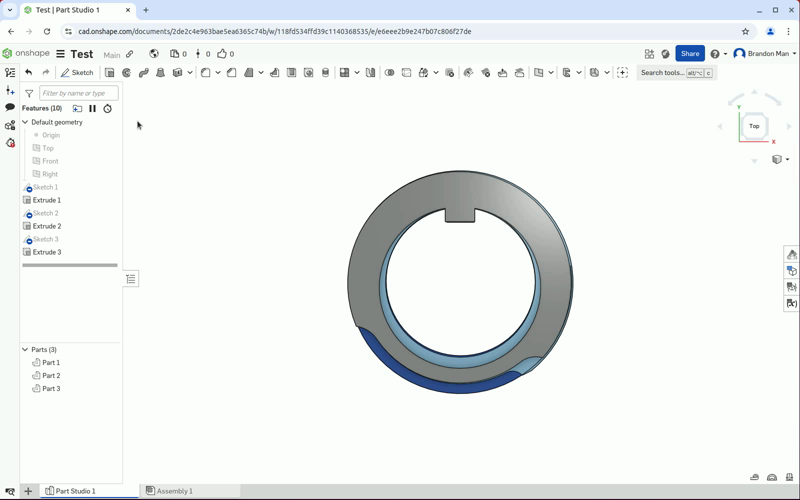
key(shift+h)
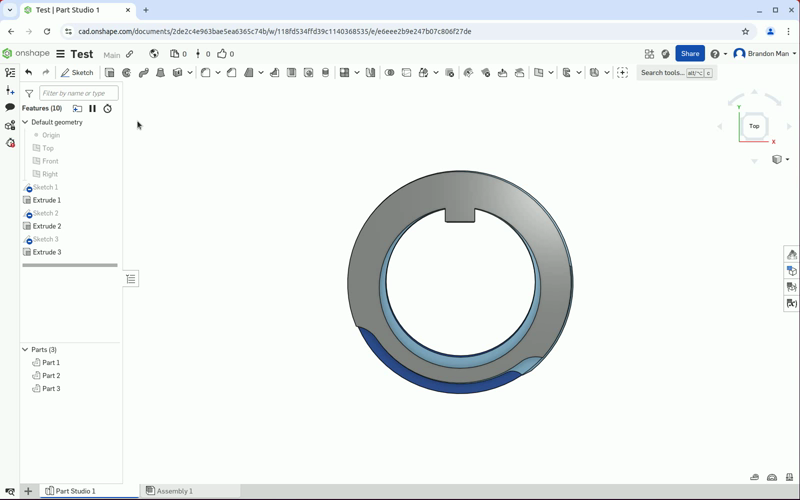
mouse_move(73, 189)
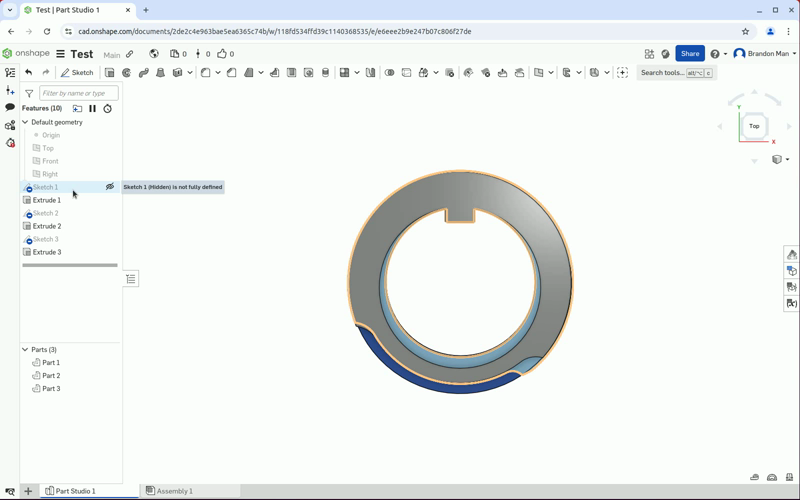
click(73, 189)
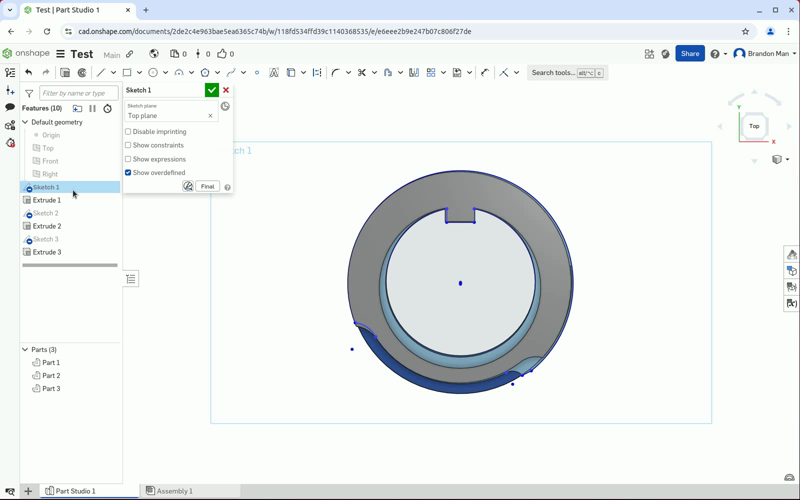
mouse_move(229, 92)
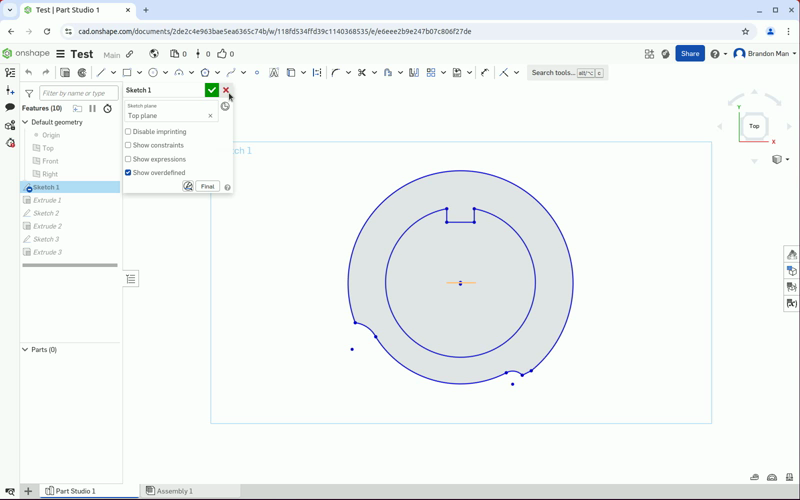
click(229, 92)
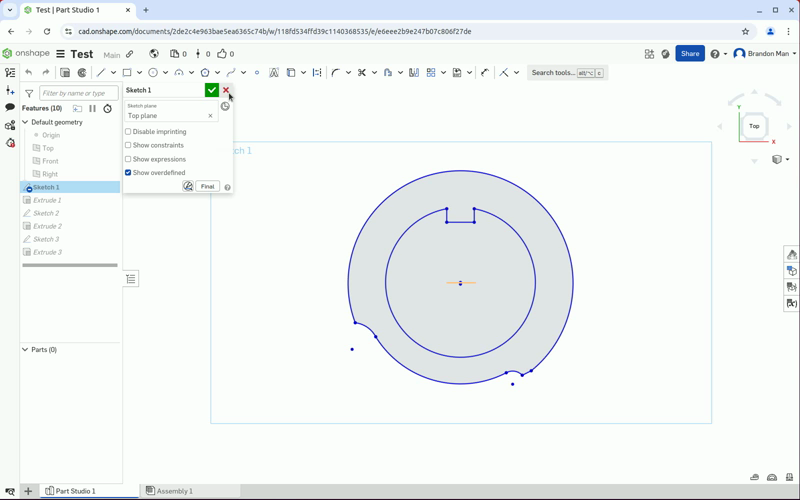
key(shift+s)
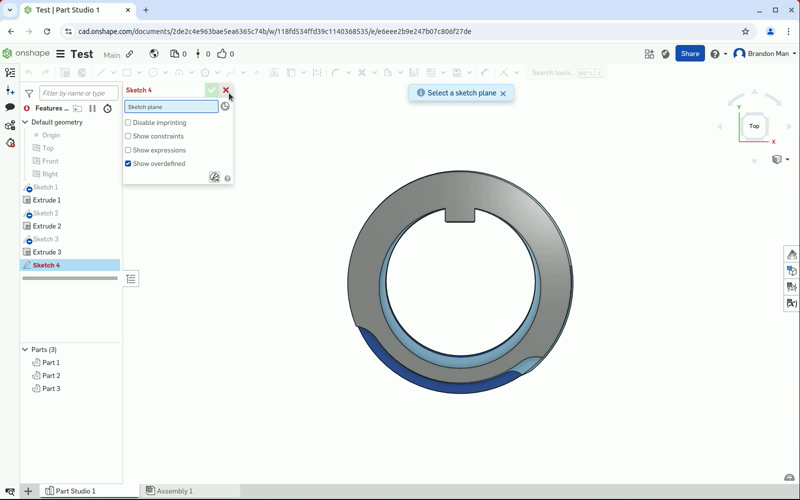
mouse_move(73, 150)
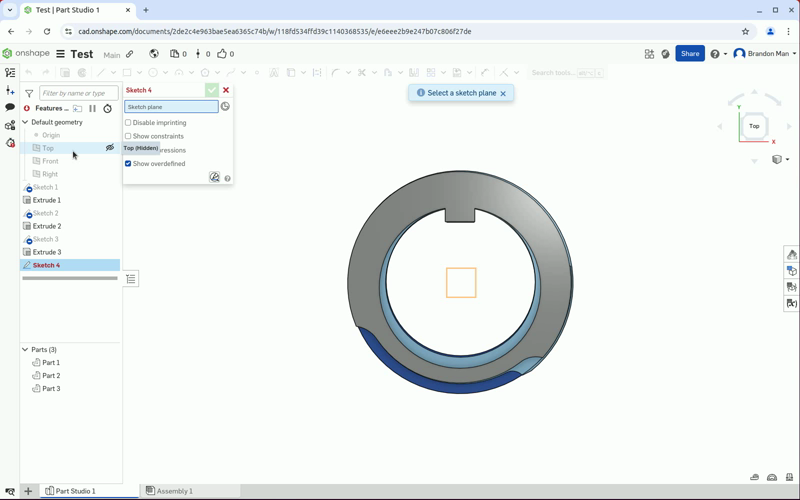
click(73, 150)
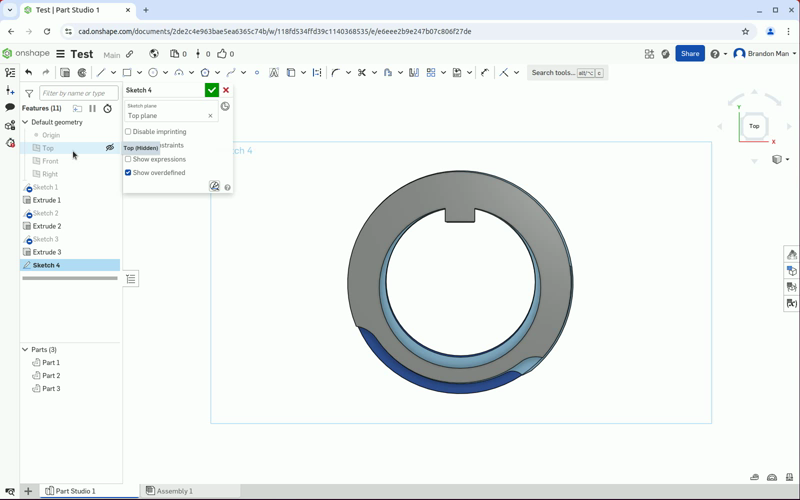
mouse_move(73, 352)
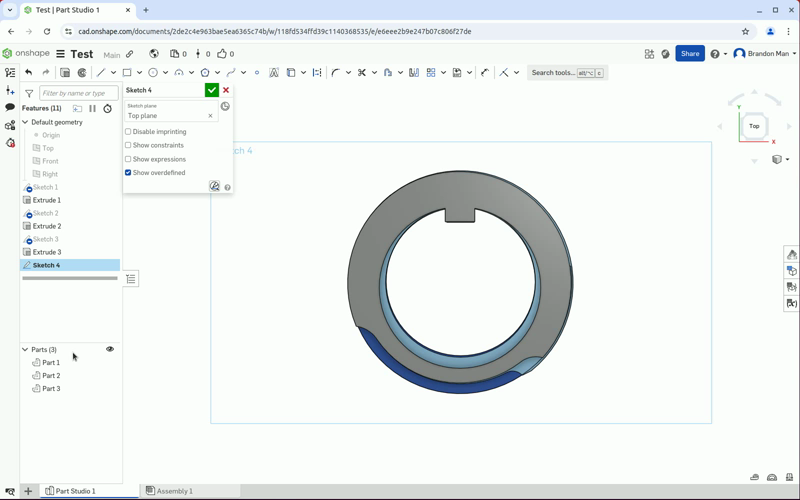
key(y)
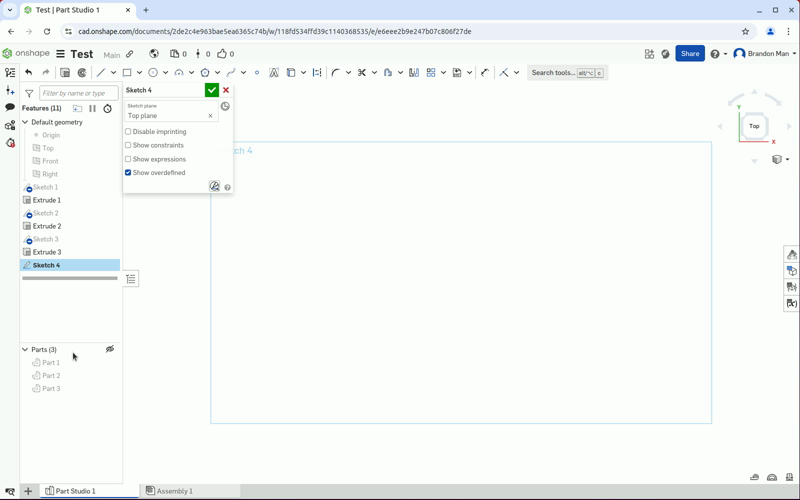
key(a)
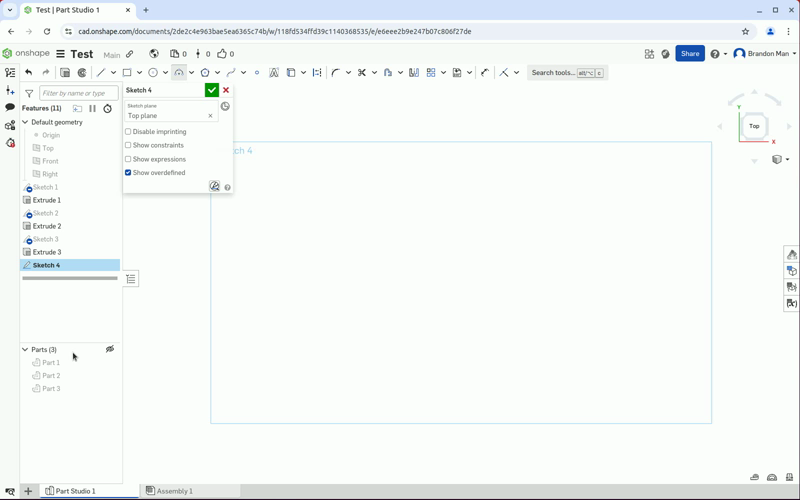
key_down(shift)
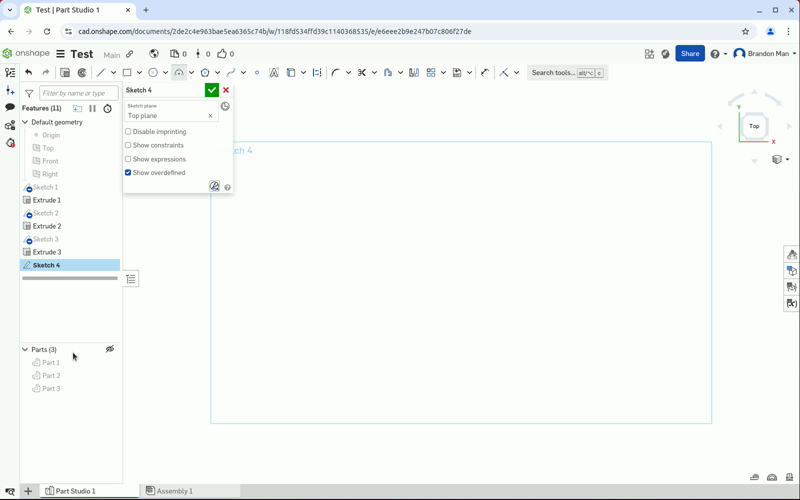
mouse_move(378, 205)
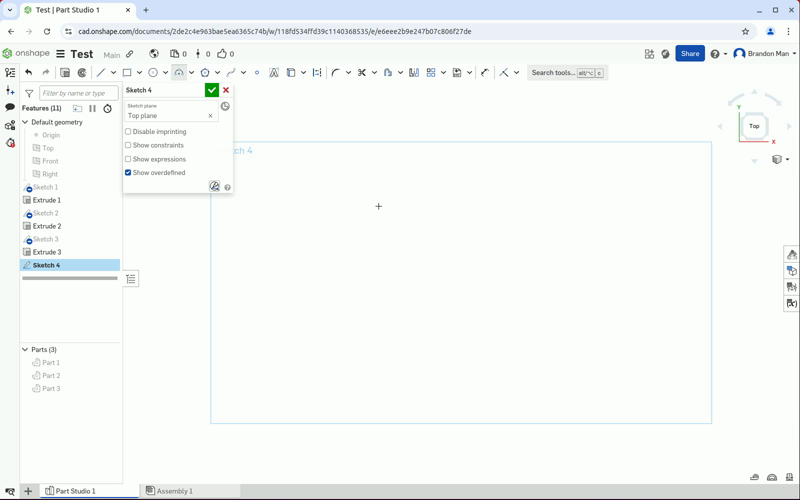
click(378, 205)
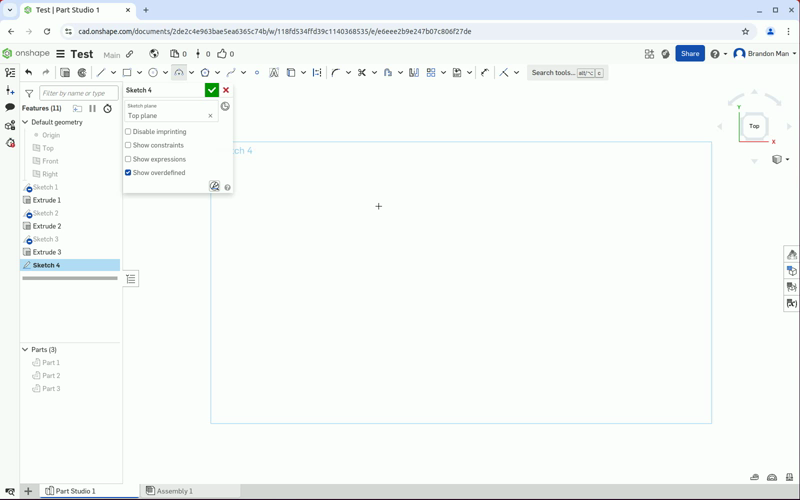
key_up(shift)
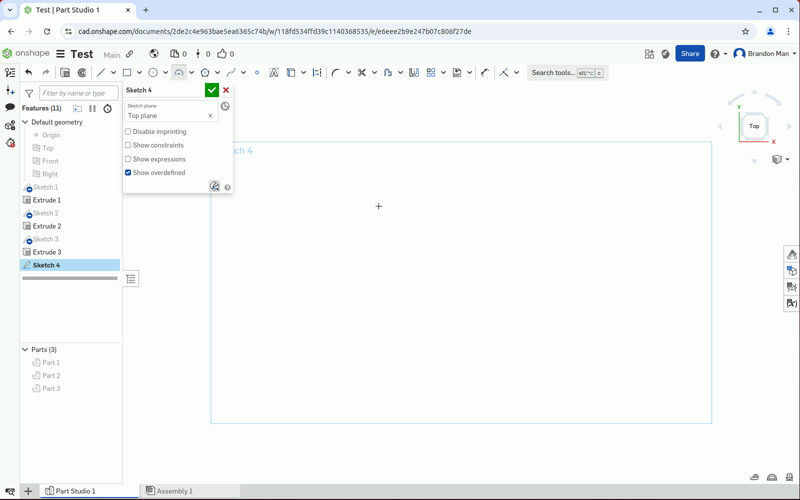
key_down(shift)
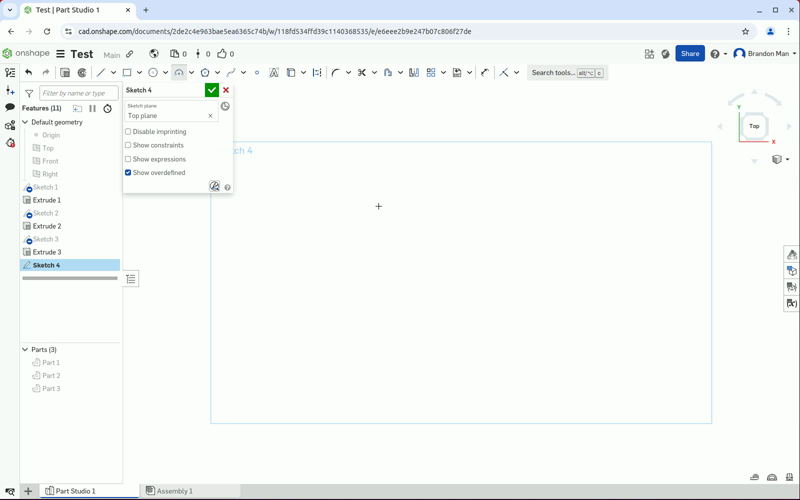
mouse_move(570, 262)
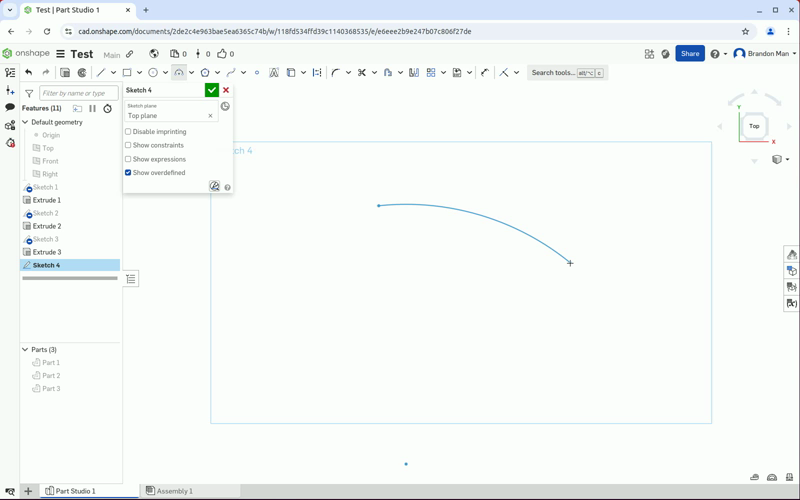
click(570, 262)
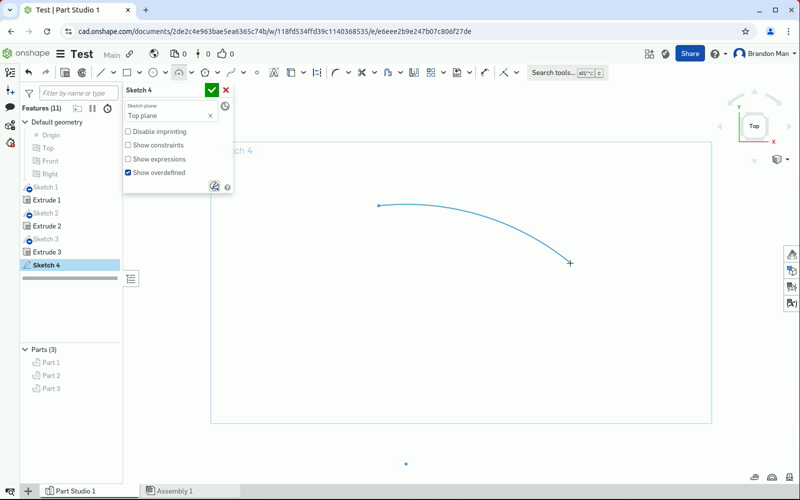
mouse_move(428, 389)
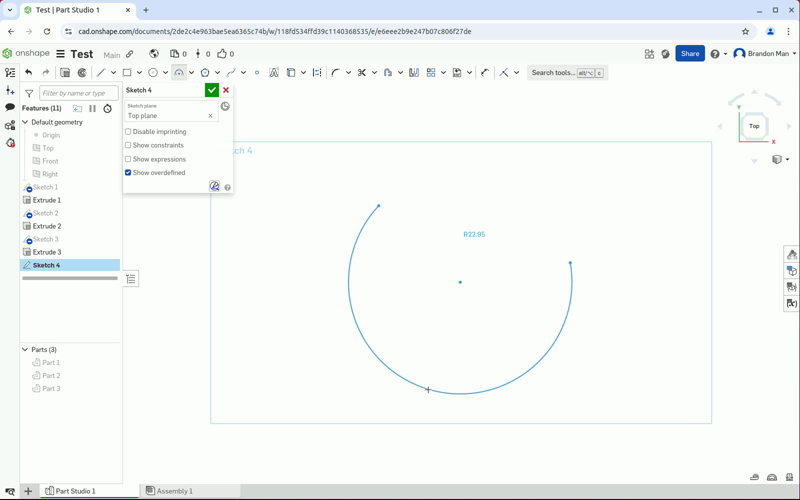
click(428, 389)
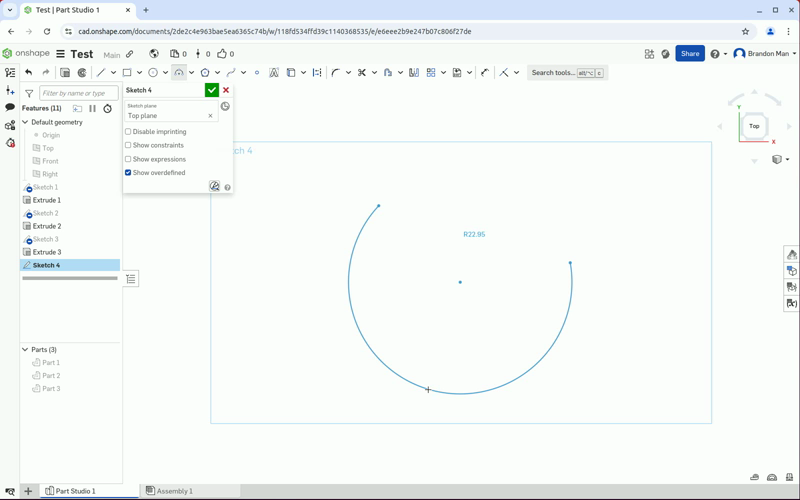
key_up(shift)
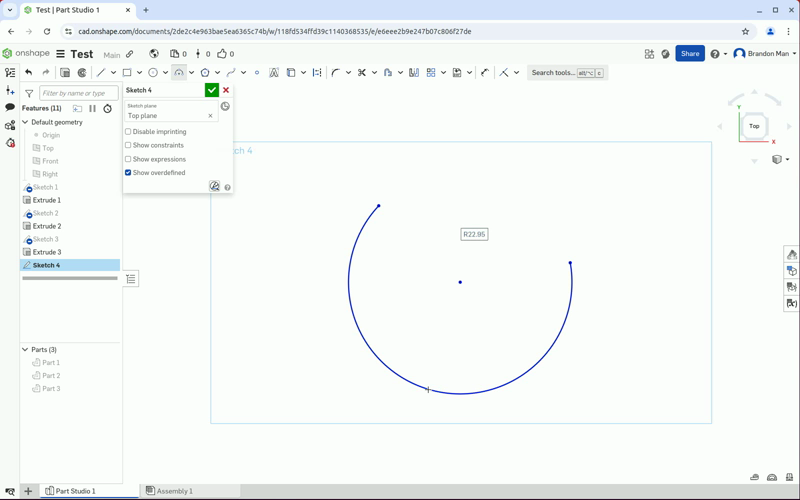
mouse_move(570, 262)
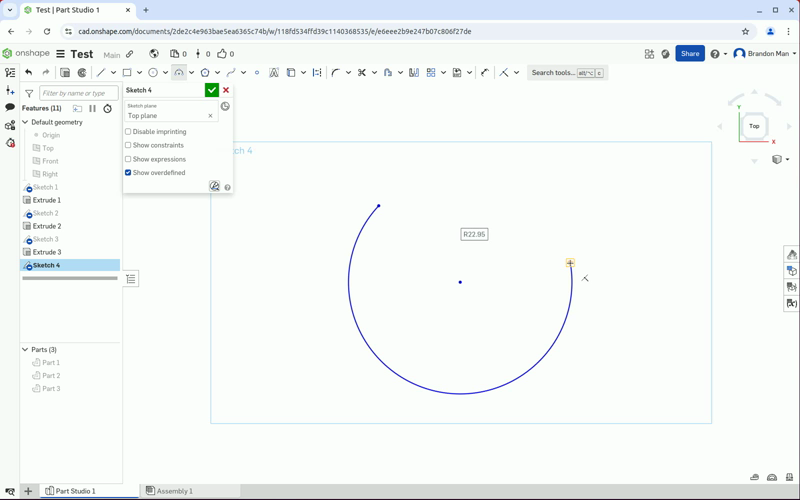
click(570, 262)
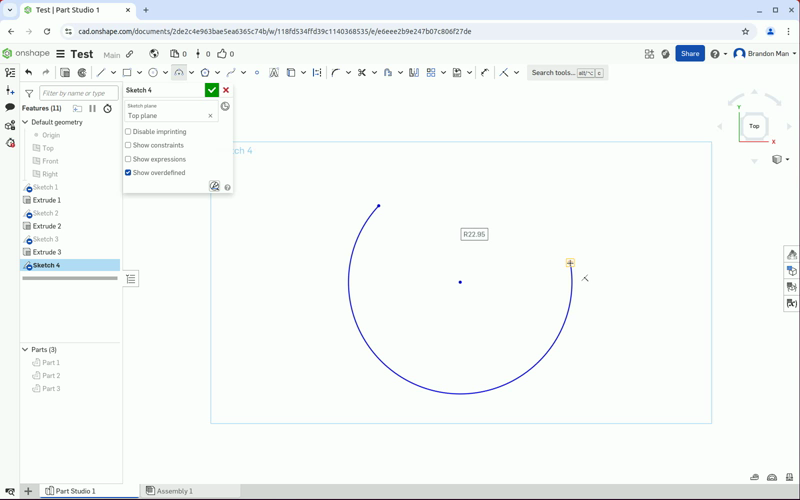
key_down(shift)
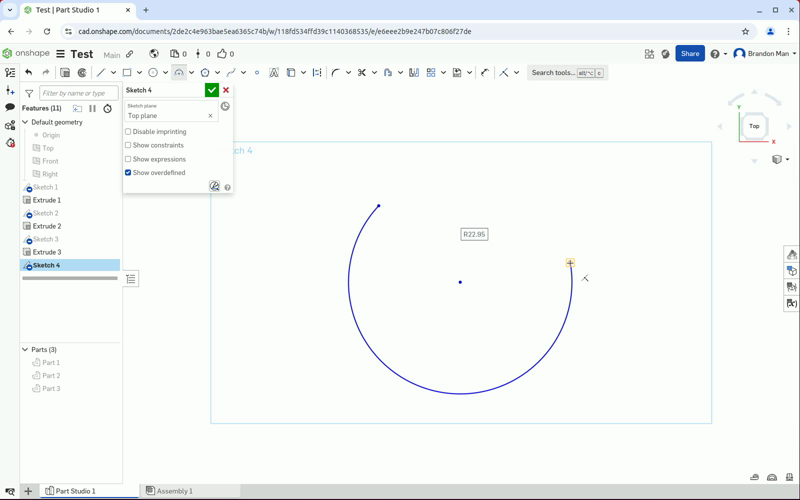
mouse_move(554, 246)
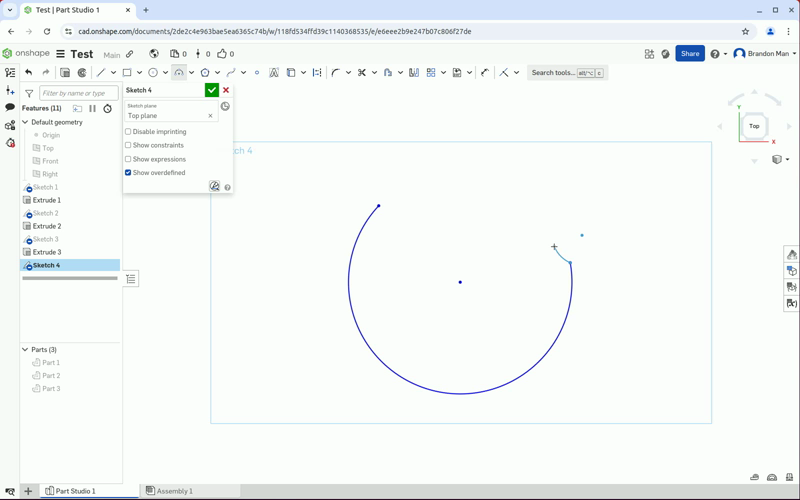
click(554, 246)
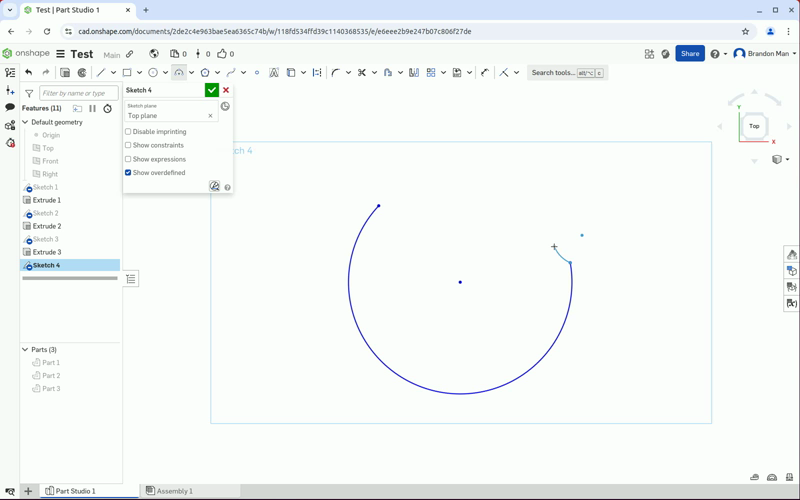
mouse_move(560, 256)
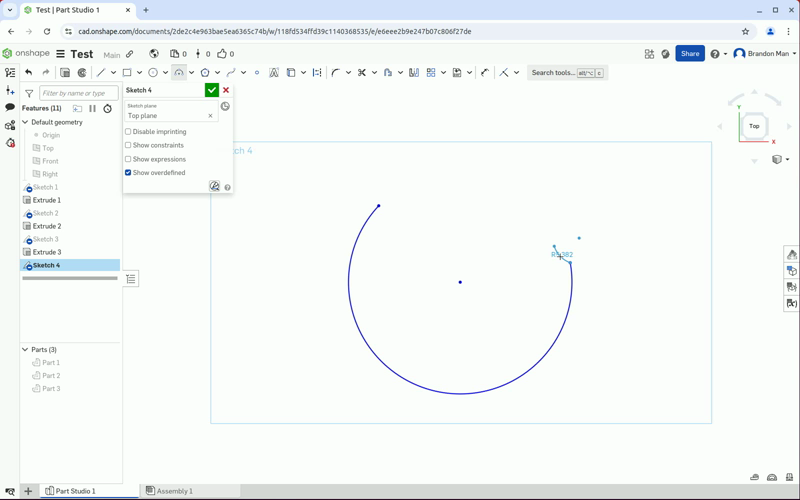
click(560, 256)
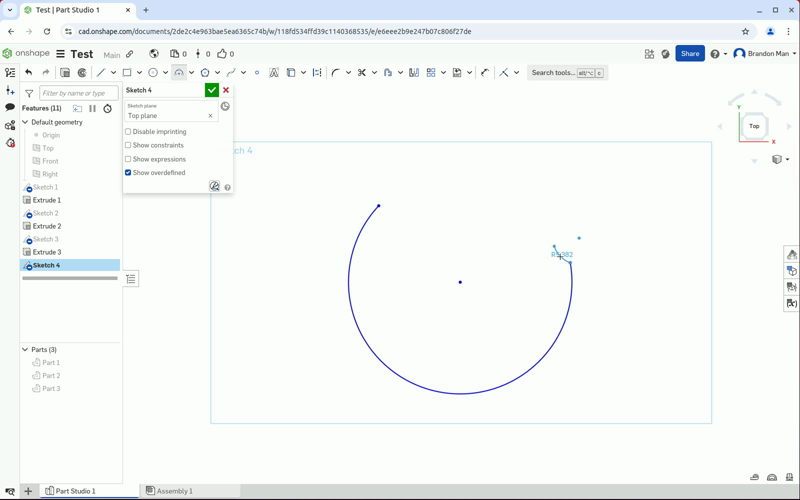
key_up(shift)
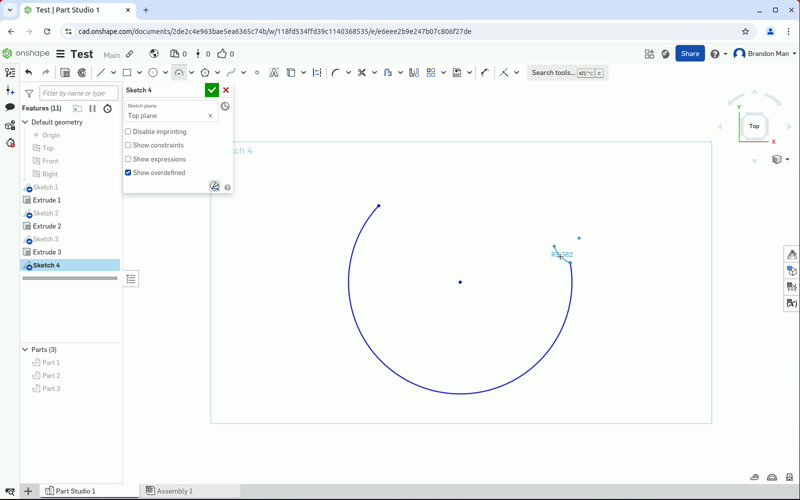
mouse_move(554, 246)
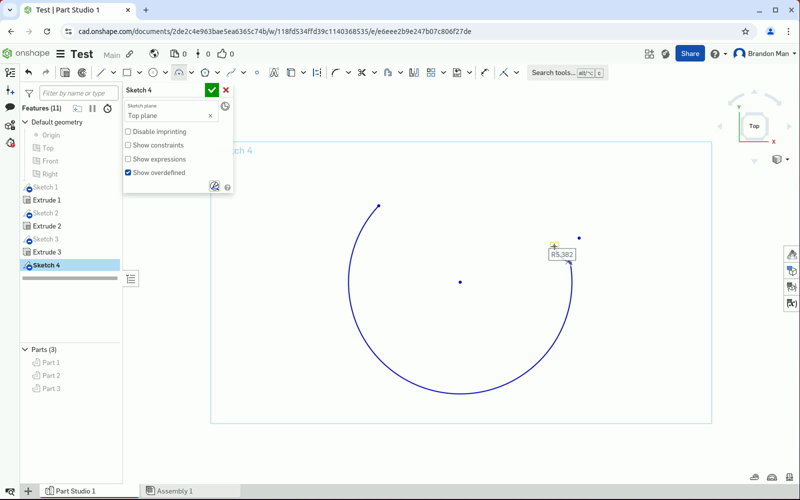
click(554, 246)
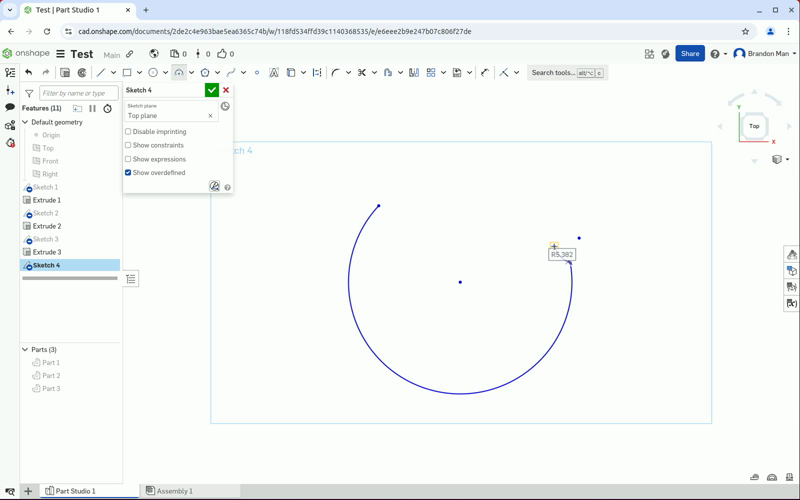
key_down(shift)
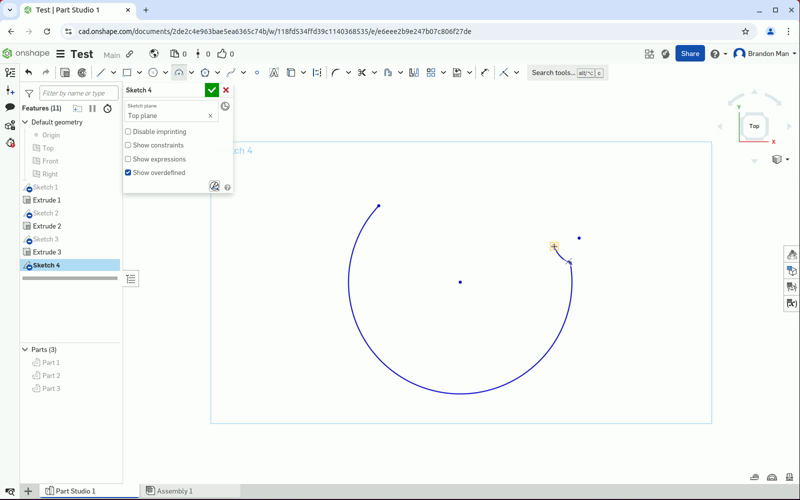
mouse_move(403, 201)
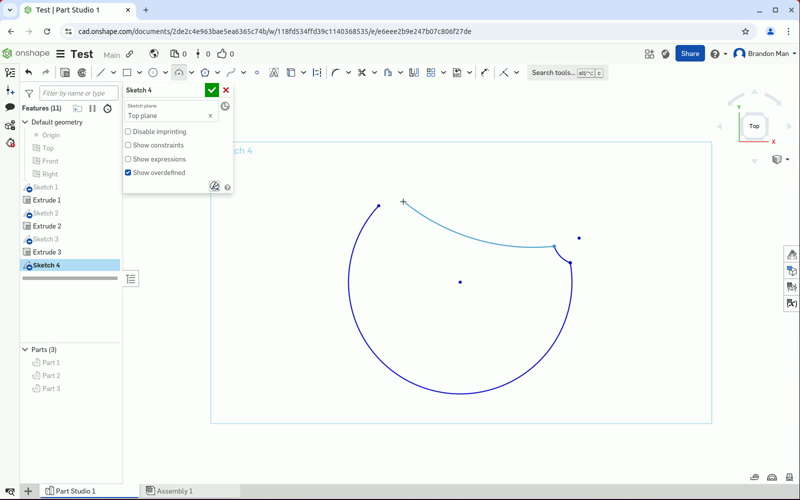
click(403, 201)
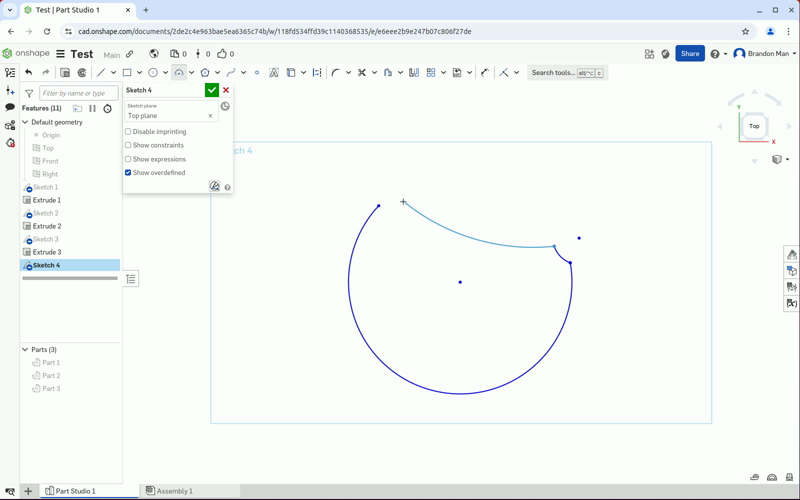
mouse_move(489, 186)
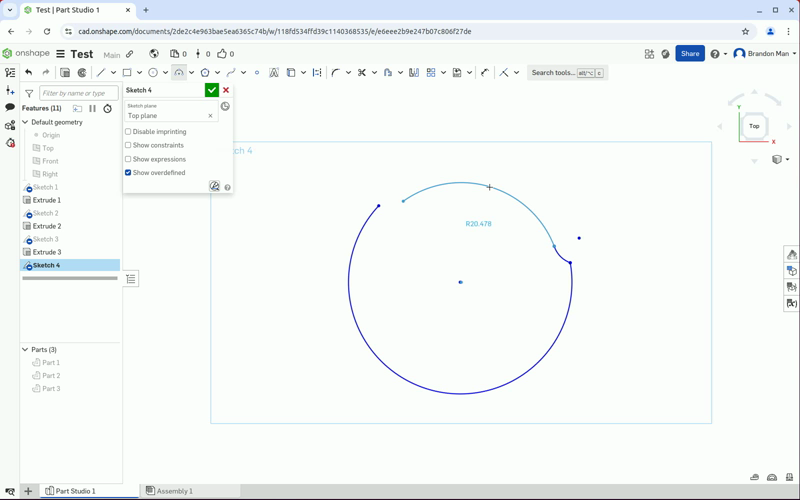
click(489, 186)
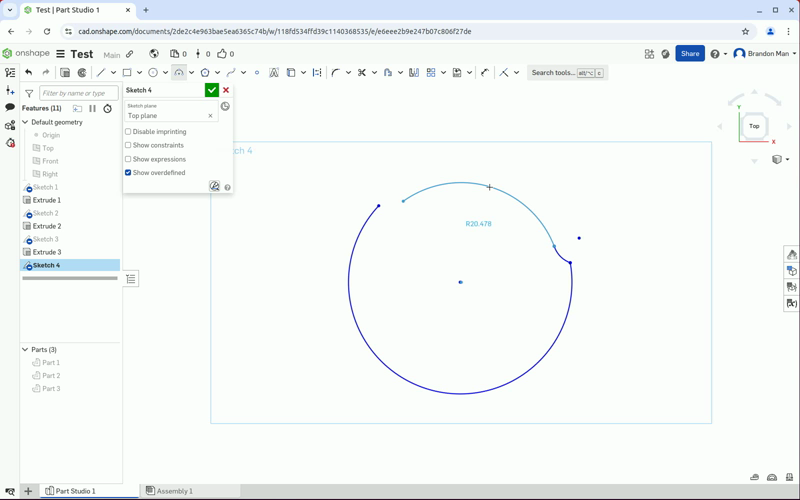
key_up(shift)
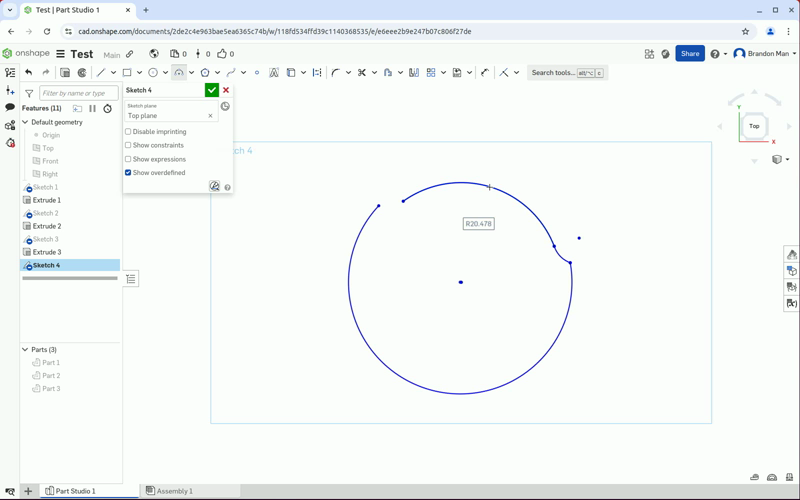
mouse_move(403, 201)
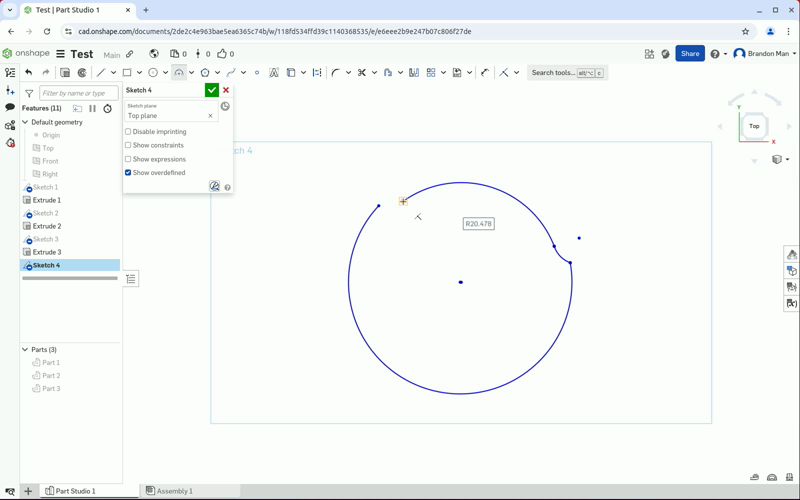
click(403, 201)
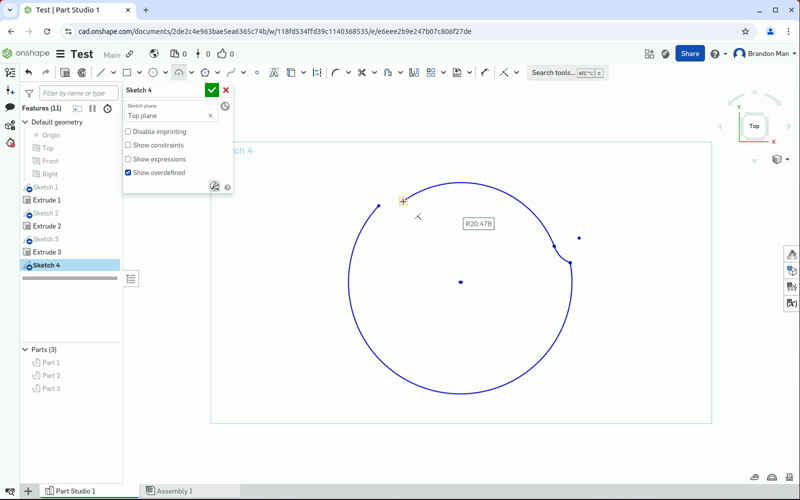
mouse_move(378, 205)
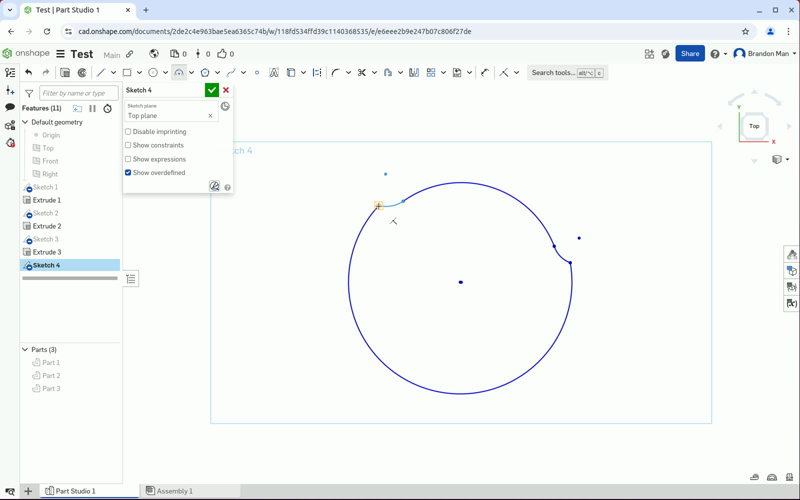
click(378, 205)
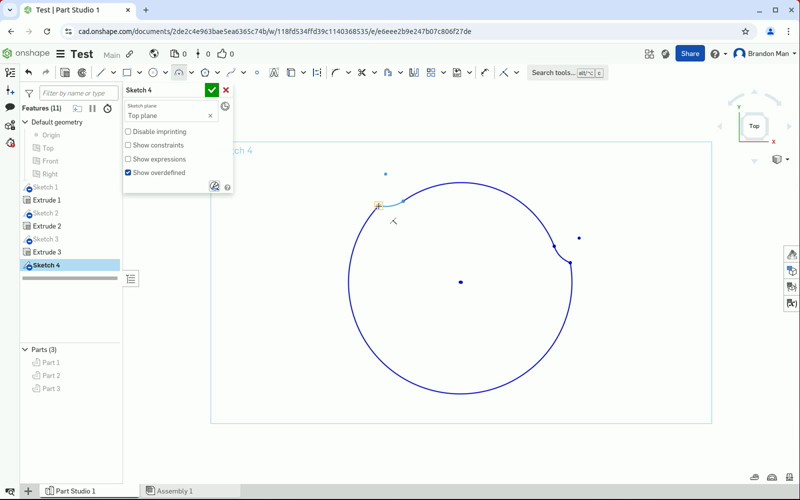
key_down(shift)
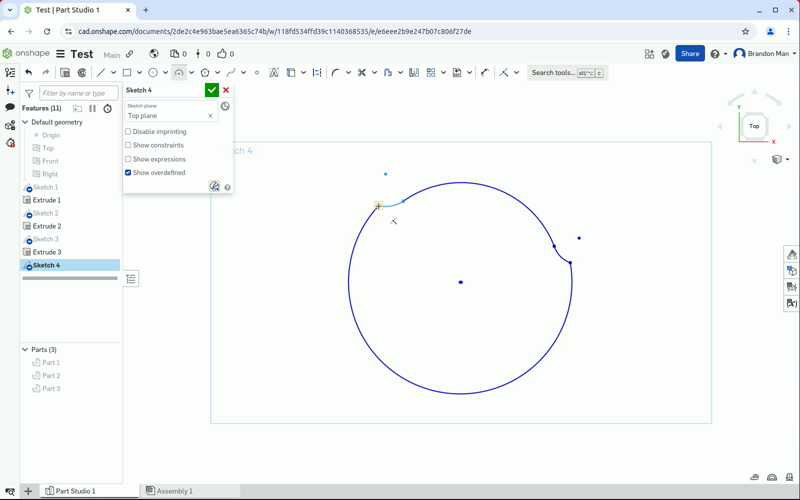
mouse_move(391, 206)
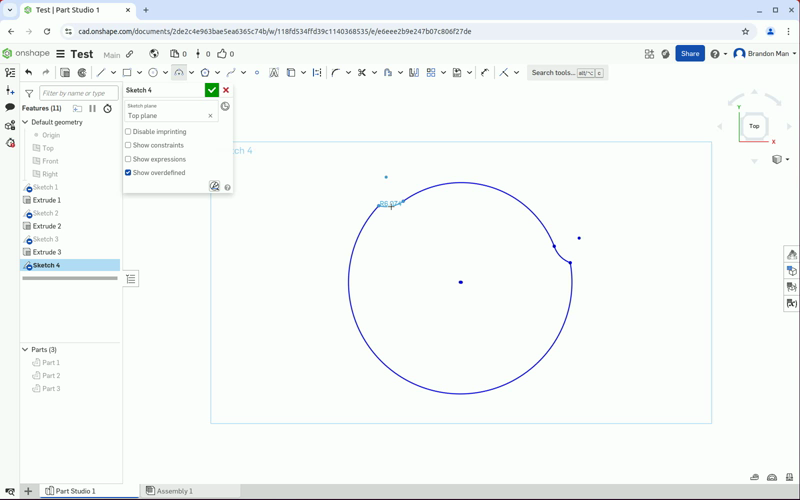
click(391, 206)
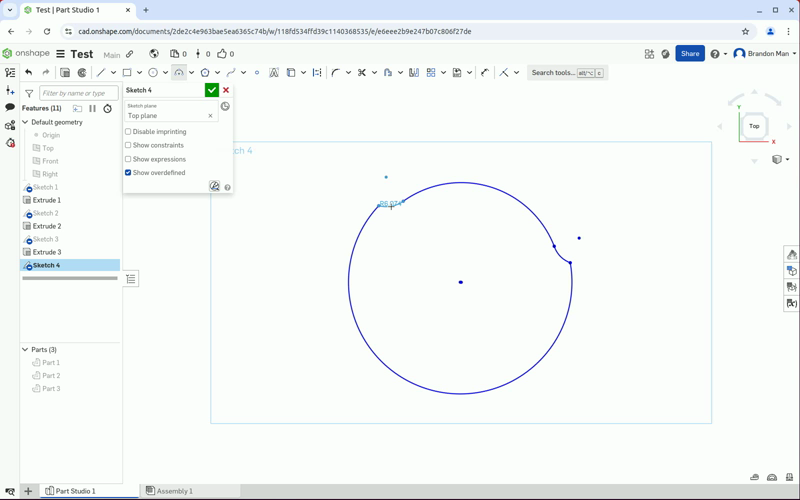
key_up(shift)
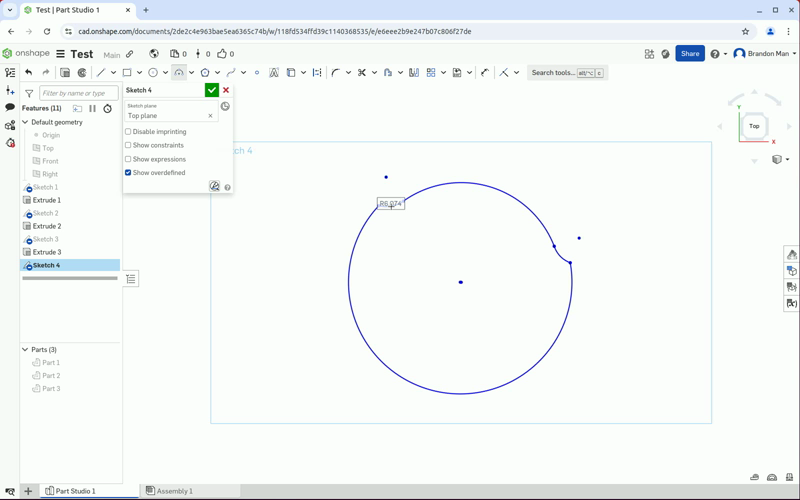
key(esc)
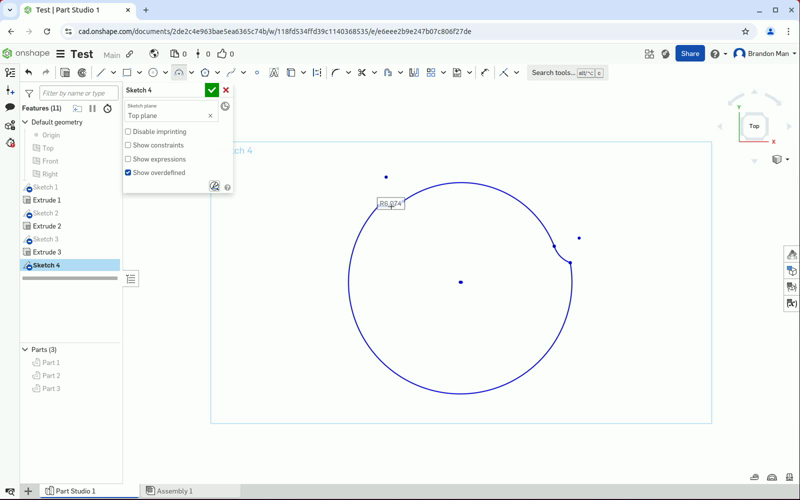
key(l)
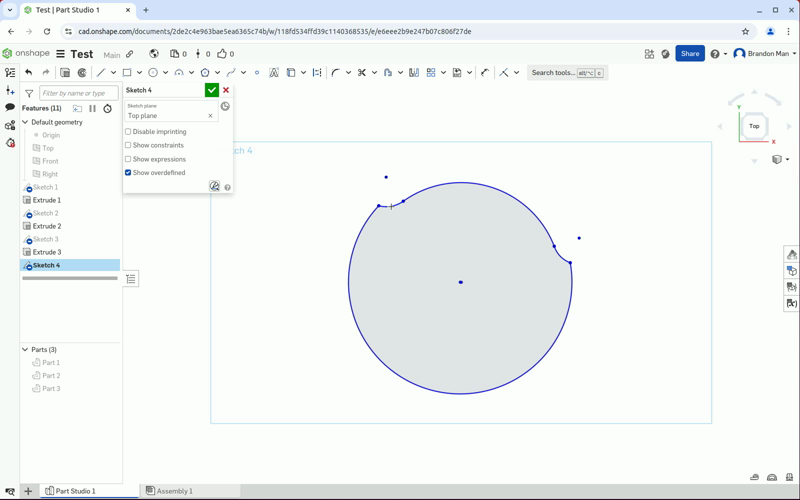
key_down(shift)
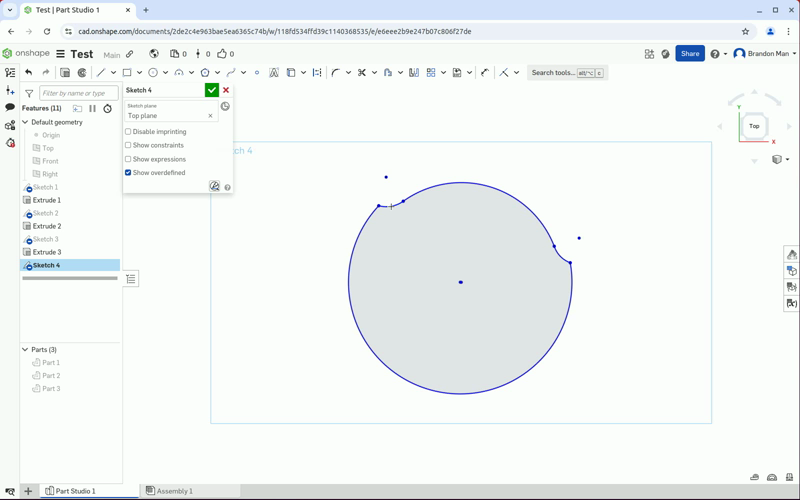
mouse_move(446, 221)
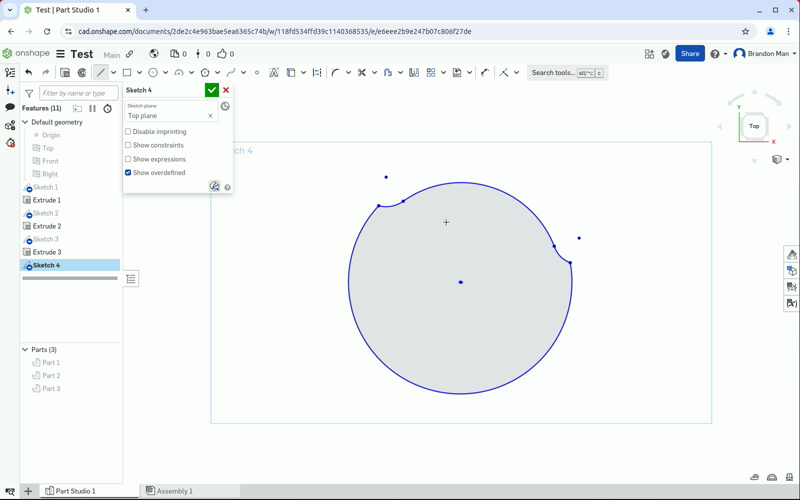
click(446, 221)
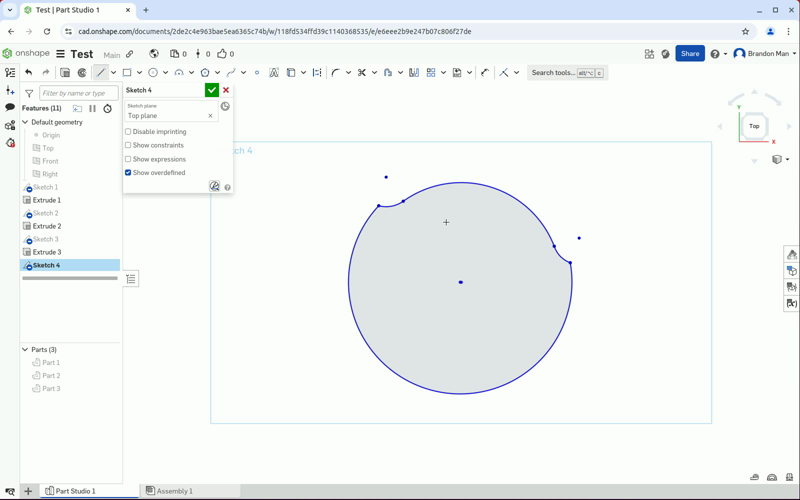
key_up(shift)
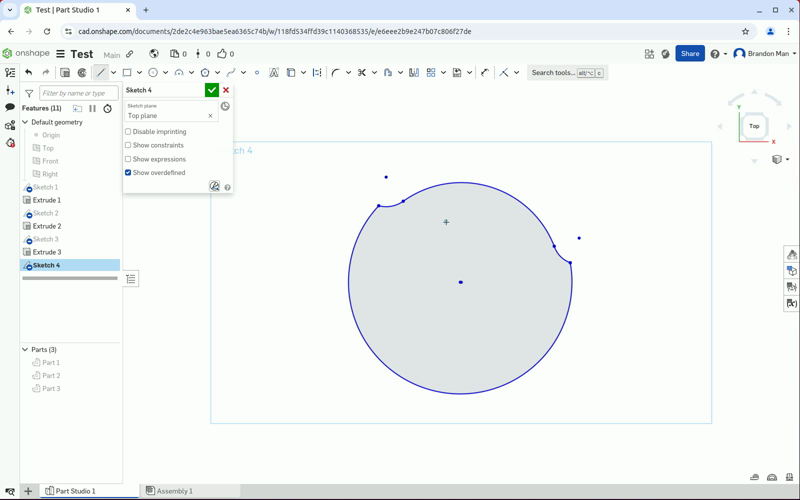
key_down(shift)
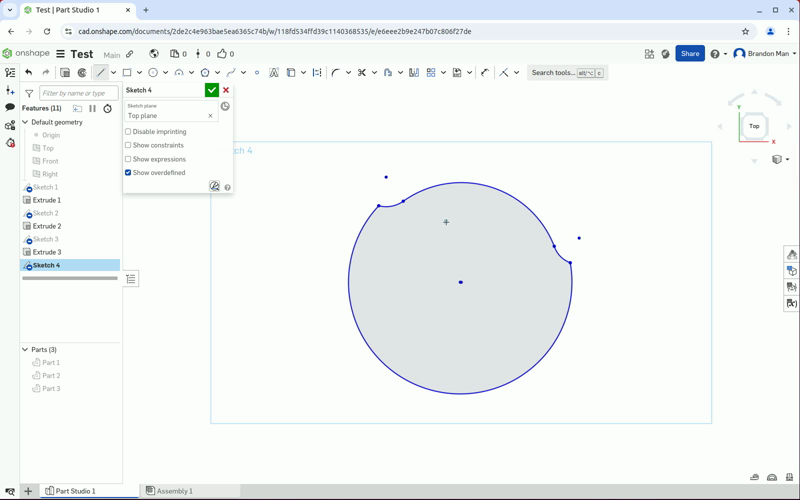
mouse_move(476, 221)
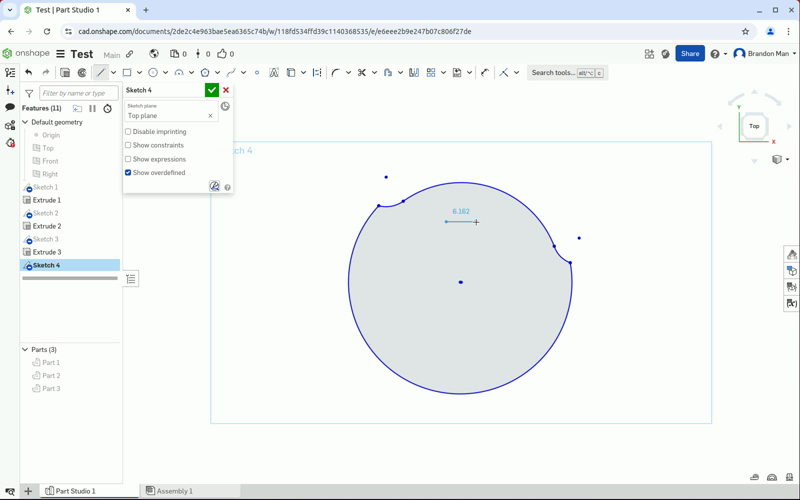
mouse_move(474, 221)
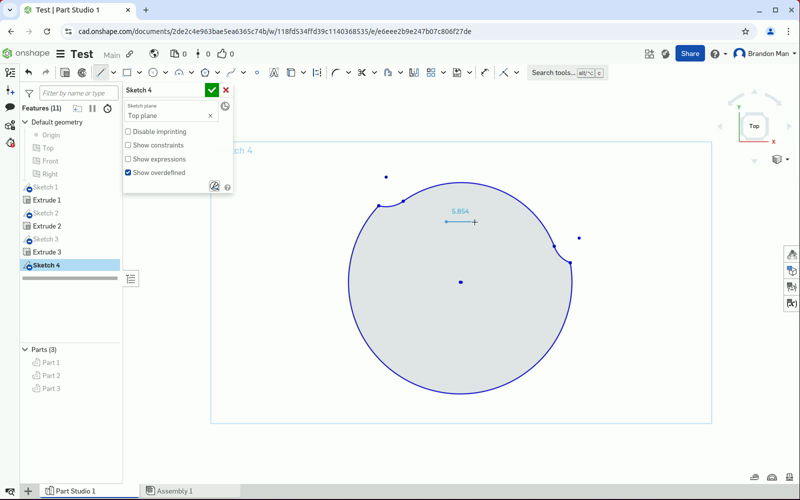
click(474, 221)
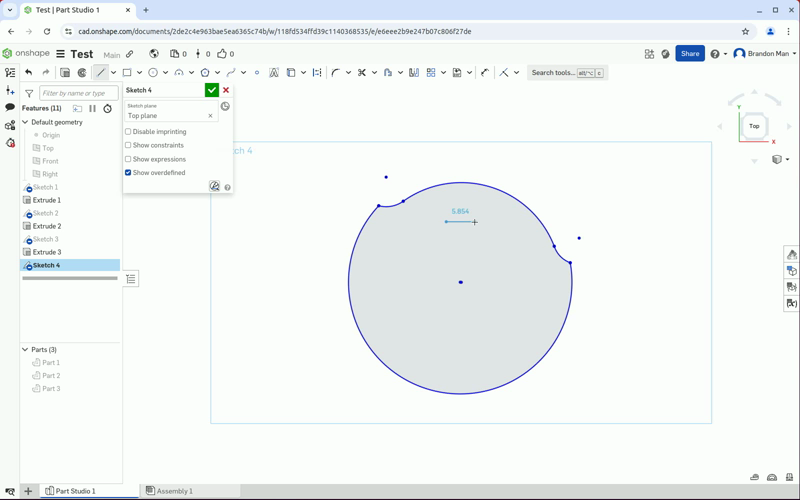
key_up(shift)
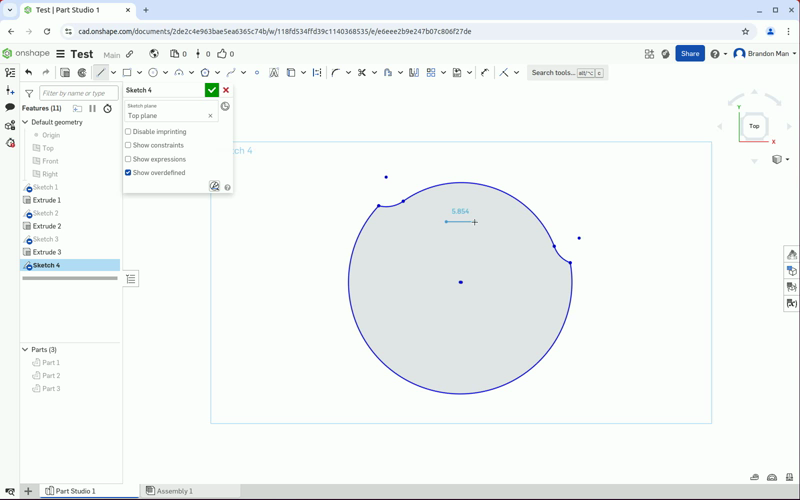
key_down(shift)
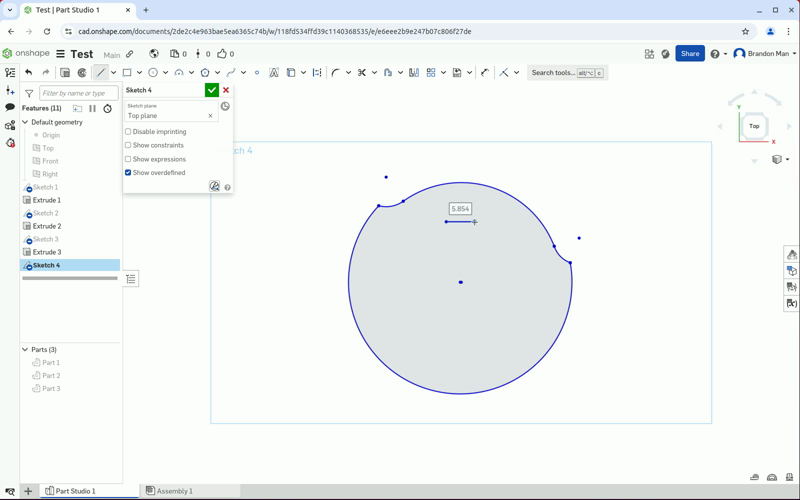
mouse_move(504, 221)
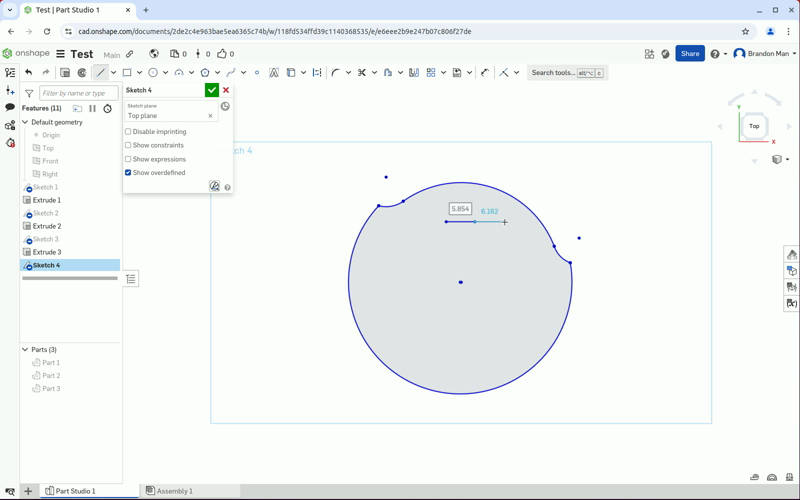
mouse_move(474, 207)
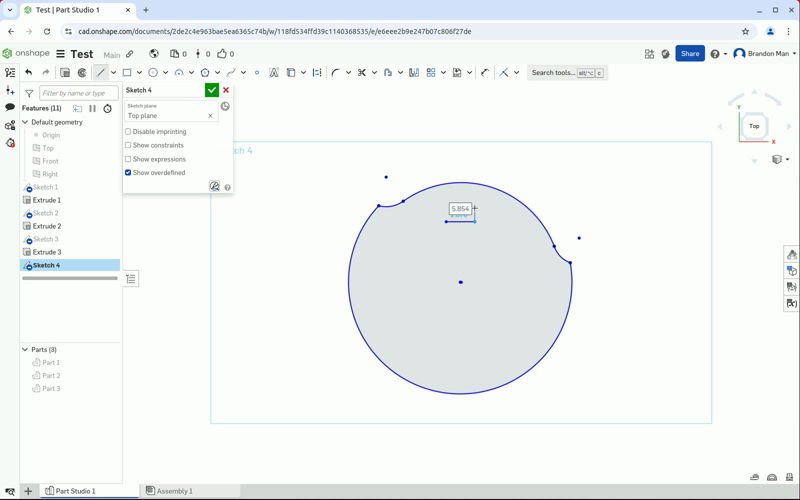
click(474, 207)
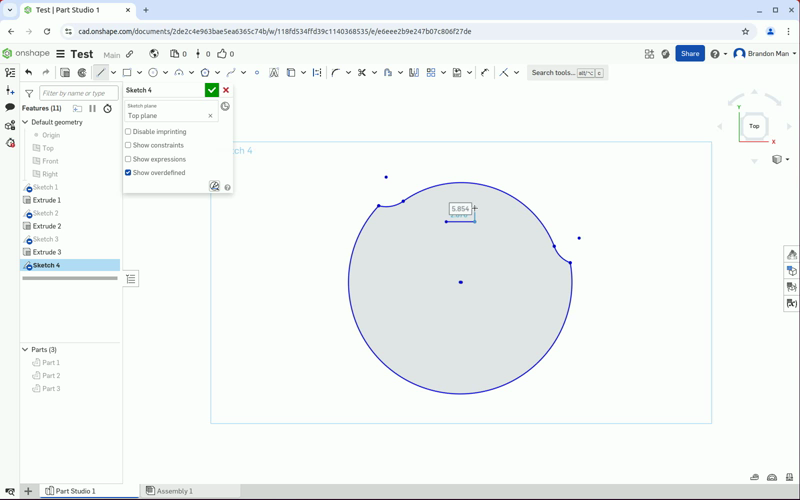
key_up(shift)
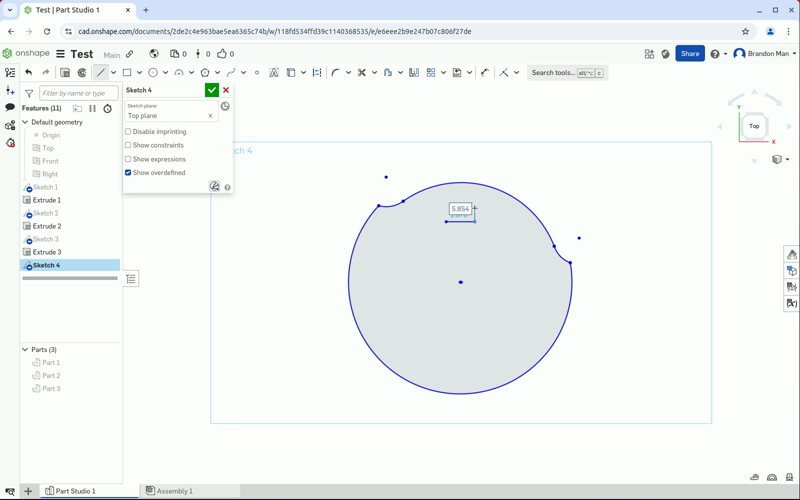
key(esc)
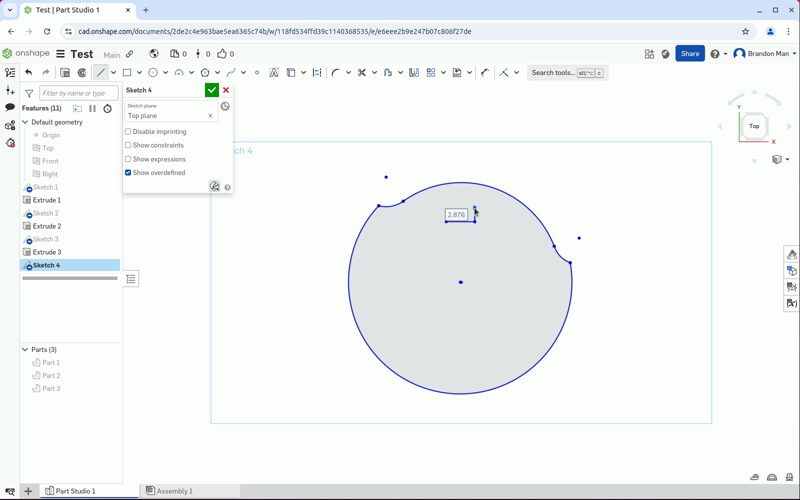
key(a)
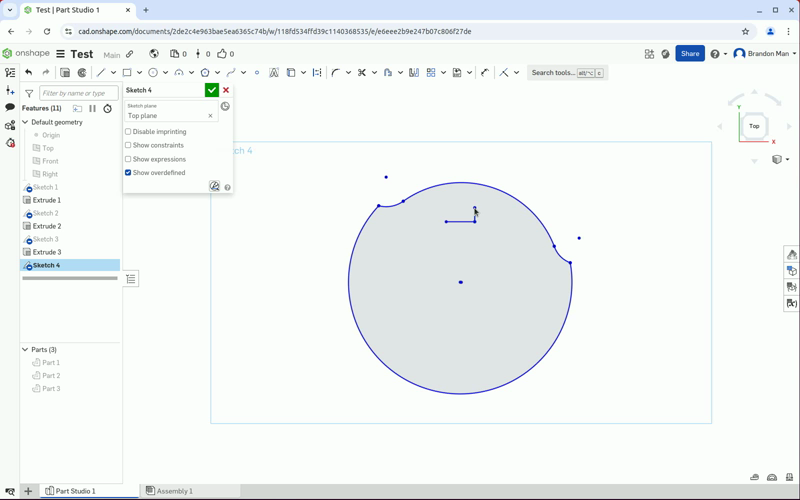
mouse_move(474, 207)
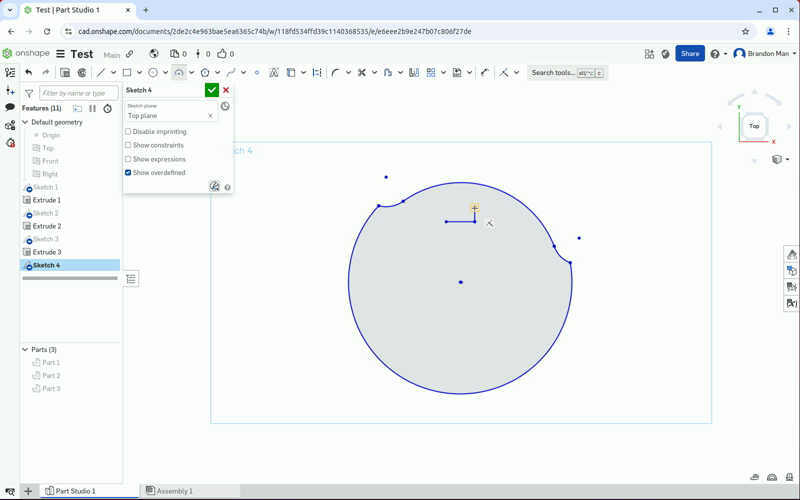
click(474, 207)
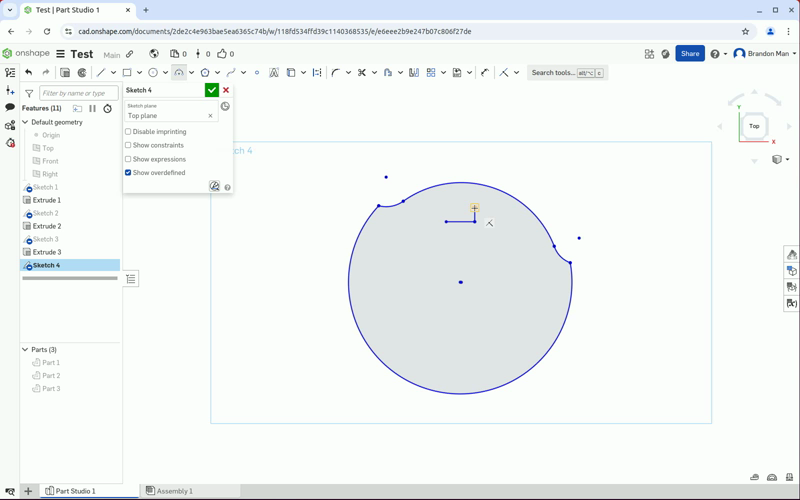
key_down(shift)
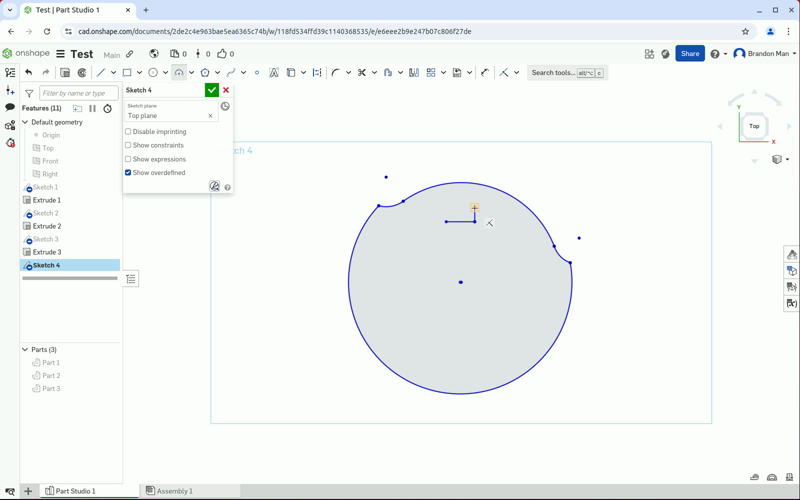
mouse_move(446, 207)
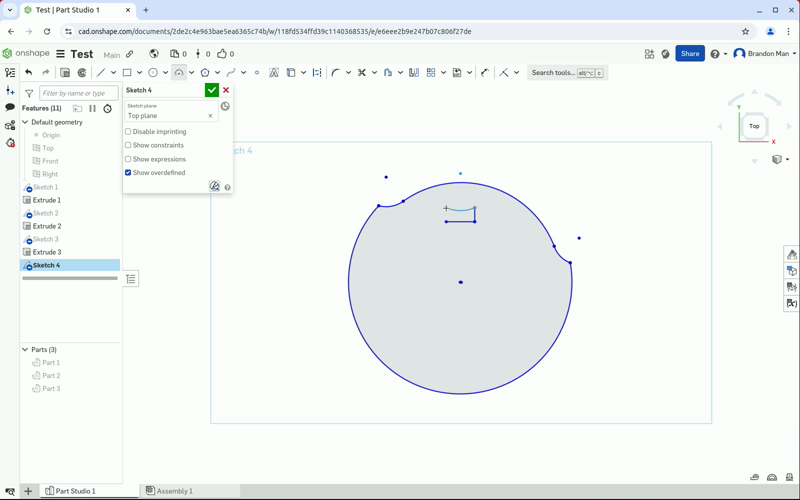
click(446, 207)
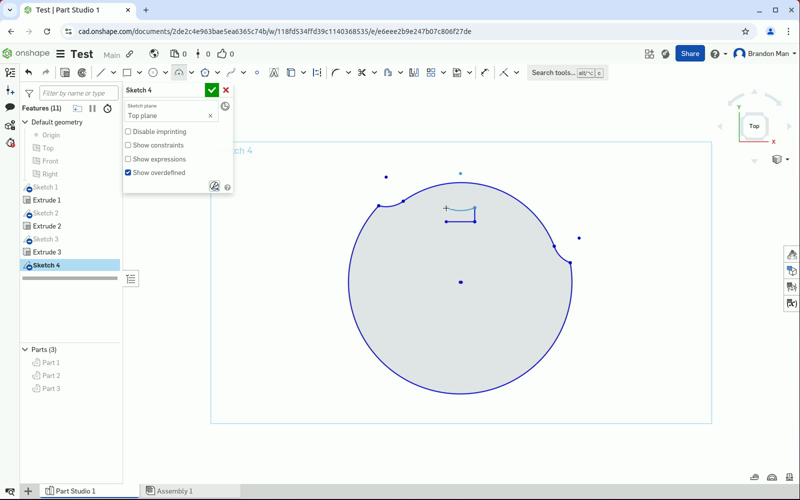
mouse_move(460, 362)
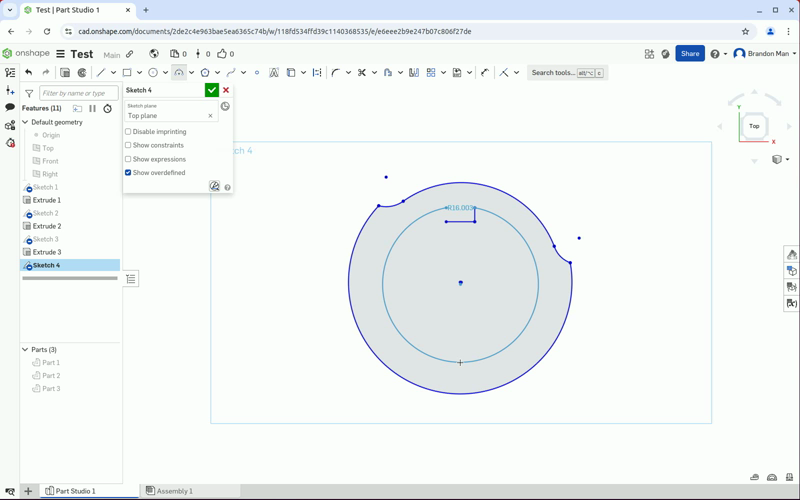
click(460, 362)
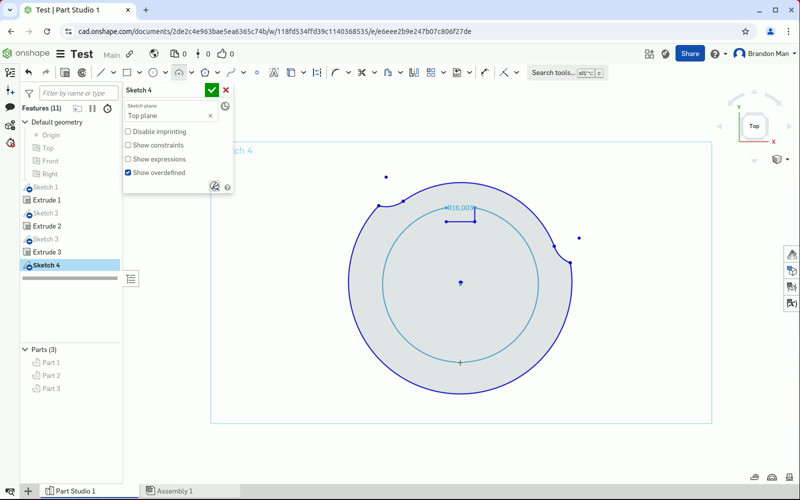
key_up(shift)
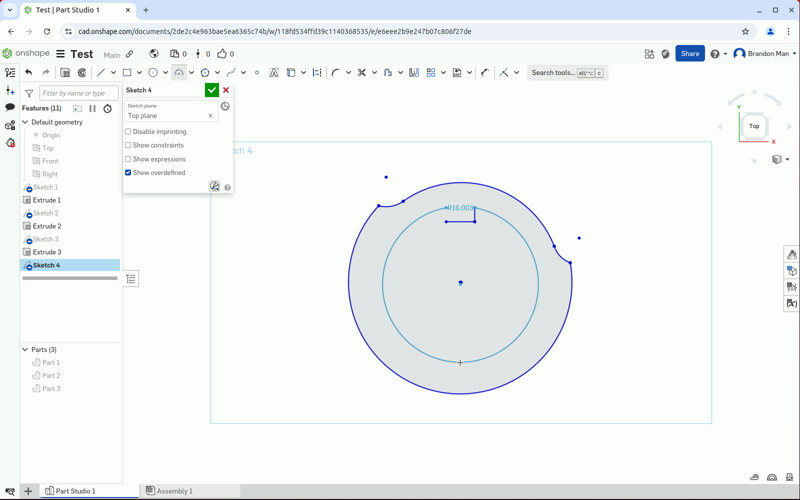
key(esc)
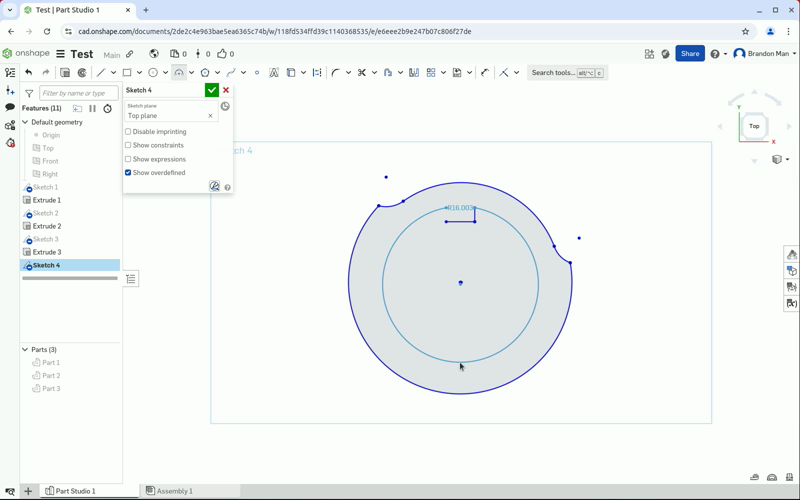
key(l)
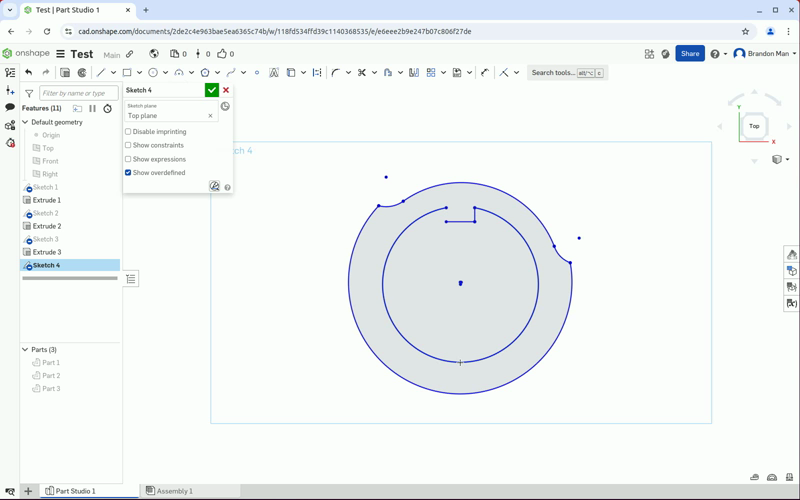
mouse_move(446, 207)
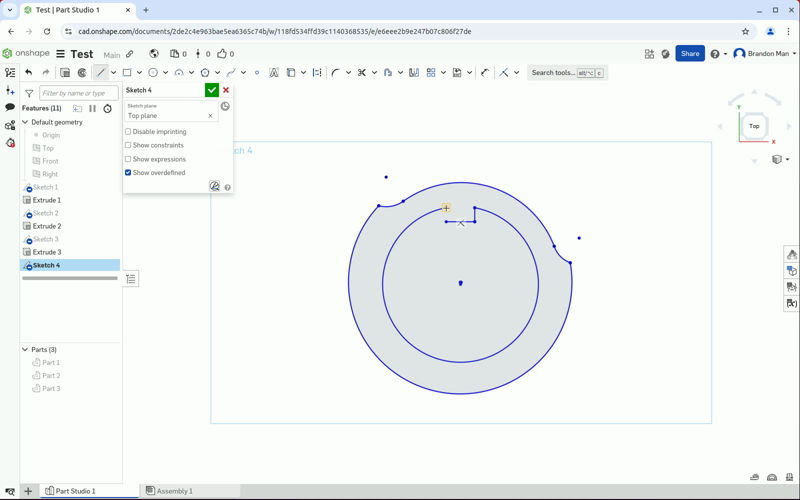
click(446, 207)
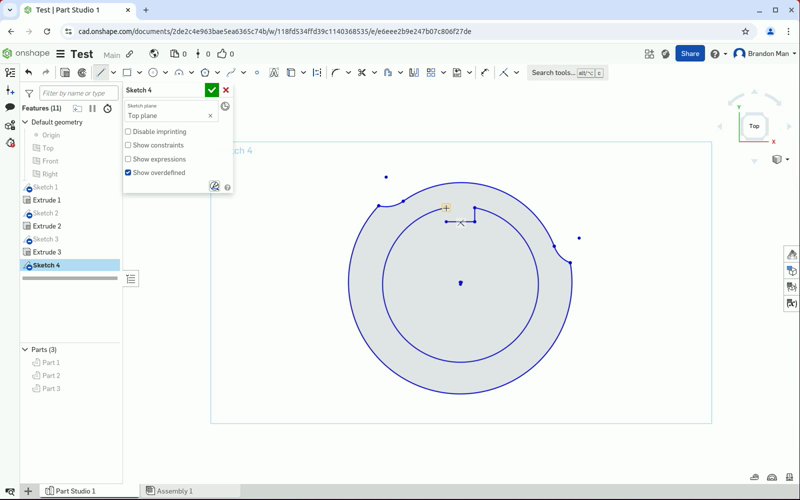
mouse_move(476, 207)
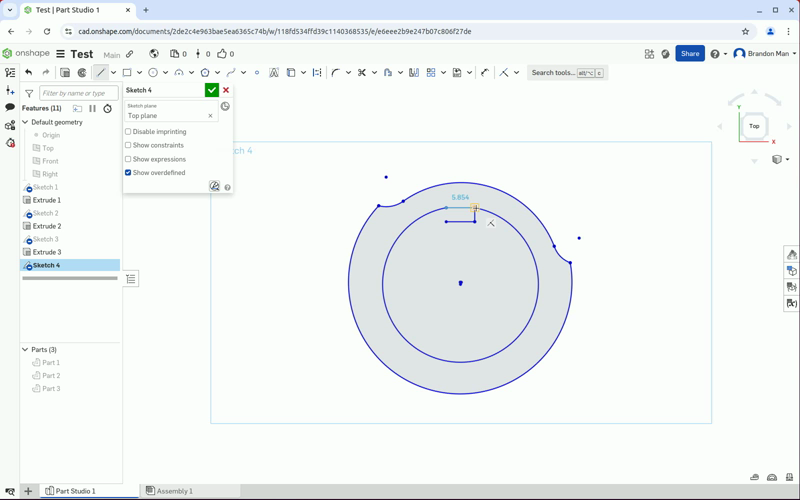
key_down(shift)
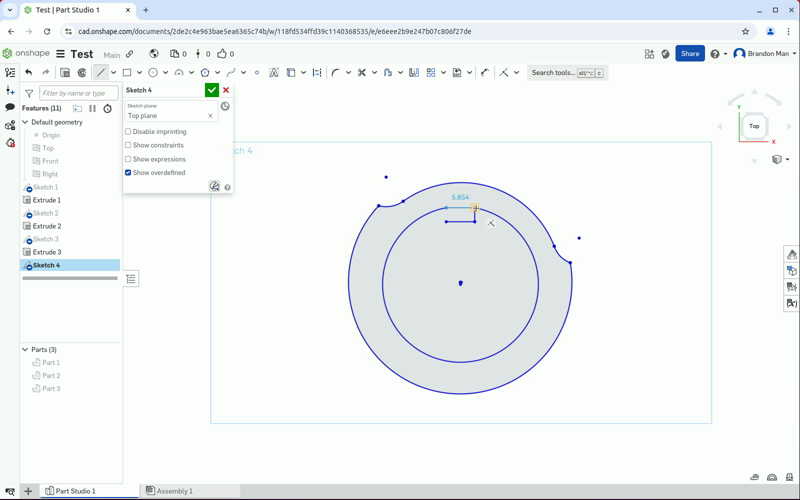
mouse_move(446, 221)
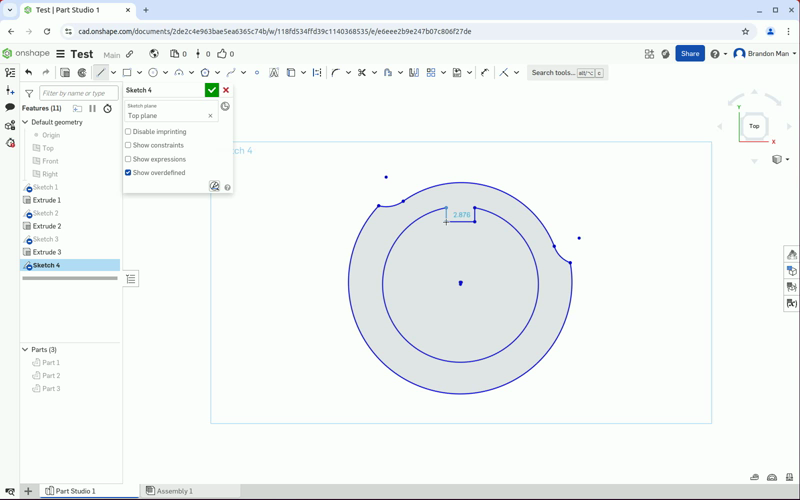
key_up(shift)
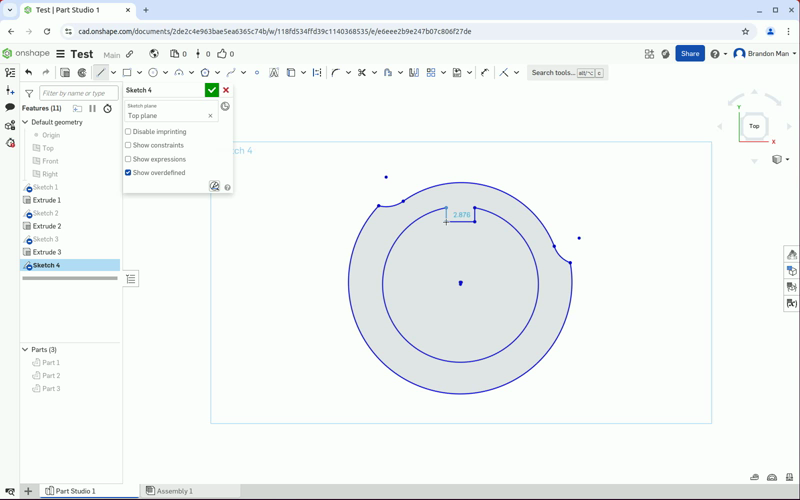
click(446, 221)
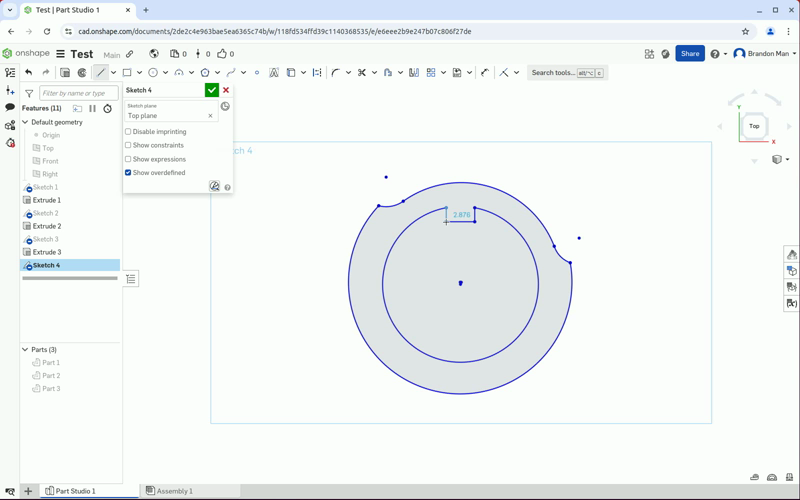
key(esc)
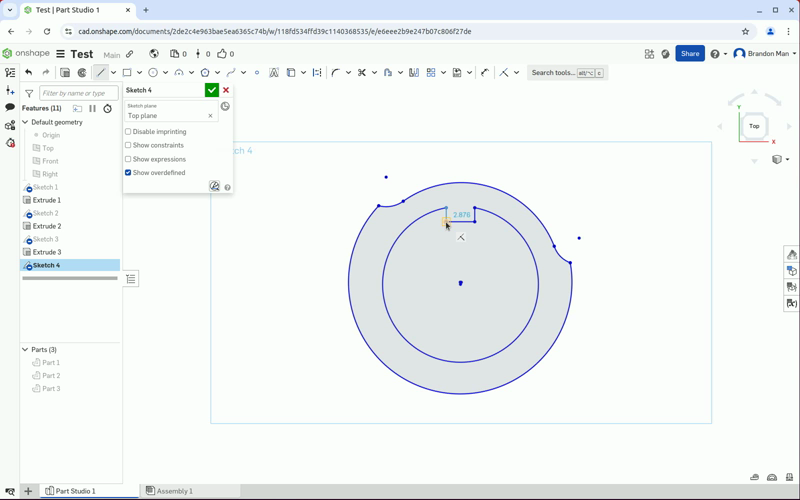
mouse_move(371, 321)
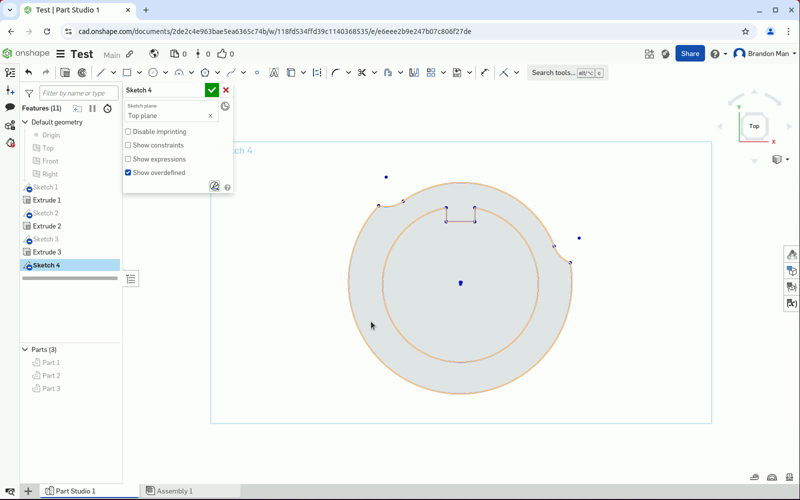
click(371, 321)
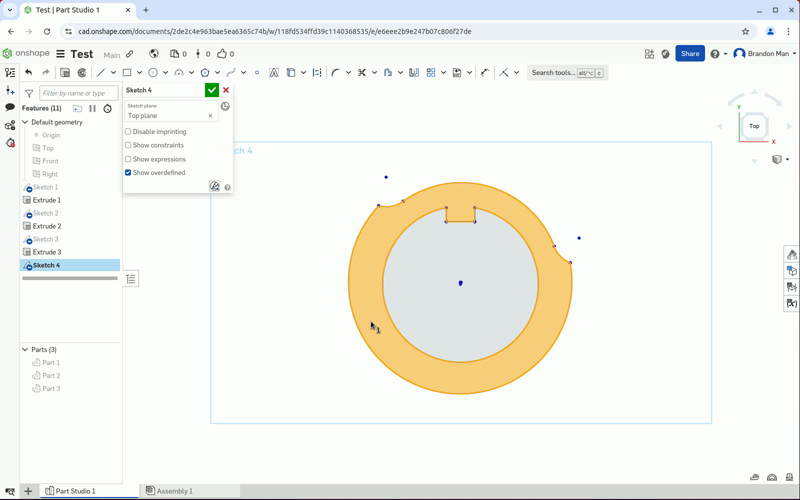
mouse_move(73, 352)
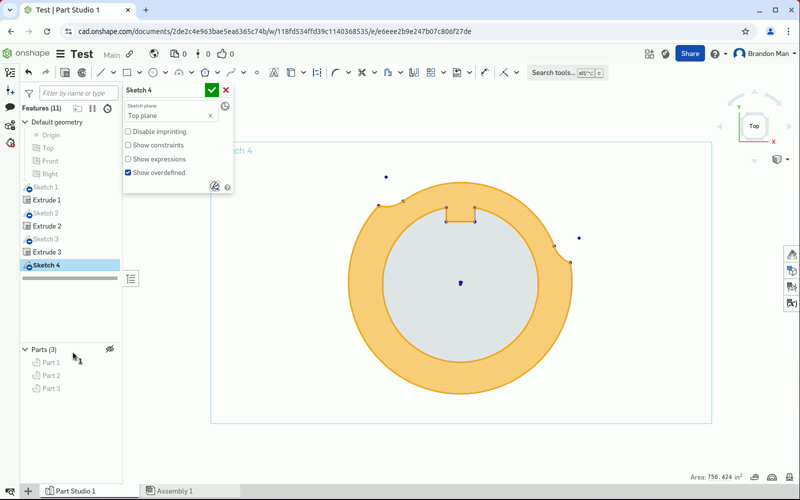
key(shift+y)
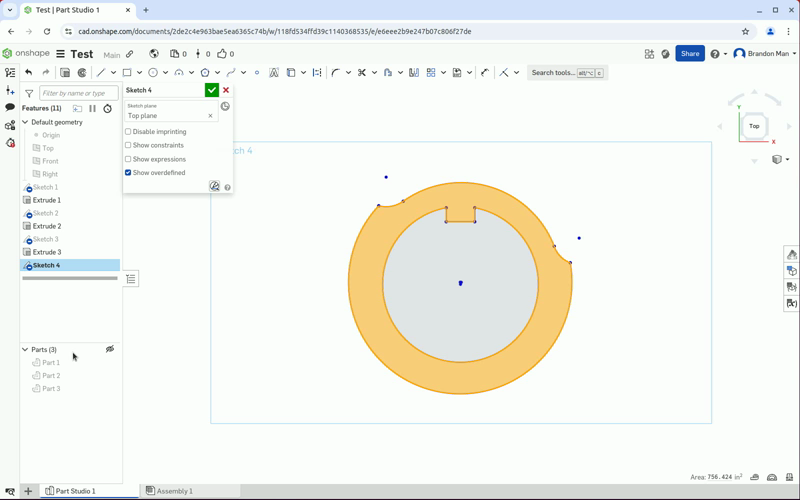
key(shift+e)
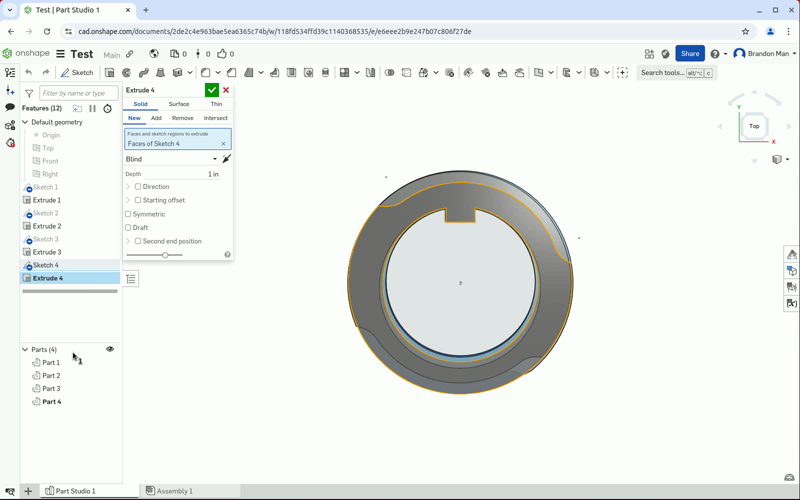
mouse_move(143, 106)
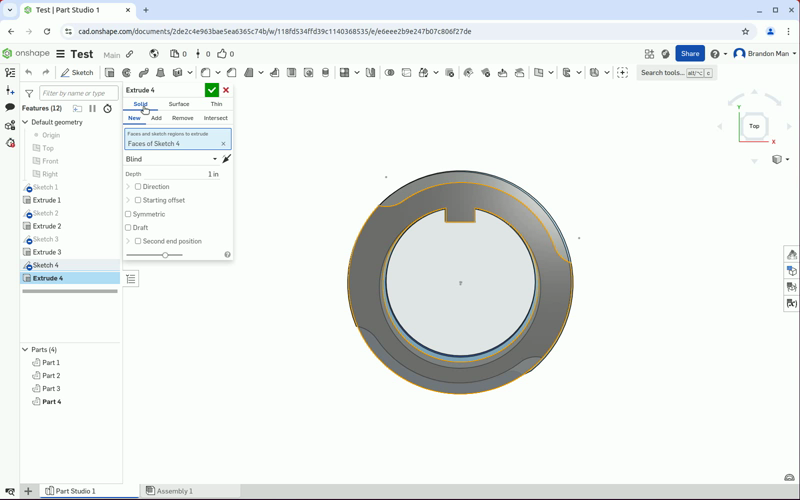
click(143, 106)
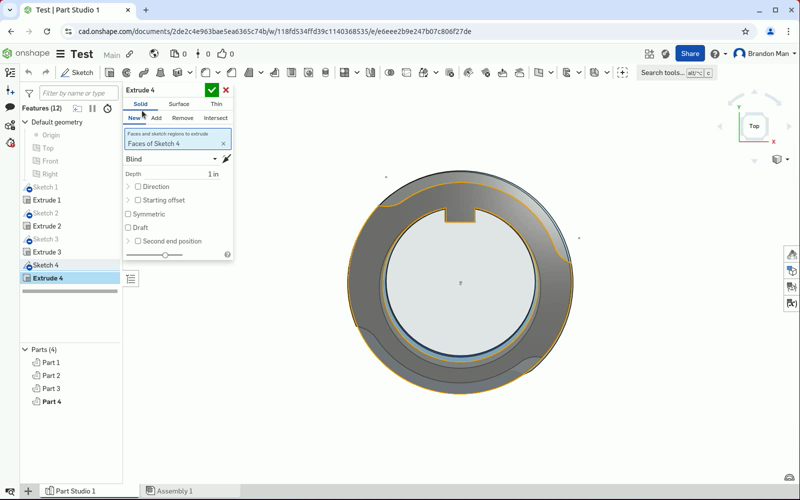
mouse_move(137, 120)
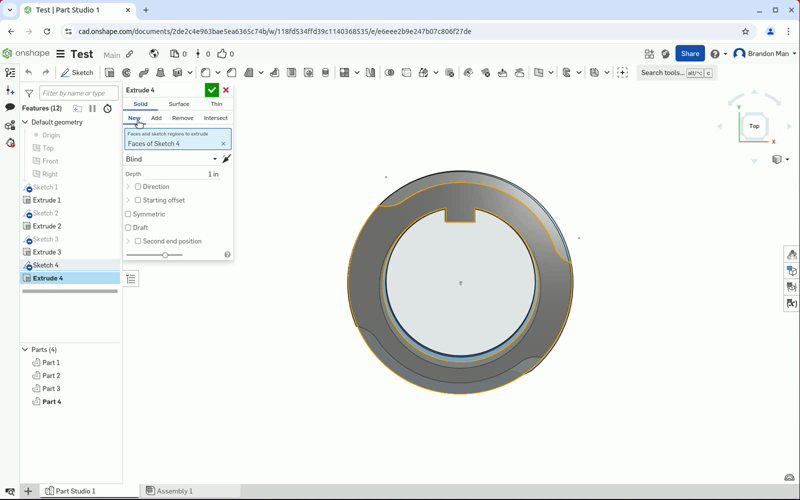
click(137, 120)
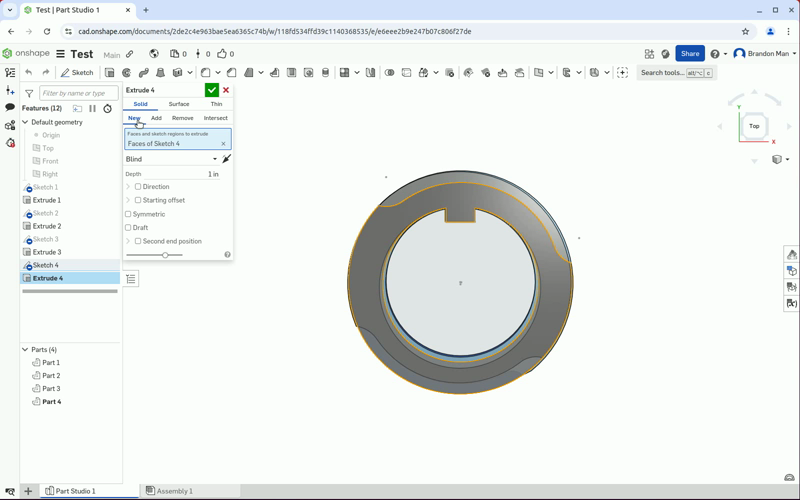
key(tab, 4)
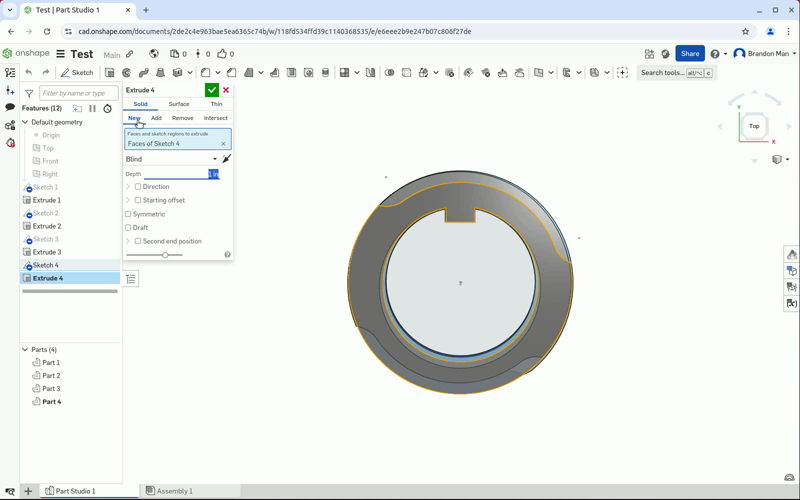
text(1.685)
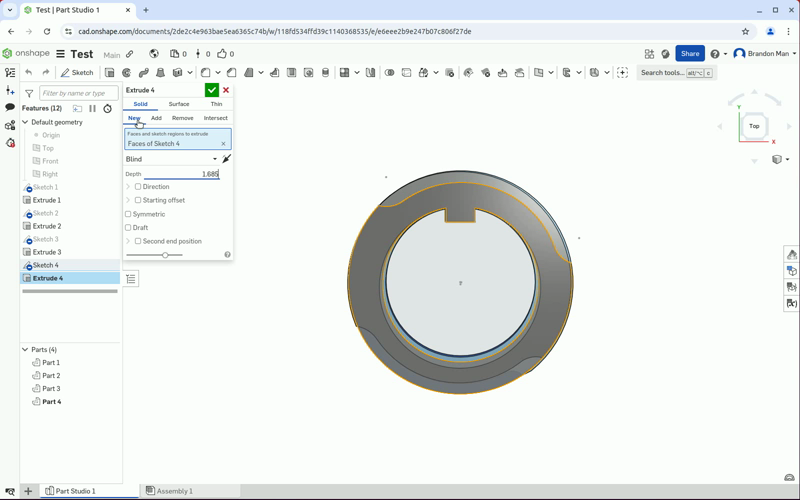
key(enter)
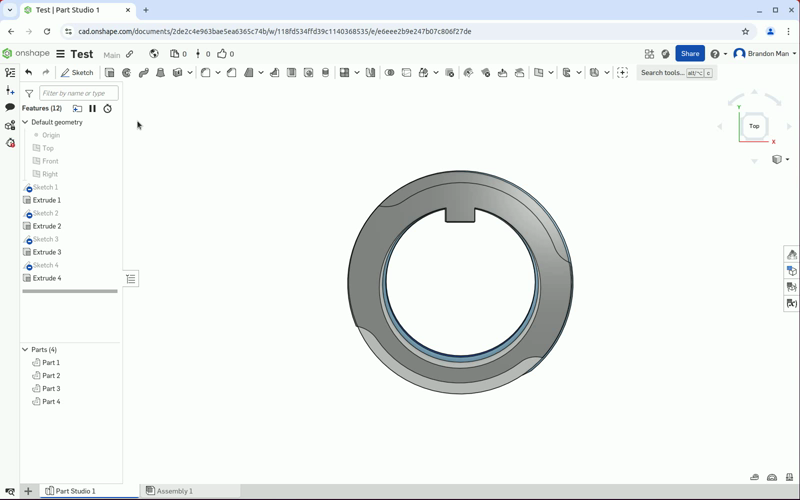
key(shift+h)
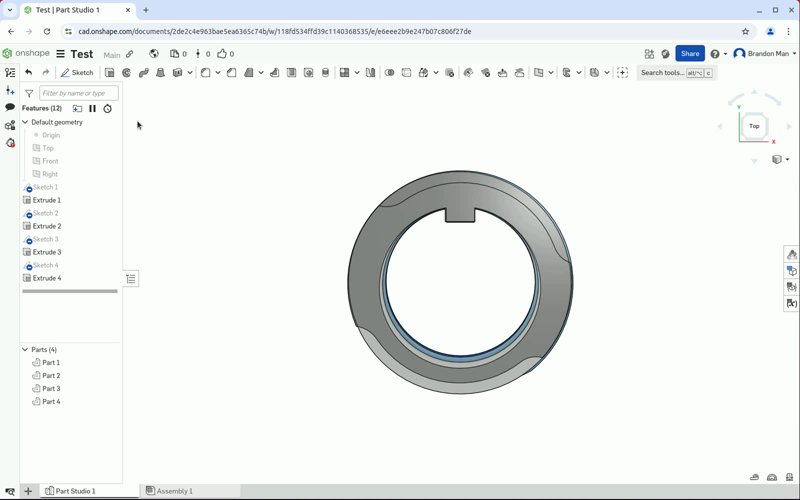
key(shift+h)
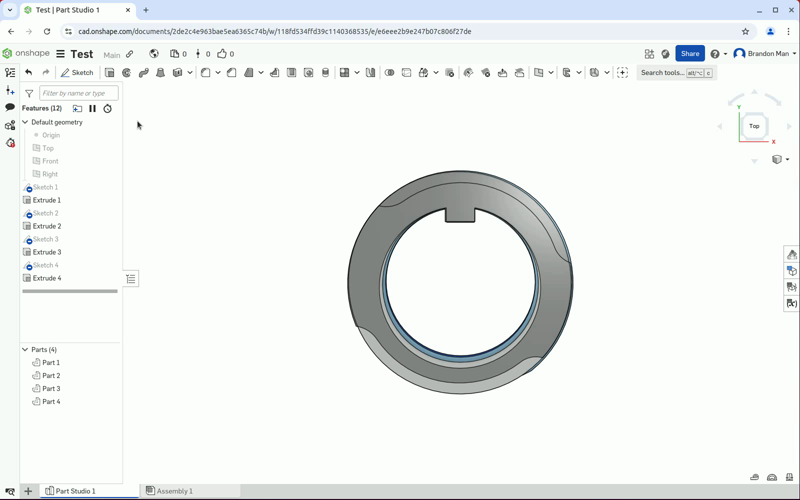
key(shift+7)
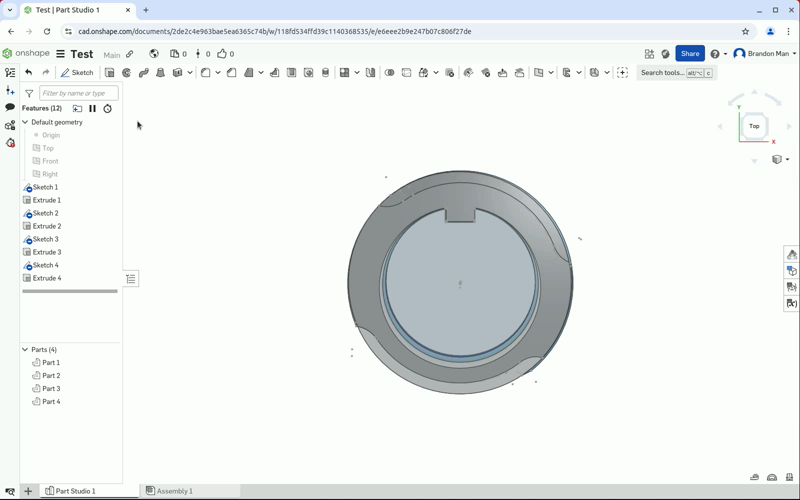
key(up, 3)
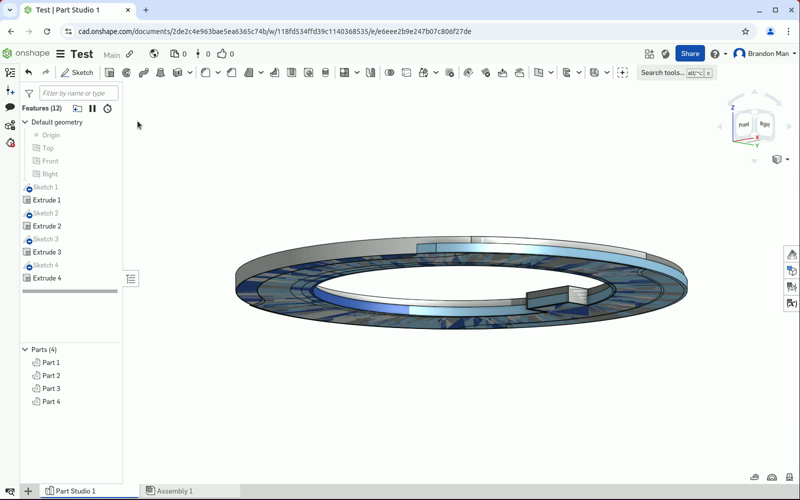
key(left, 3)
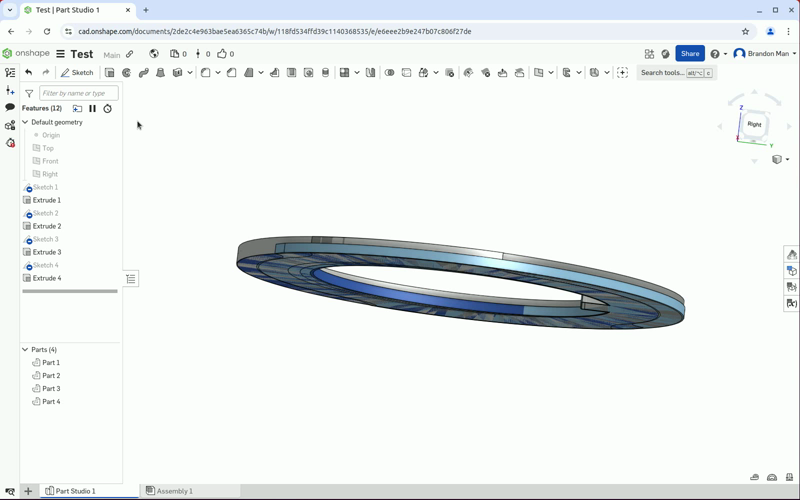
key(right, 3)
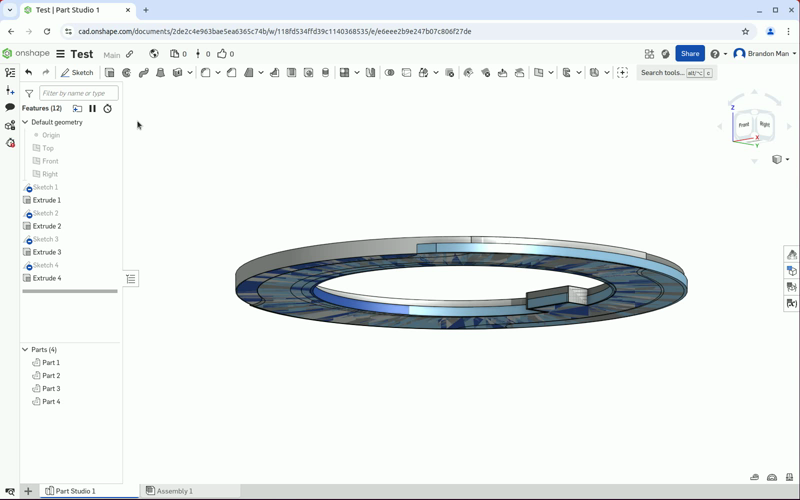
key(down, 3)
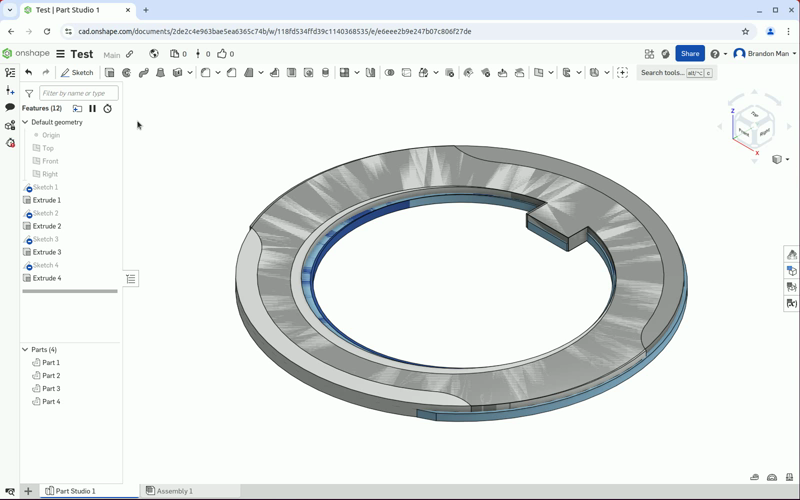
mouse_move(73, 189)
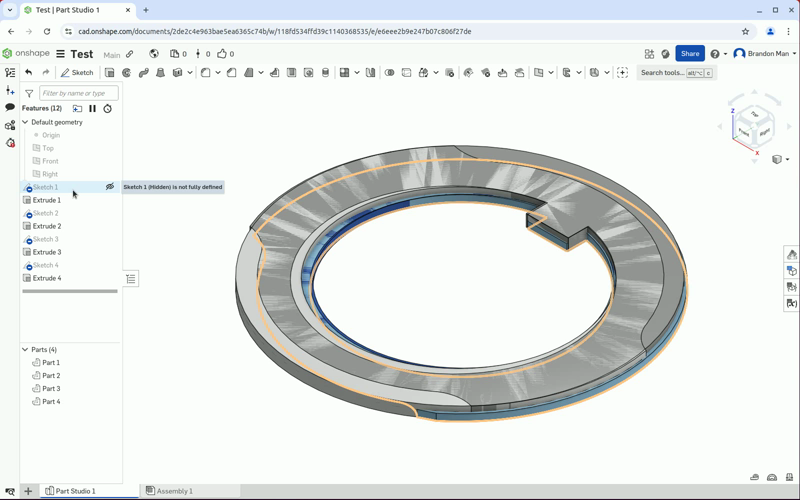
click(73, 189)